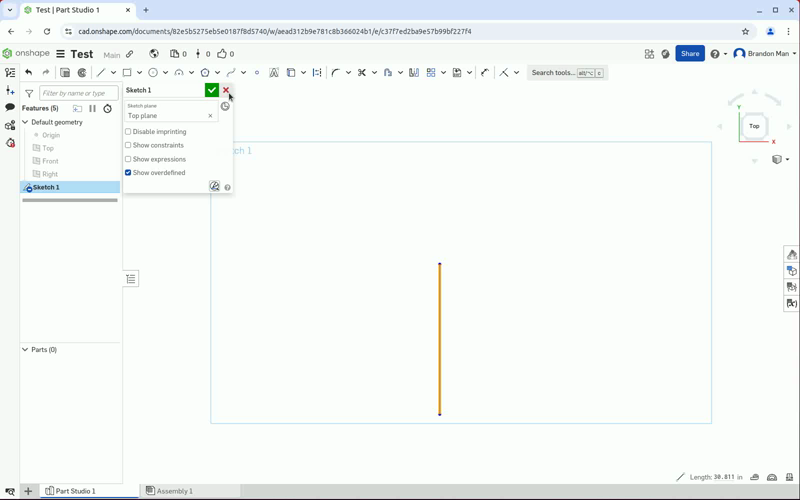
key(shift+h)
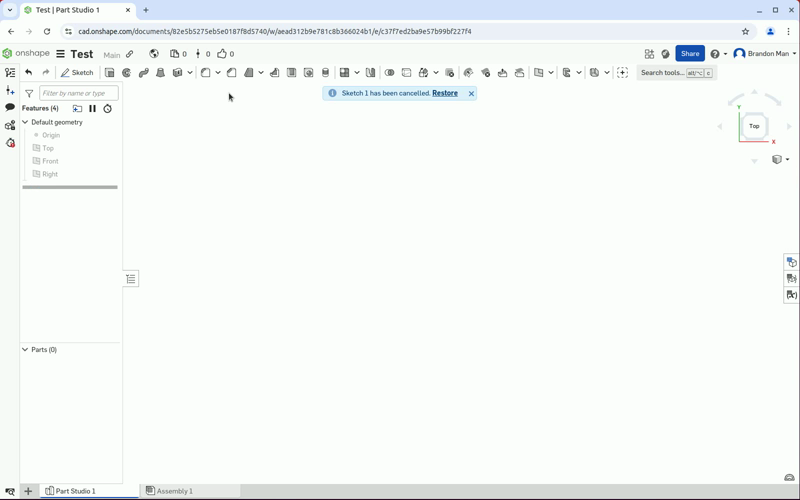
mouse_move(73, 352)
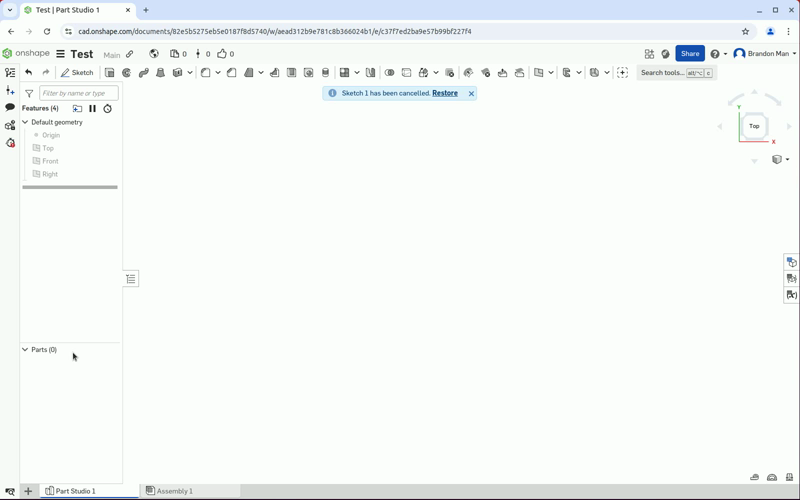
key(y)
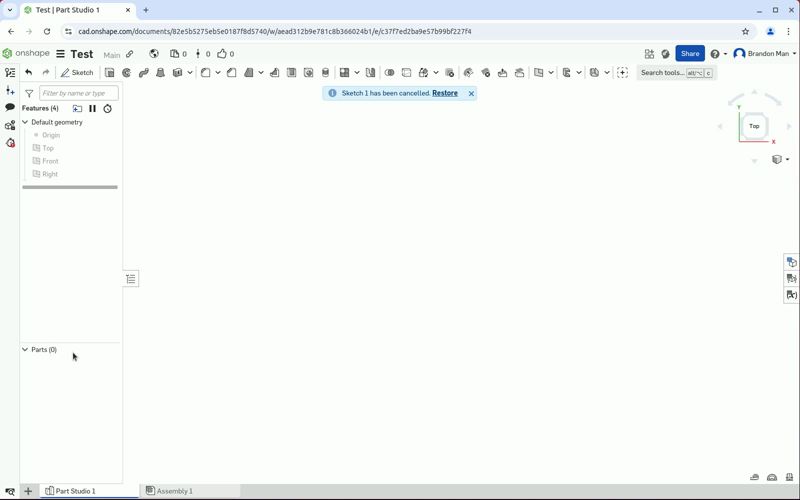
key(shift+p)
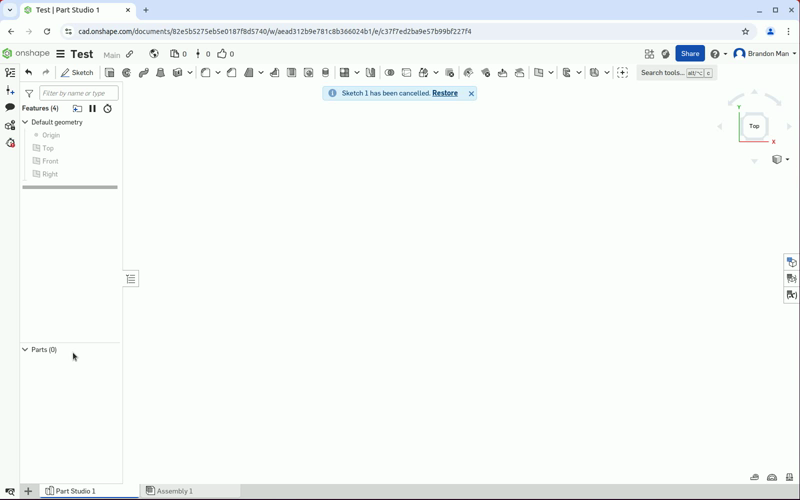
key(space)
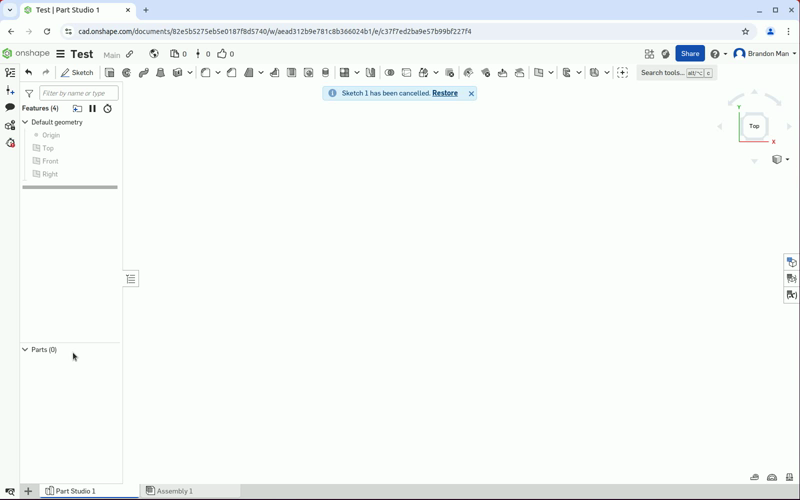
key_down(shift)
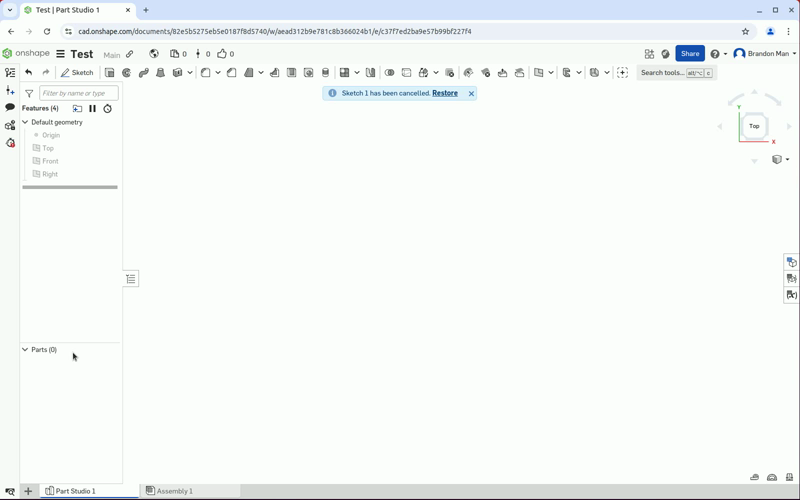
key(up)
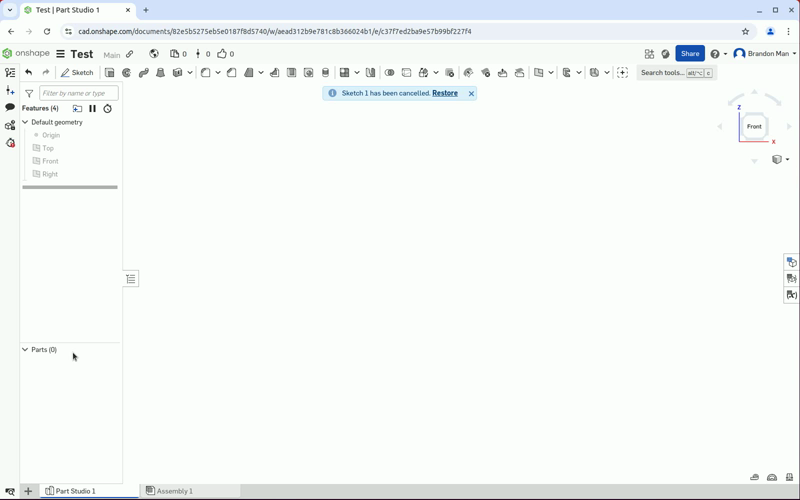
key_up(shift)
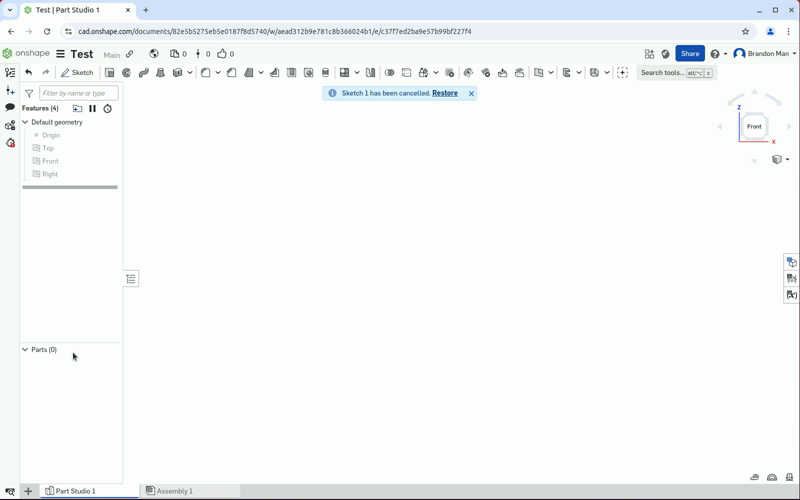
mouse_move(73, 352)
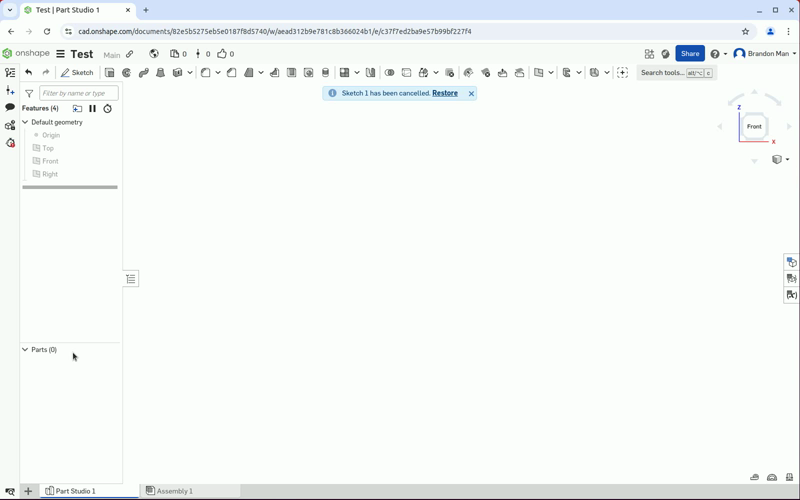
key(shift+y)
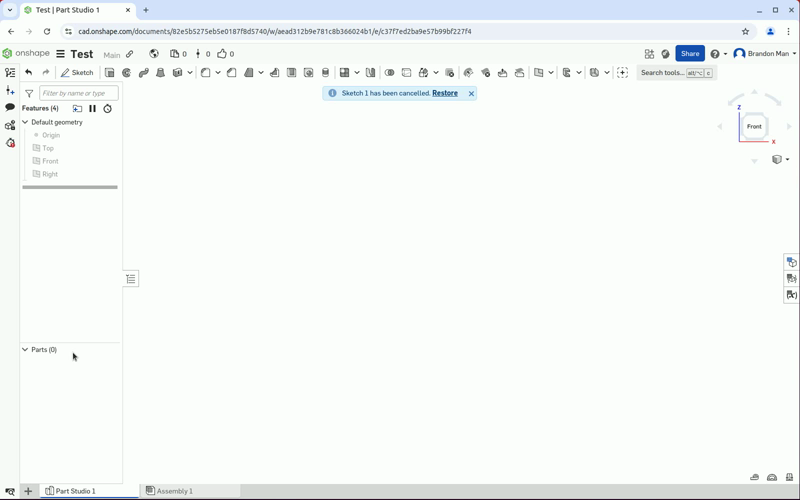
key(shift+s)
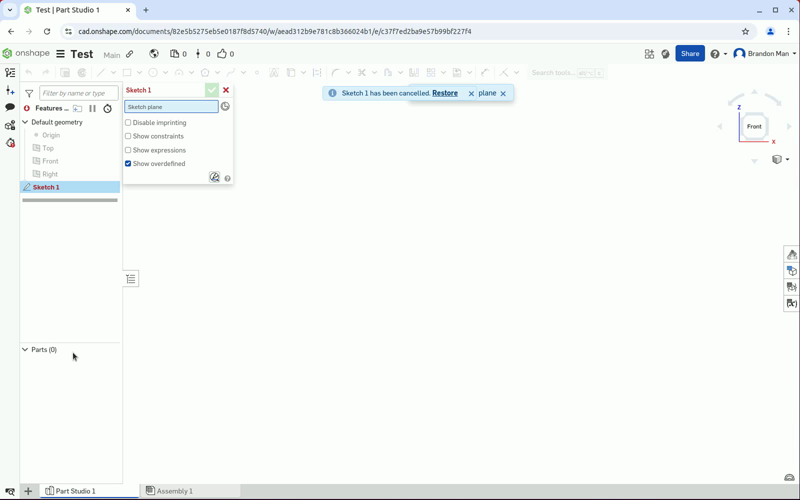
mouse_move(73, 163)
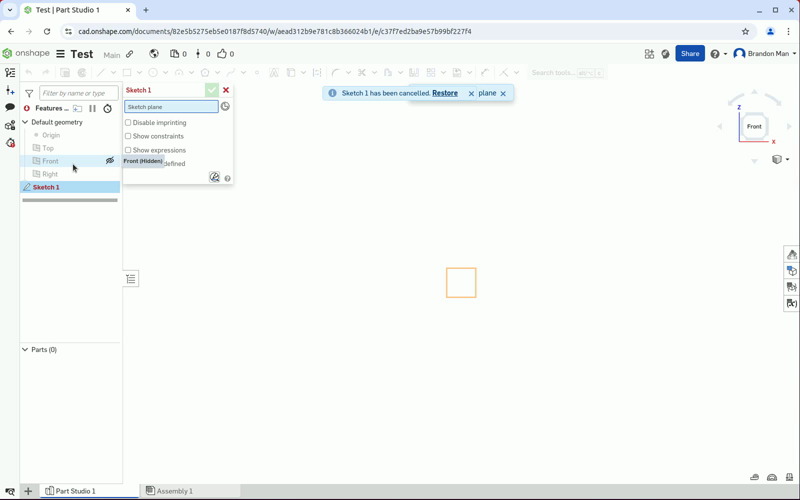
click(73, 163)
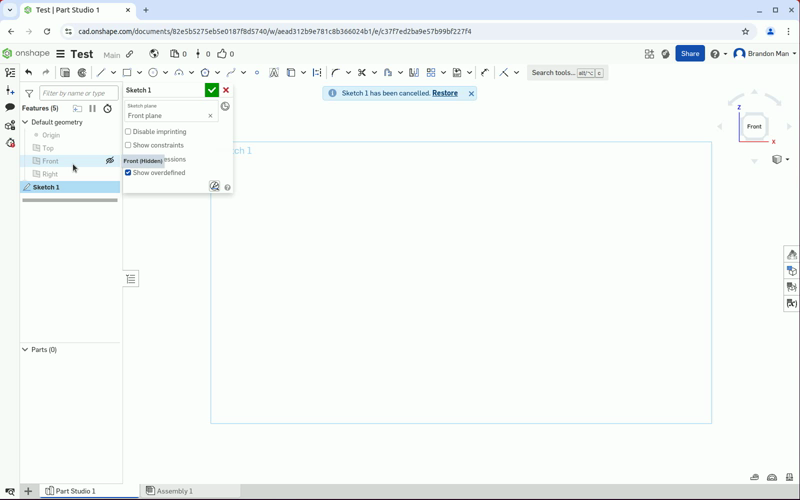
mouse_move(73, 352)
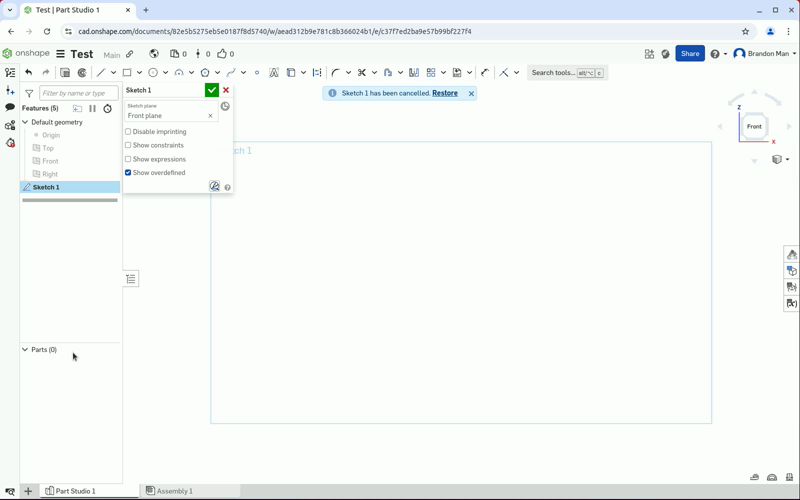
key(y)
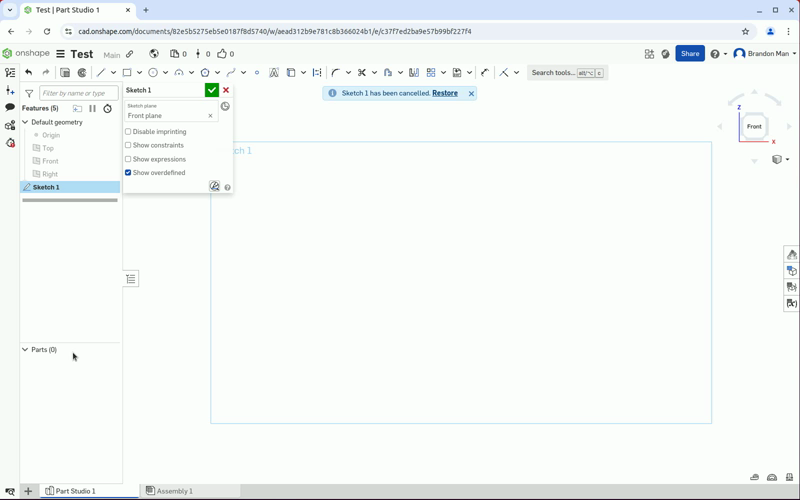
key(l)
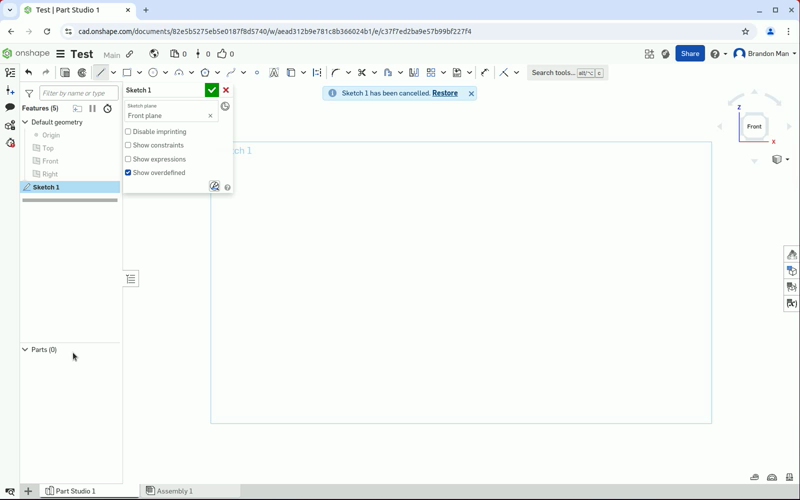
key_down(shift)
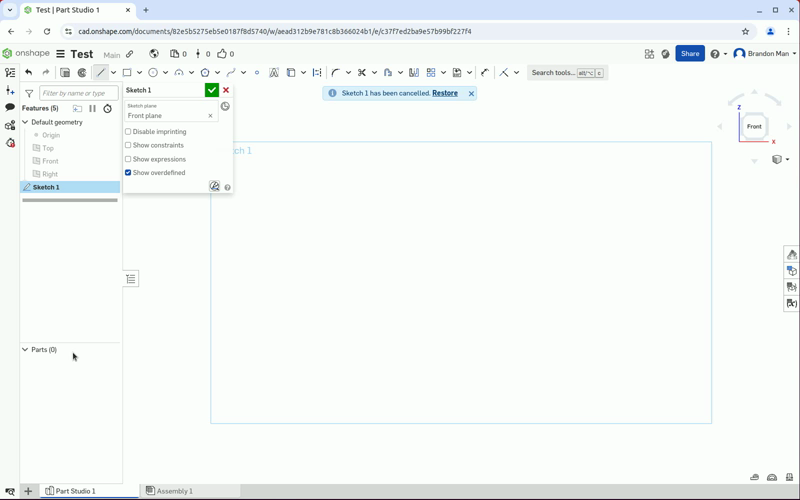
mouse_move(460, 207)
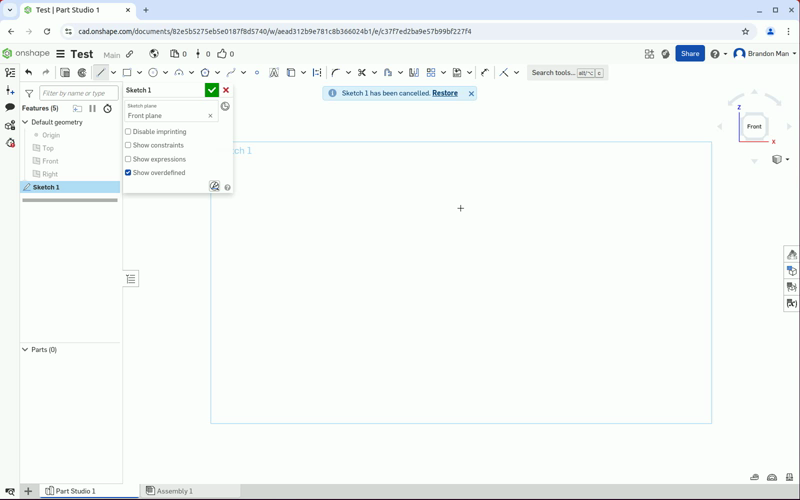
click(460, 207)
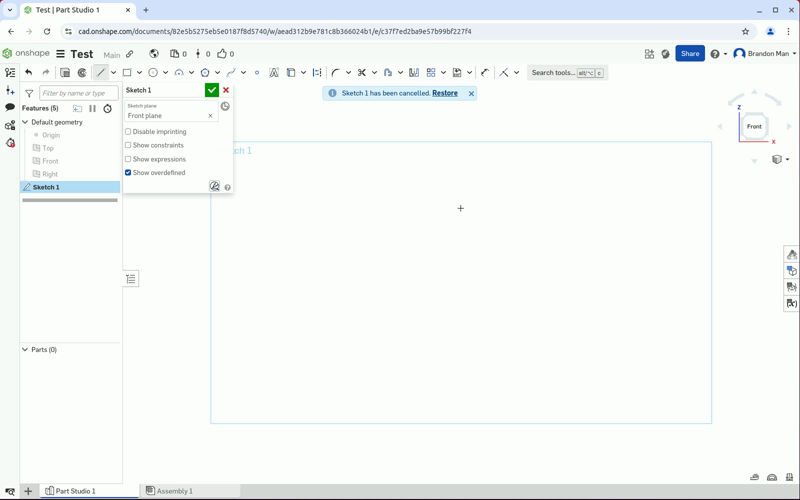
key_up(shift)
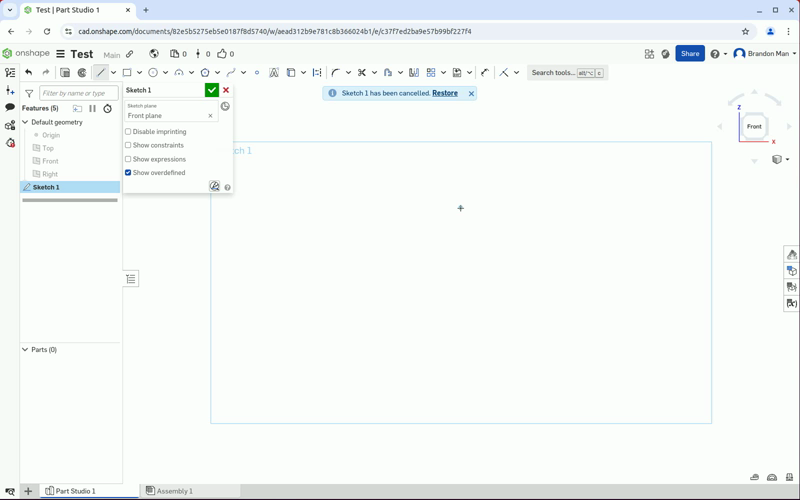
key_down(shift)
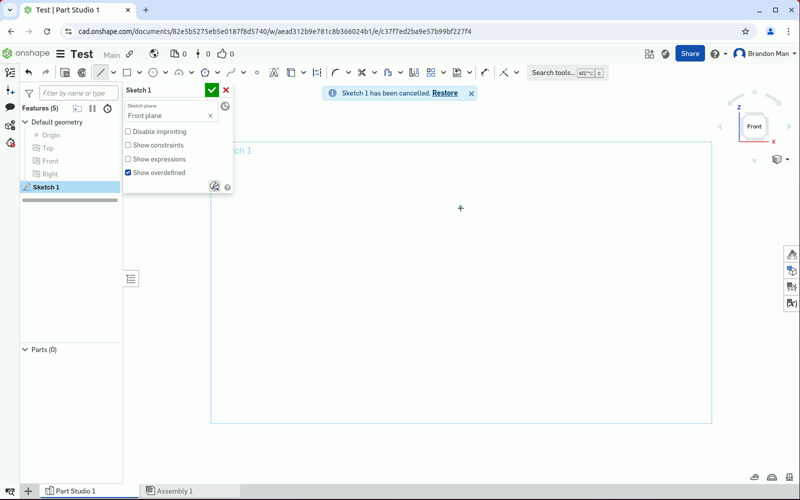
mouse_move(490, 207)
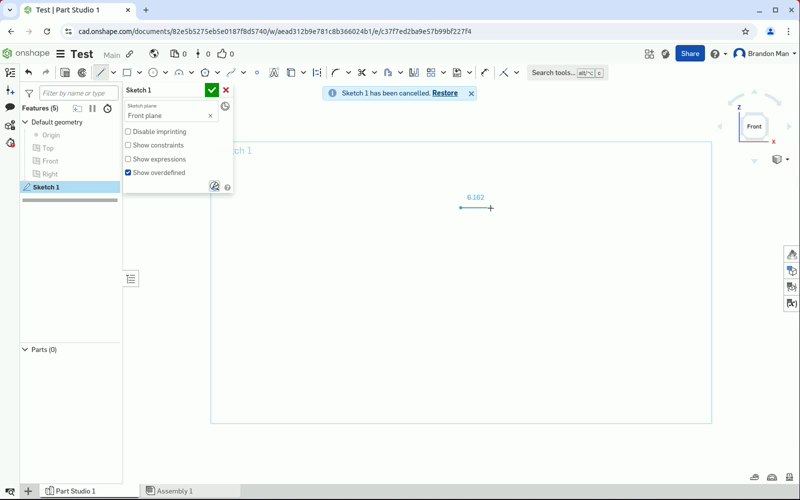
mouse_move(499, 207)
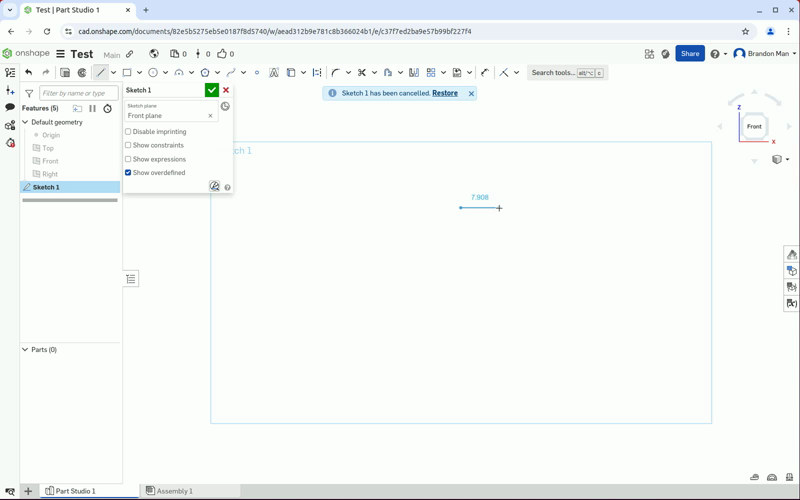
click(499, 207)
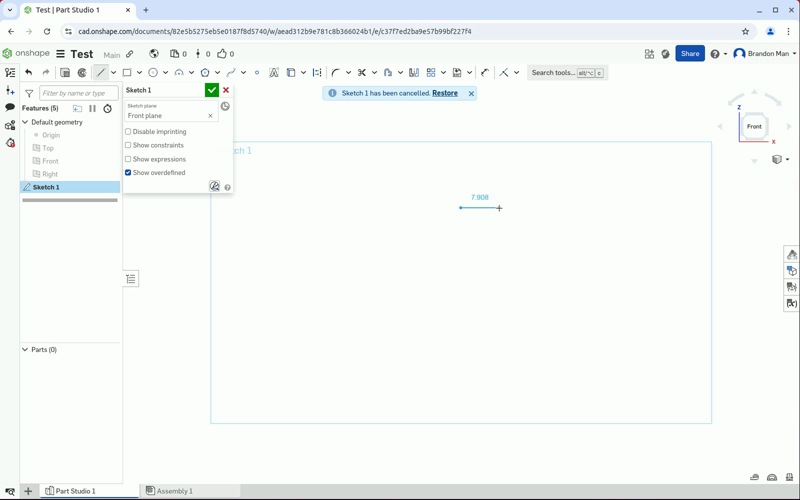
key_up(shift)
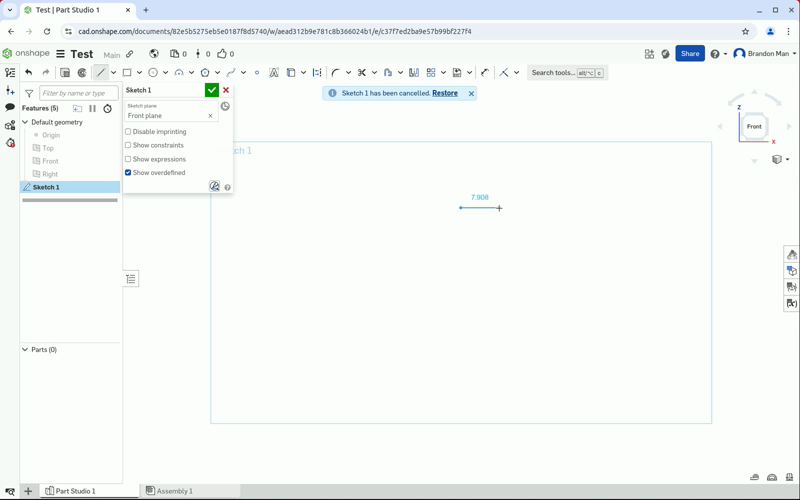
key_down(shift)
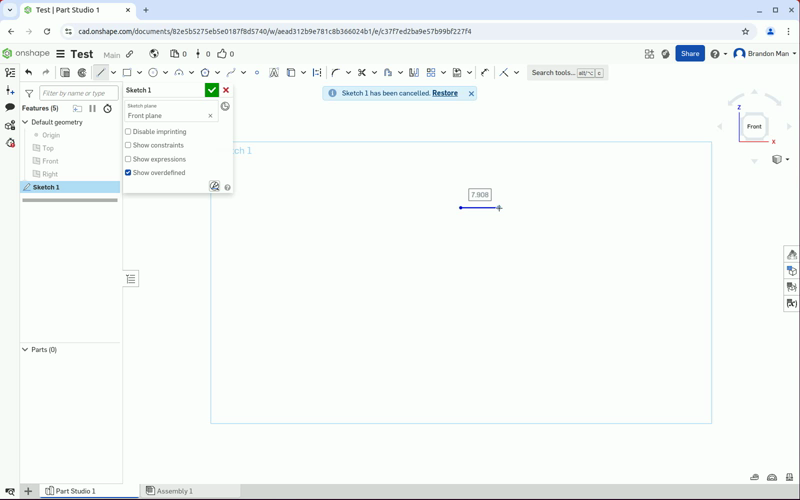
mouse_move(529, 207)
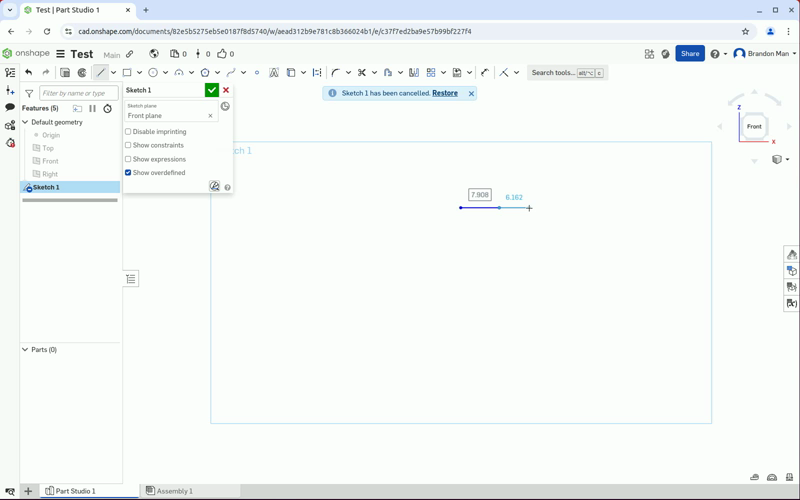
mouse_move(499, 169)
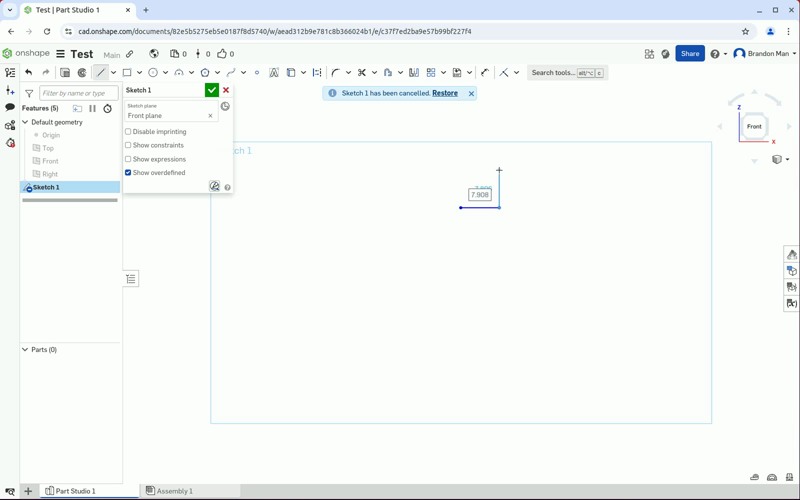
click(499, 169)
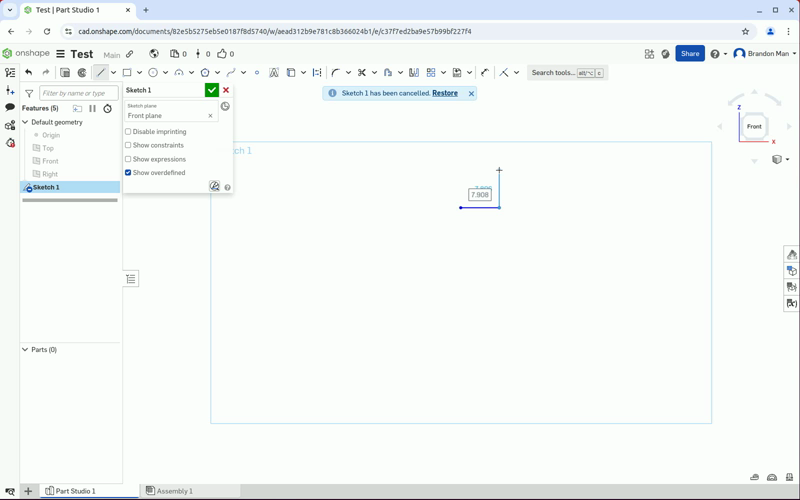
key_up(shift)
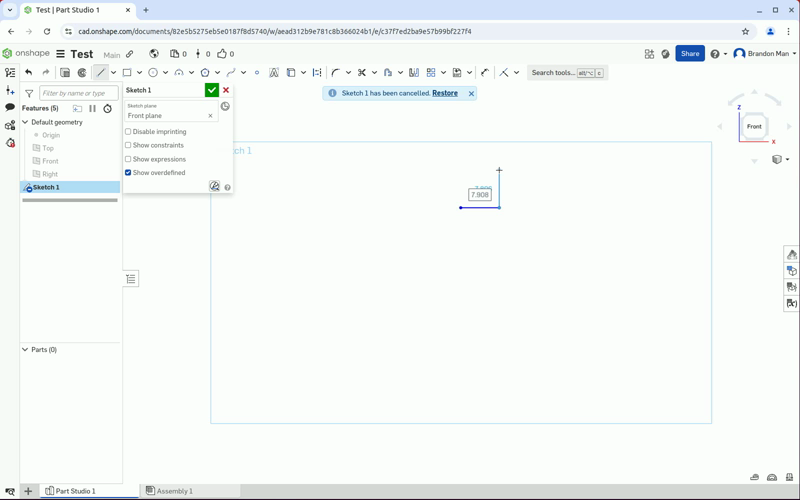
key_down(shift)
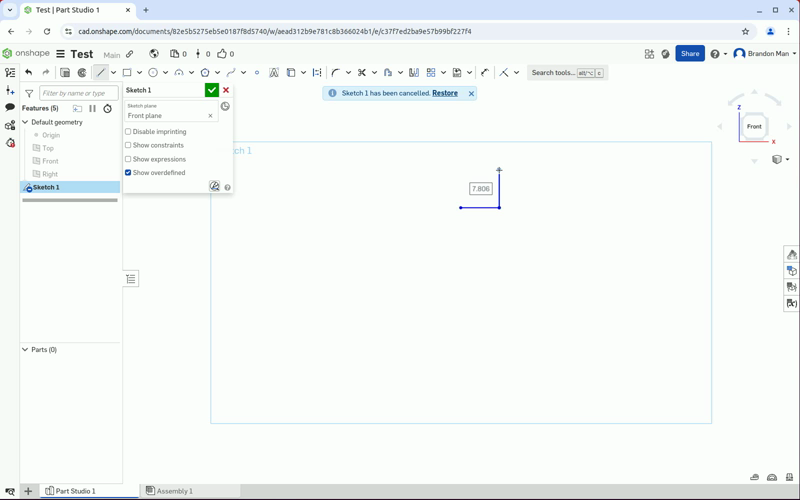
mouse_move(529, 169)
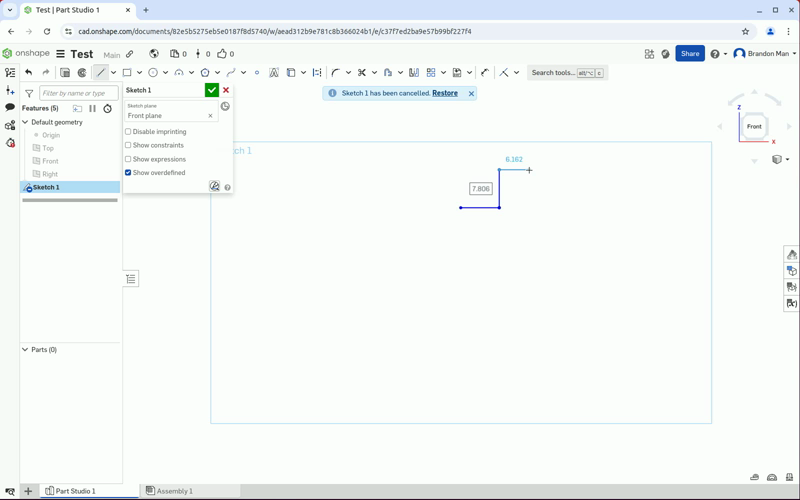
mouse_move(460, 169)
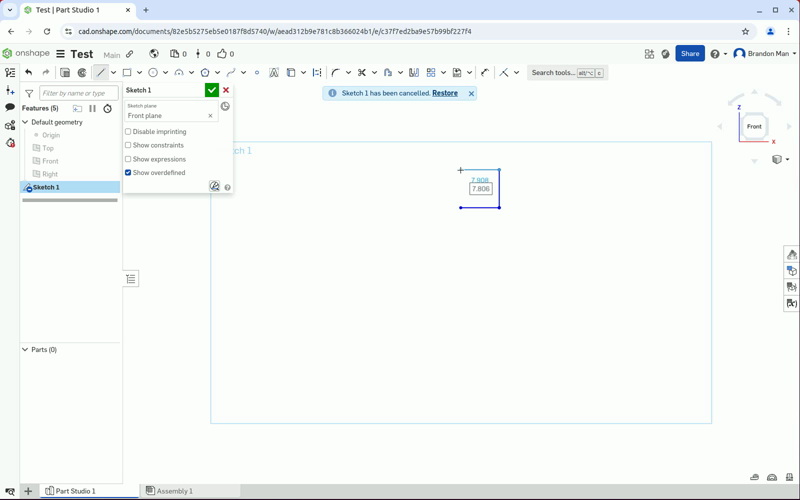
click(460, 169)
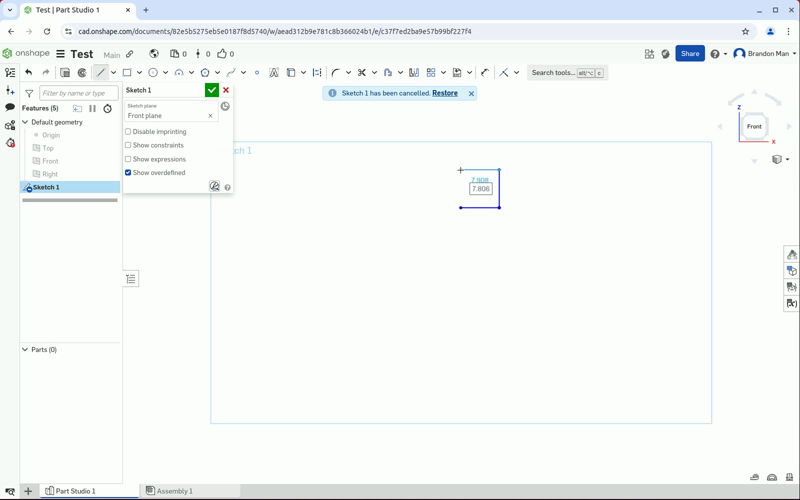
key_up(shift)
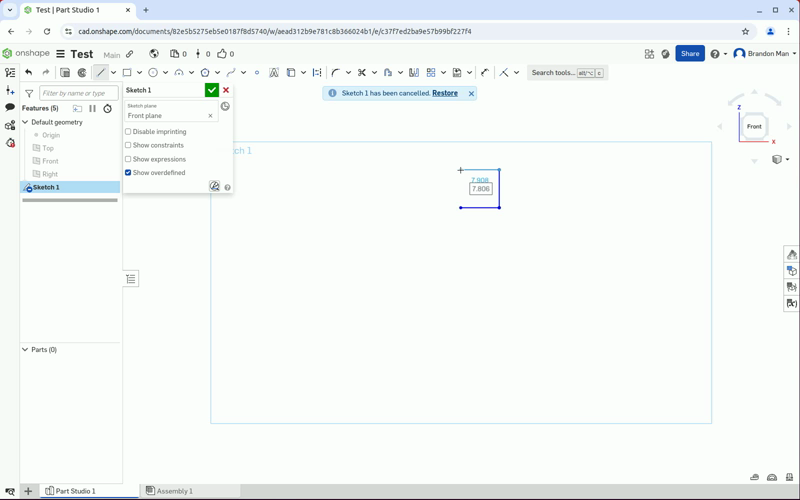
mouse_move(490, 169)
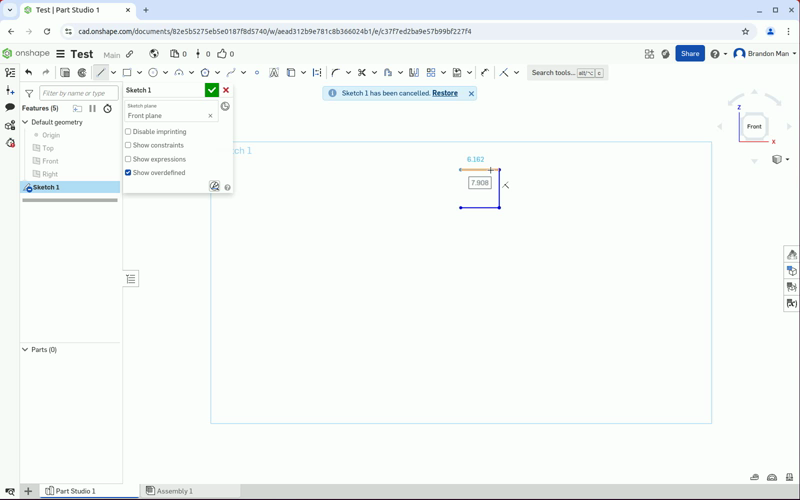
key_down(shift)
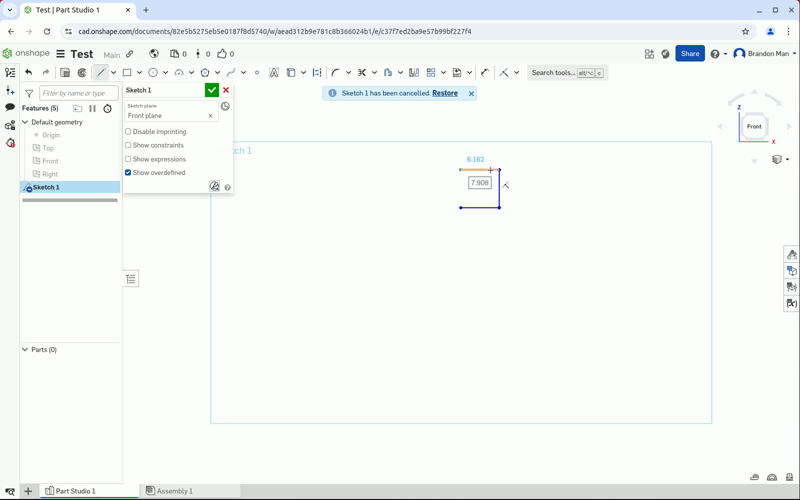
mouse_move(460, 207)
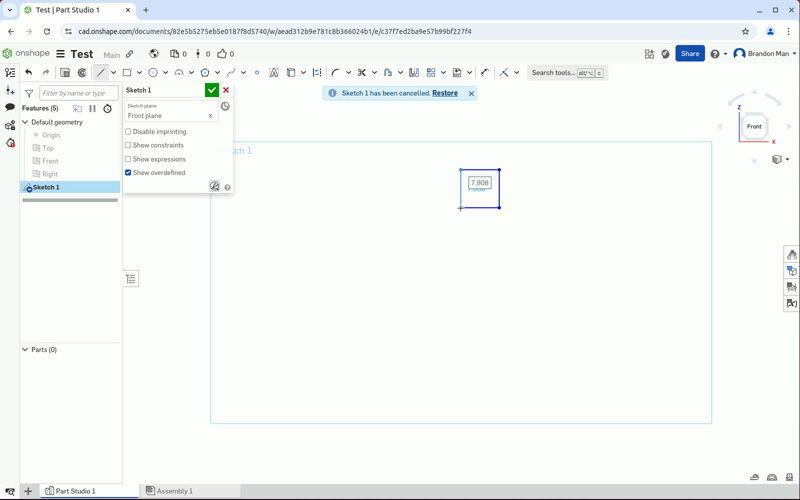
key_up(shift)
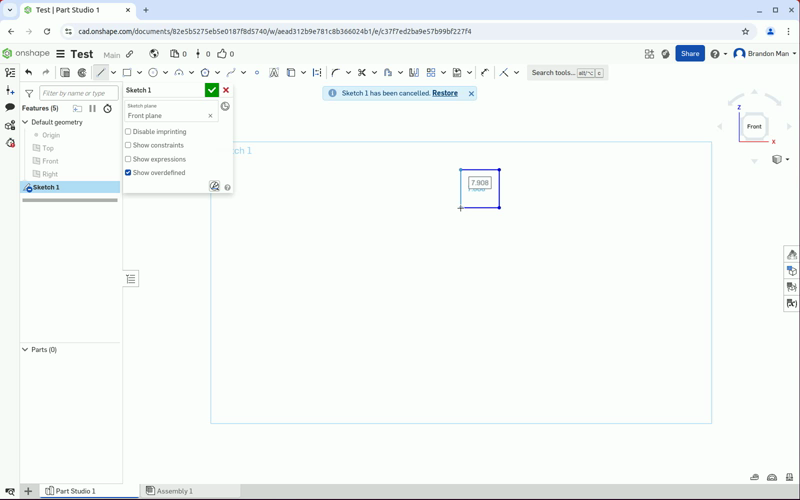
click(460, 207)
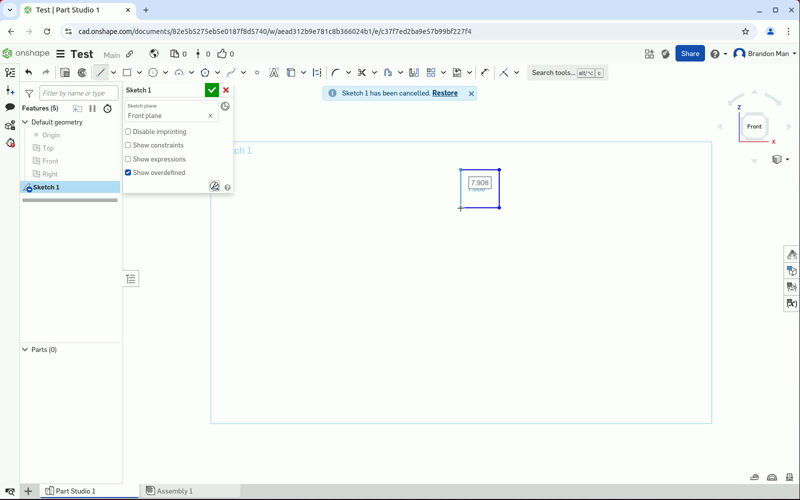
key(esc)
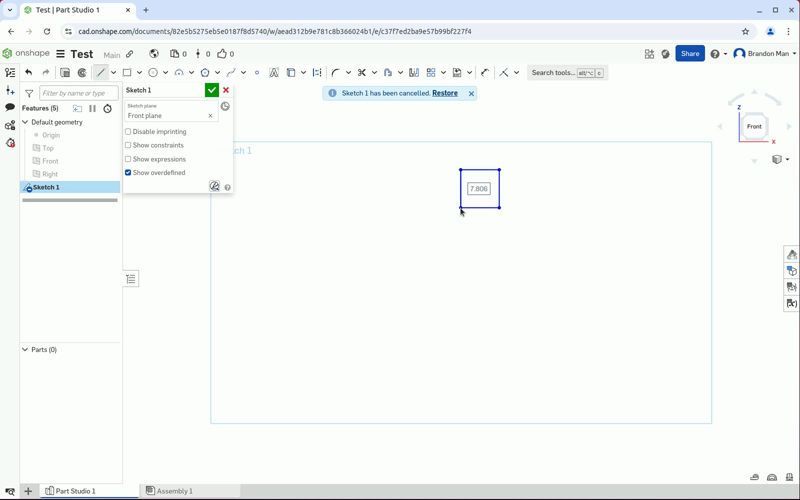
mouse_move(462, 193)
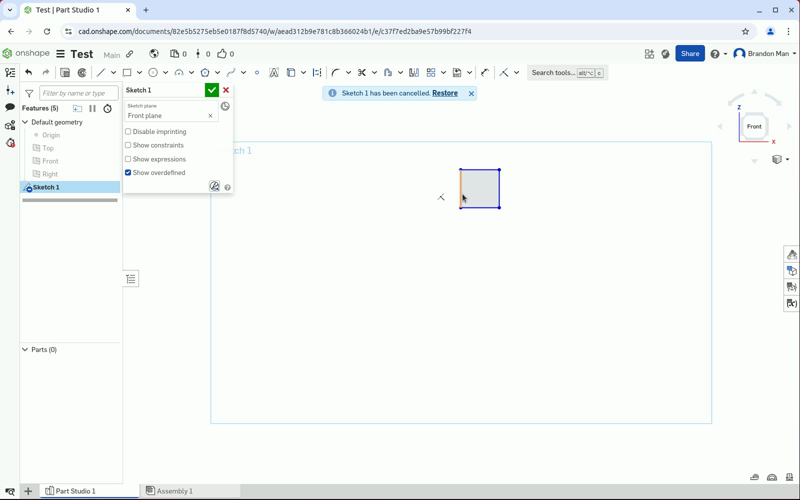
scroll(6)
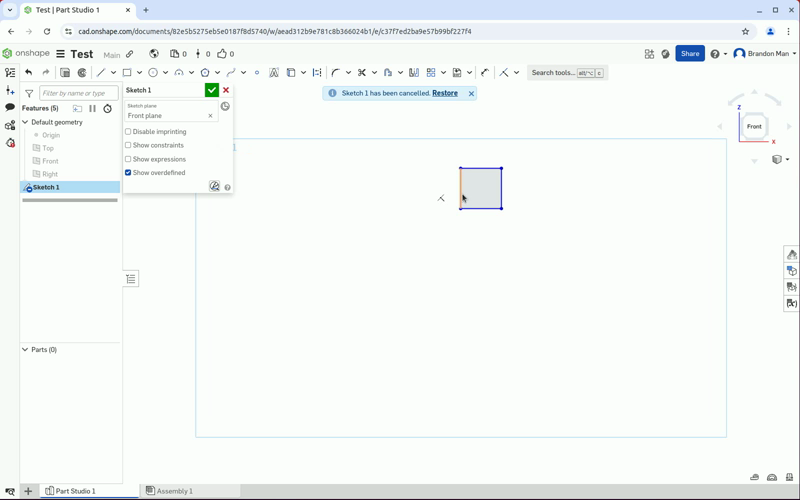
scroll(6)
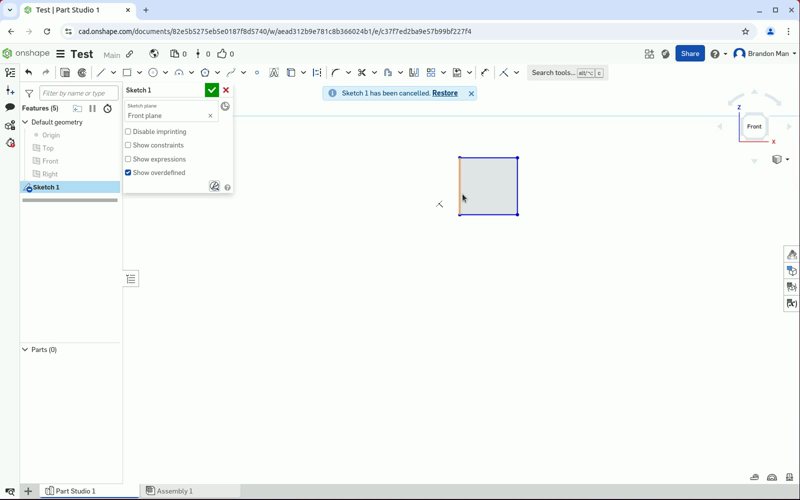
scroll(6)
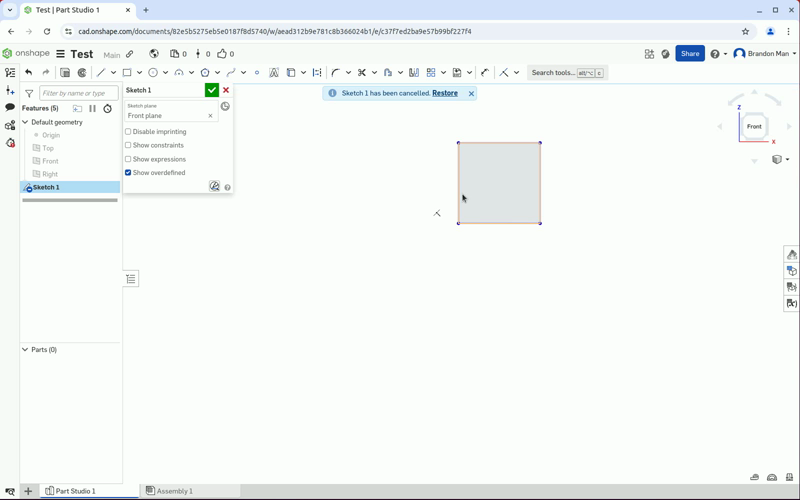
scroll(6)
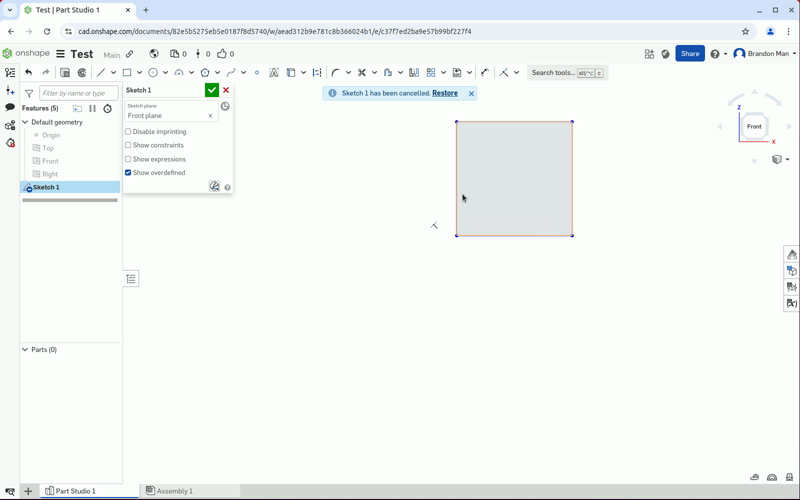
scroll(6)
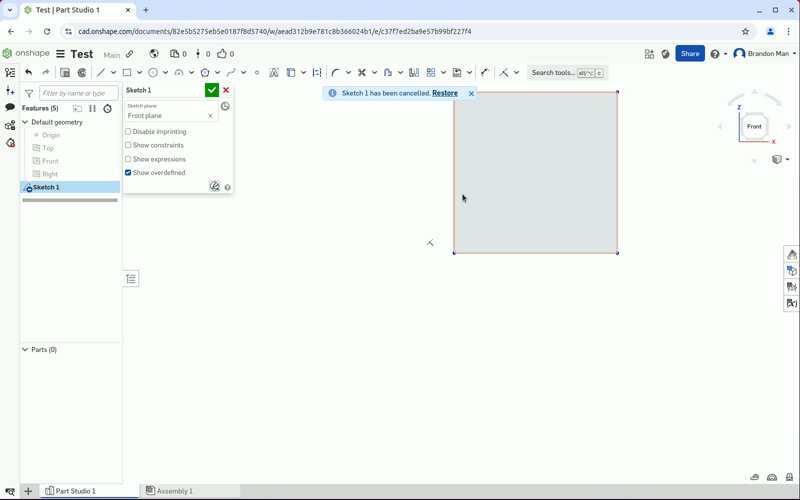
scroll(6)
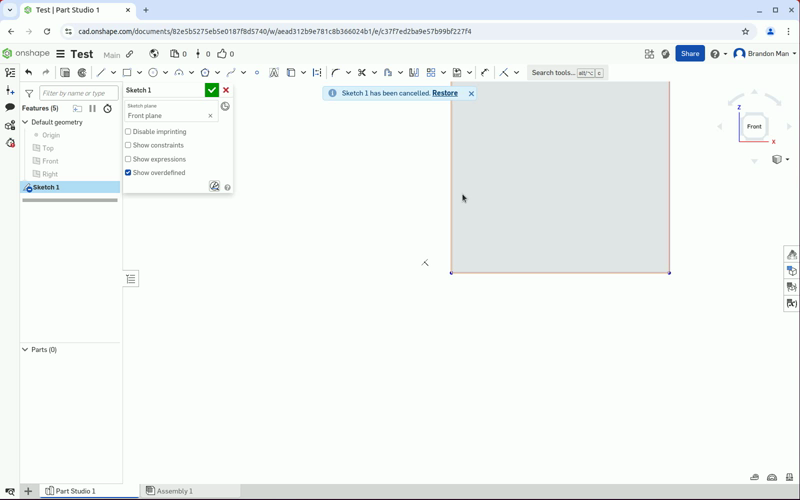
scroll(6)
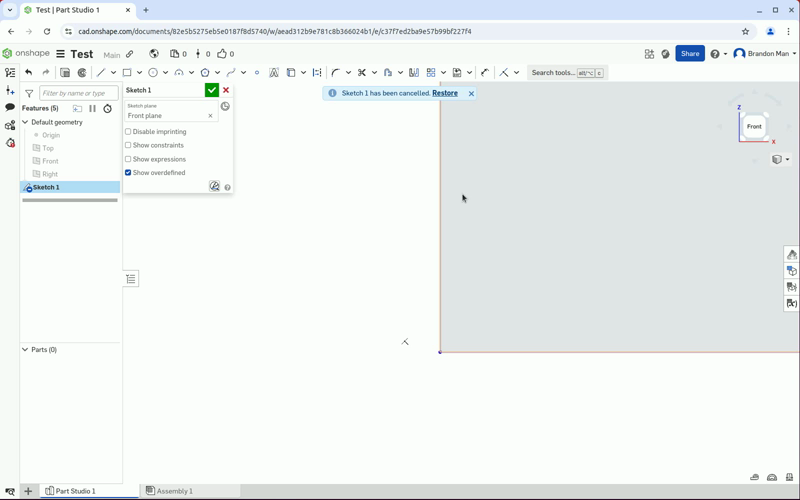
click(462, 193)
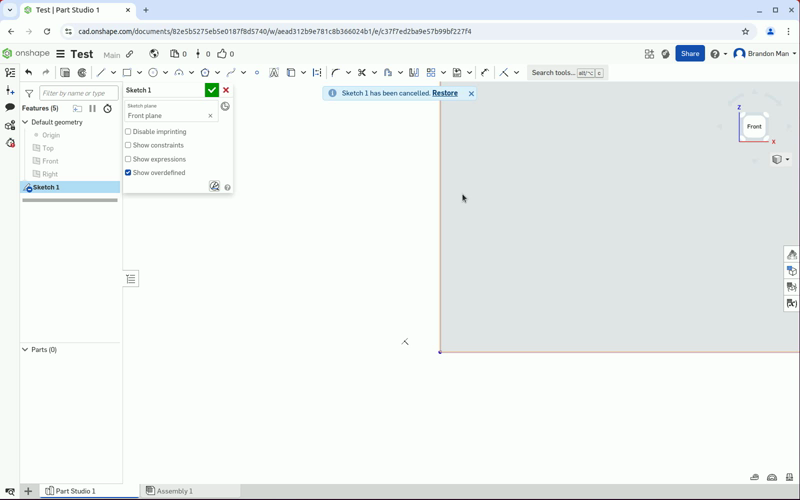
scroll(-6)
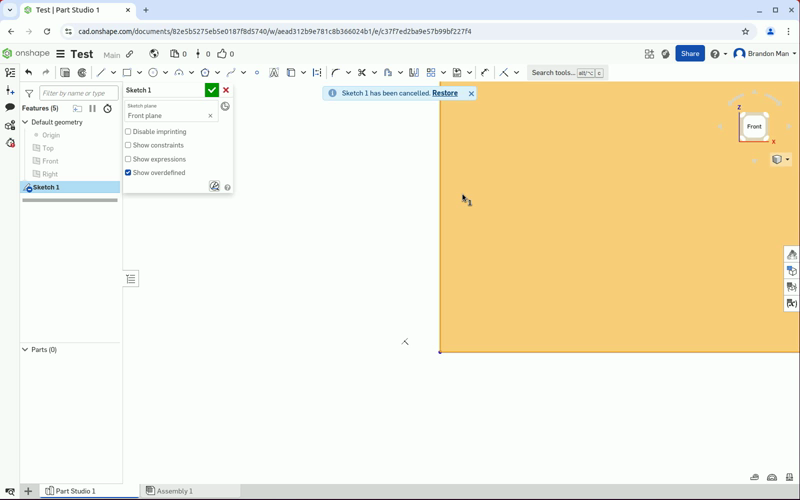
scroll(-6)
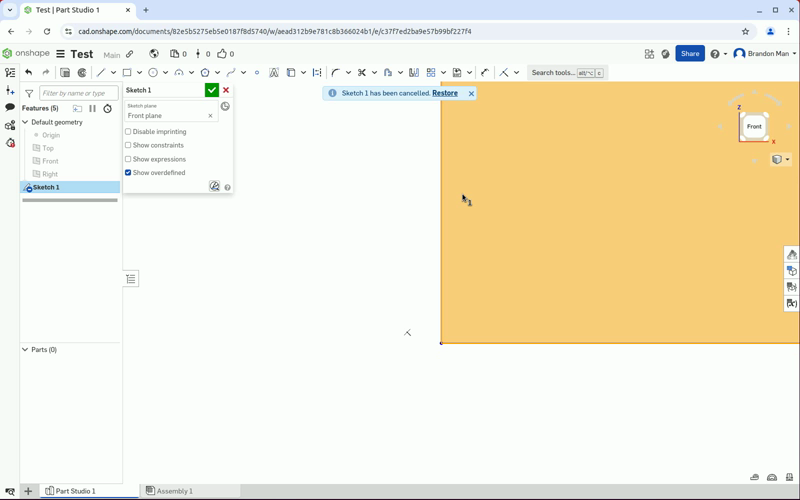
scroll(-6)
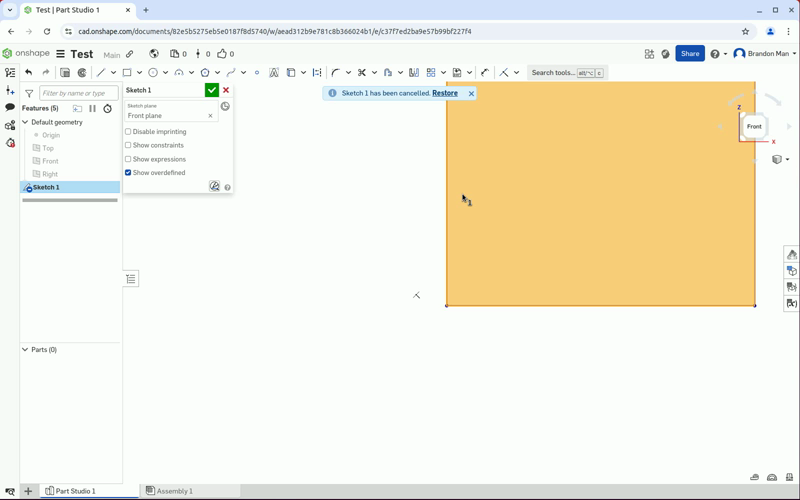
scroll(-6)
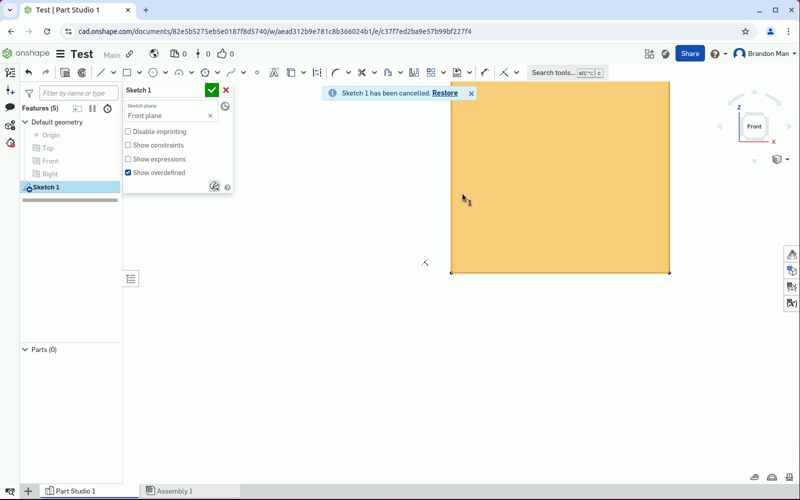
scroll(-6)
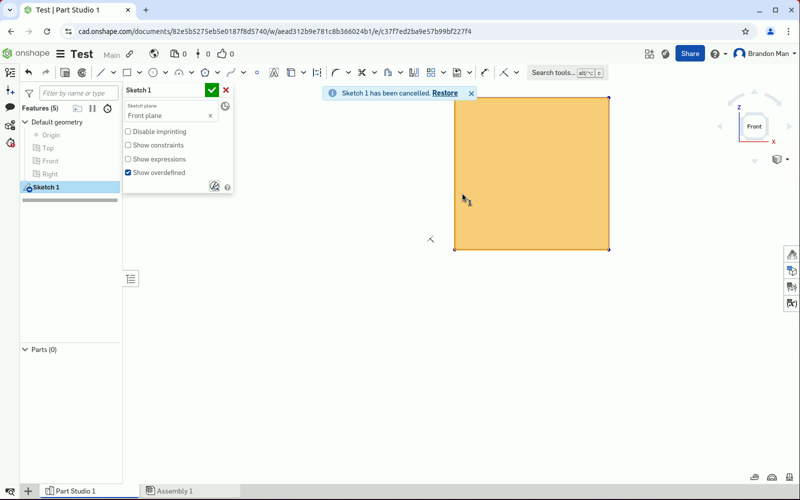
scroll(-6)
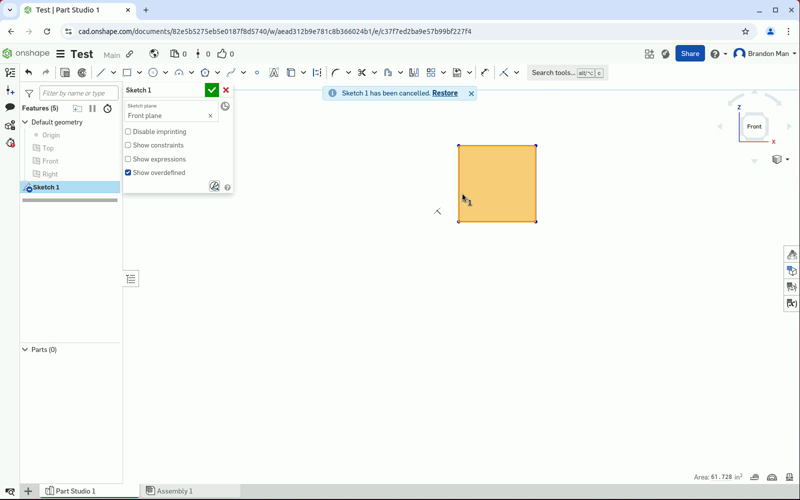
scroll(-6)
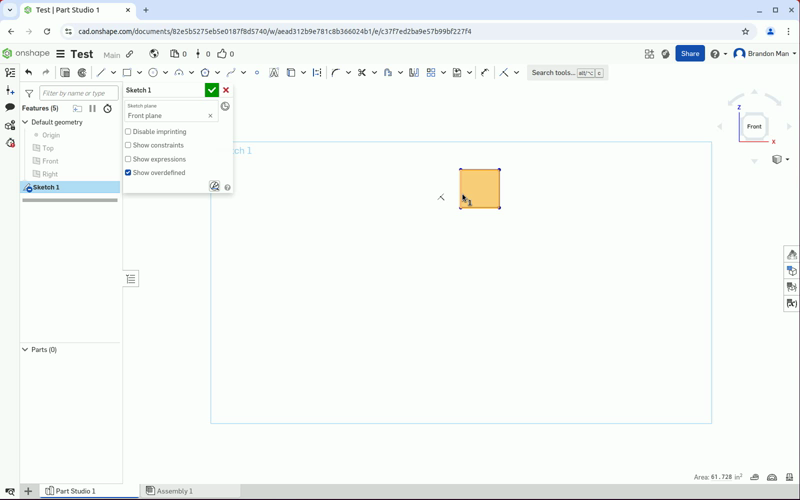
mouse_move(73, 352)
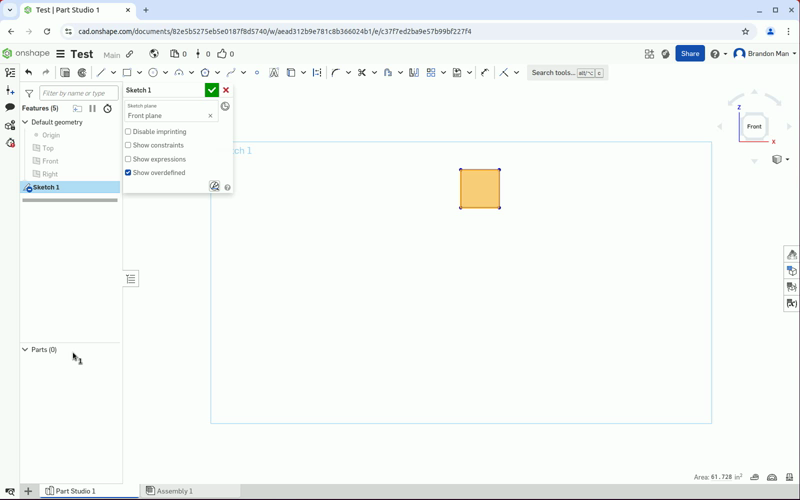
key(shift+y)
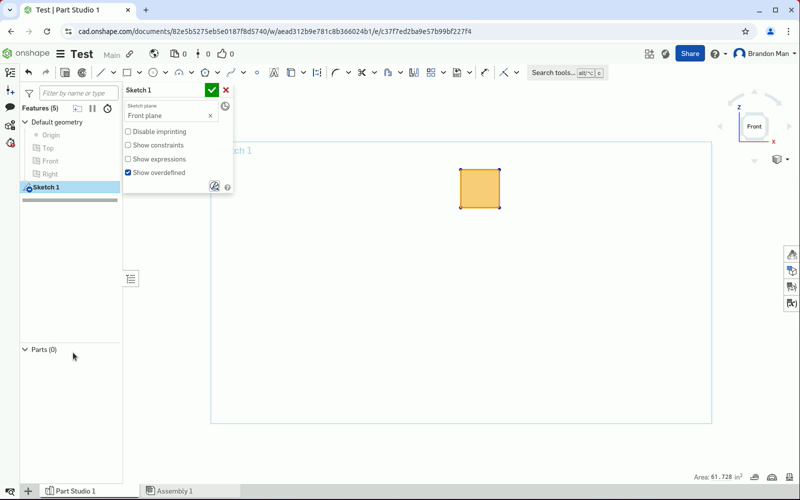
key(shift+e)
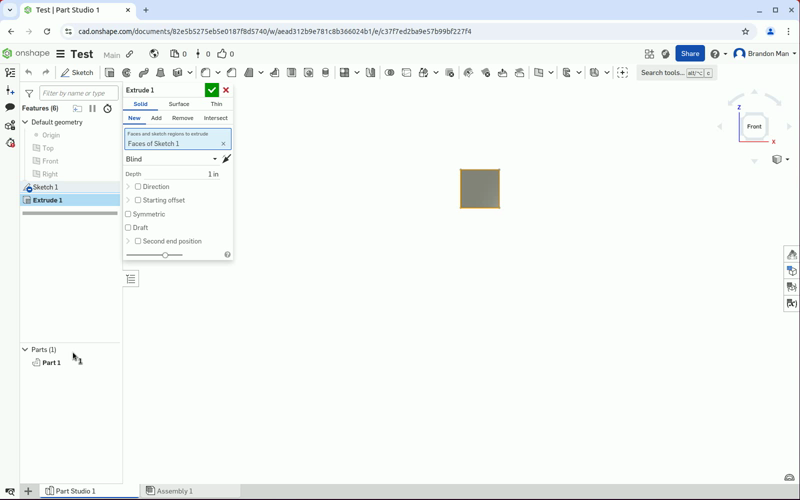
mouse_move(143, 106)
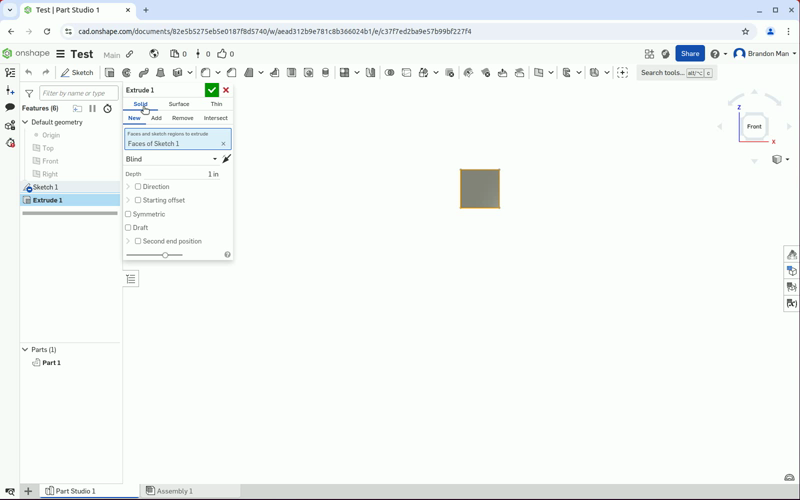
click(143, 106)
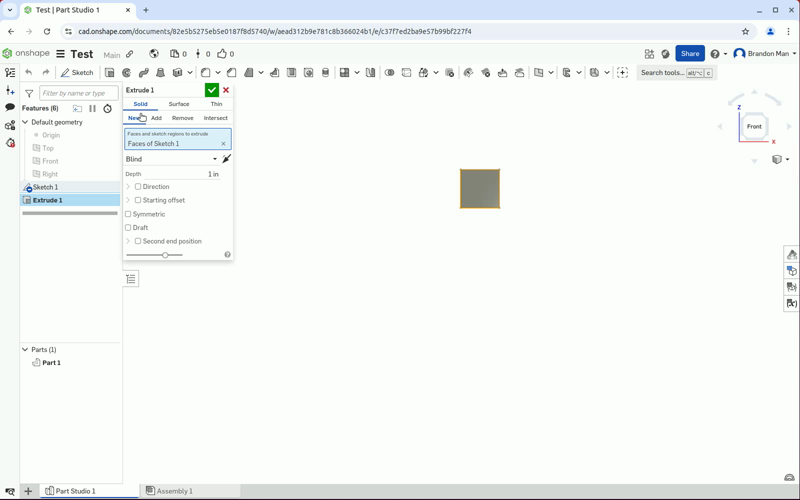
mouse_move(137, 120)
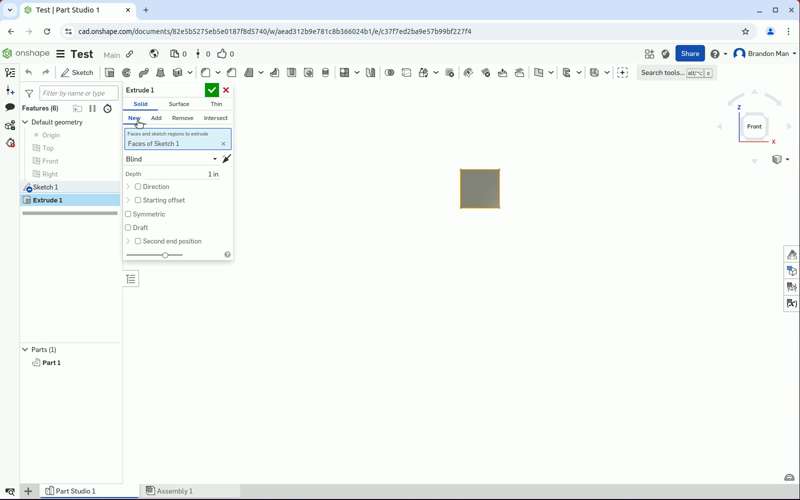
click(137, 120)
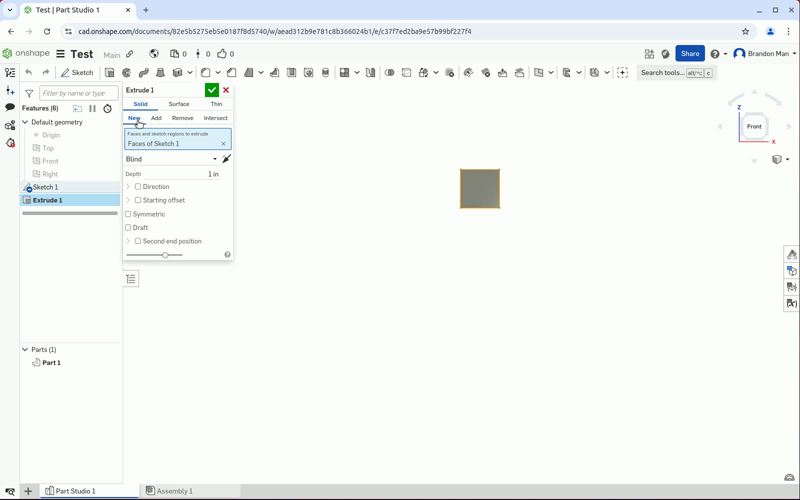
key(tab, 4)
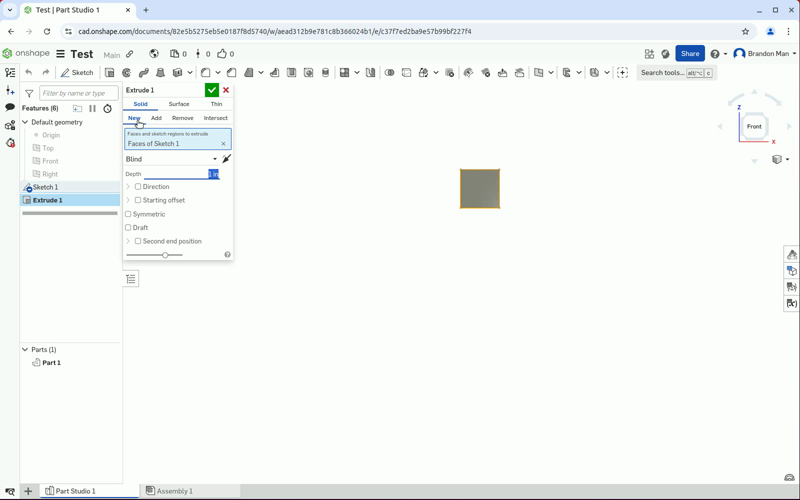
text(7.703)
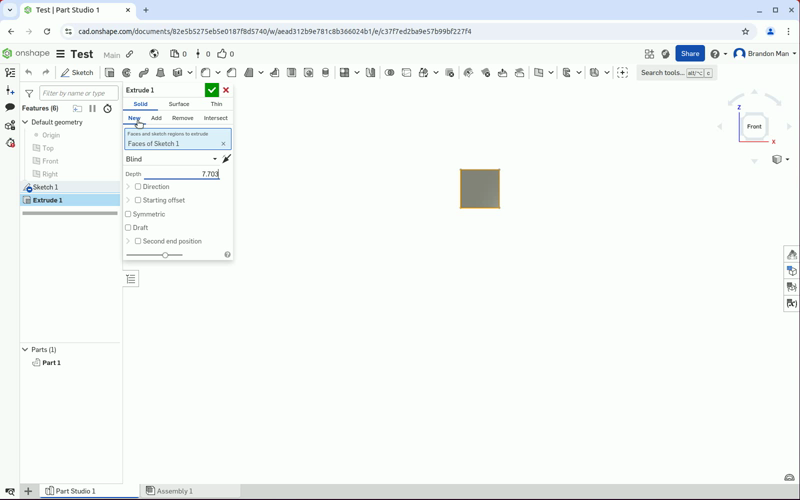
key(enter)
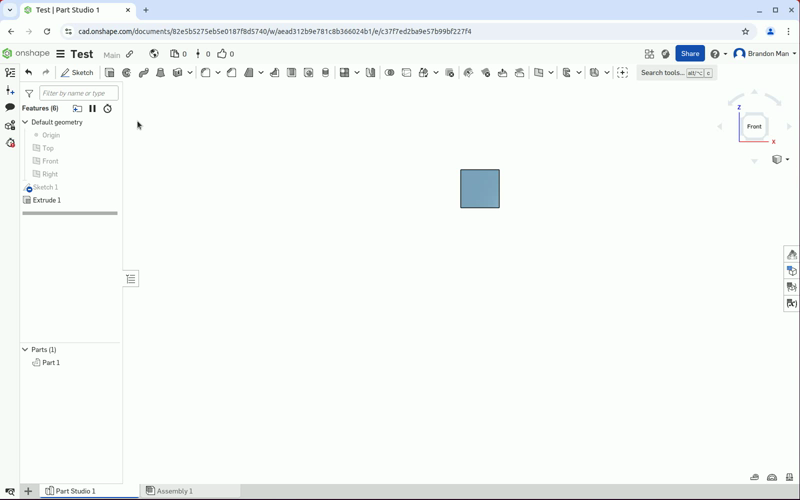
key(shift+h)
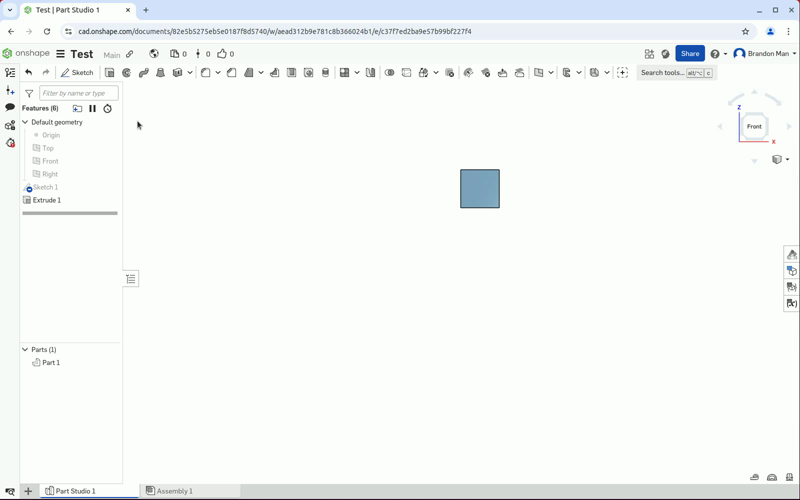
key(shift+h)
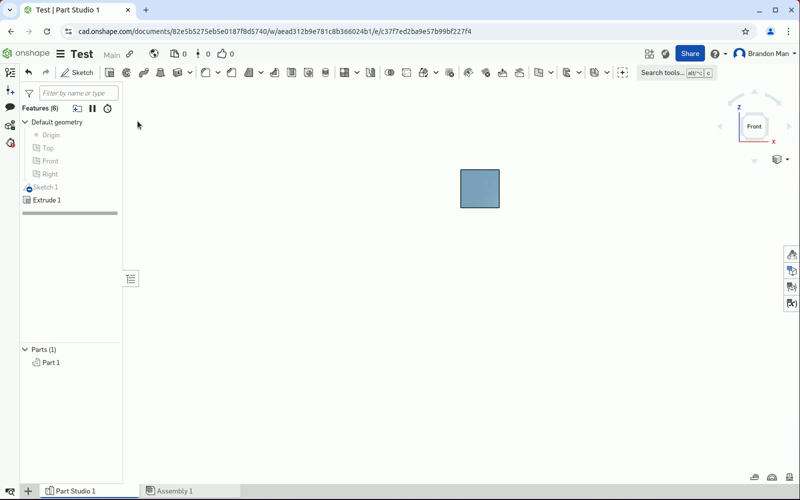
mouse_move(73, 189)
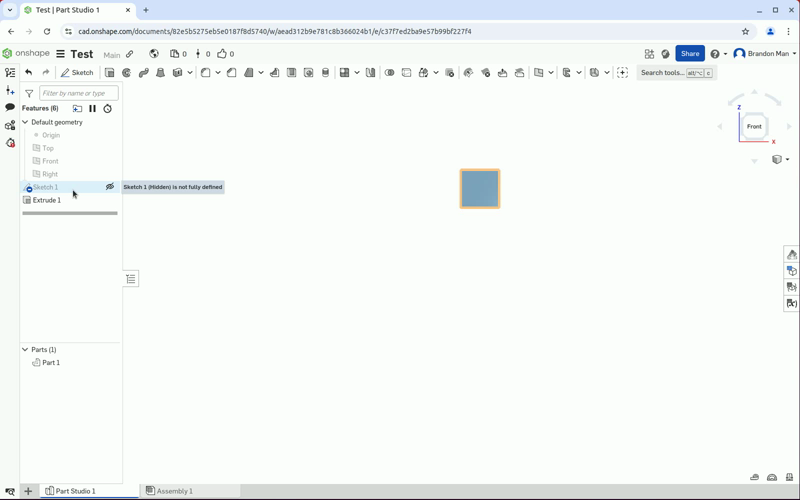
click(73, 189)
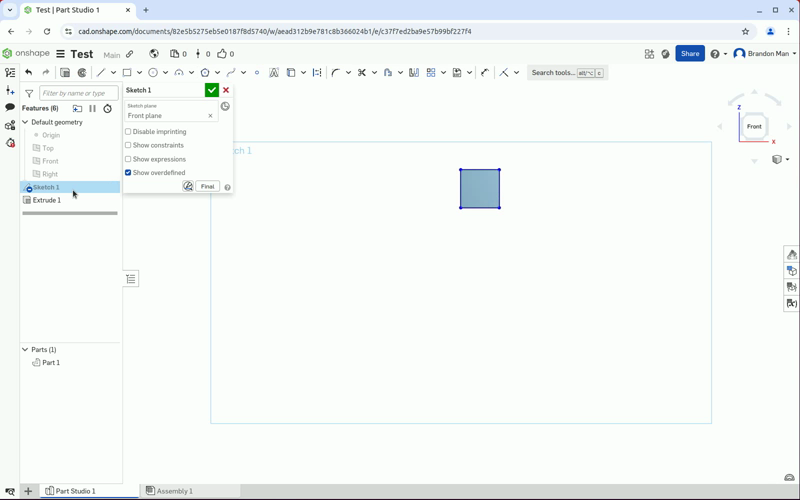
mouse_move(229, 92)
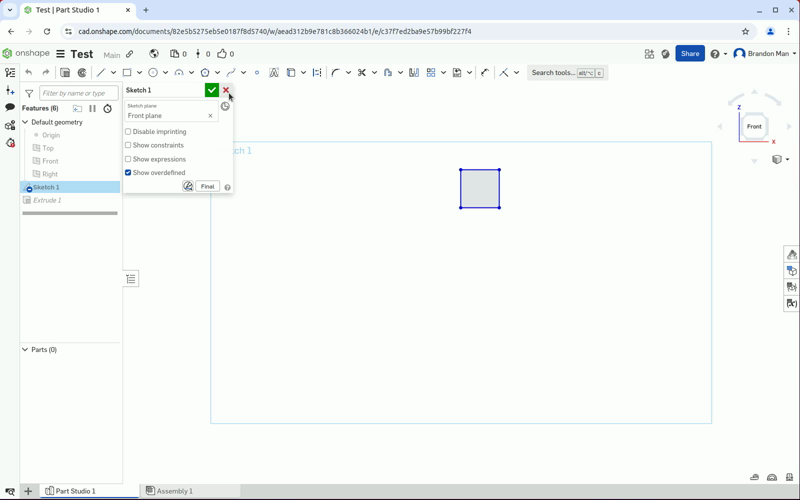
click(229, 92)
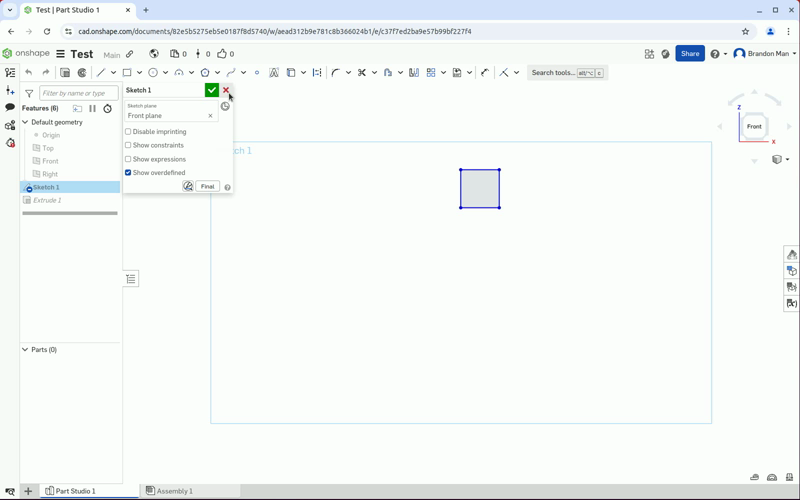
key(shift+s)
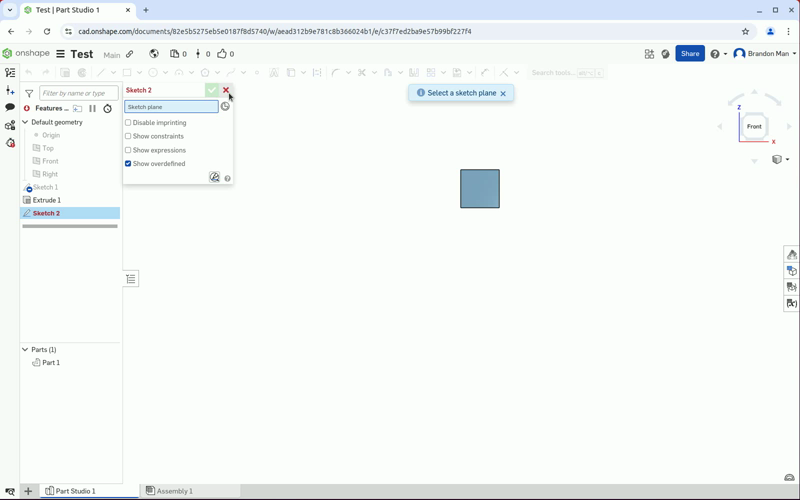
mouse_move(73, 163)
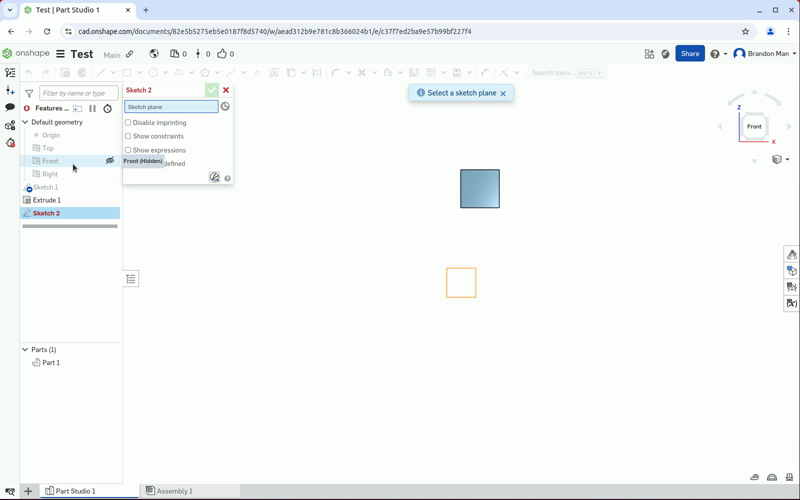
click(73, 163)
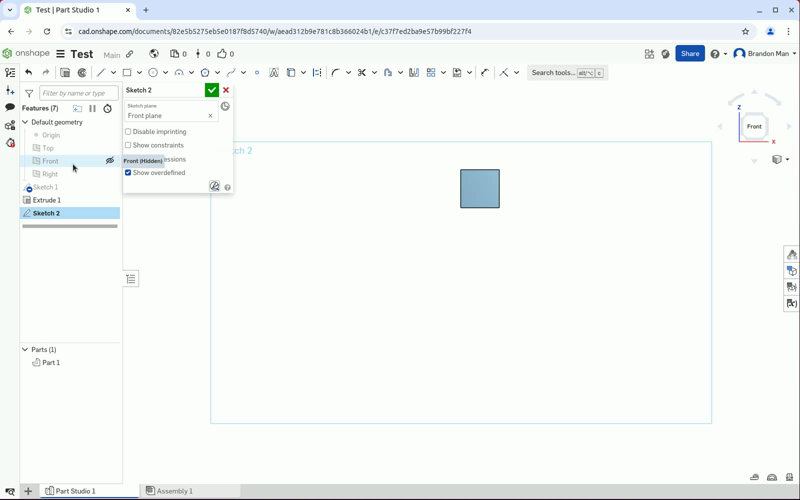
mouse_move(73, 352)
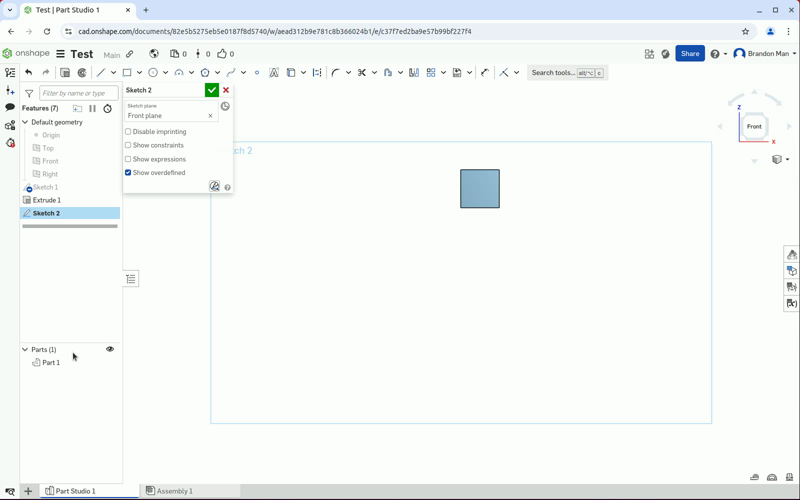
key(y)
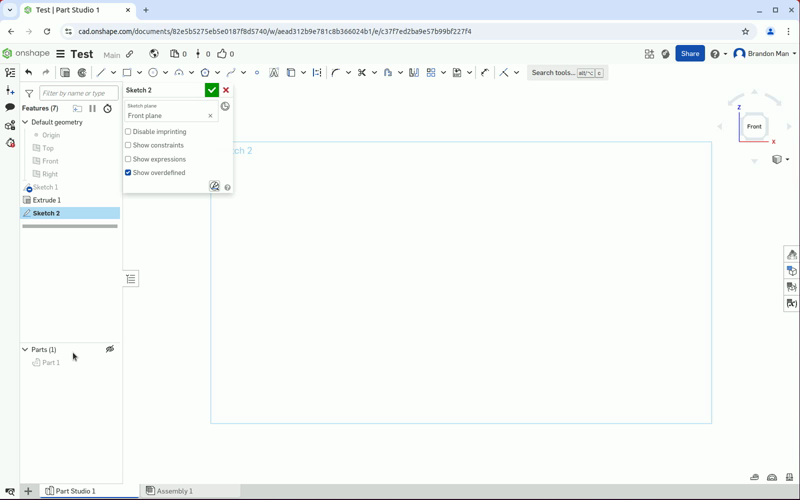
key(l)
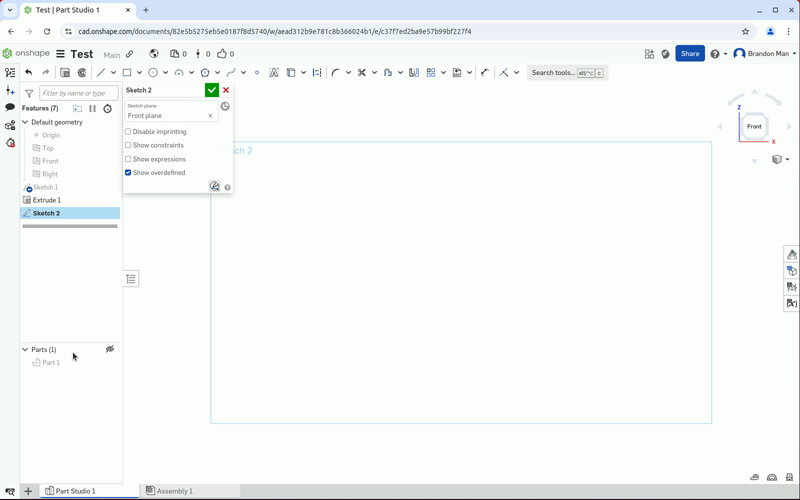
key_down(shift)
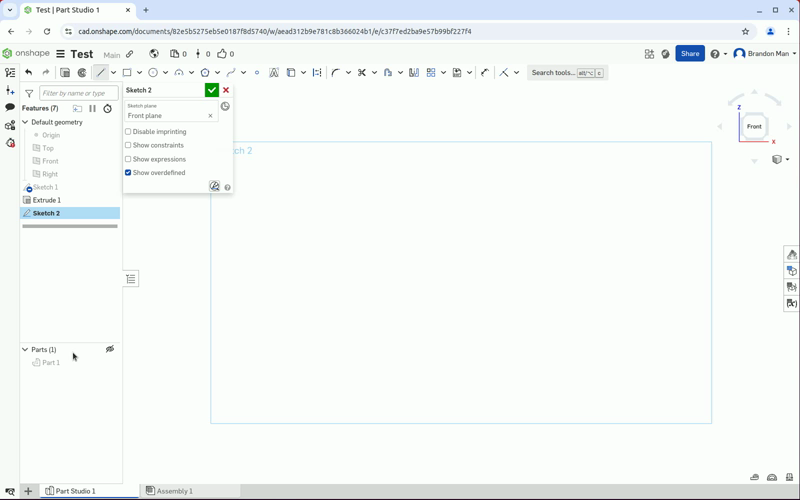
mouse_move(423, 245)
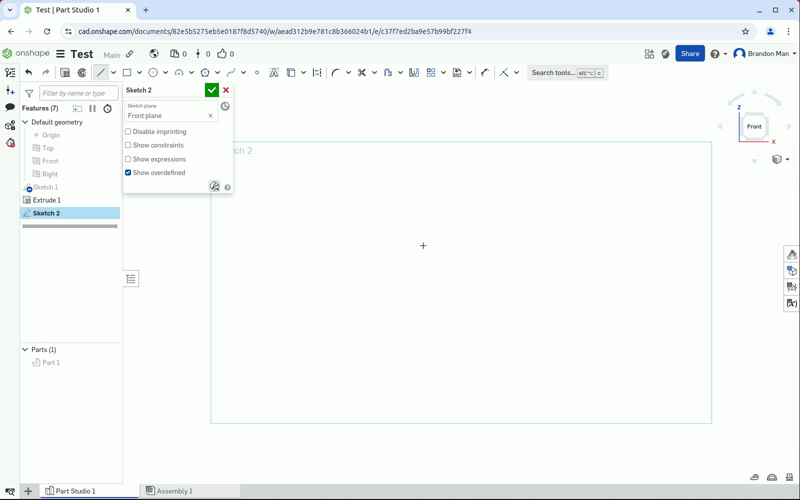
click(423, 245)
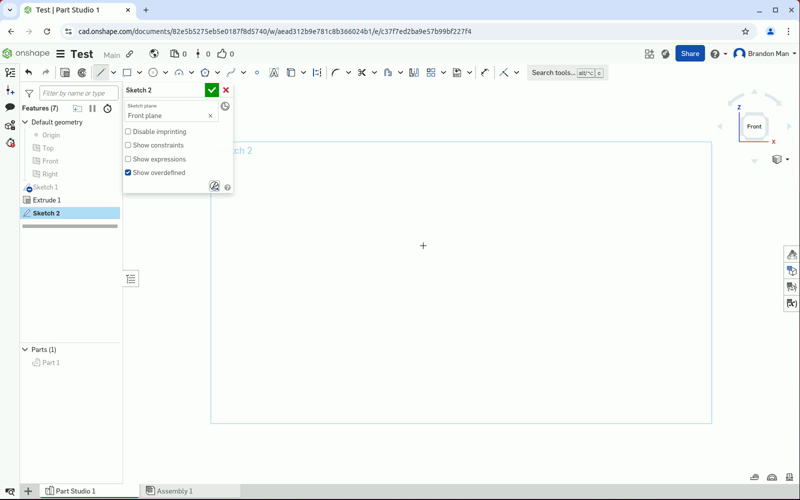
key_up(shift)
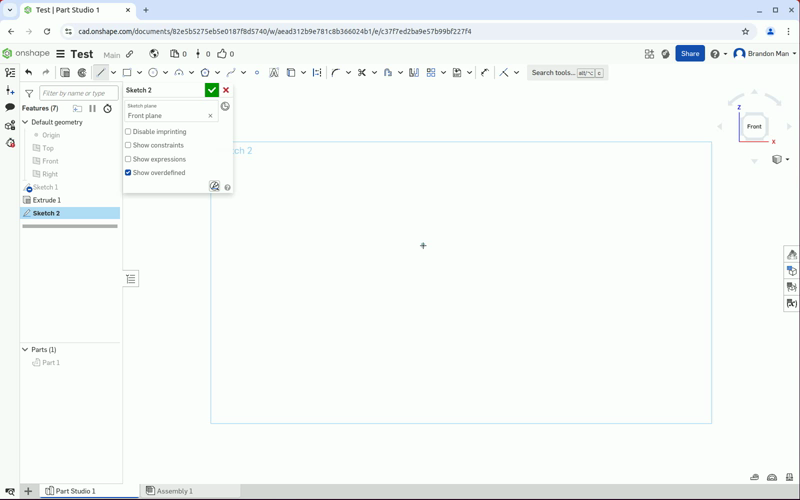
key_down(shift)
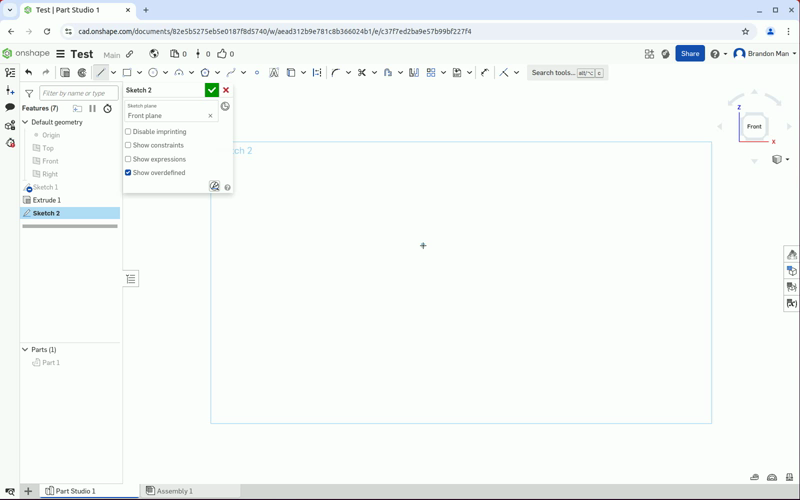
mouse_move(453, 245)
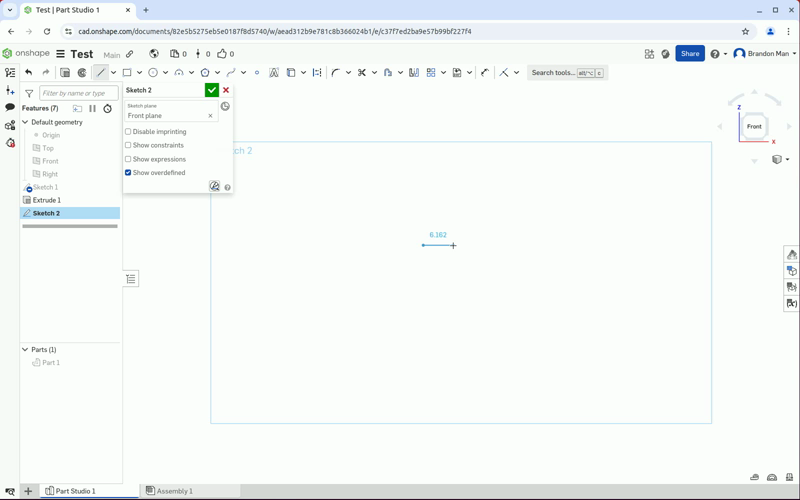
mouse_move(461, 245)
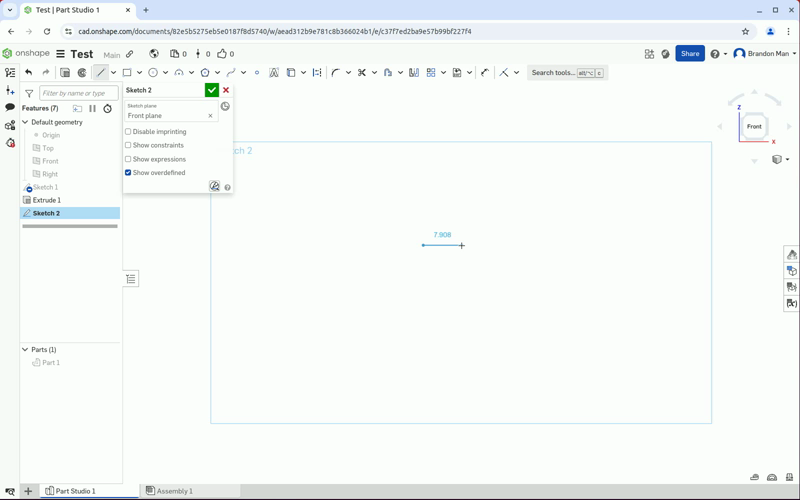
click(461, 245)
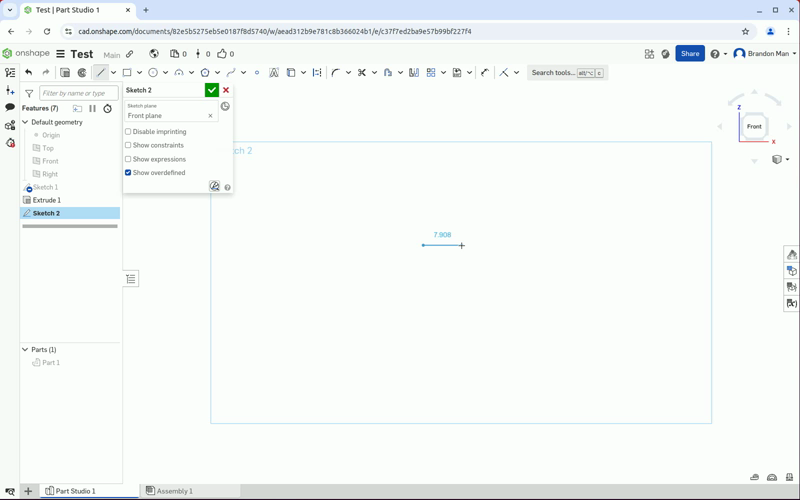
key_up(shift)
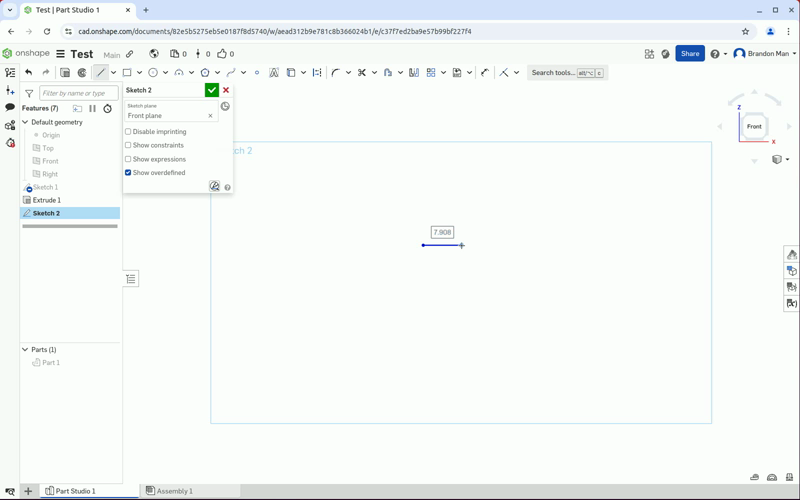
key_down(shift)
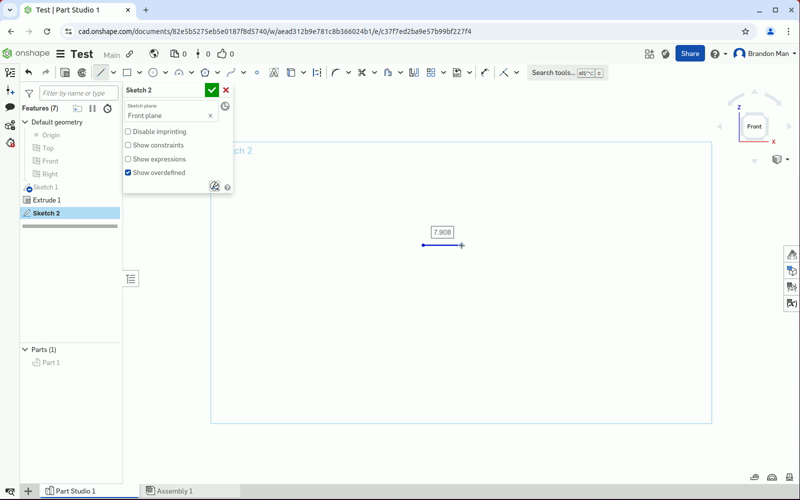
mouse_move(491, 245)
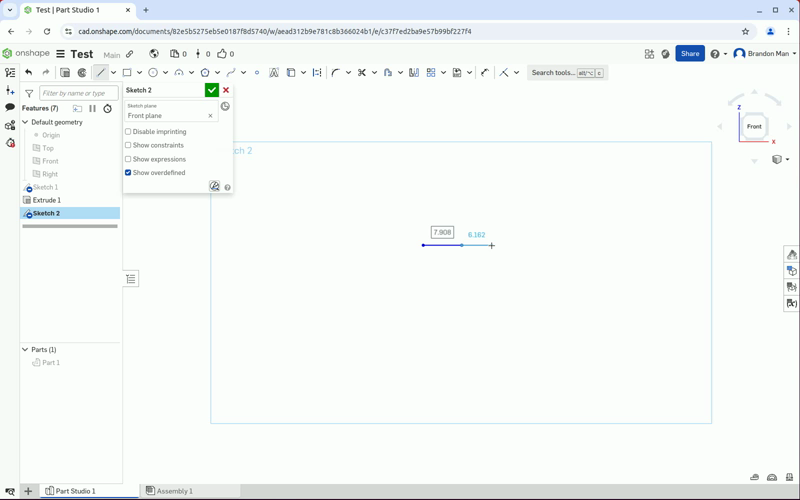
mouse_move(461, 207)
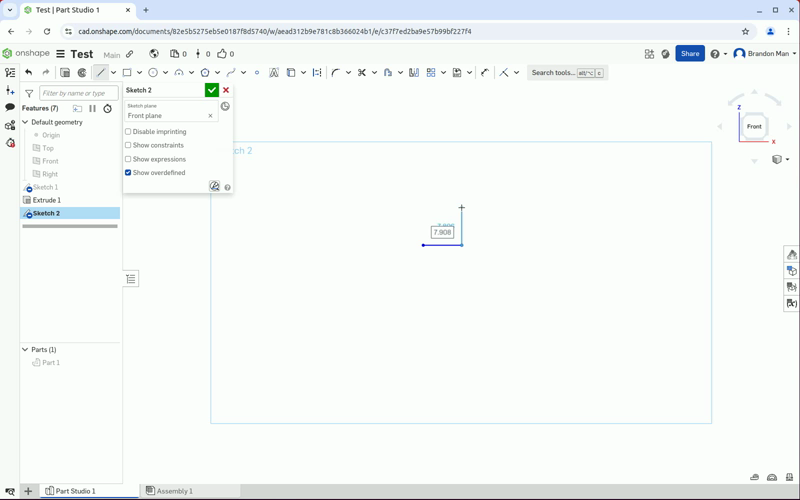
click(461, 207)
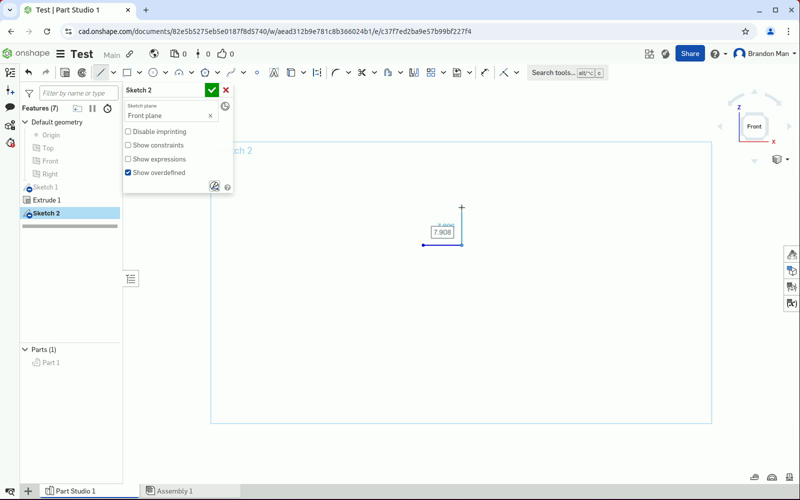
key_up(shift)
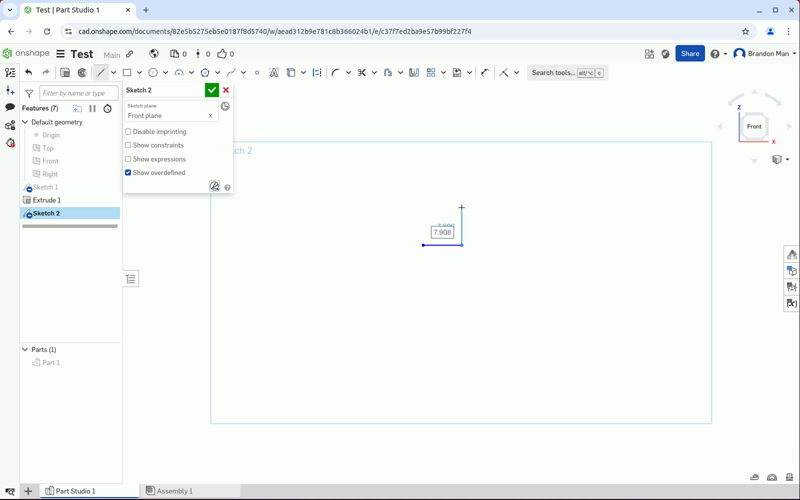
key_down(shift)
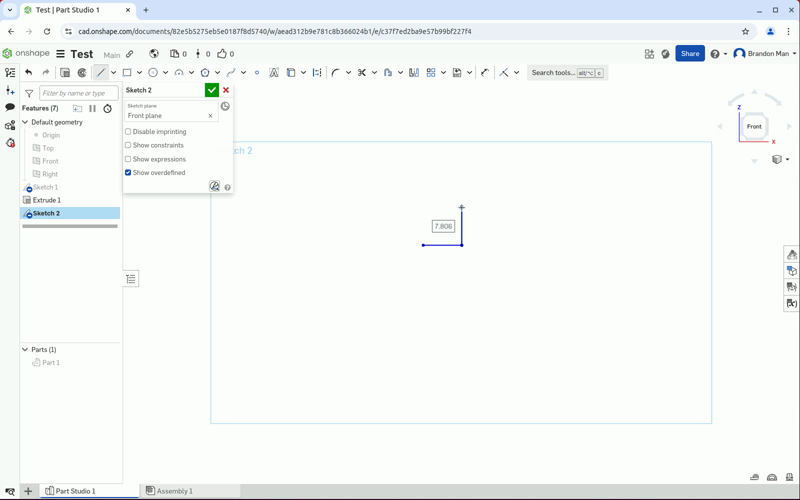
mouse_move(491, 207)
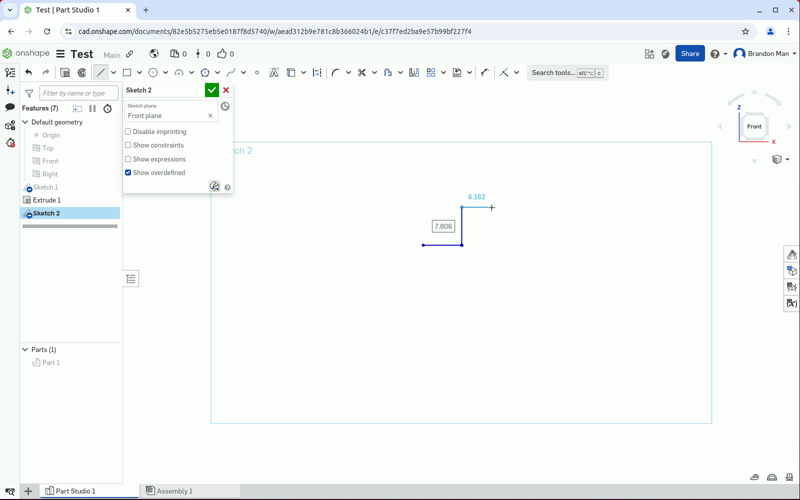
mouse_move(423, 207)
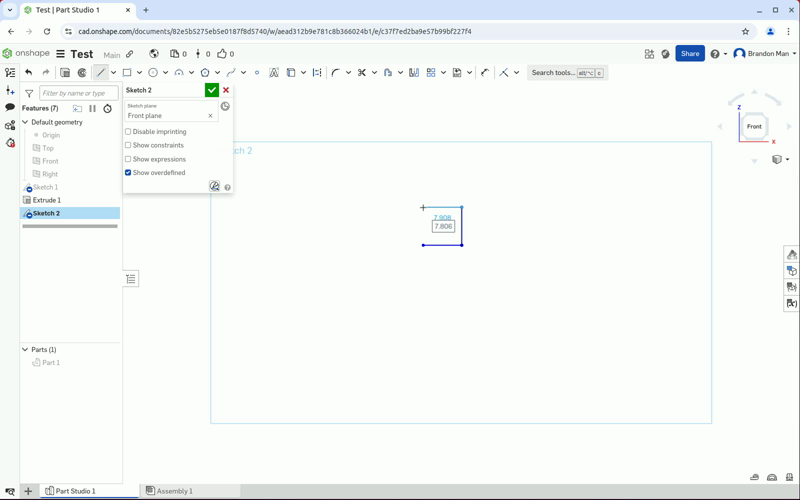
click(423, 207)
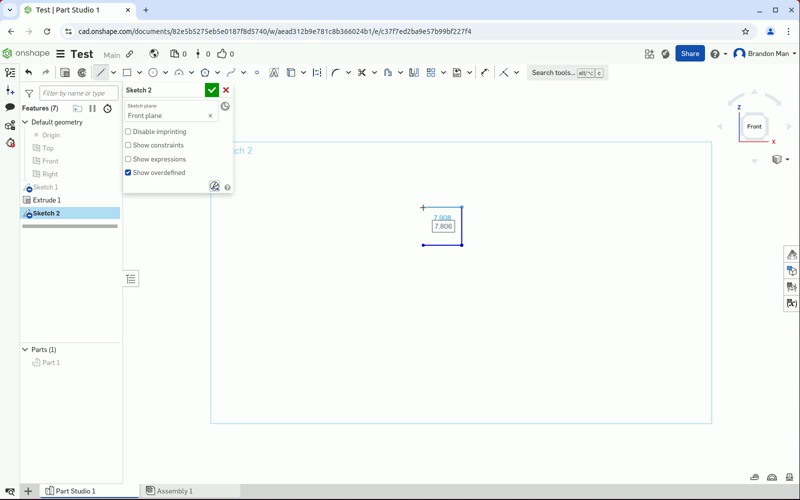
key_up(shift)
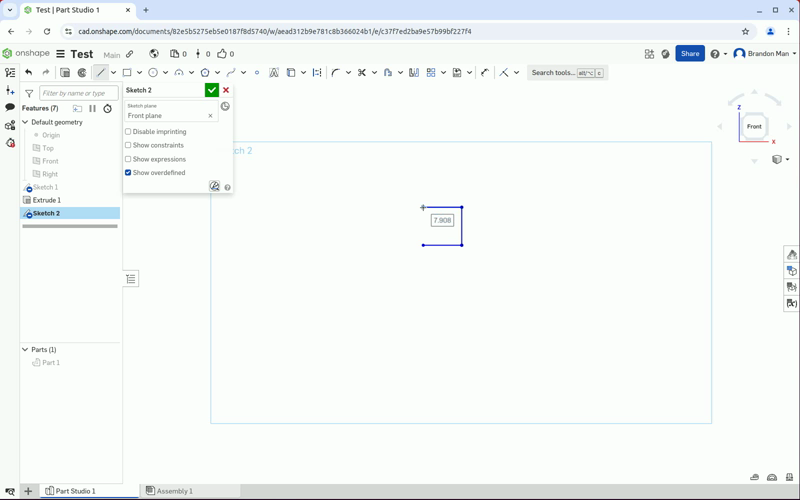
mouse_move(453, 207)
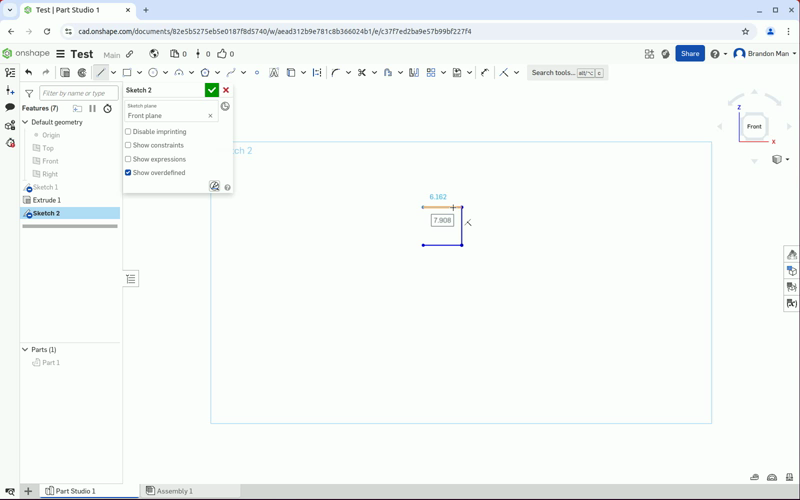
key_down(shift)
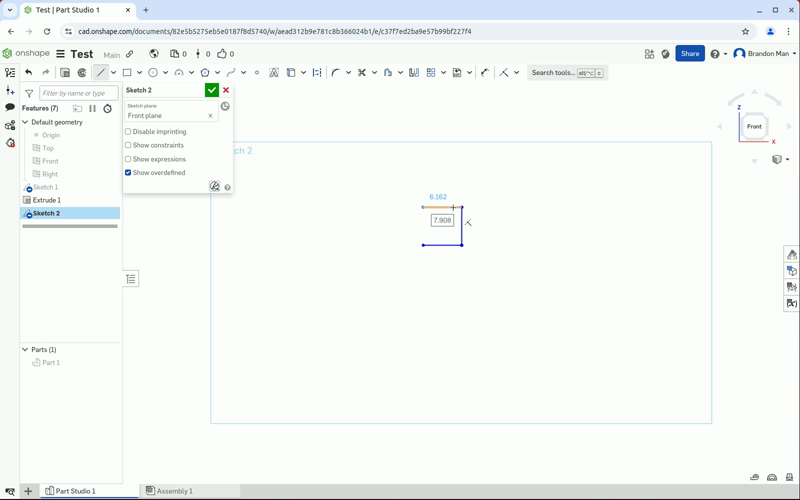
mouse_move(423, 245)
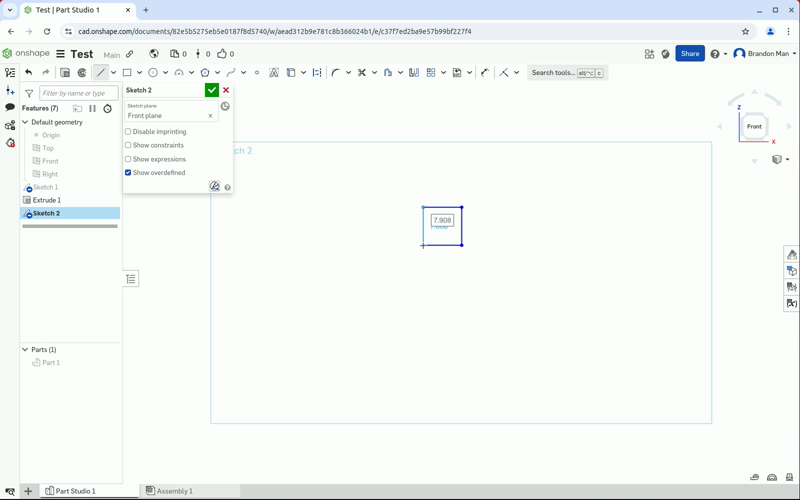
key_up(shift)
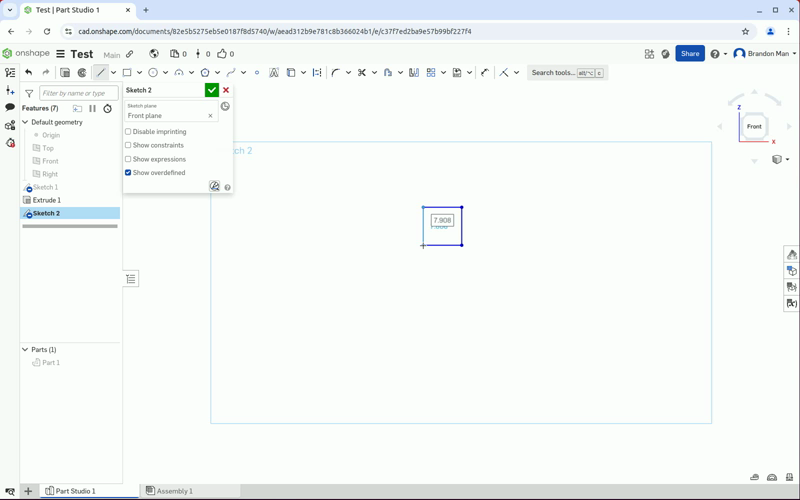
click(423, 245)
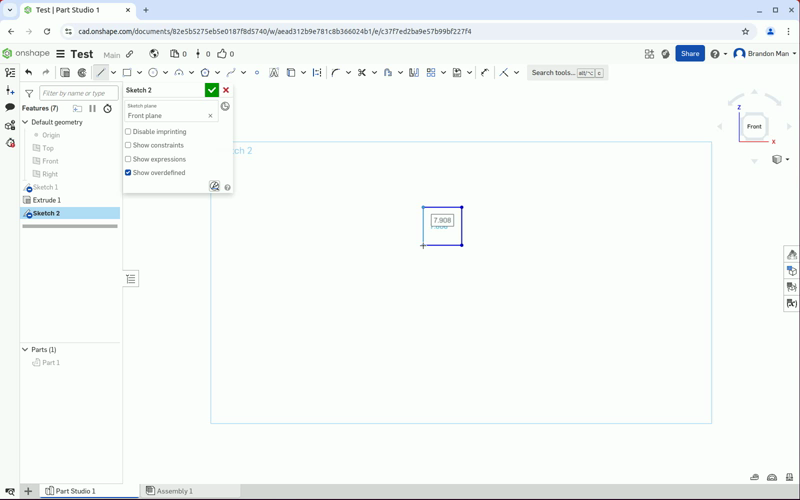
key(esc)
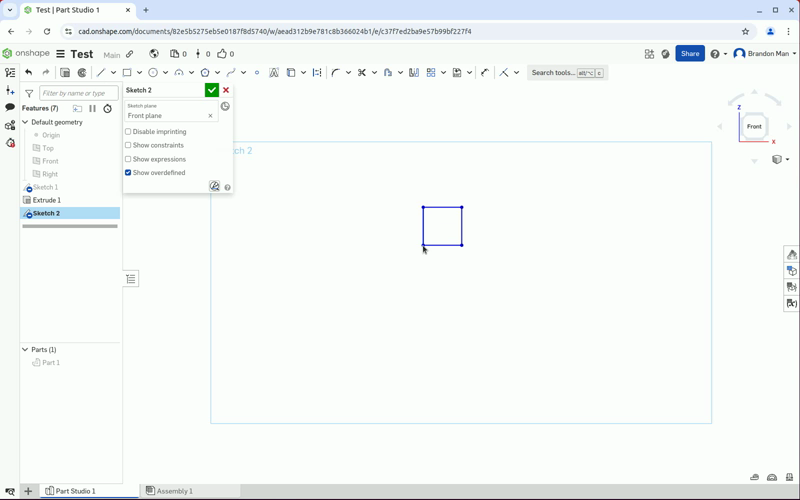
mouse_move(455, 215)
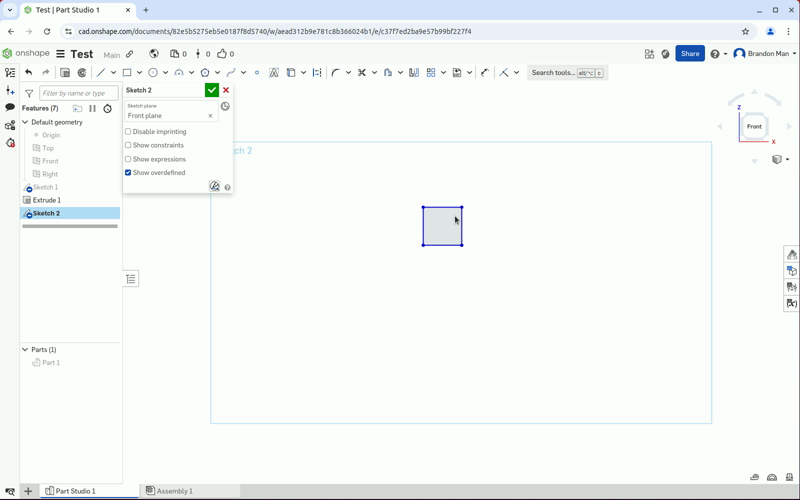
scroll(6)
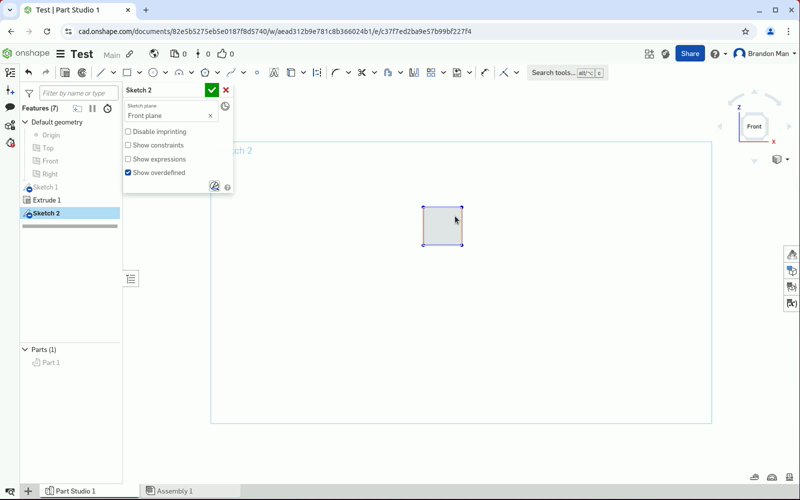
scroll(6)
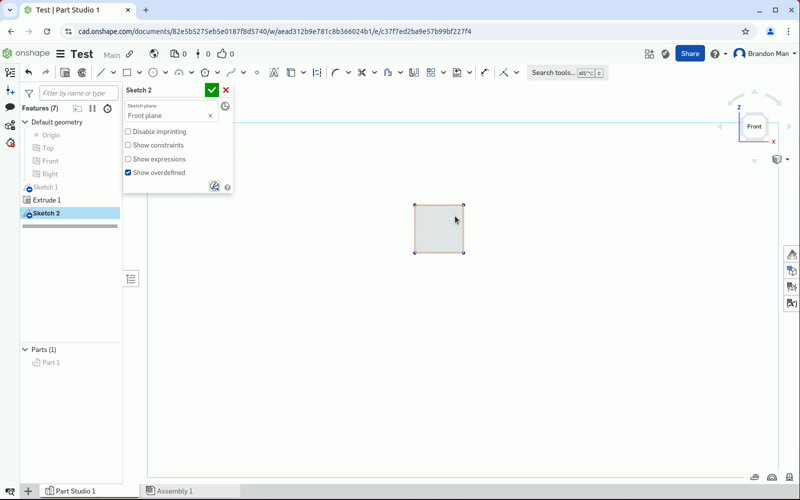
scroll(6)
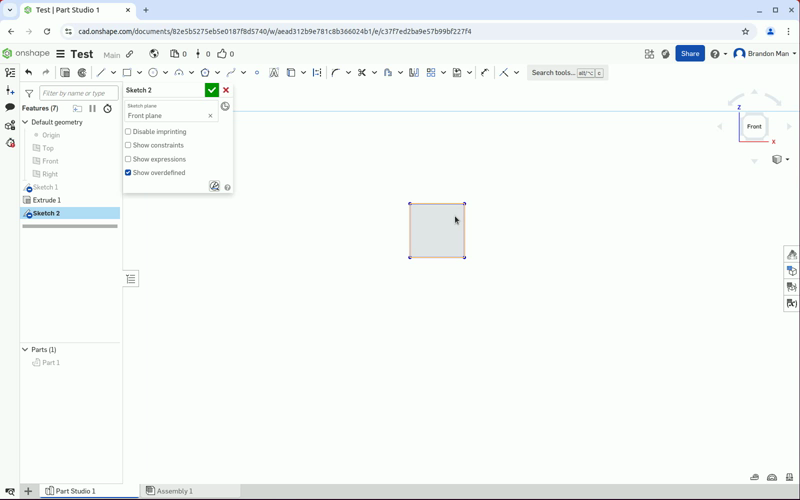
scroll(6)
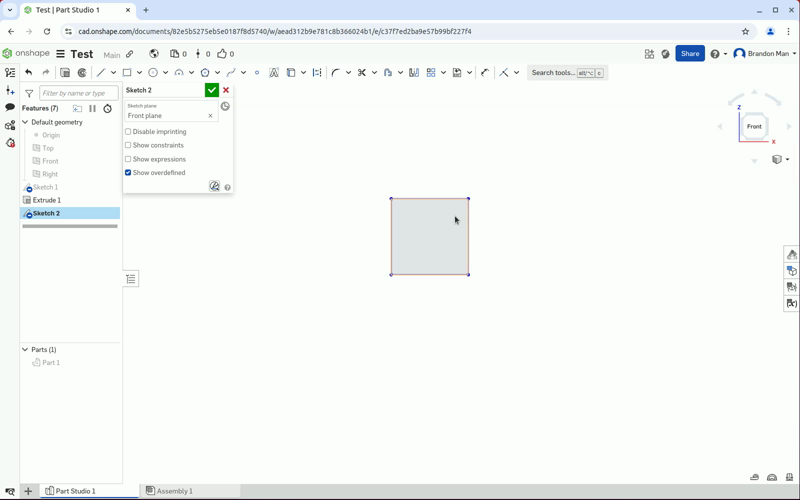
scroll(6)
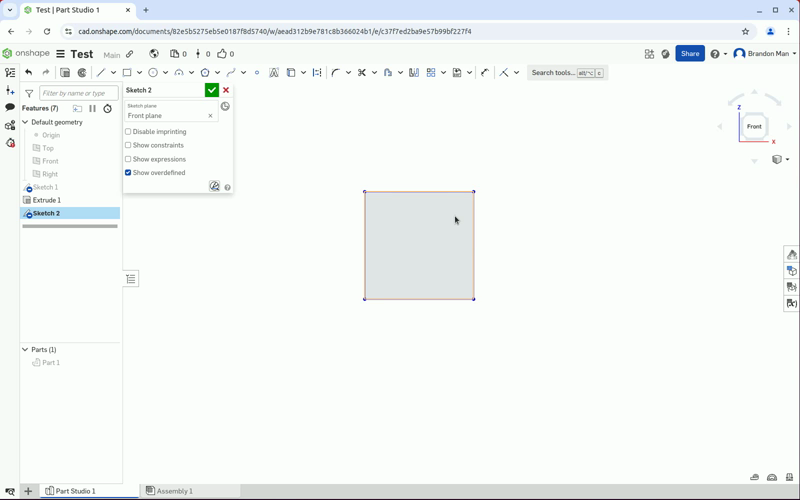
scroll(6)
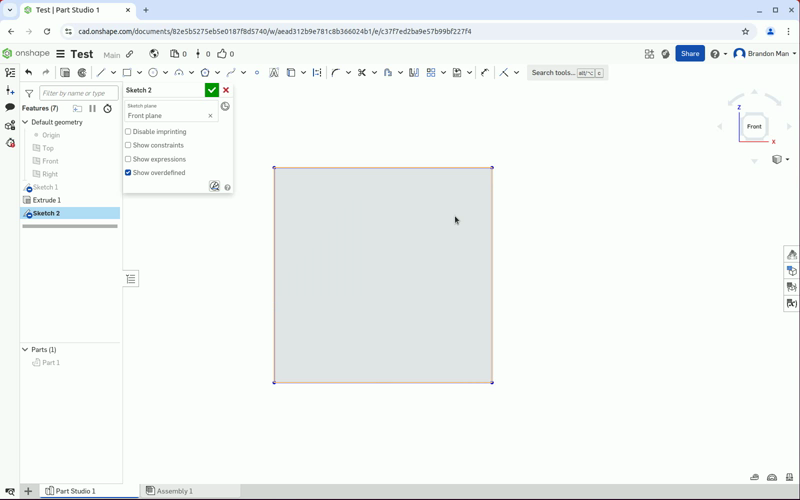
scroll(6)
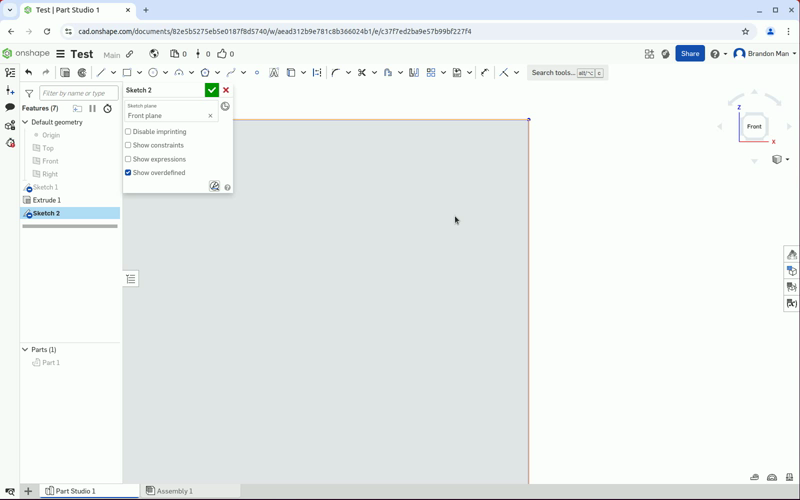
click(455, 215)
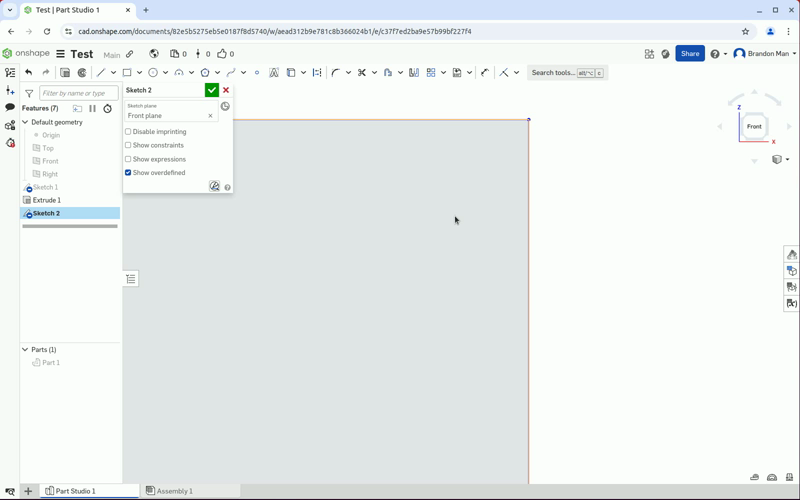
scroll(-6)
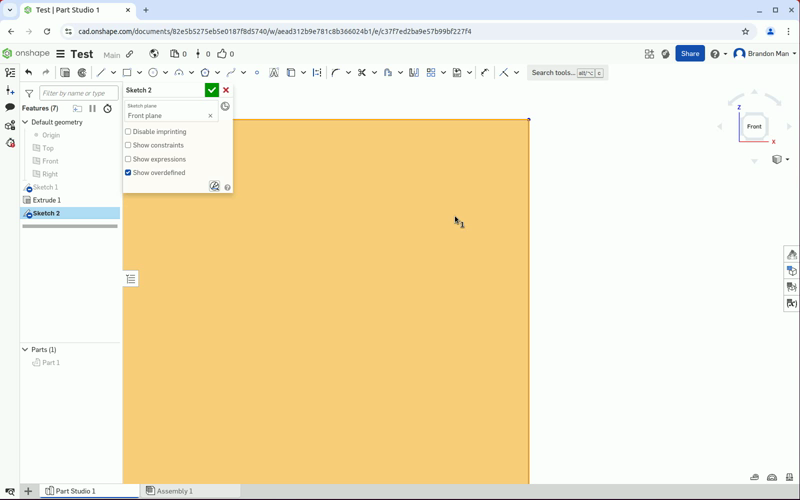
scroll(-6)
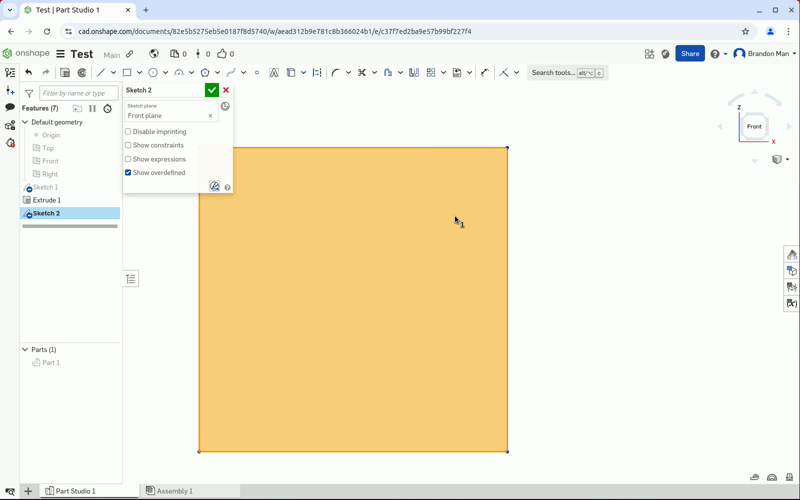
scroll(-6)
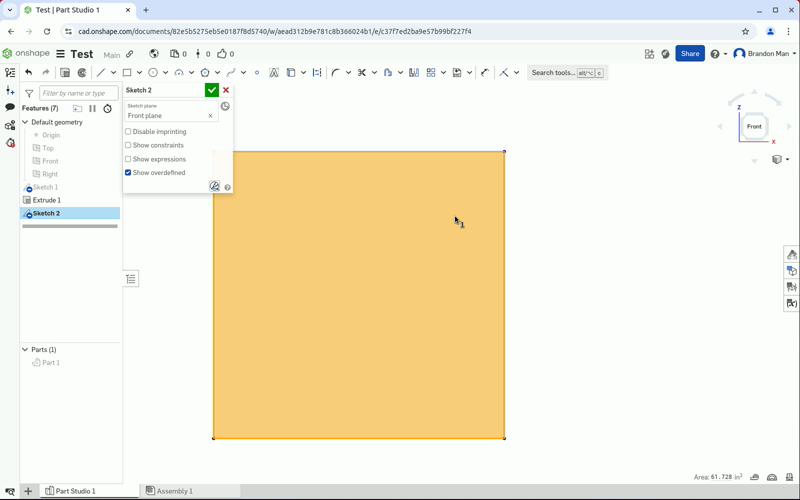
scroll(-6)
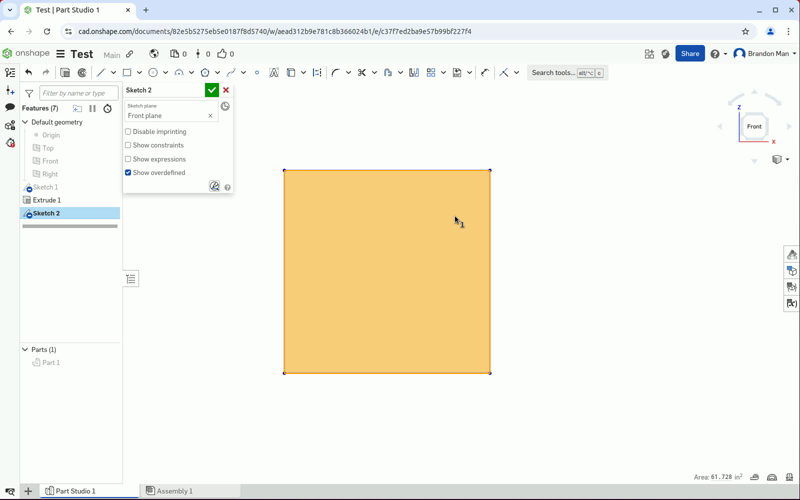
scroll(-6)
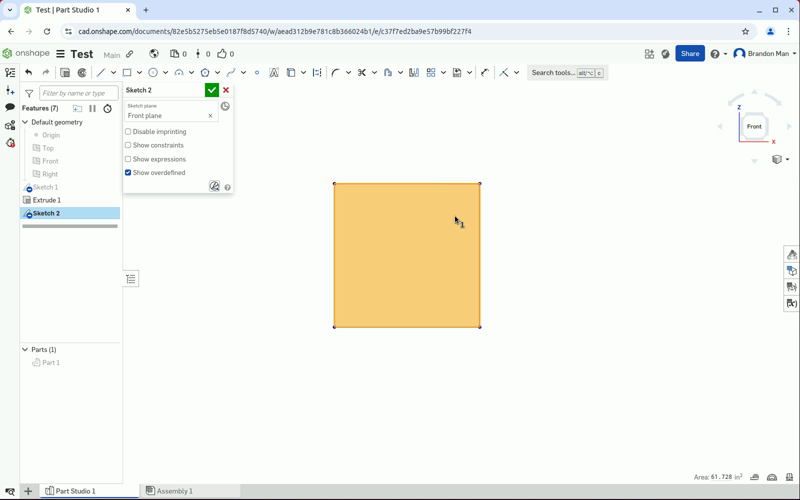
scroll(-6)
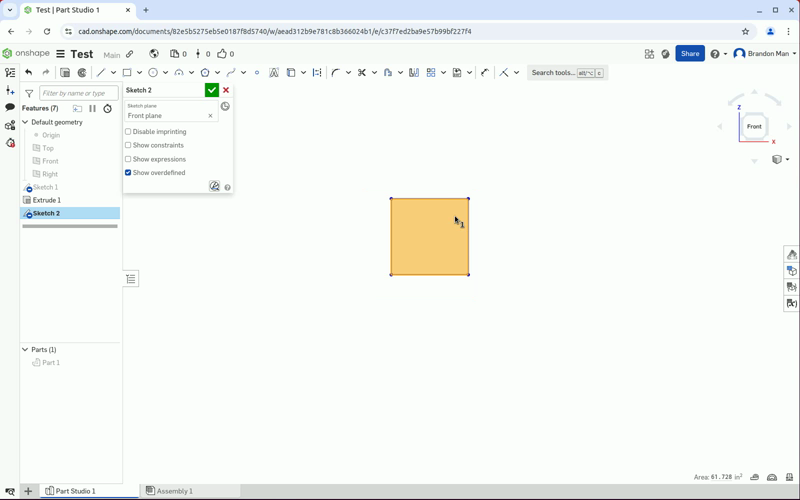
scroll(-6)
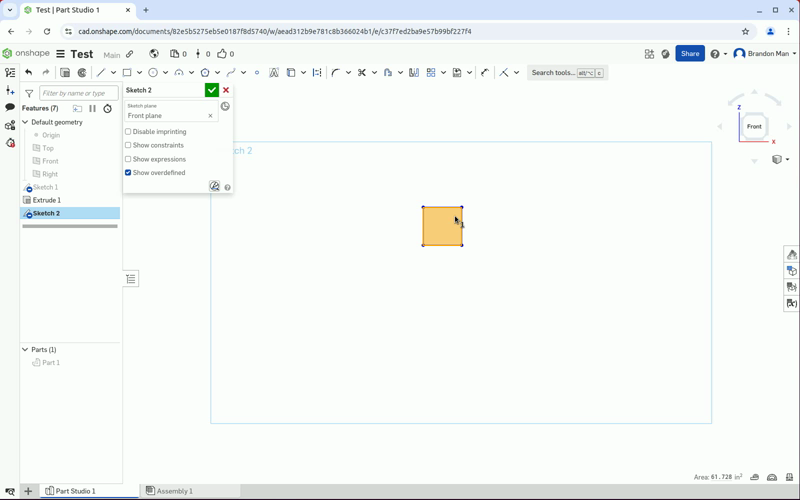
mouse_move(73, 352)
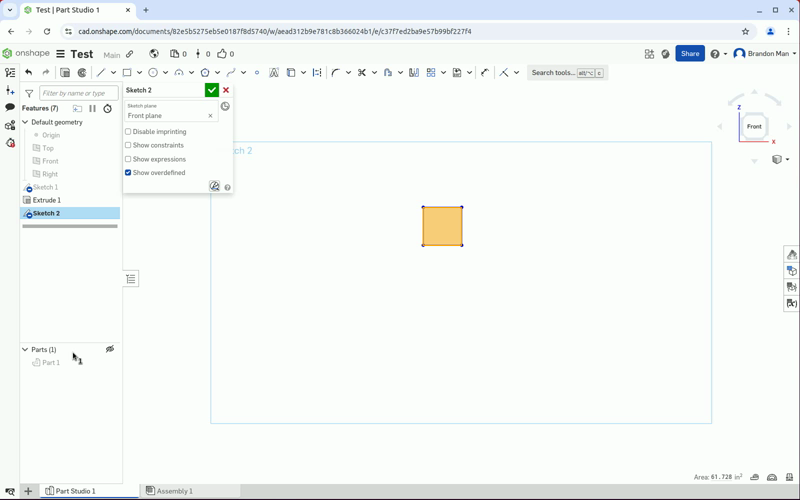
key(shift+y)
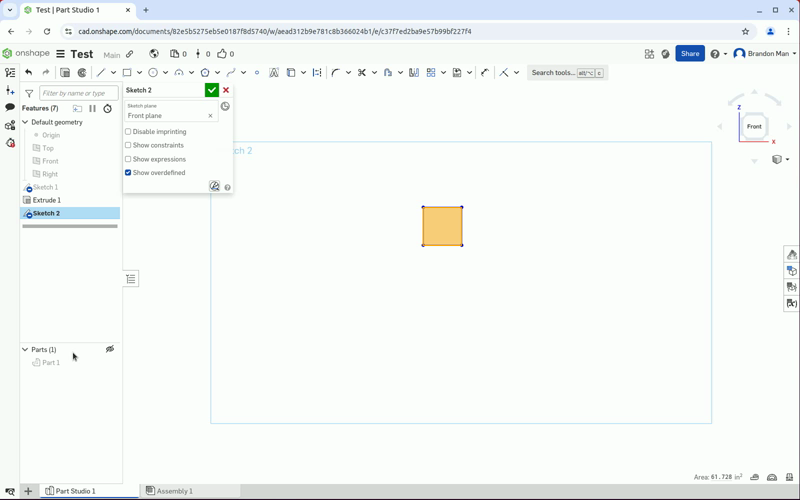
key(shift+e)
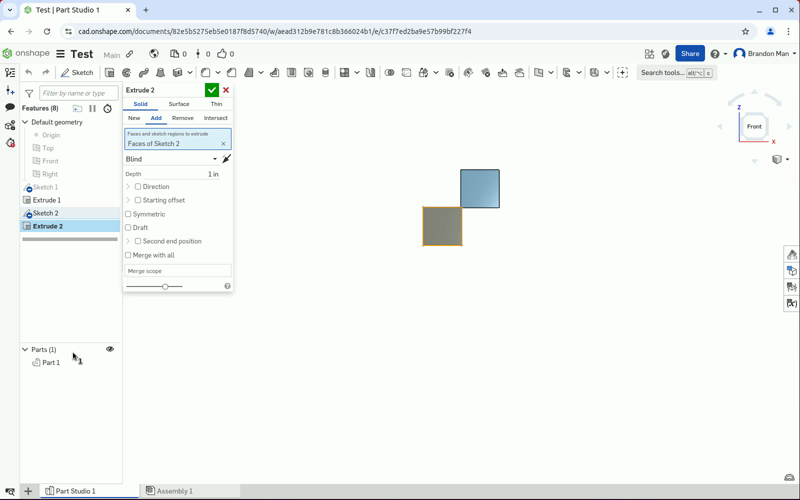
mouse_move(143, 106)
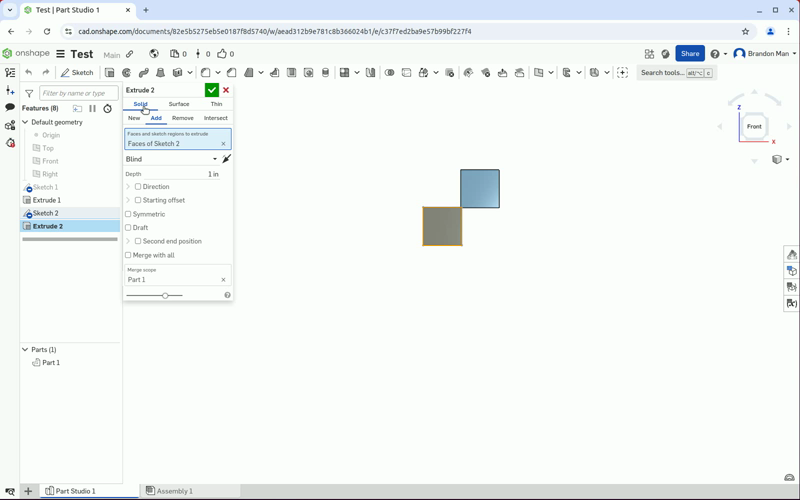
click(143, 106)
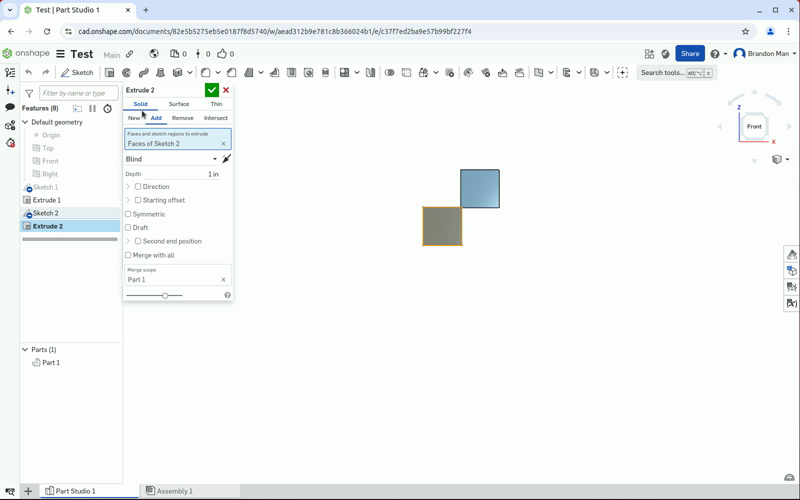
mouse_move(137, 120)
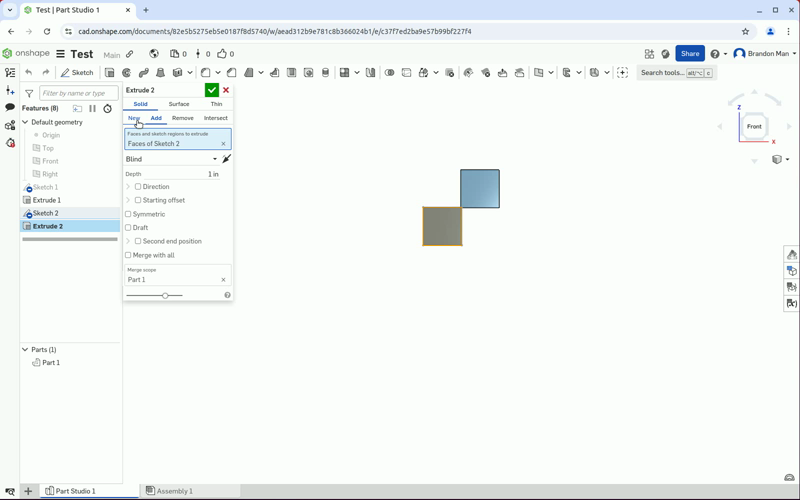
click(137, 120)
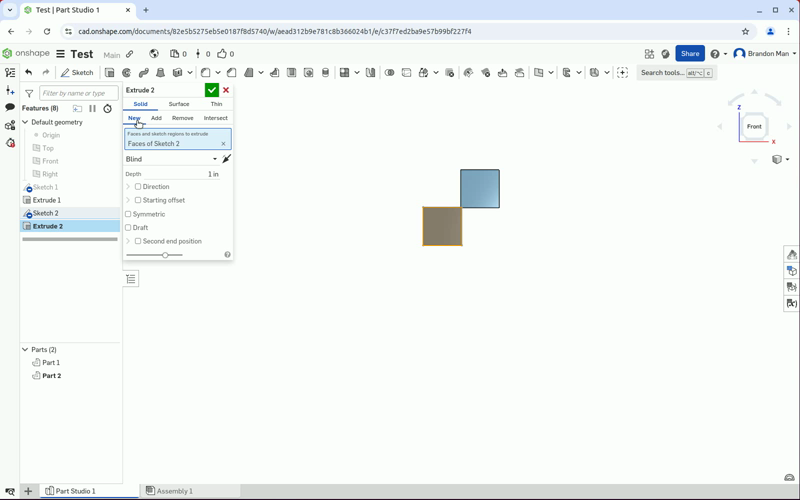
key(tab, 4)
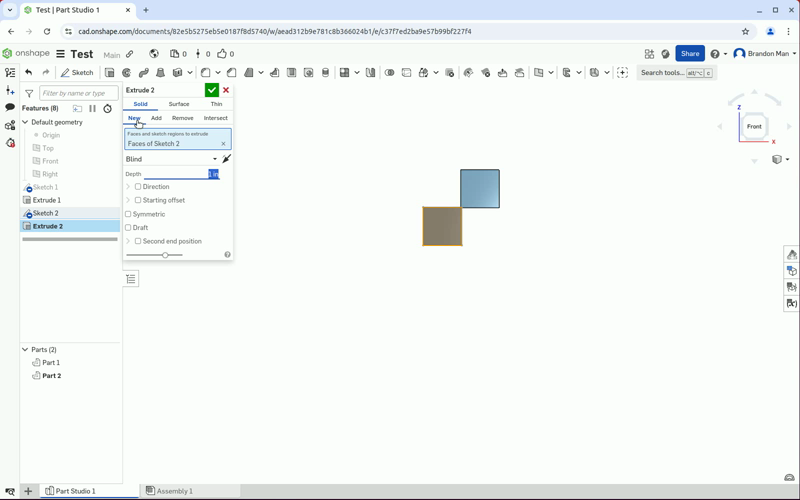
text(7.703)
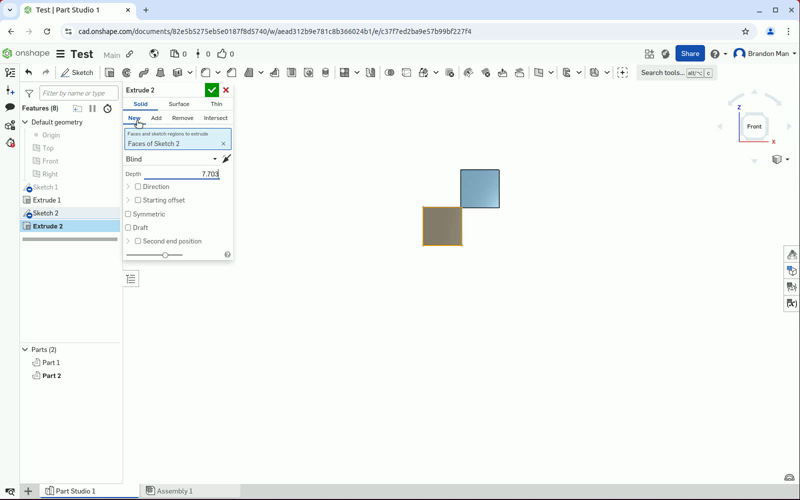
key(enter)
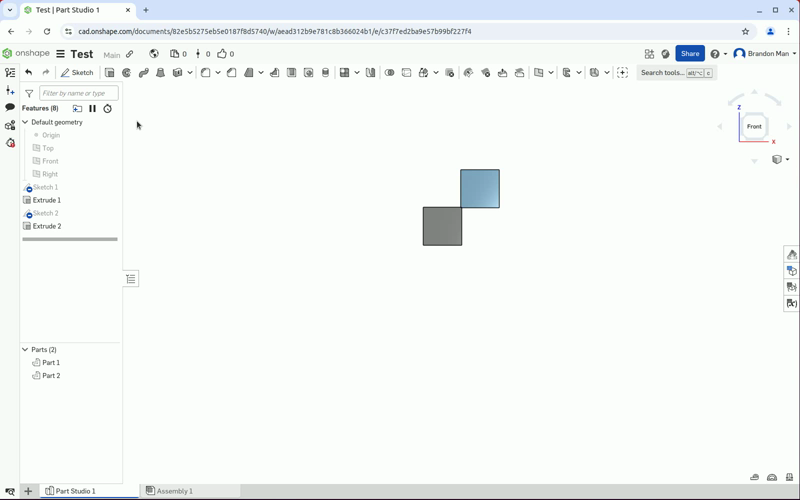
key(shift+h)
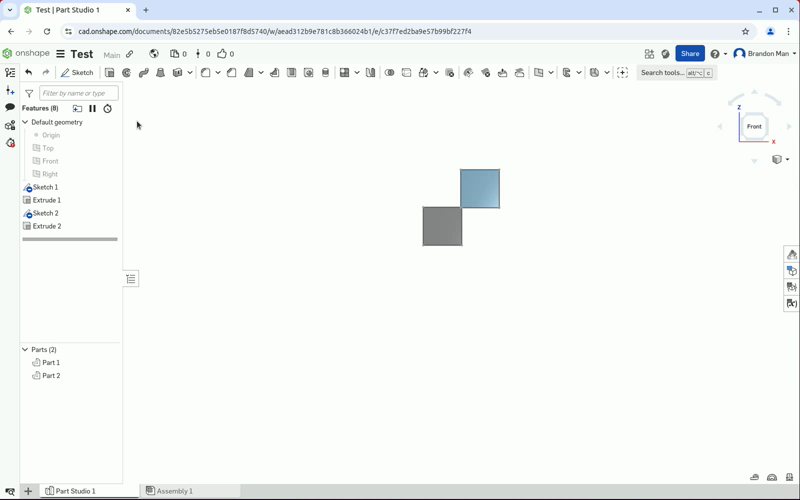
key(shift+h)
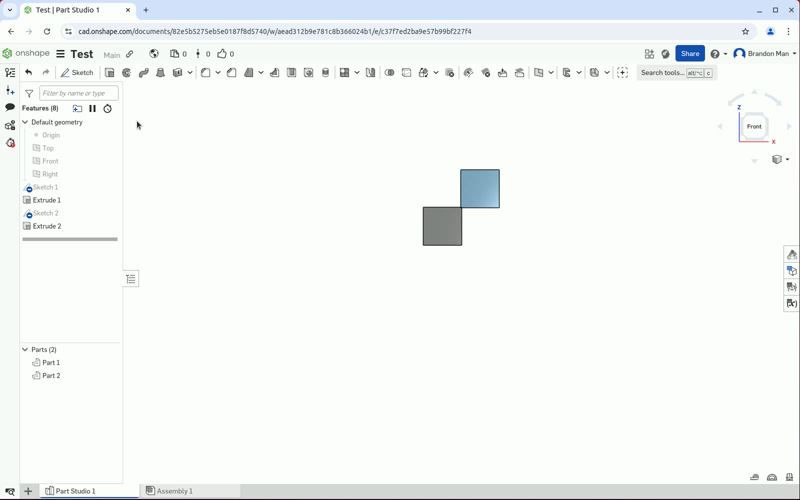
mouse_move(73, 189)
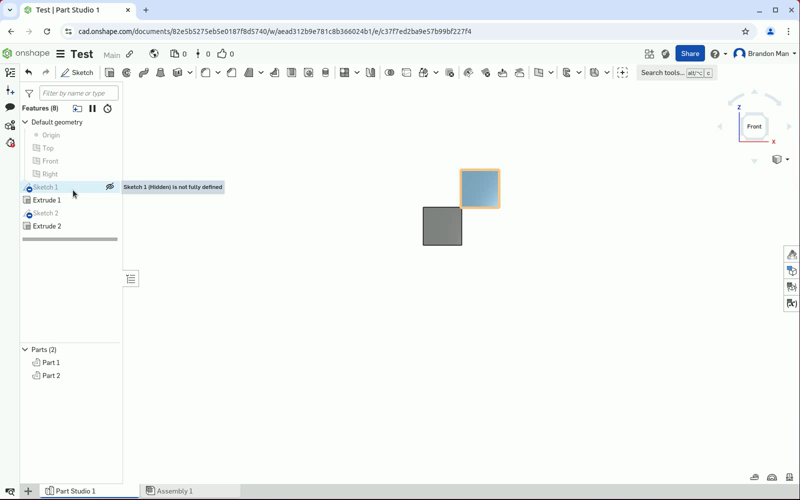
click(73, 189)
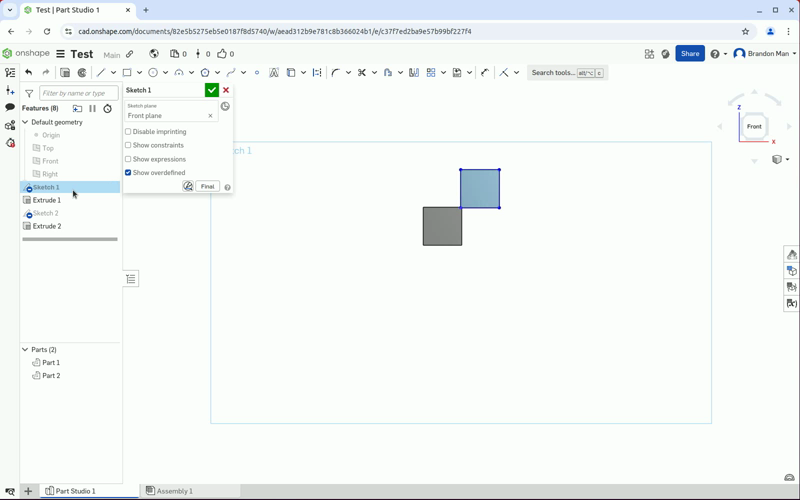
mouse_move(229, 92)
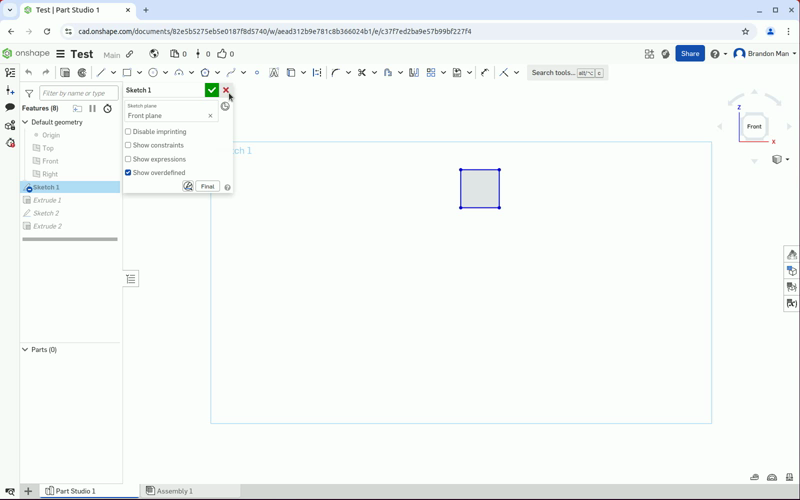
click(229, 92)
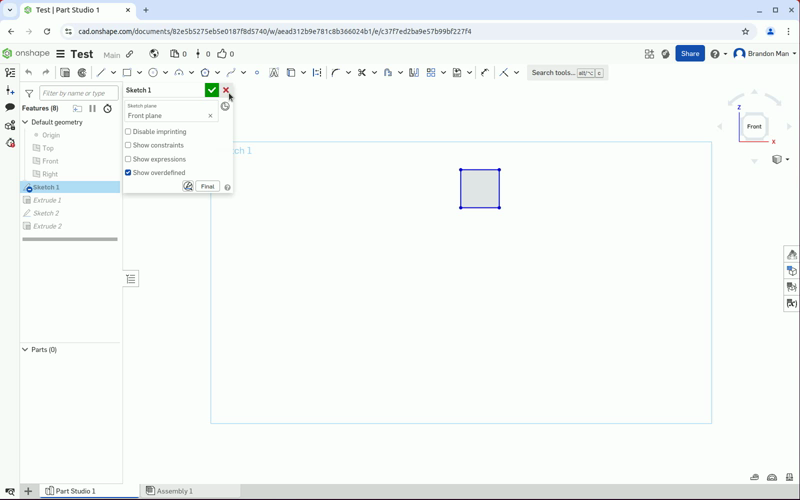
key(shift+s)
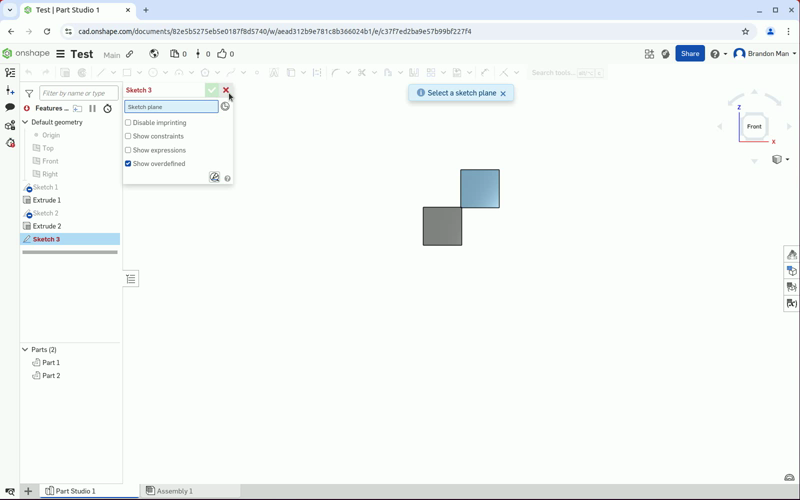
mouse_move(73, 163)
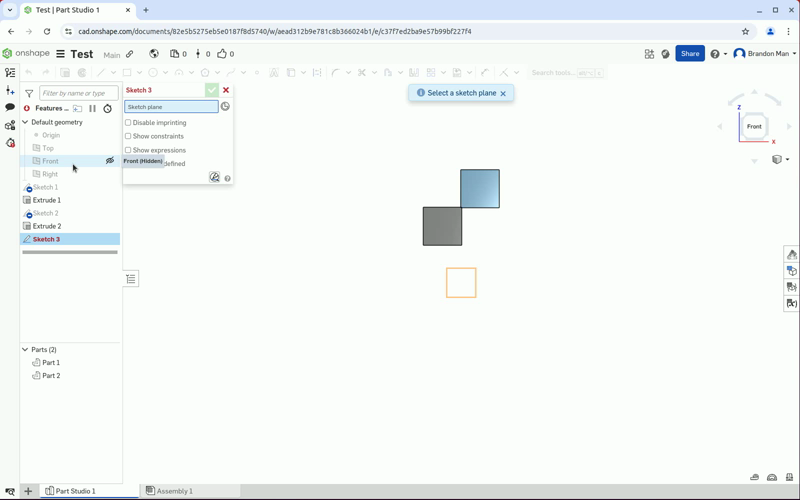
click(73, 163)
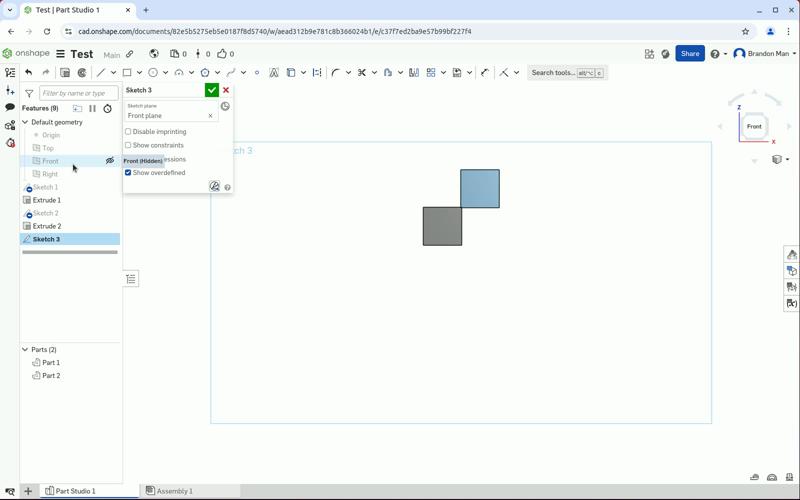
mouse_move(73, 352)
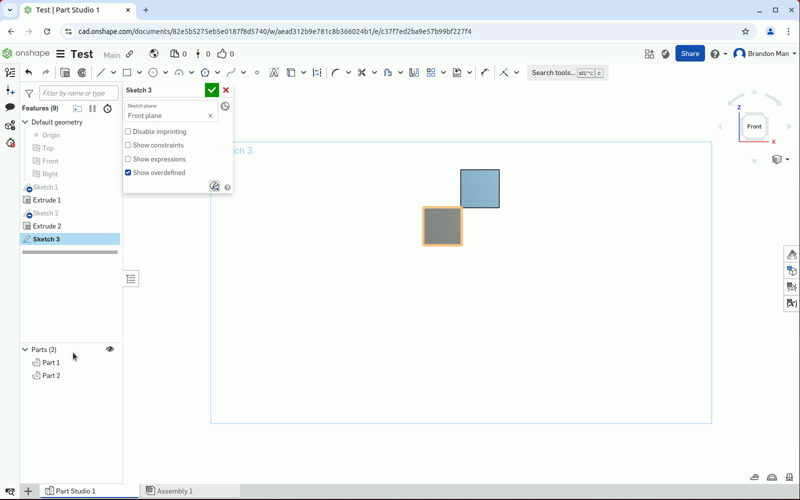
key(y)
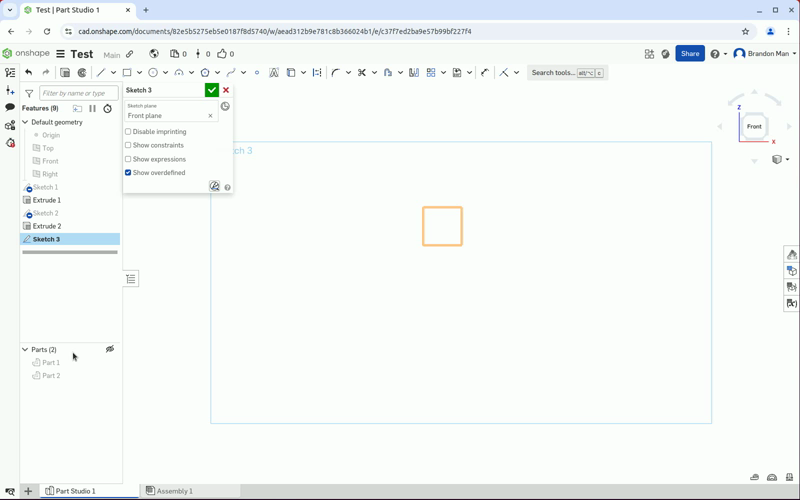
key(l)
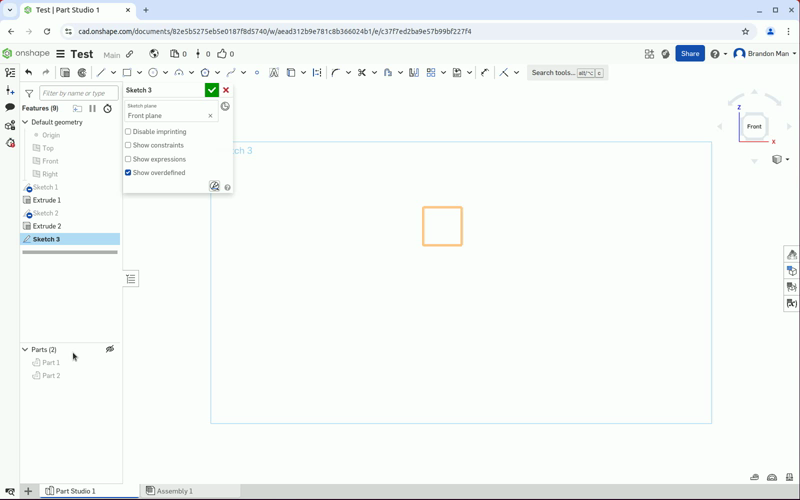
key_down(shift)
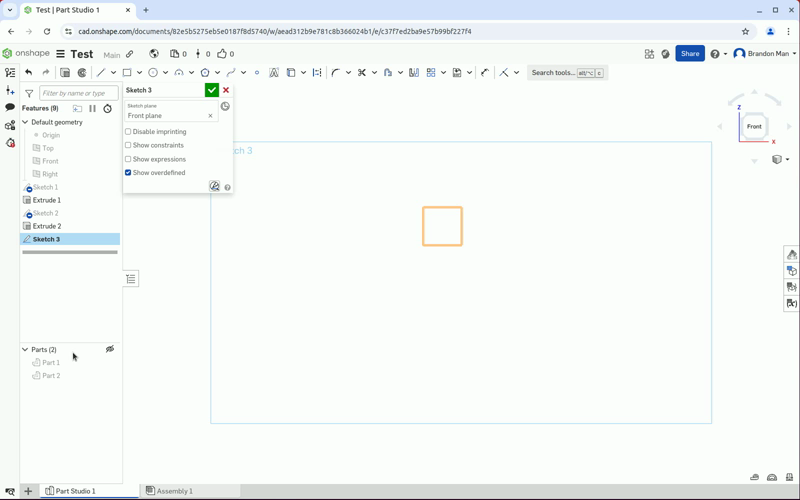
mouse_move(460, 245)
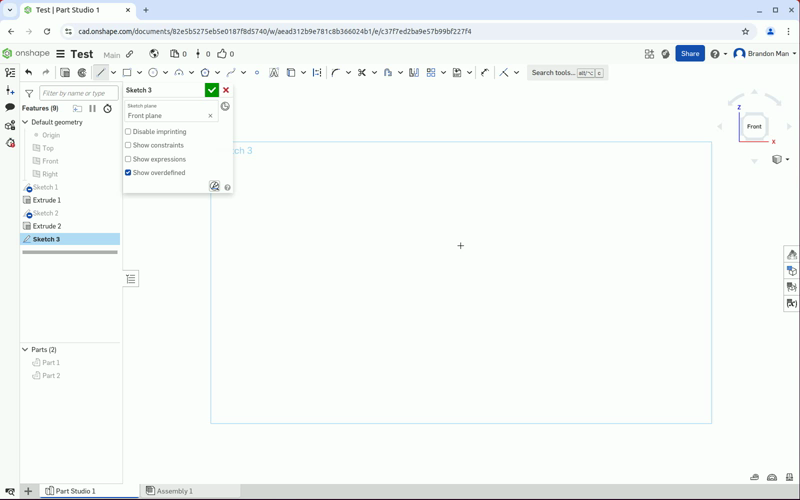
click(460, 245)
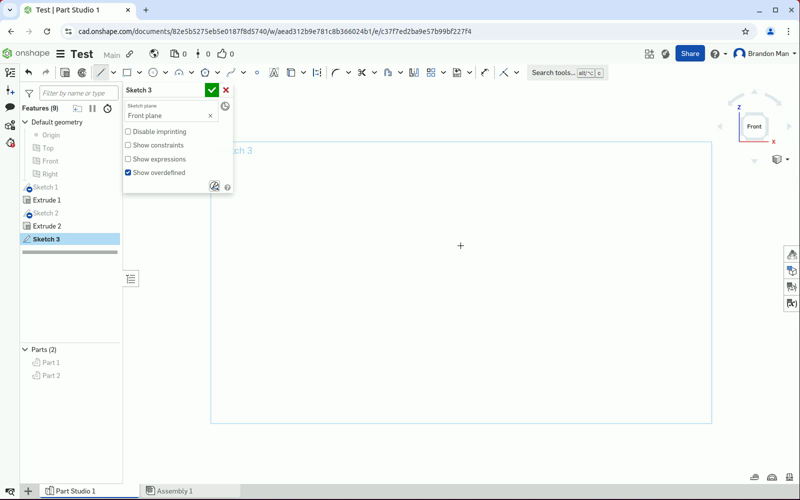
key_up(shift)
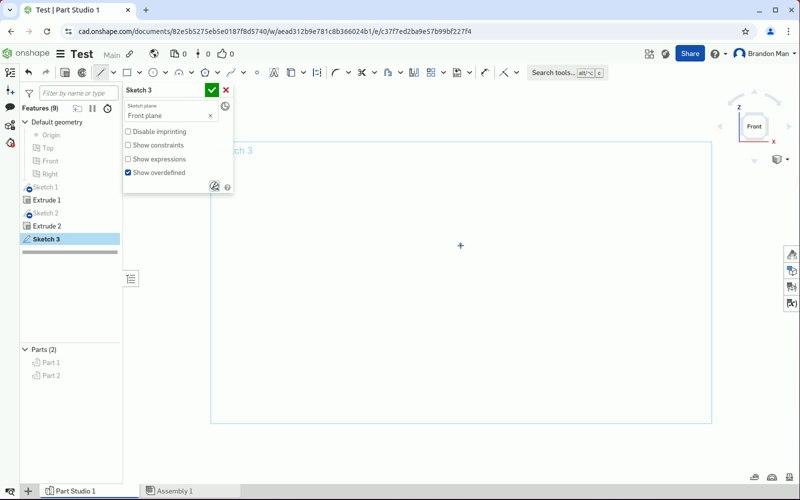
key_down(shift)
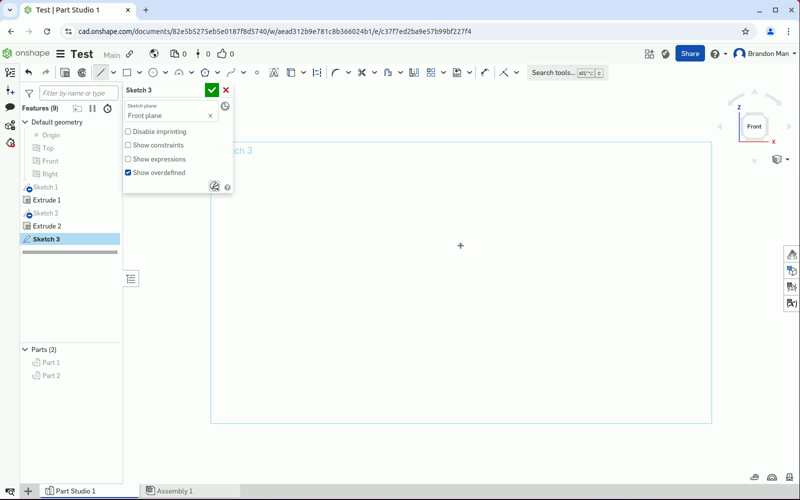
mouse_move(490, 245)
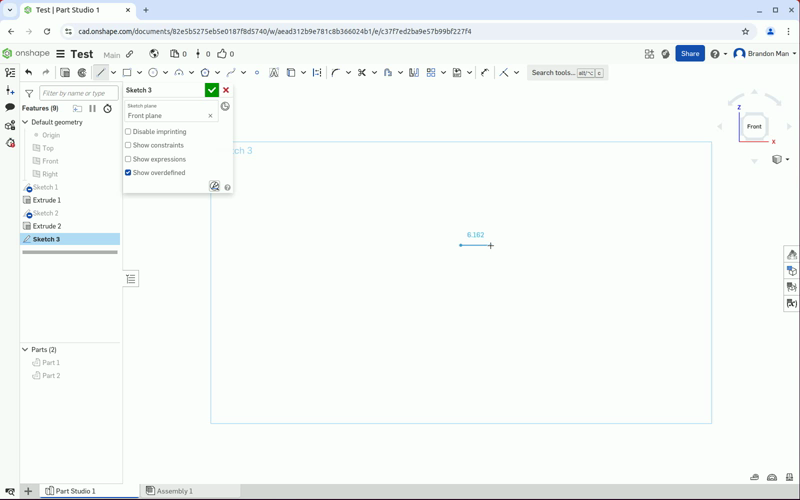
mouse_move(499, 245)
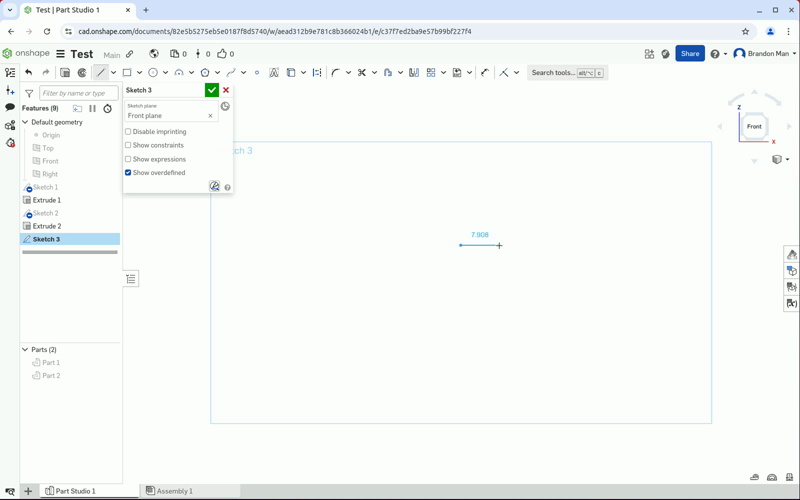
click(499, 245)
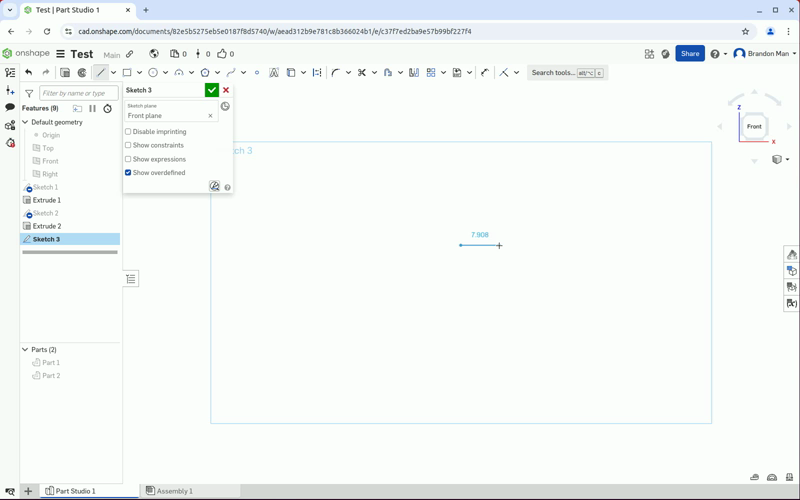
key_up(shift)
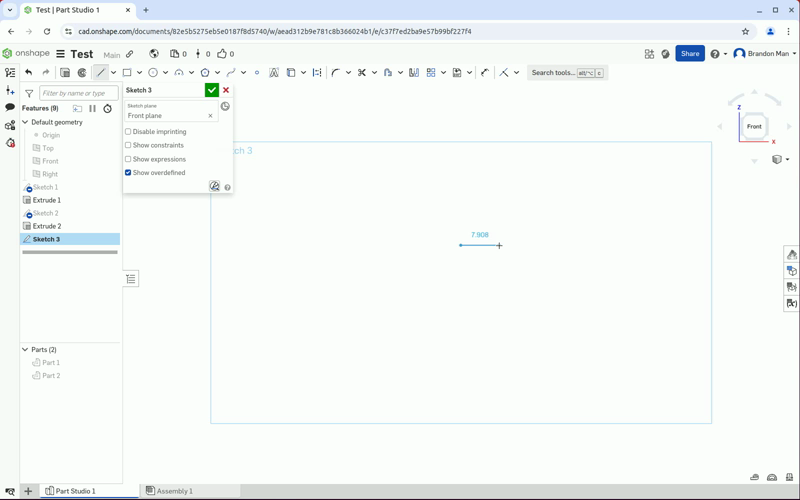
key_down(shift)
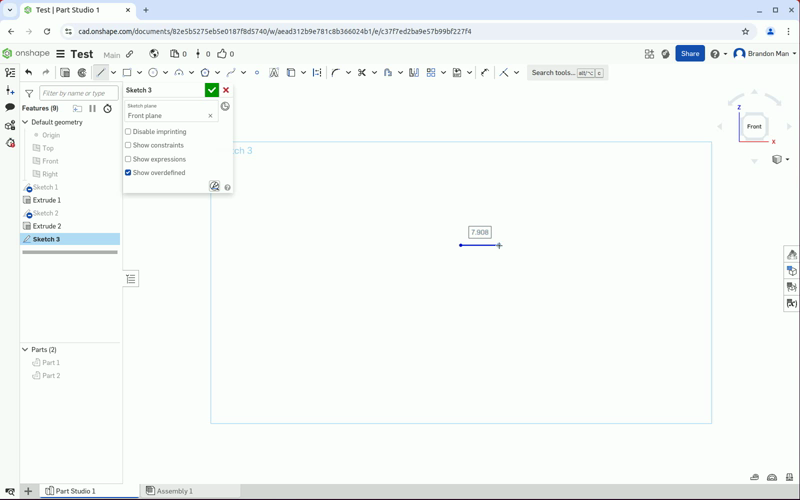
mouse_move(529, 245)
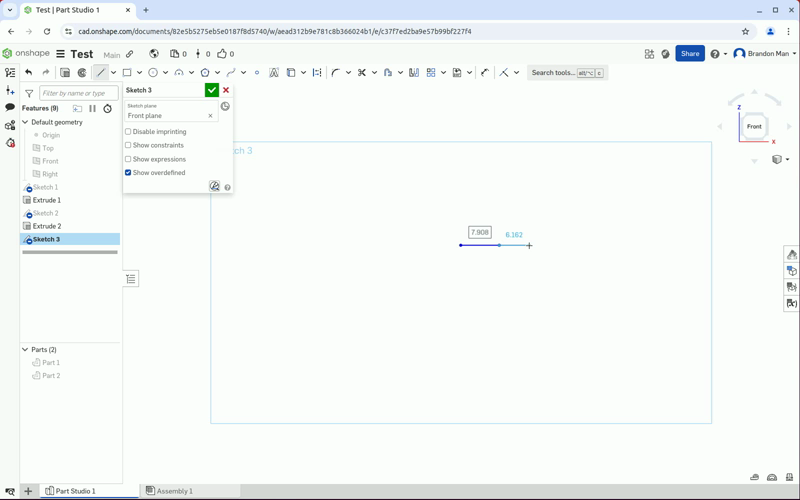
mouse_move(499, 207)
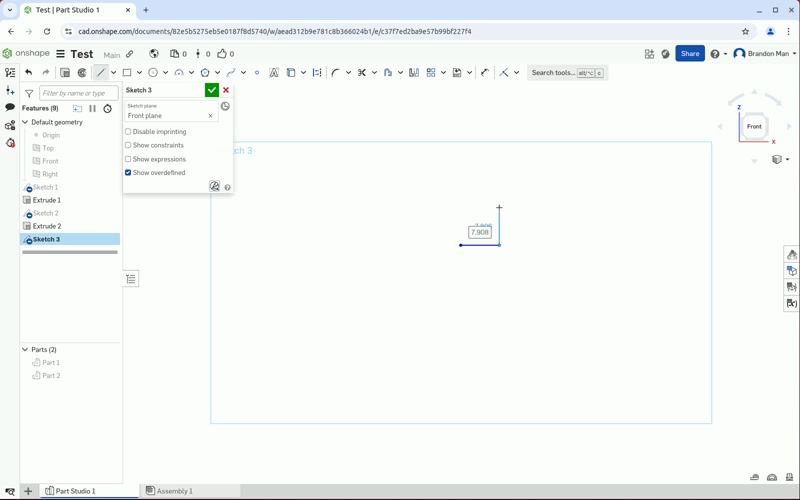
click(499, 207)
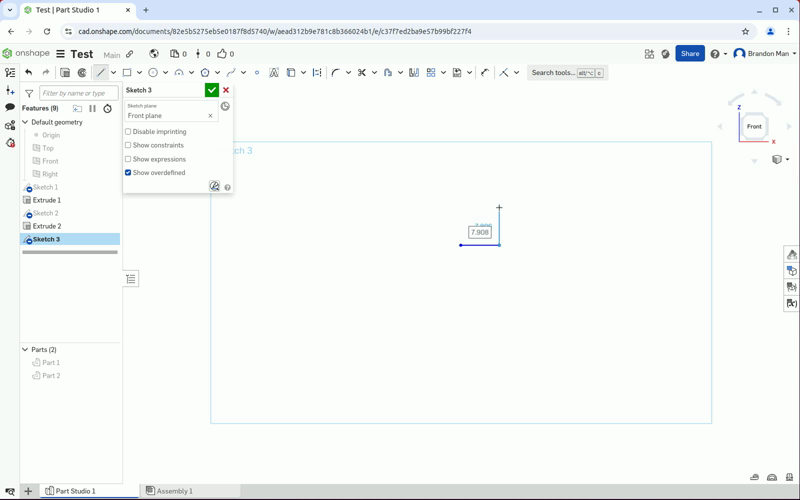
key_up(shift)
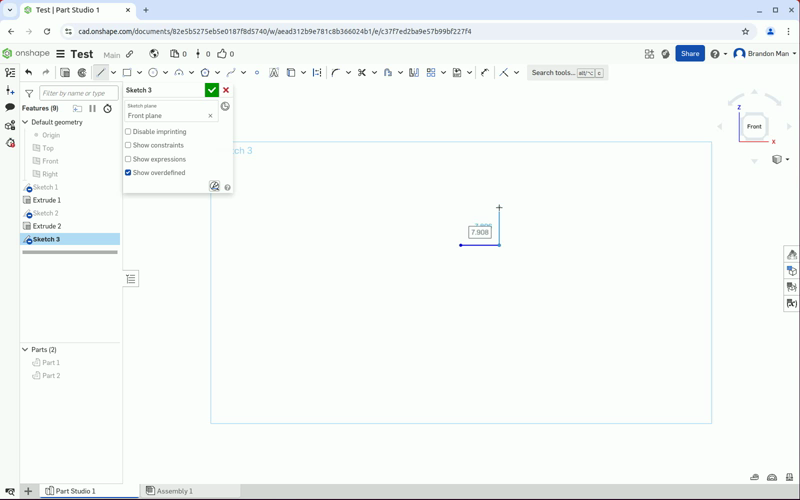
key_down(shift)
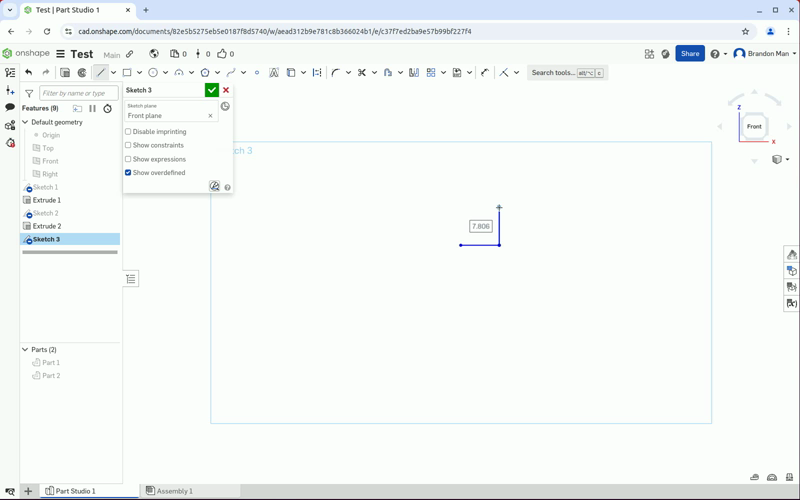
mouse_move(529, 207)
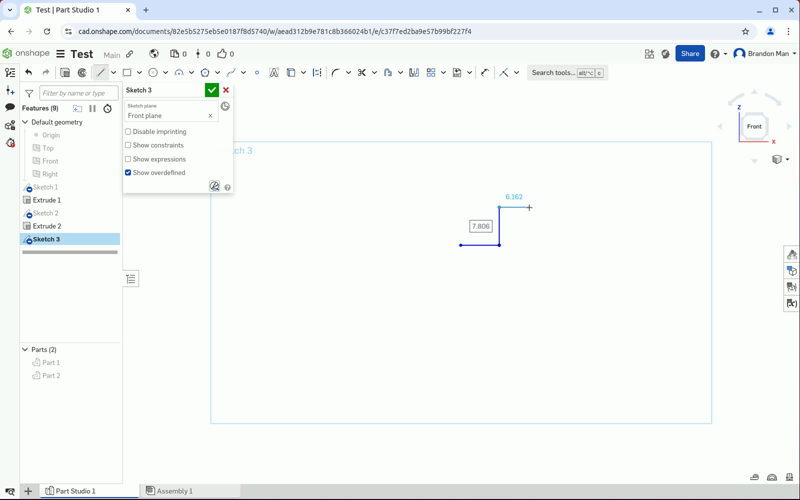
mouse_move(460, 207)
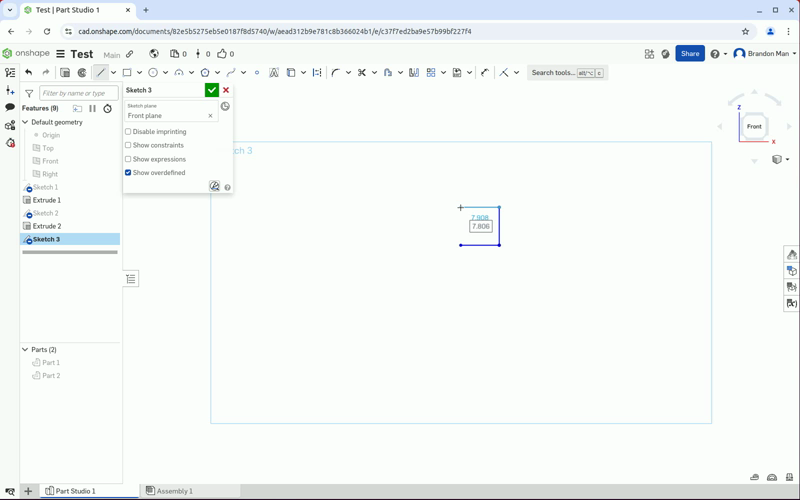
click(460, 207)
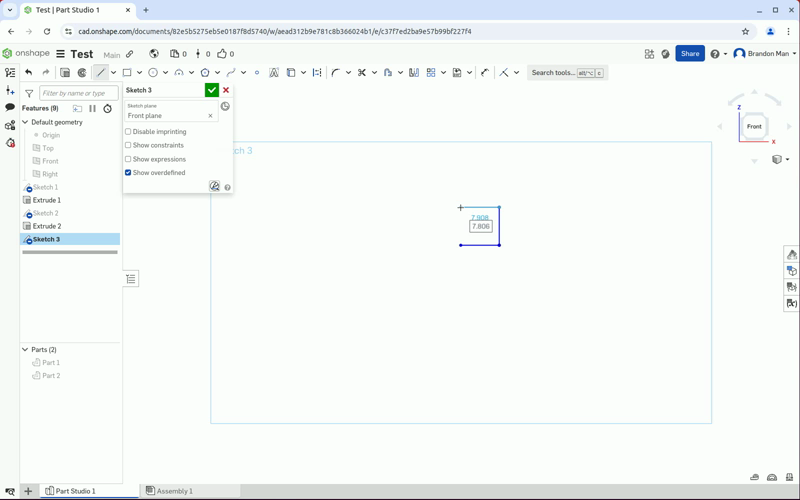
key_up(shift)
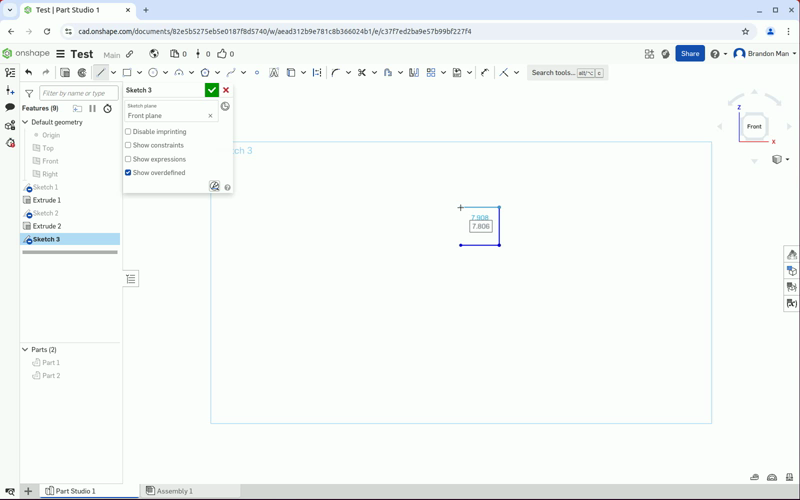
mouse_move(490, 207)
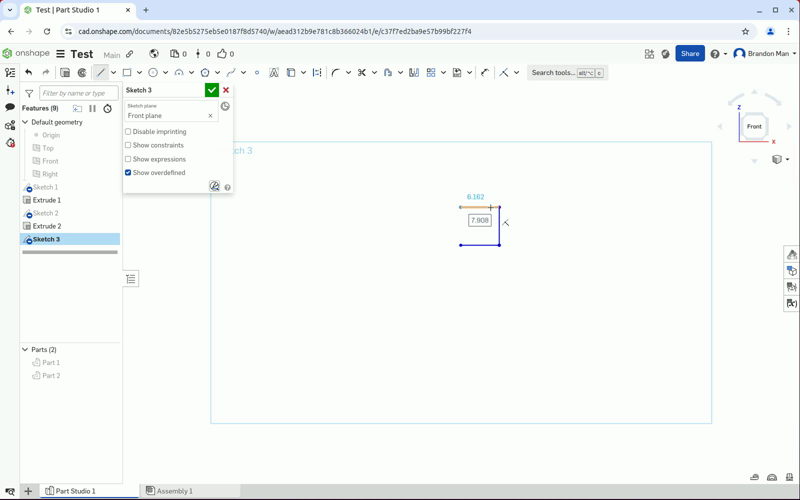
key_down(shift)
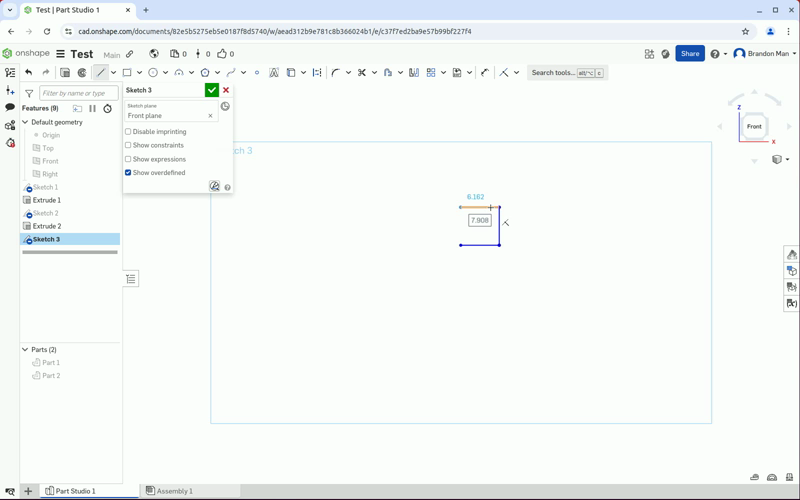
mouse_move(460, 245)
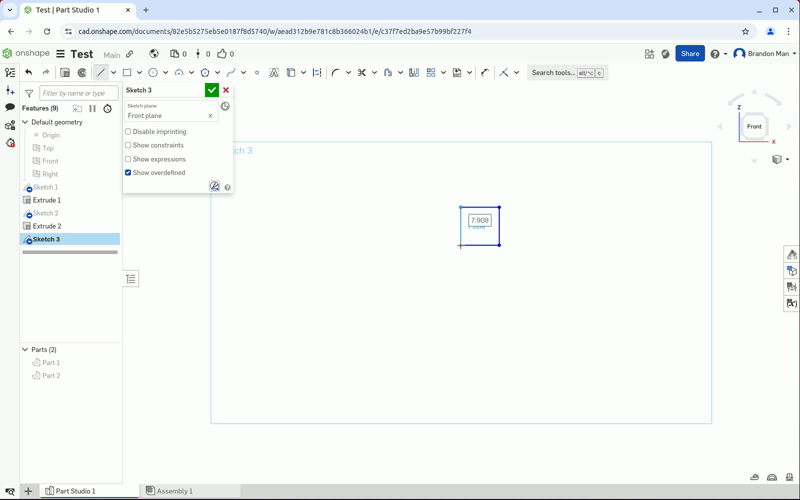
key_up(shift)
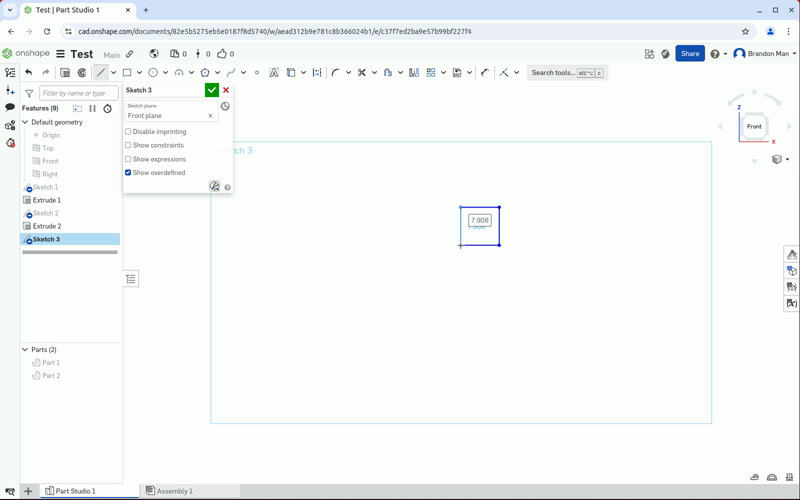
click(460, 245)
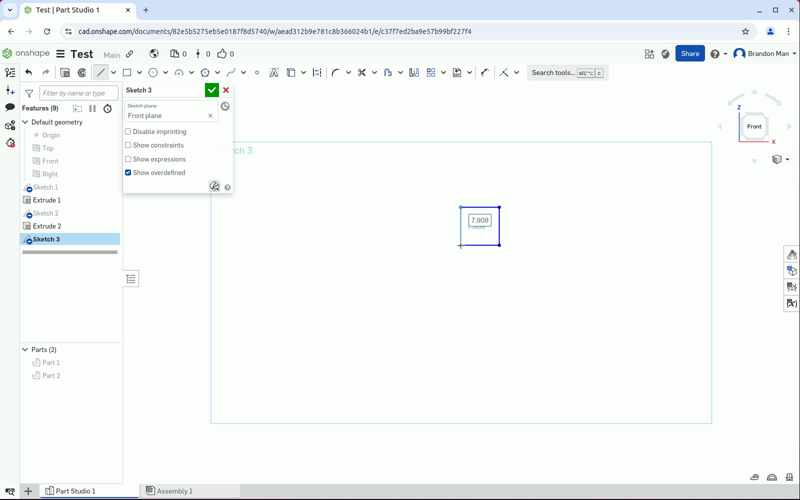
key(esc)
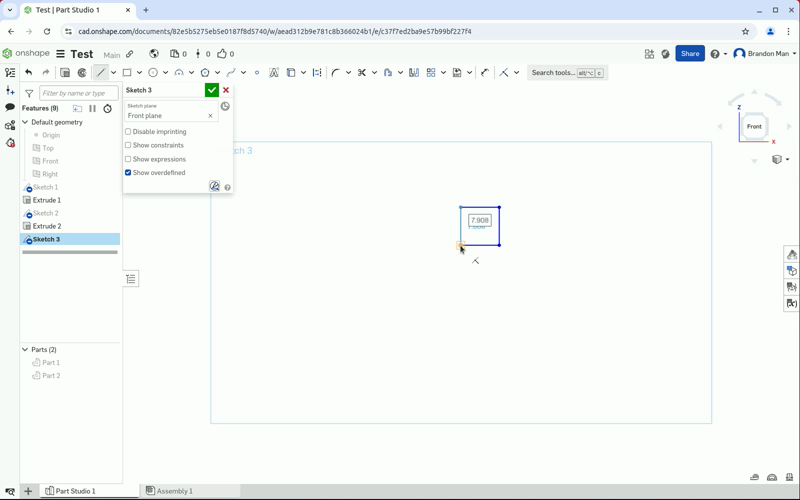
mouse_move(495, 220)
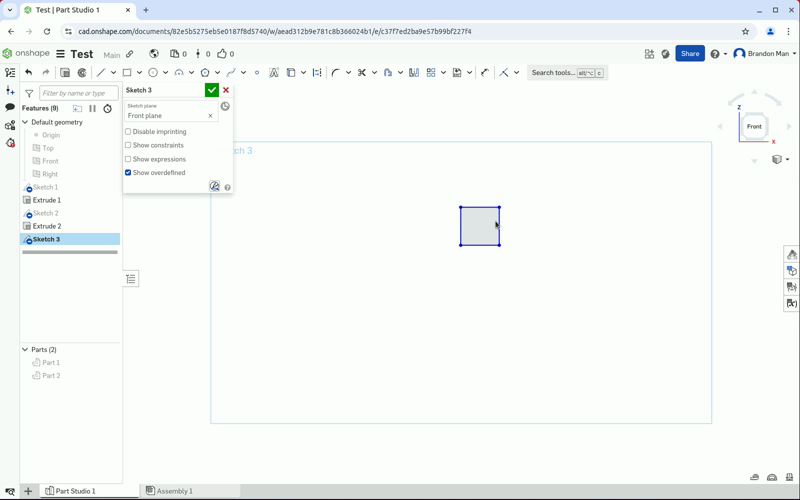
scroll(6)
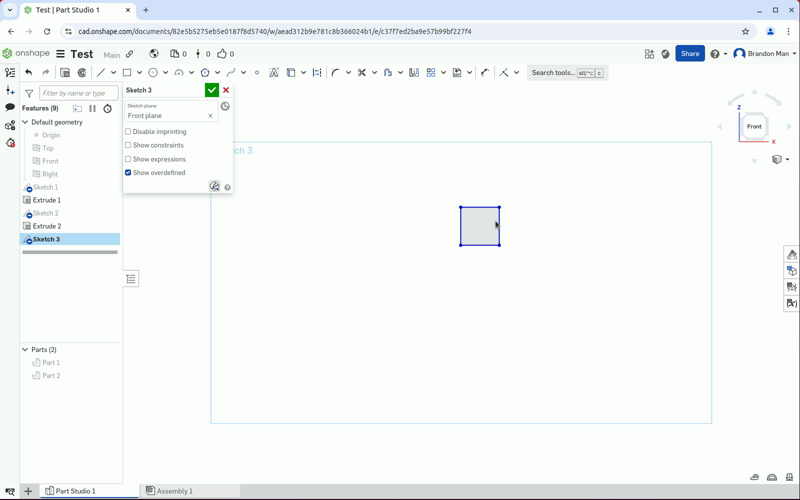
scroll(6)
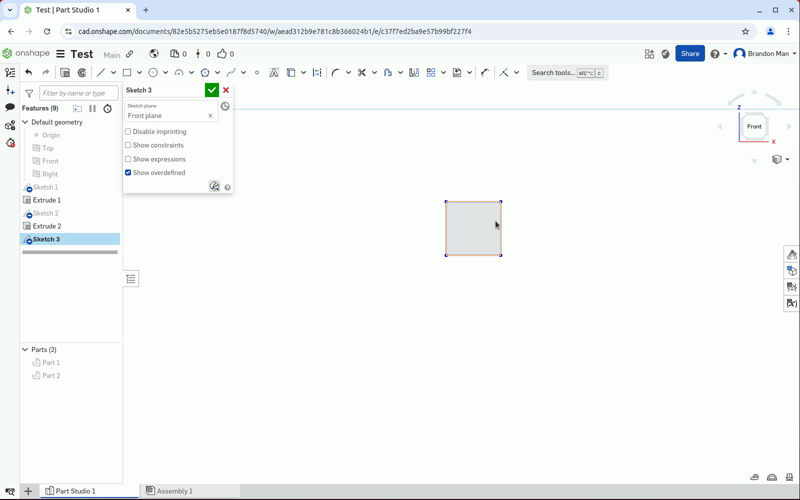
scroll(6)
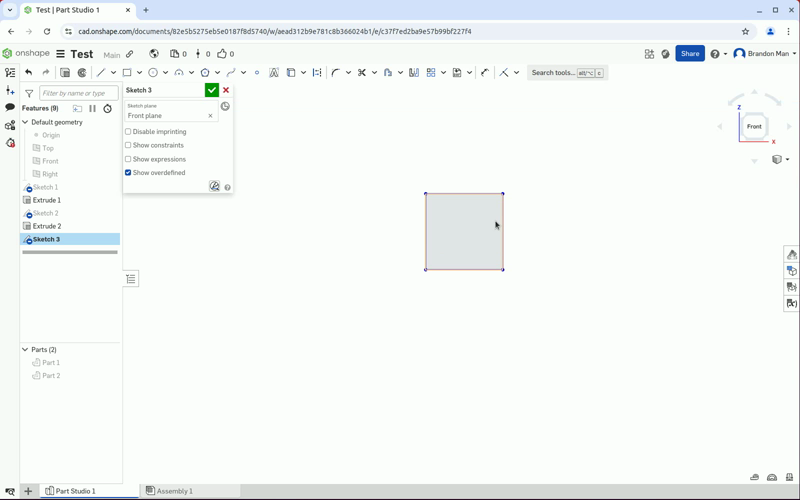
scroll(6)
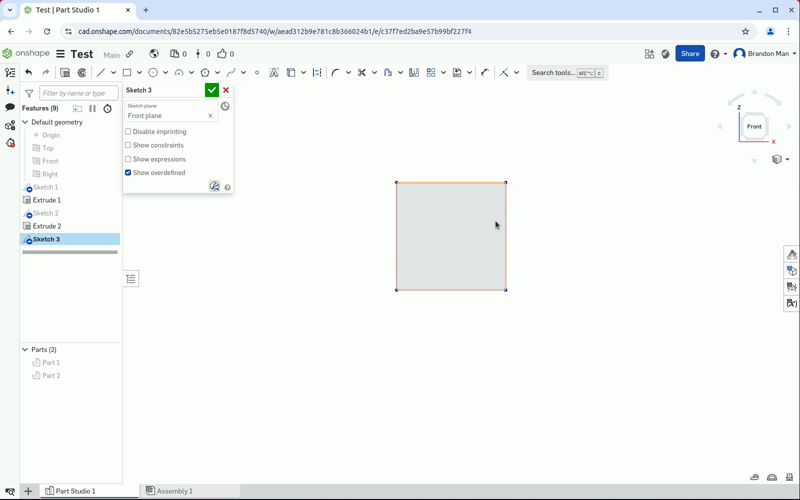
scroll(6)
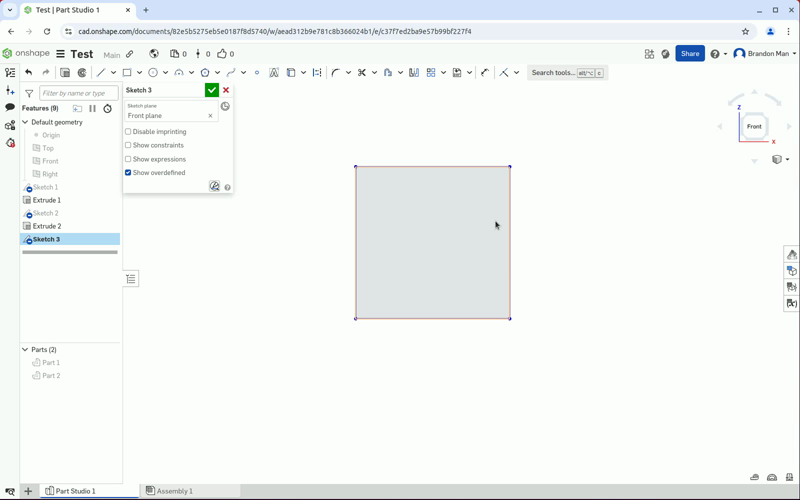
scroll(6)
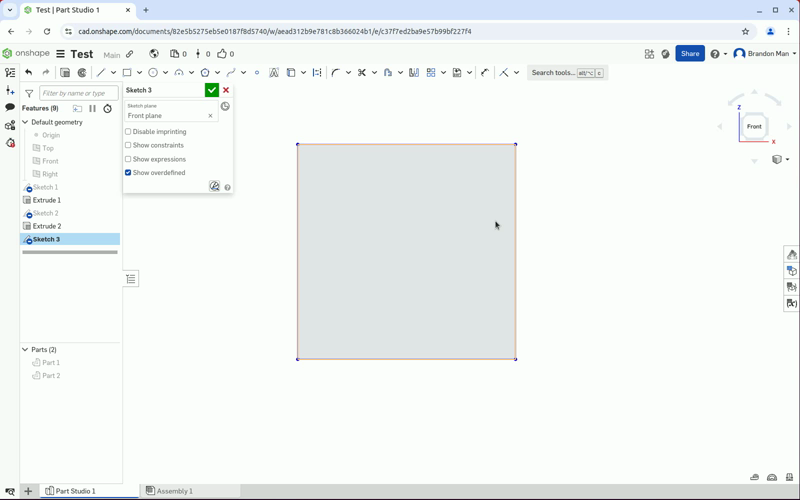
scroll(6)
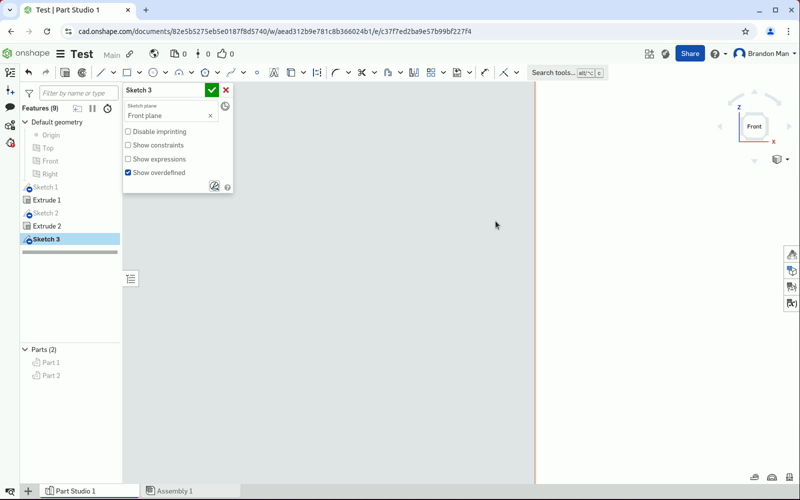
click(495, 220)
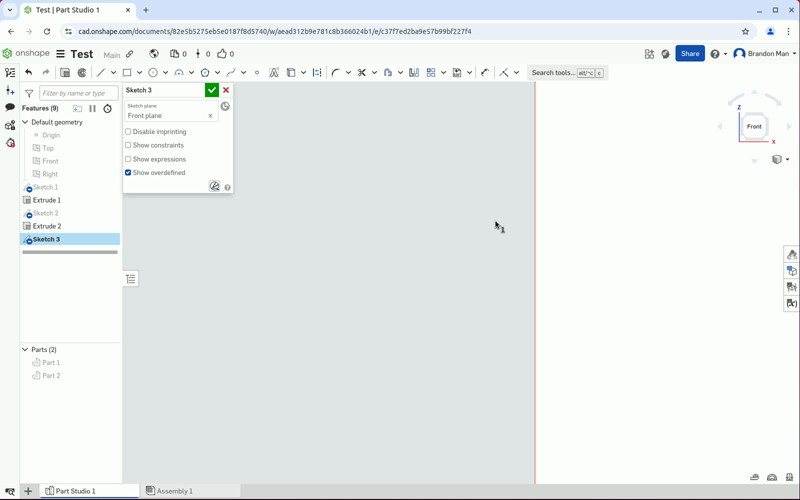
scroll(-6)
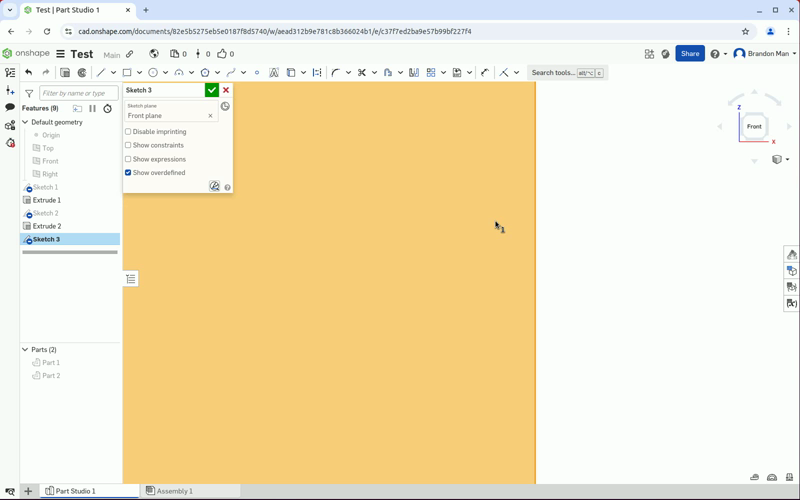
scroll(-6)
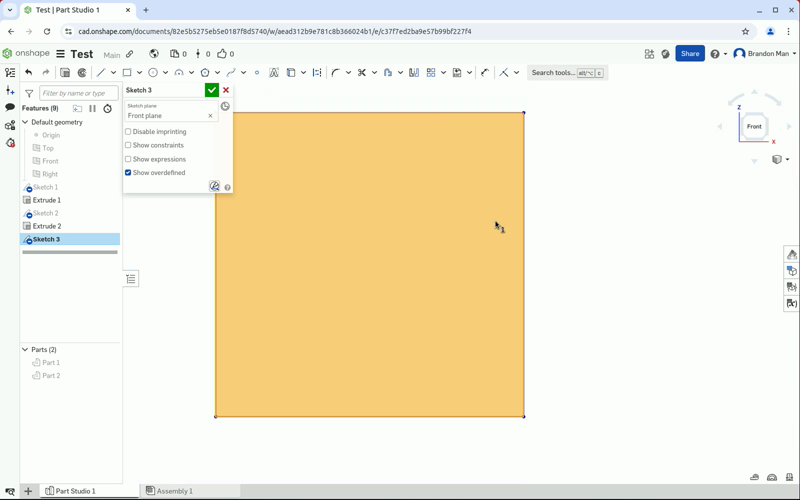
scroll(-6)
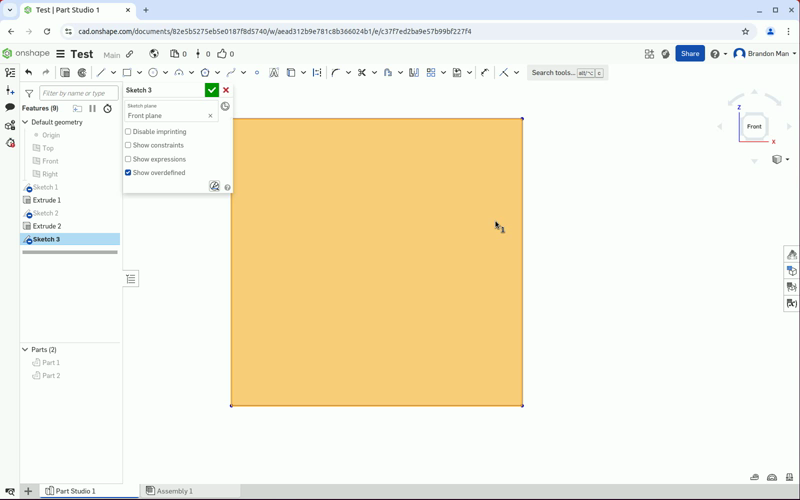
scroll(-6)
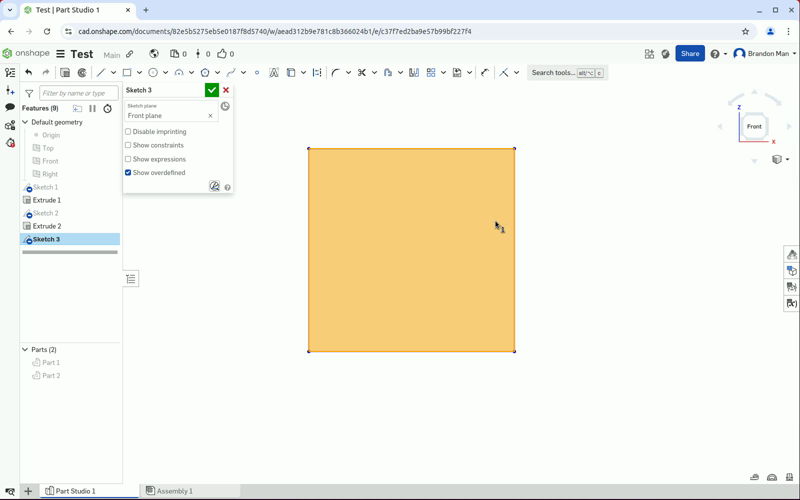
scroll(-6)
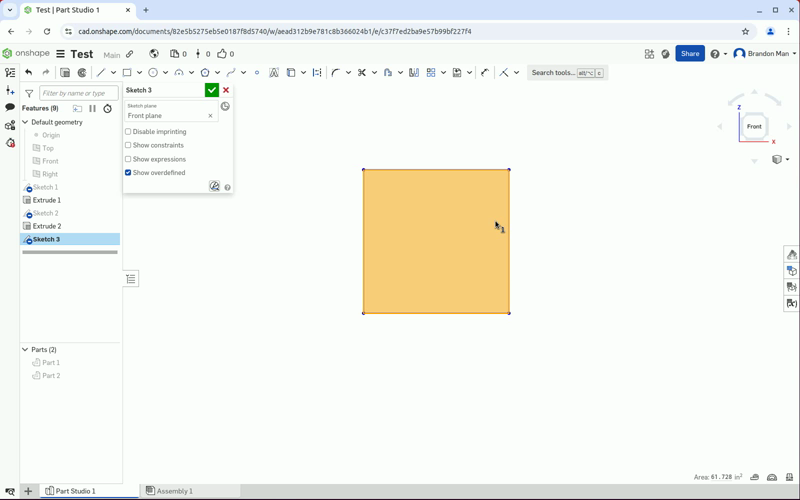
scroll(-6)
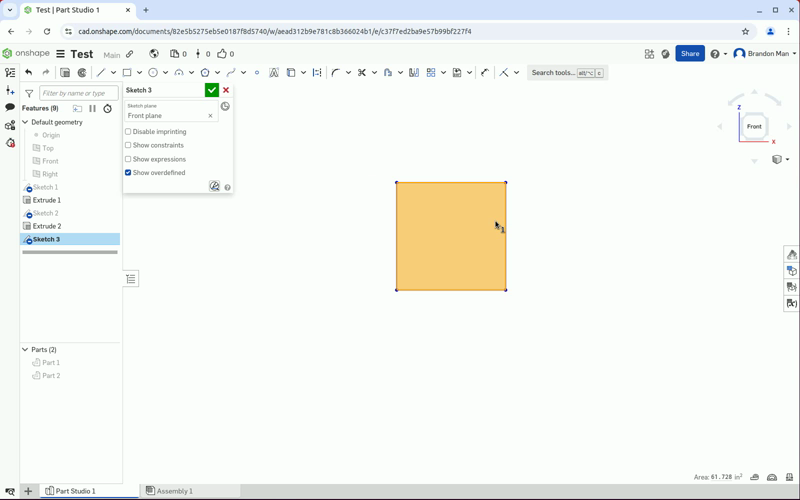
scroll(-6)
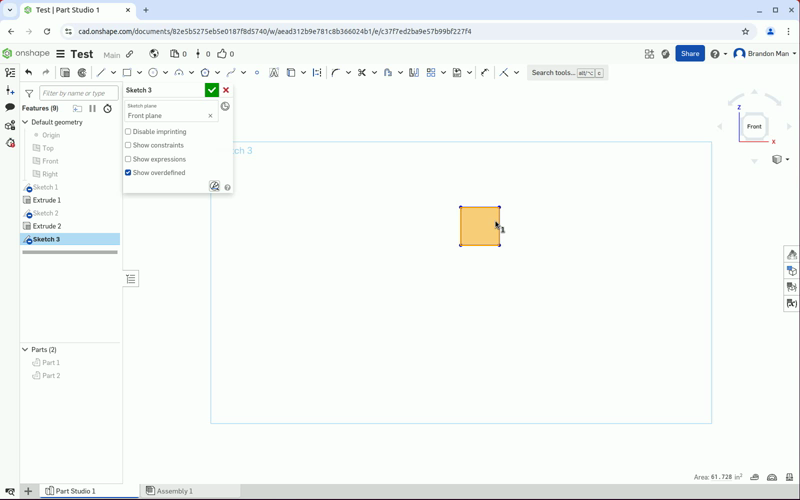
mouse_move(73, 352)
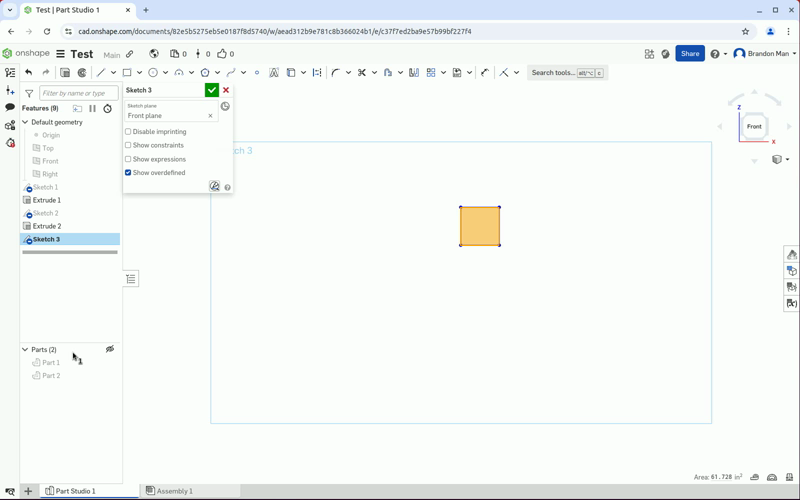
key(shift+y)
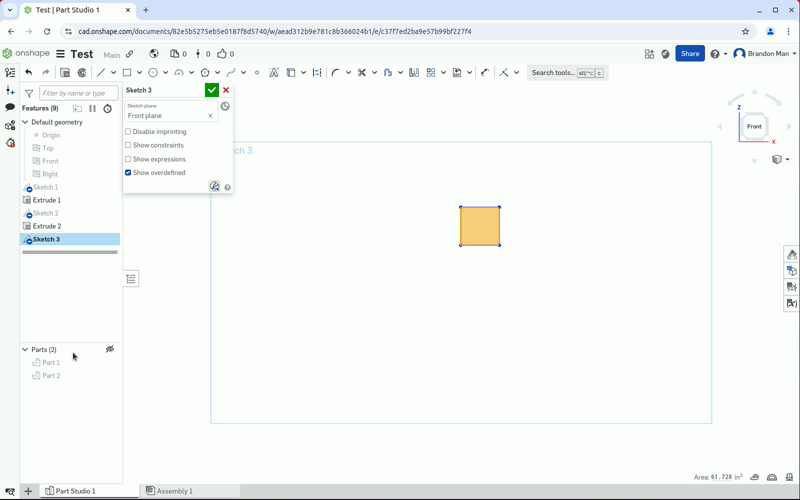
key(shift+e)
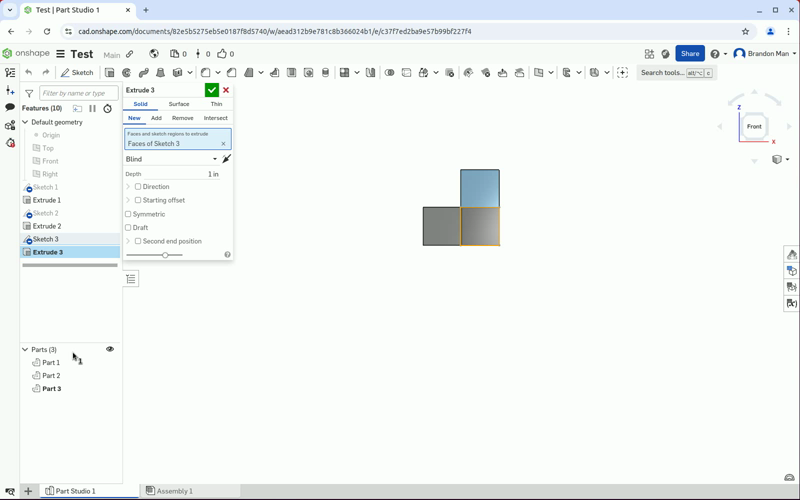
mouse_move(143, 106)
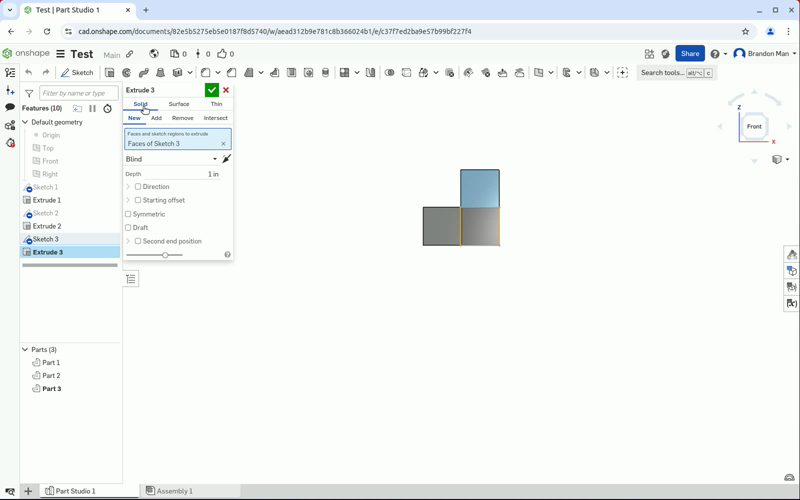
click(143, 106)
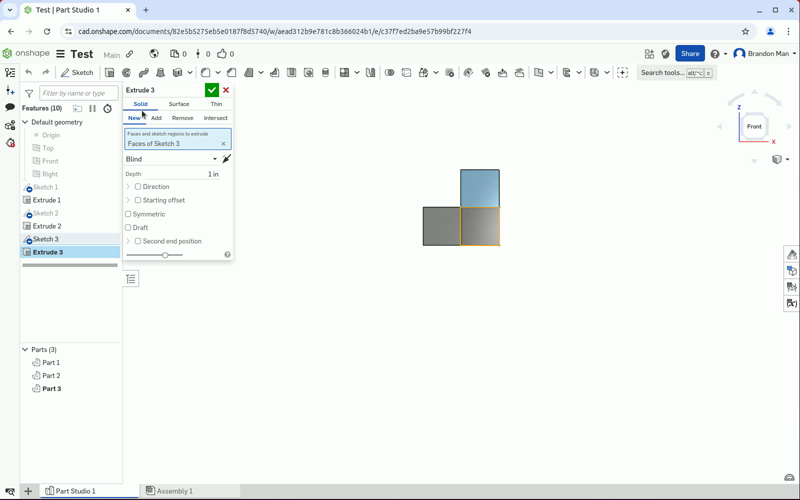
mouse_move(137, 120)
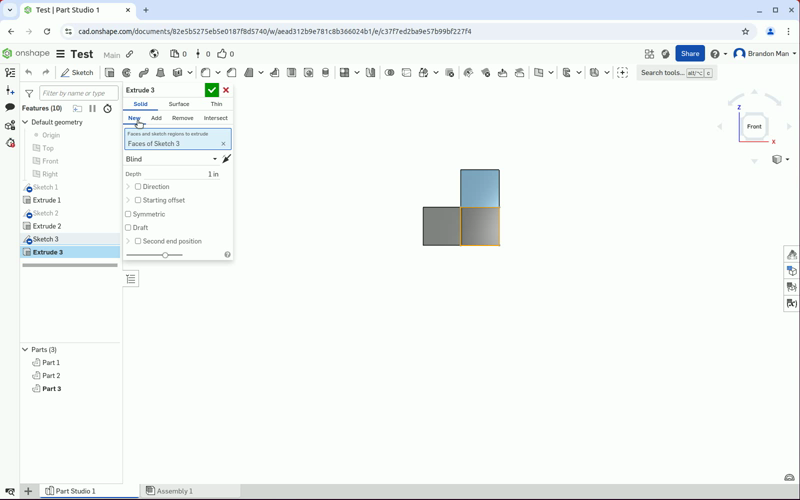
click(137, 120)
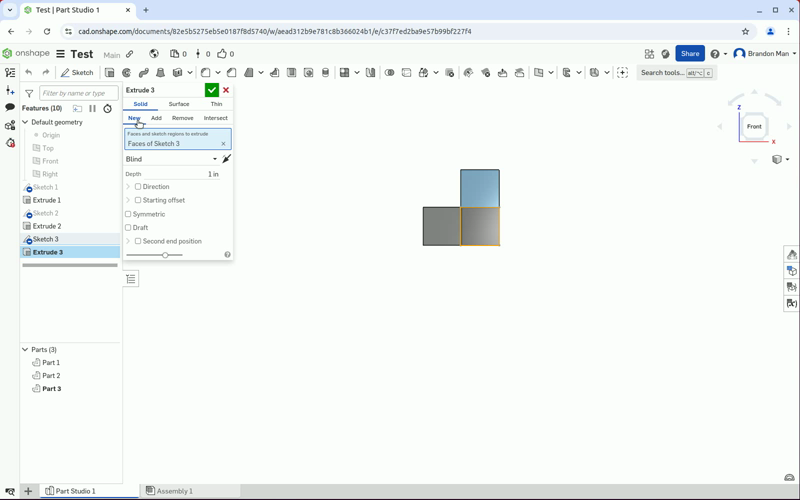
key(tab, 4)
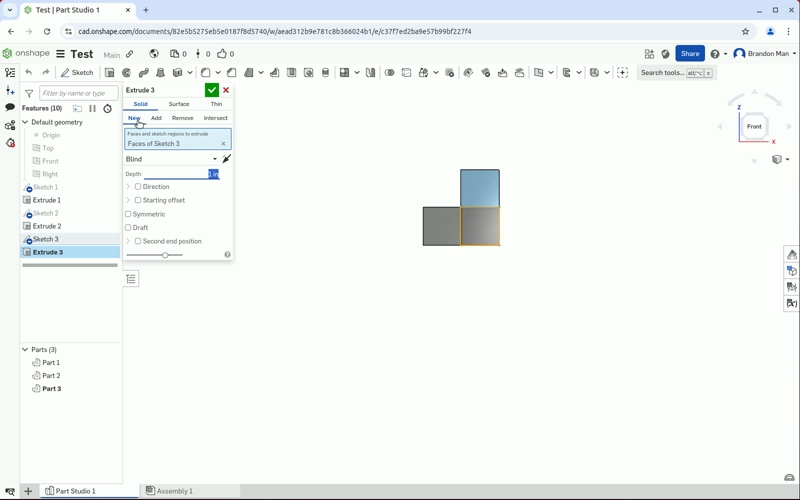
text(7.703)
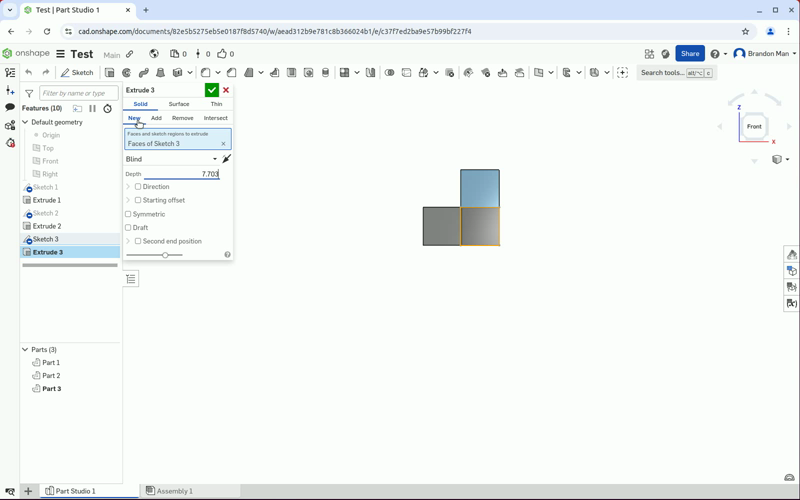
key(enter)
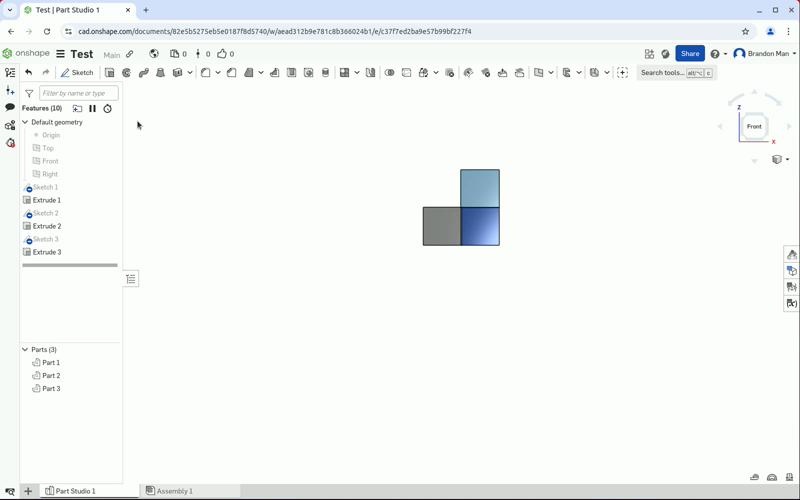
key(shift+h)
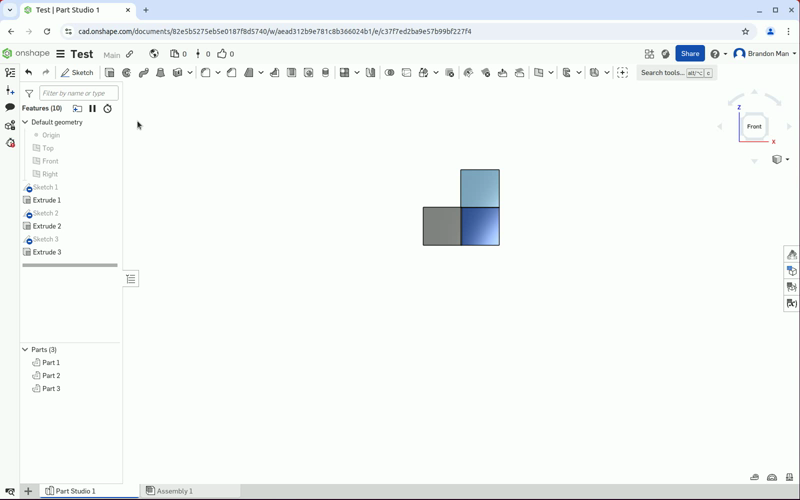
key(shift+h)
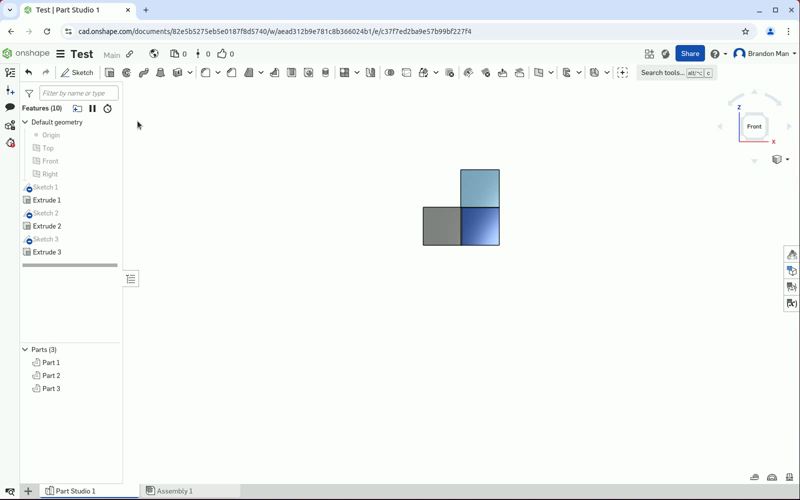
mouse_move(73, 189)
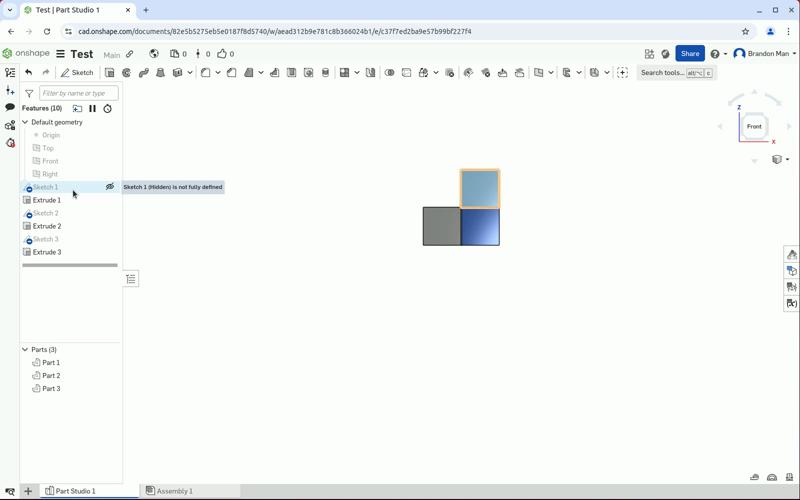
click(73, 189)
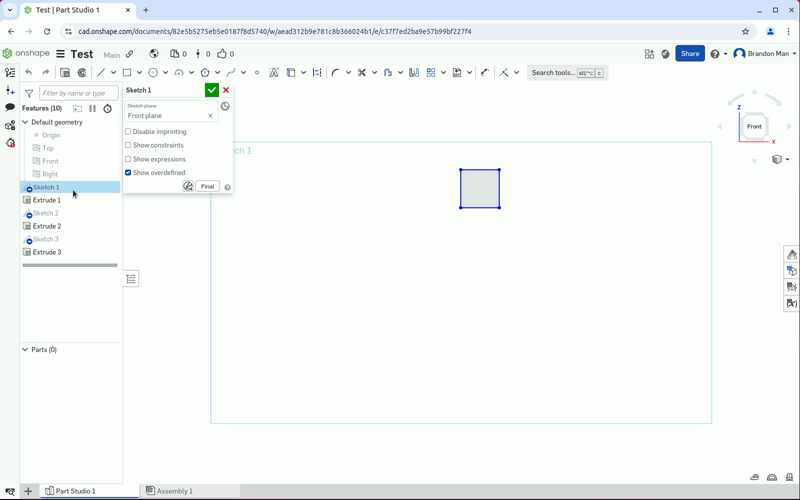
mouse_move(229, 92)
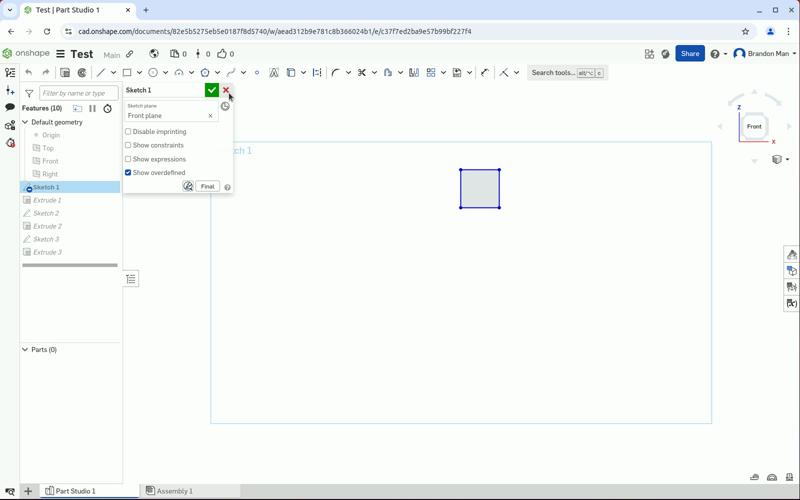
click(229, 92)
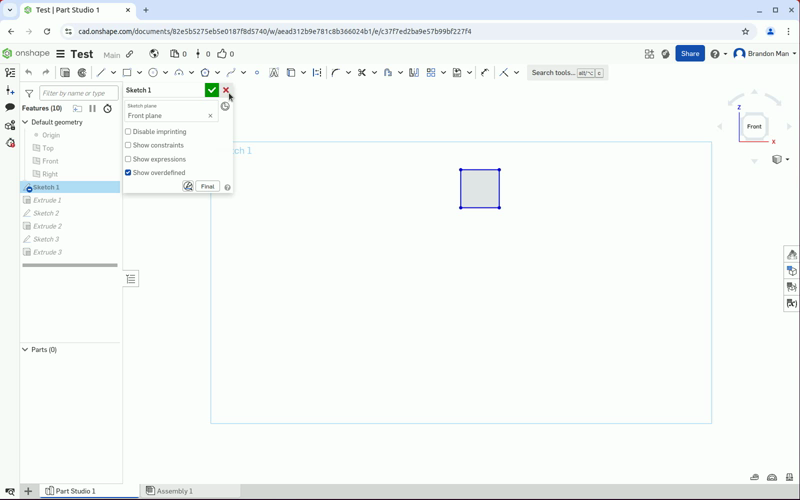
key(shift+s)
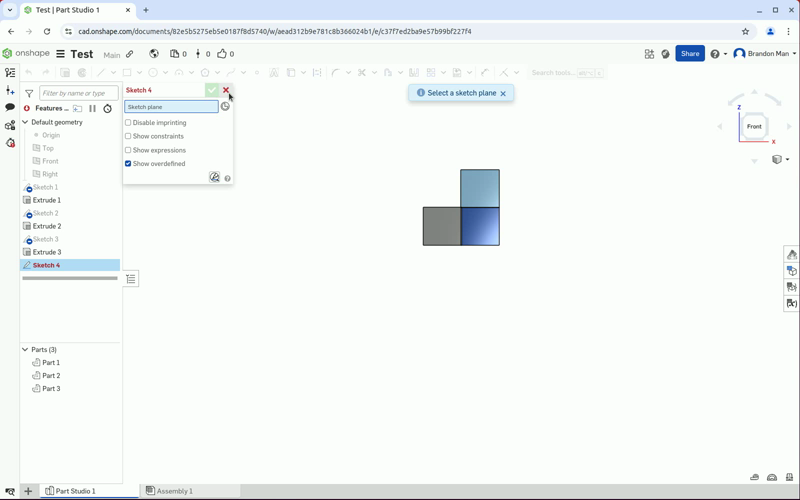
mouse_move(73, 163)
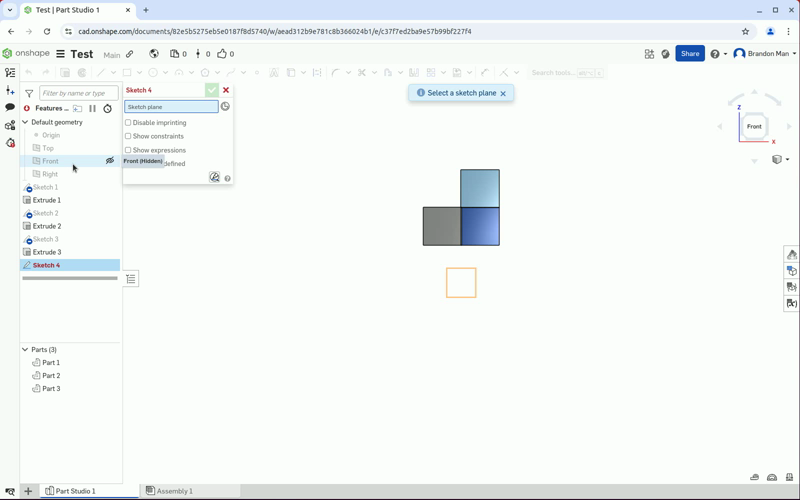
click(73, 163)
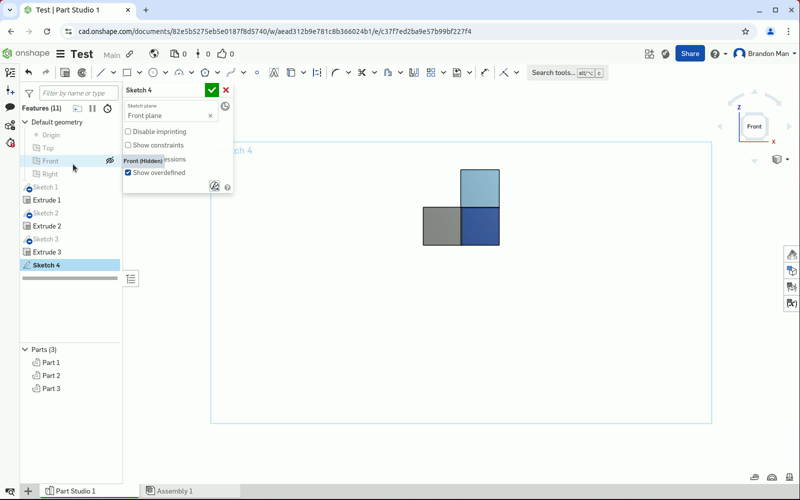
mouse_move(73, 352)
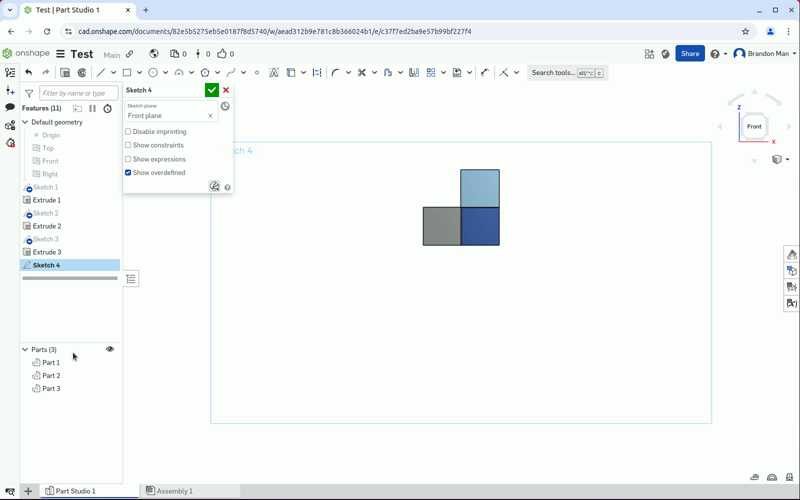
key(y)
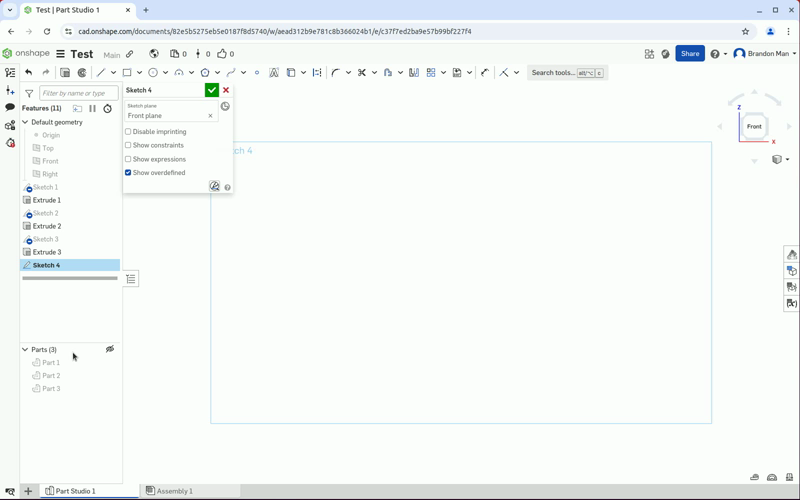
key(l)
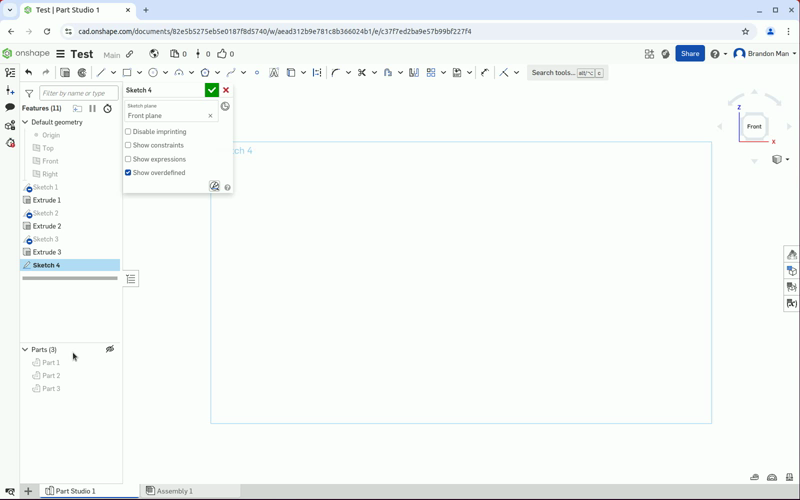
key_down(shift)
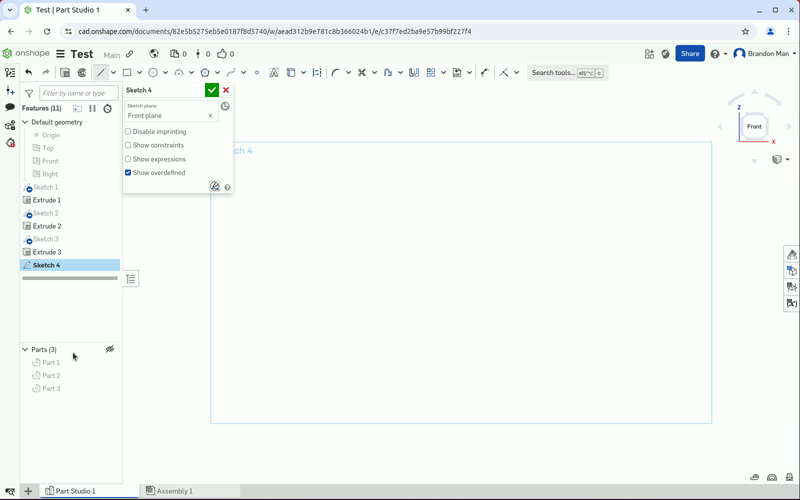
mouse_move(460, 282)
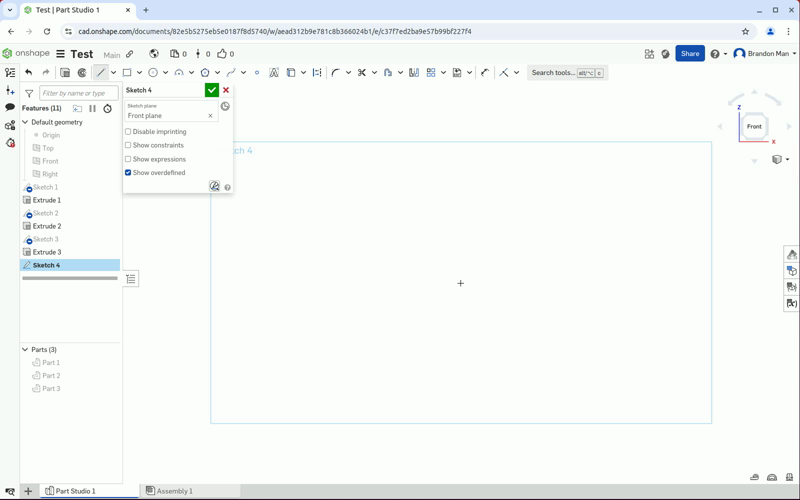
click(460, 282)
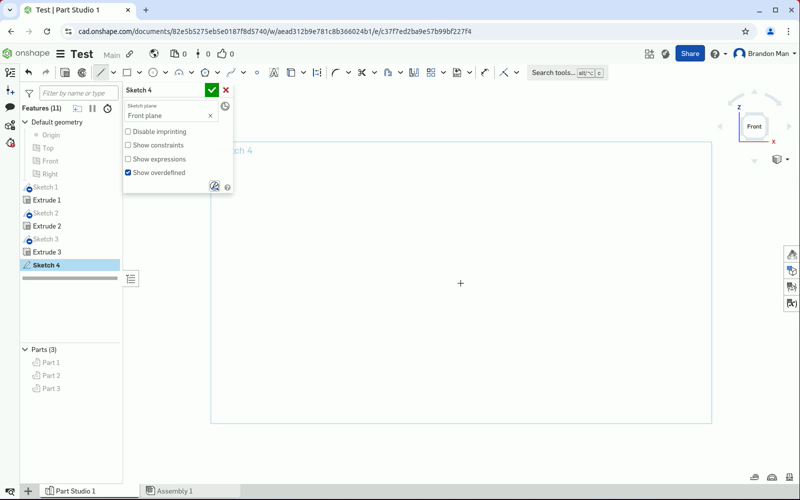
key_up(shift)
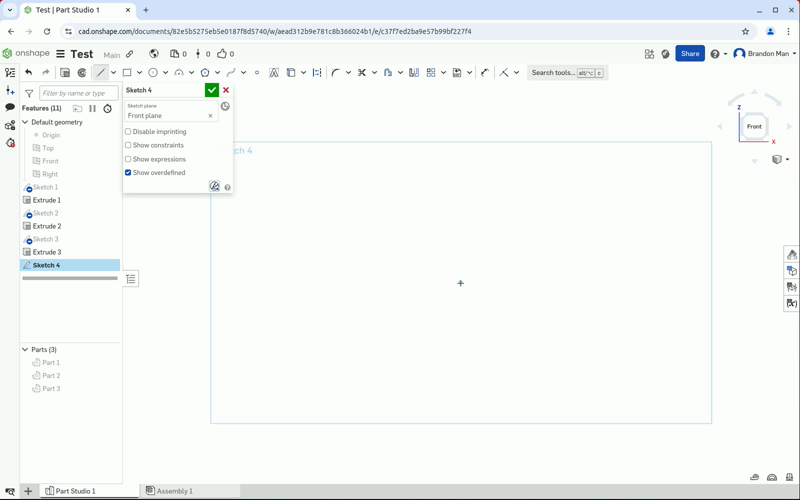
key_down(shift)
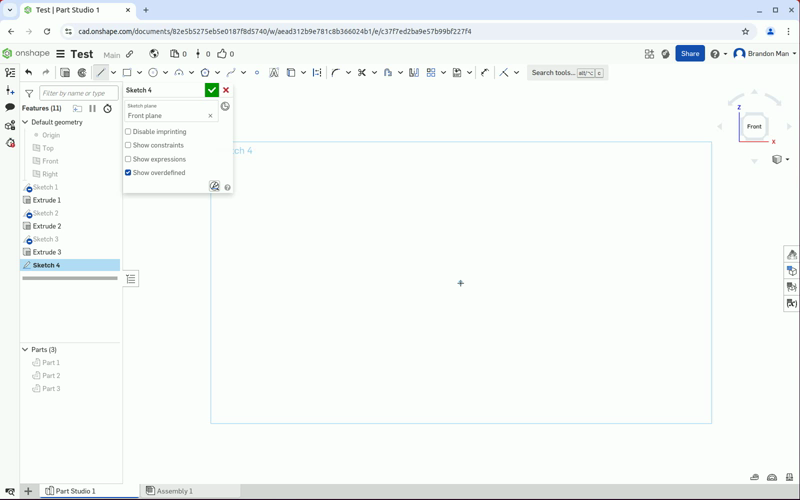
mouse_move(490, 282)
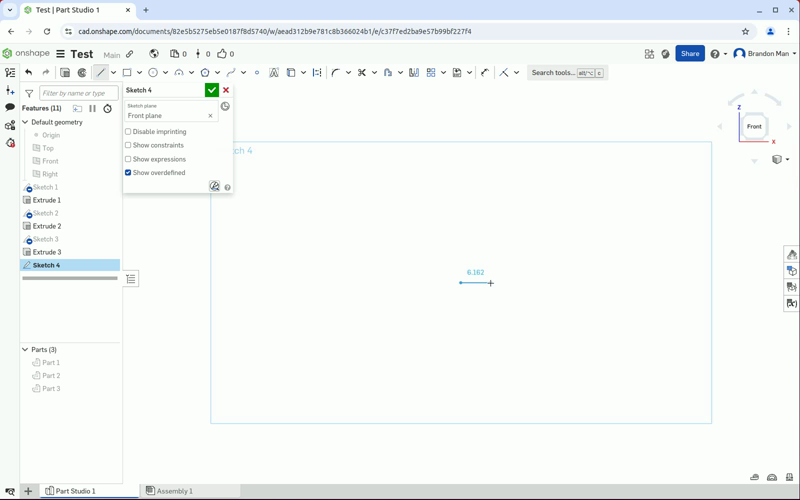
mouse_move(499, 282)
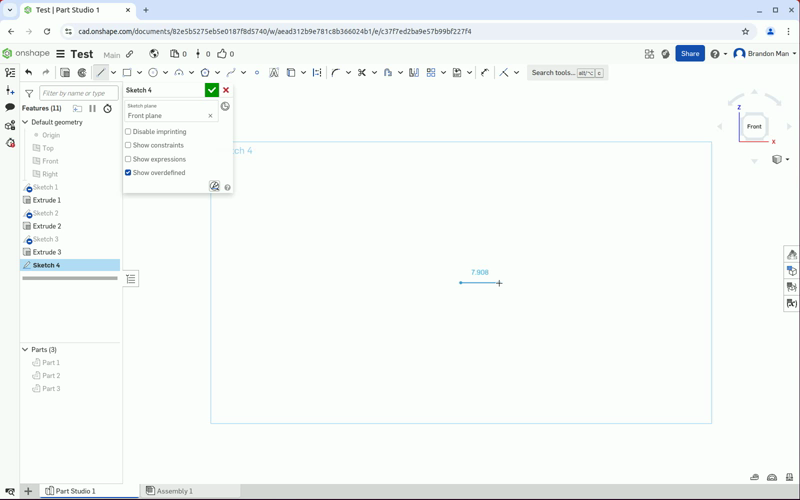
click(499, 282)
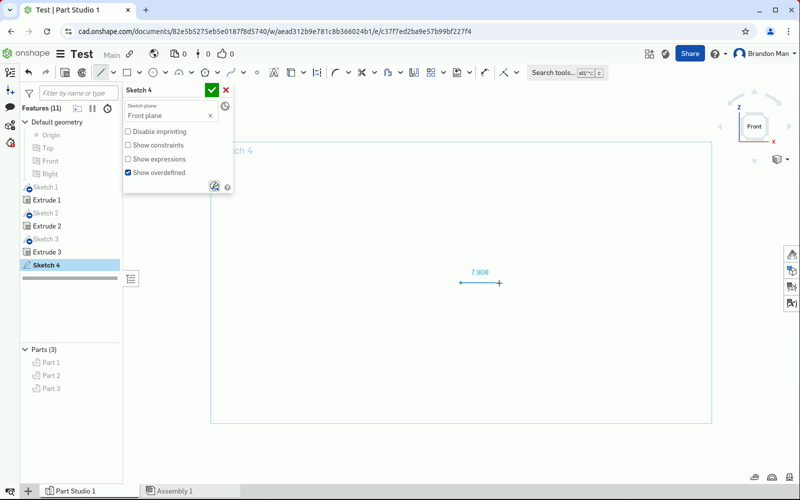
key_up(shift)
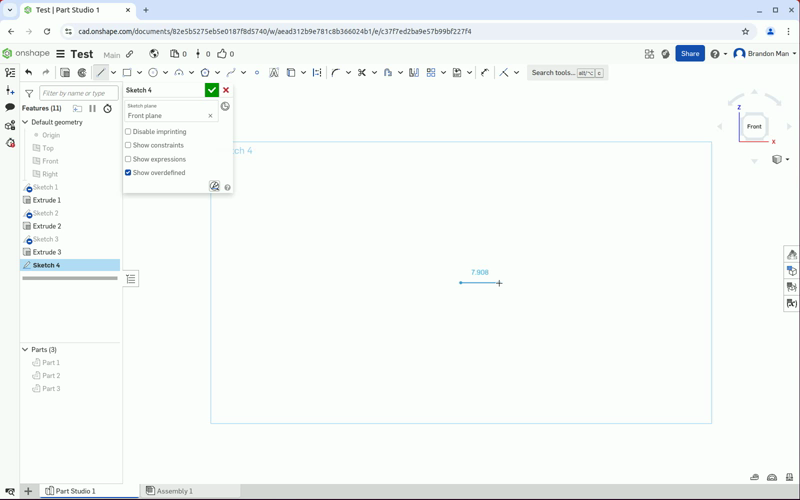
key_down(shift)
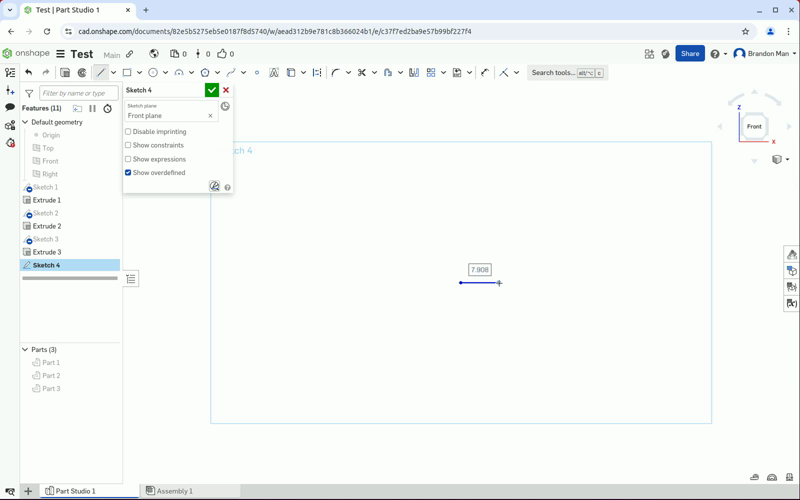
mouse_move(529, 282)
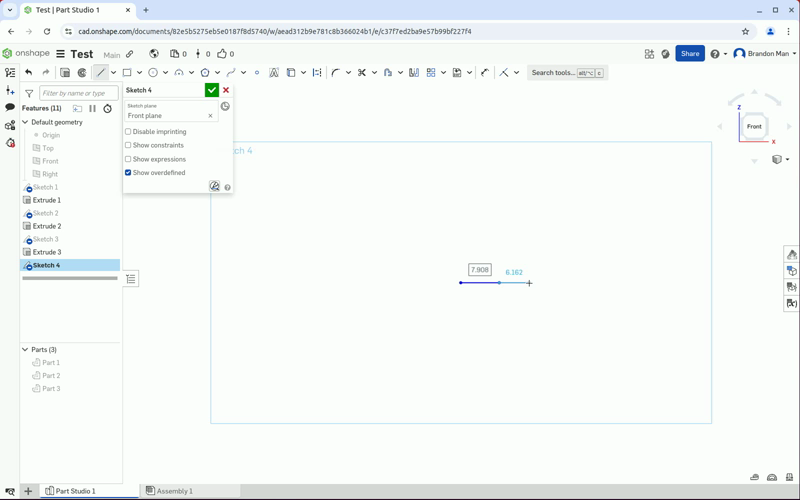
mouse_move(499, 244)
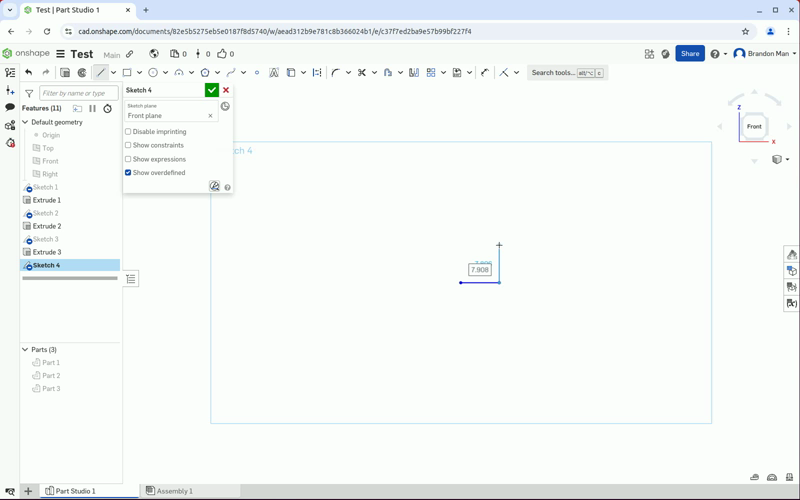
click(499, 244)
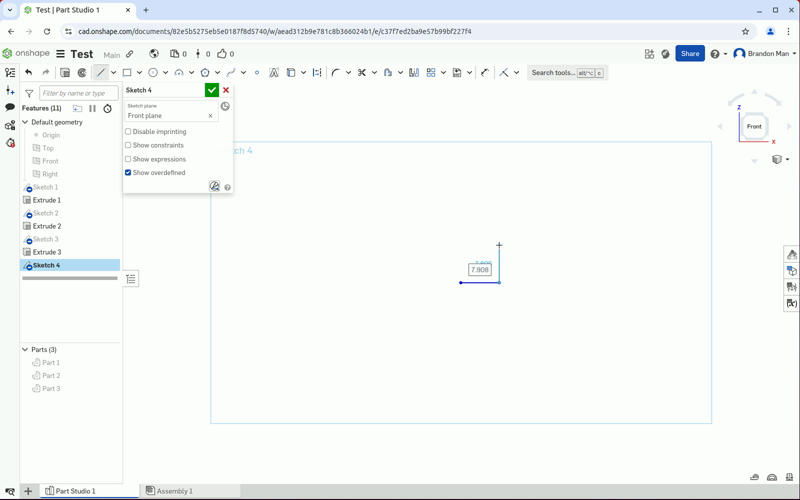
key_up(shift)
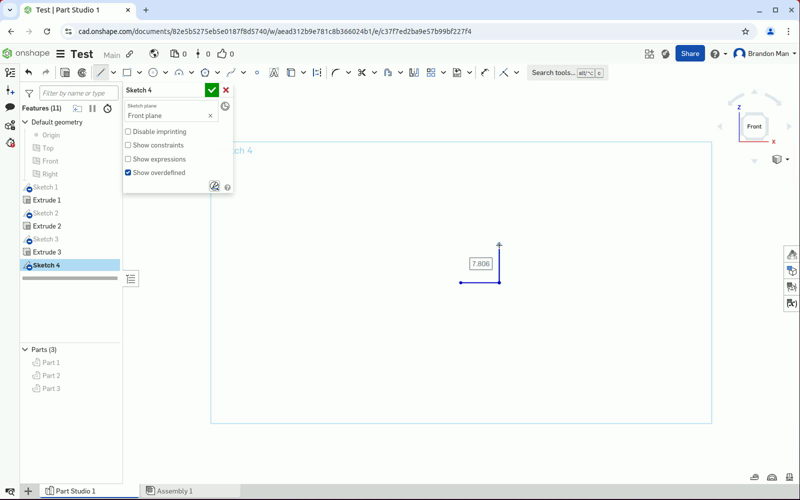
key_down(shift)
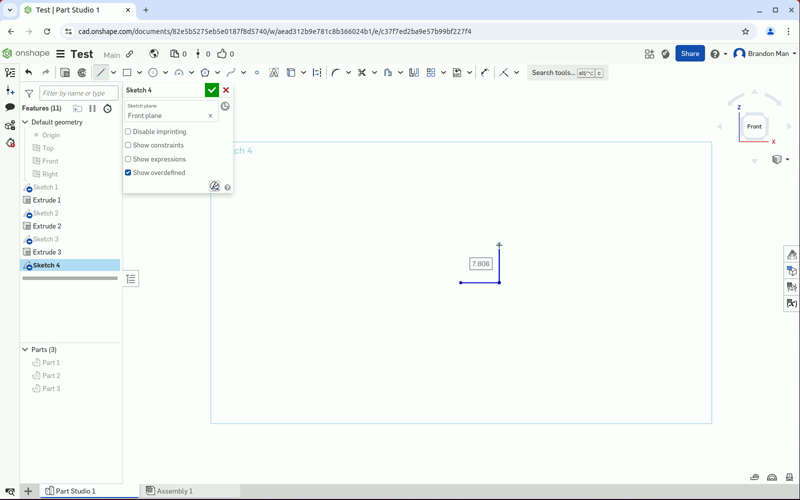
mouse_move(529, 244)
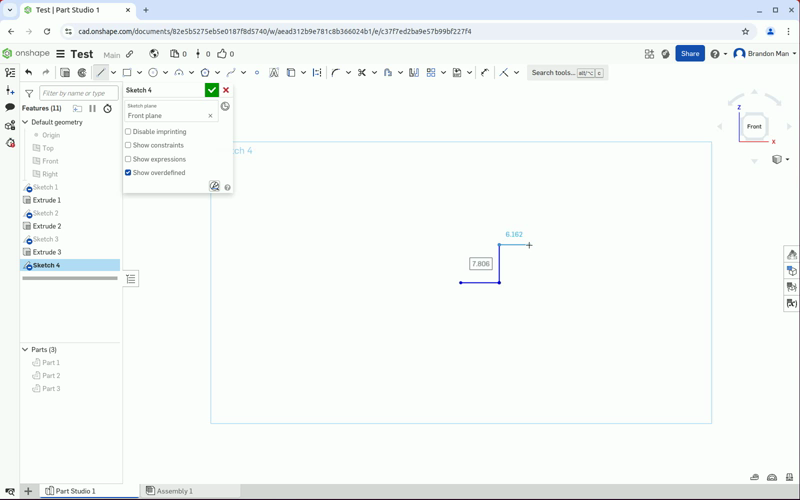
mouse_move(460, 244)
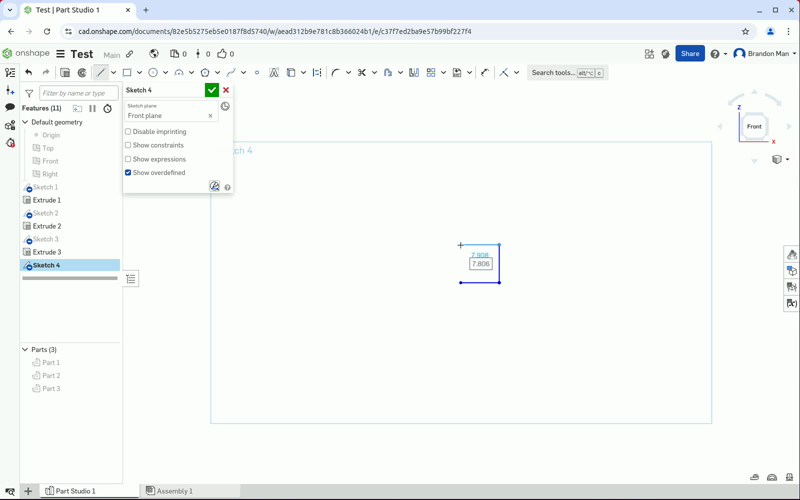
click(460, 244)
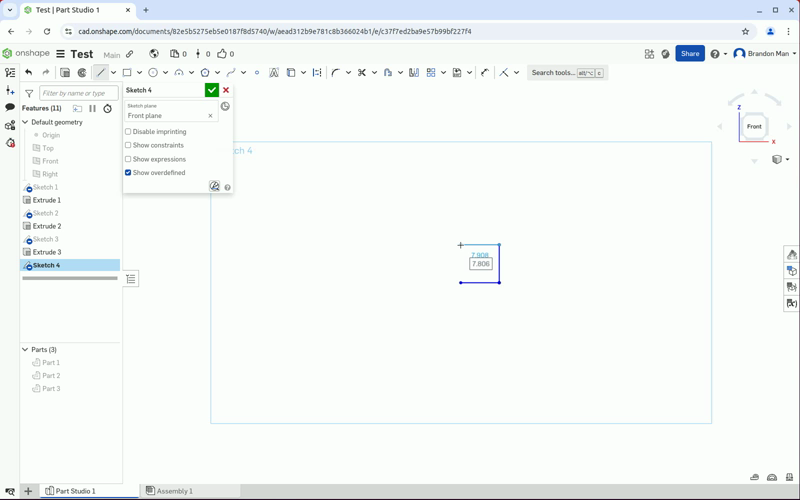
key_up(shift)
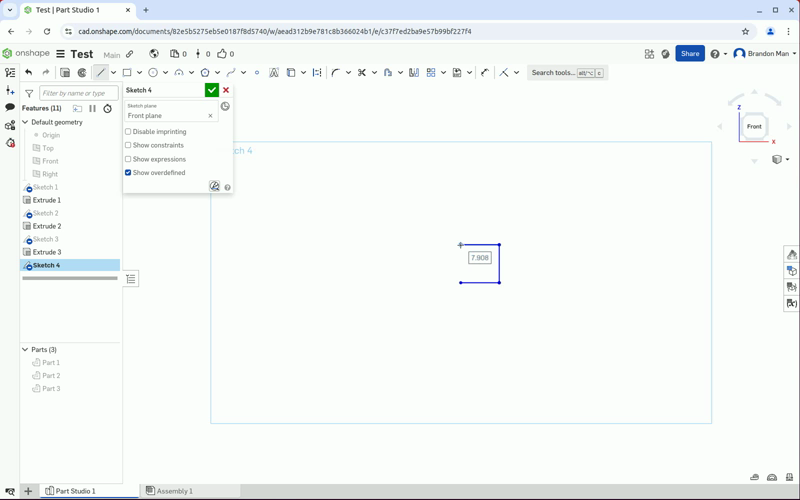
mouse_move(490, 244)
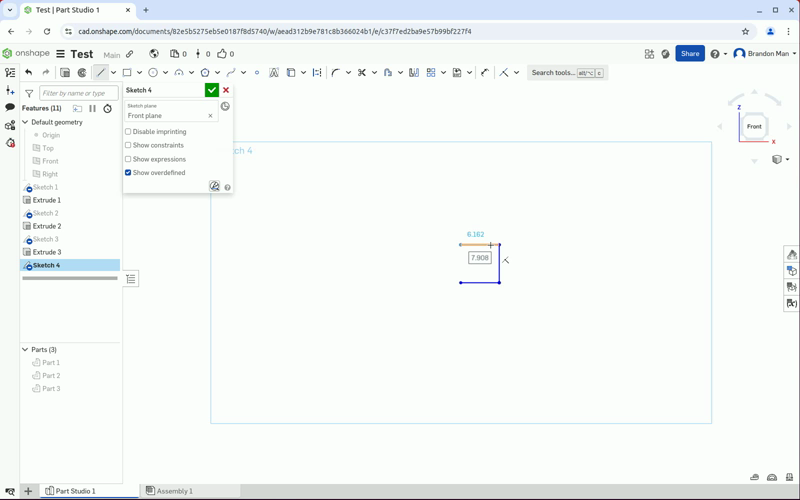
key_down(shift)
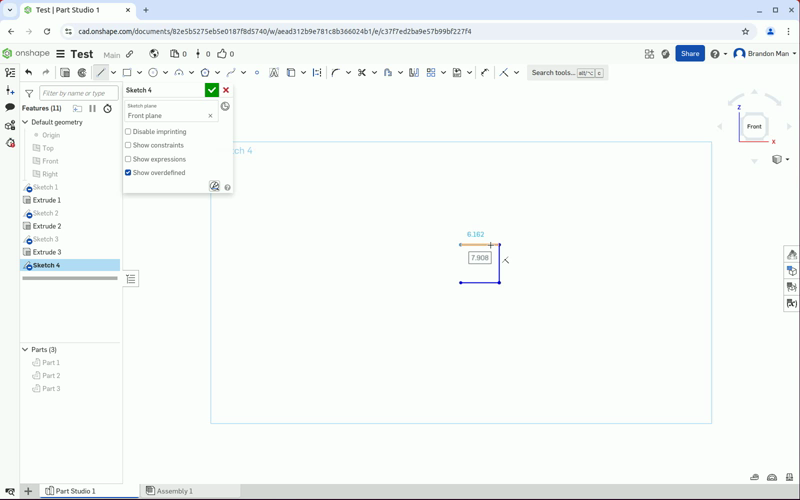
mouse_move(460, 282)
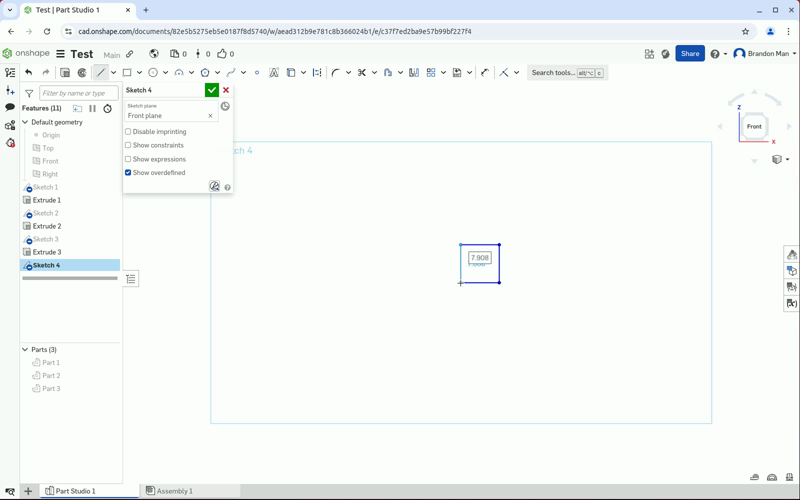
key_up(shift)
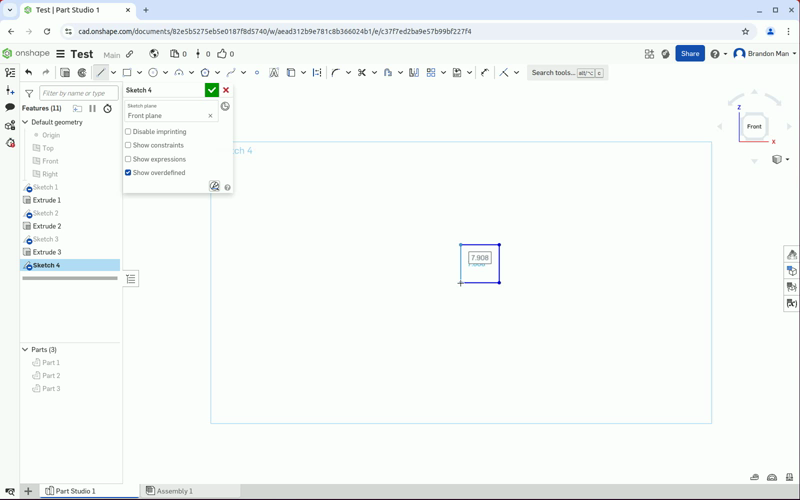
click(460, 282)
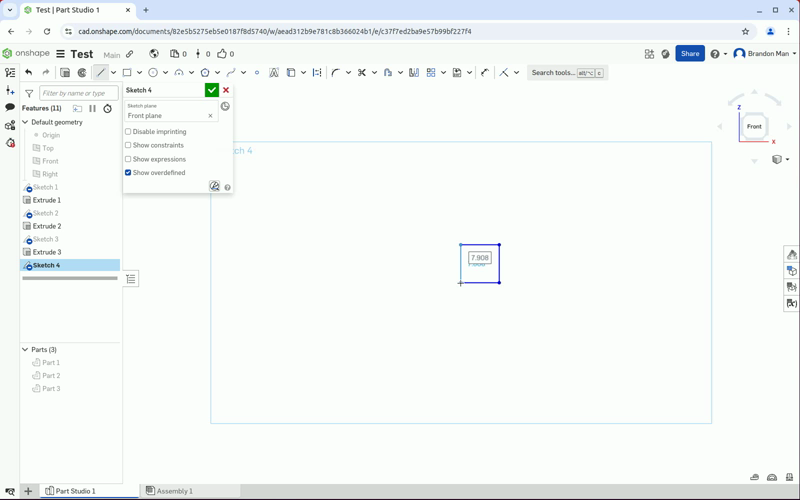
key(esc)
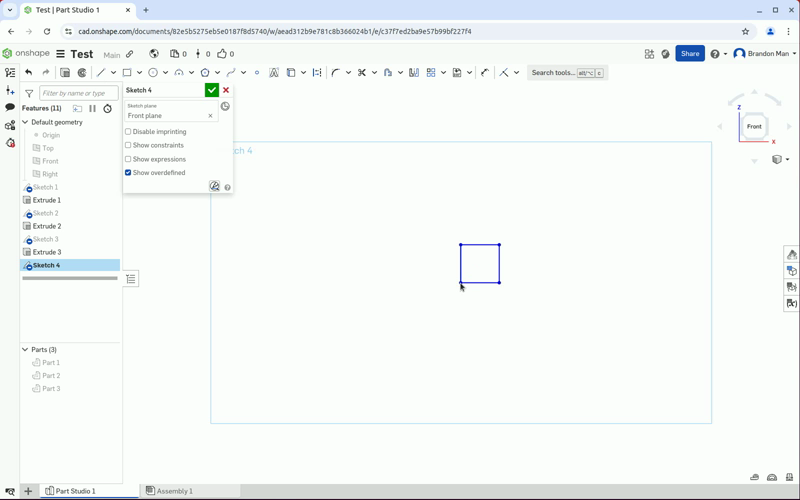
mouse_move(476, 269)
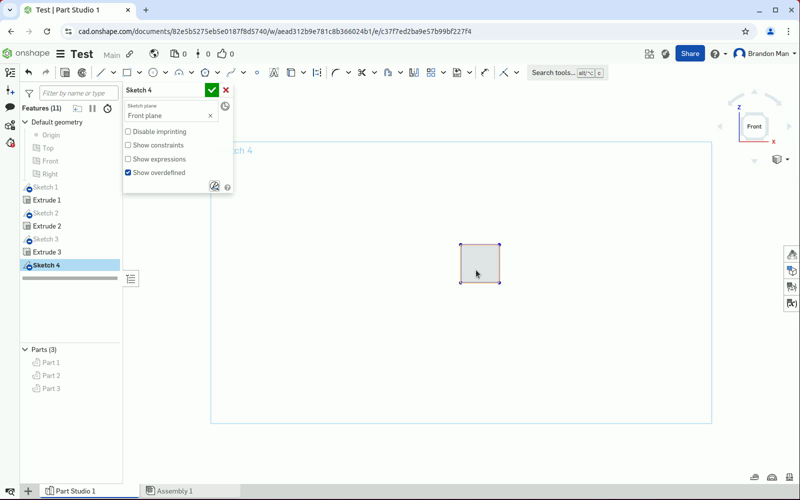
scroll(6)
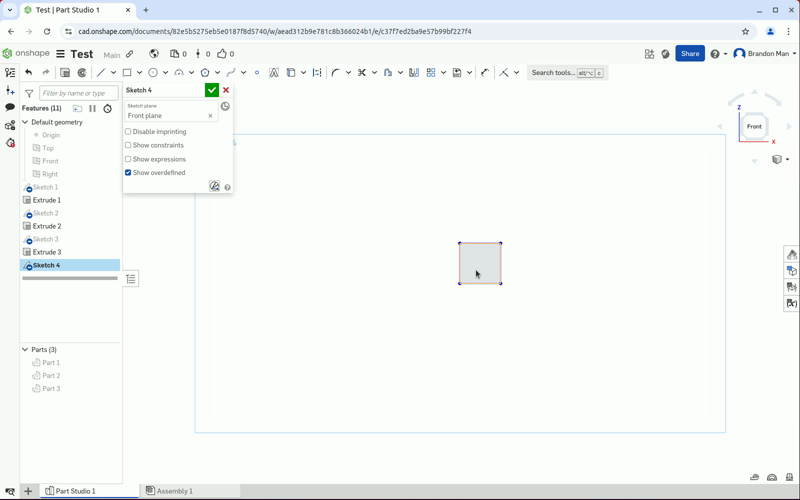
scroll(6)
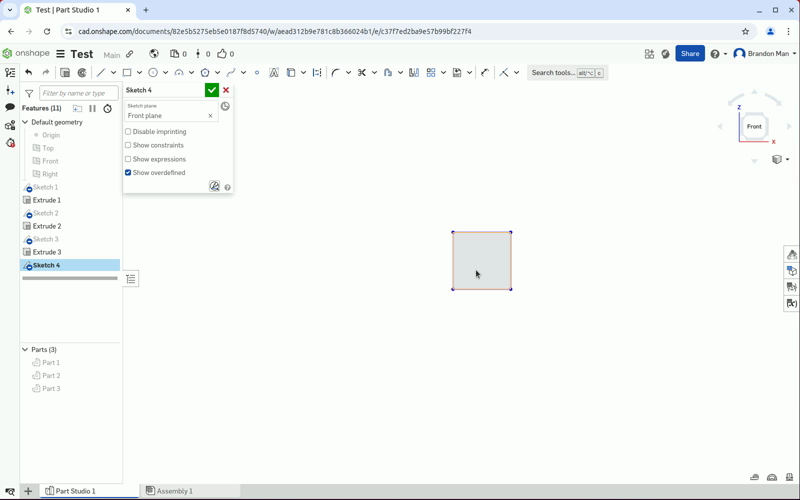
scroll(6)
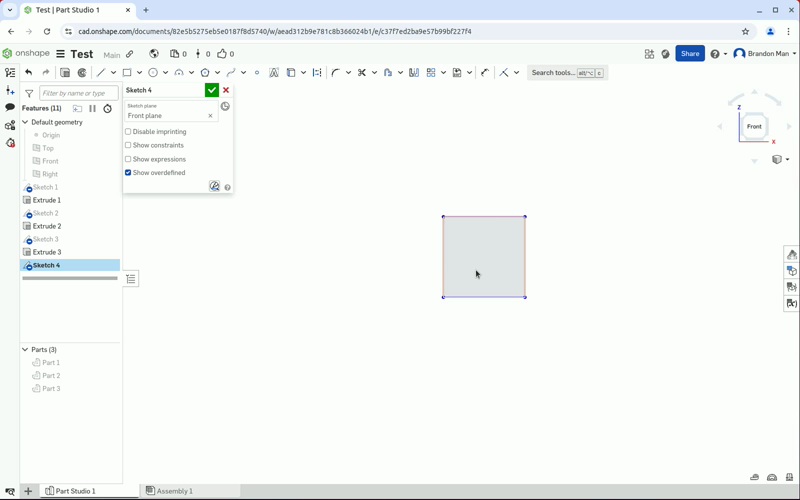
scroll(6)
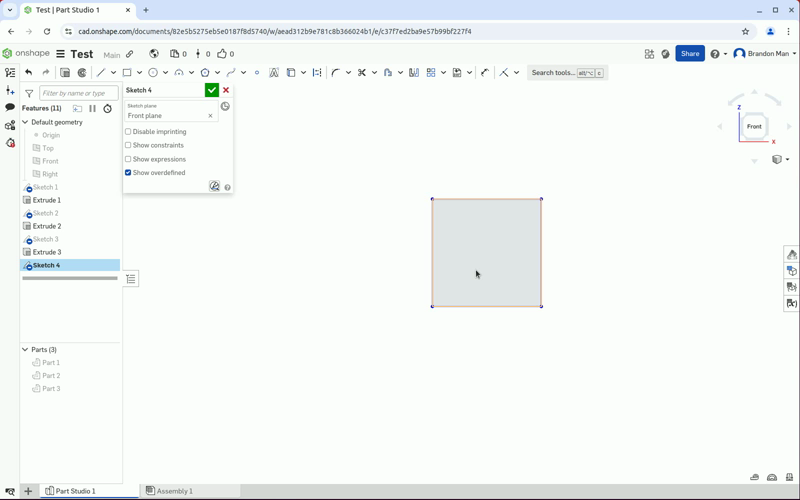
scroll(6)
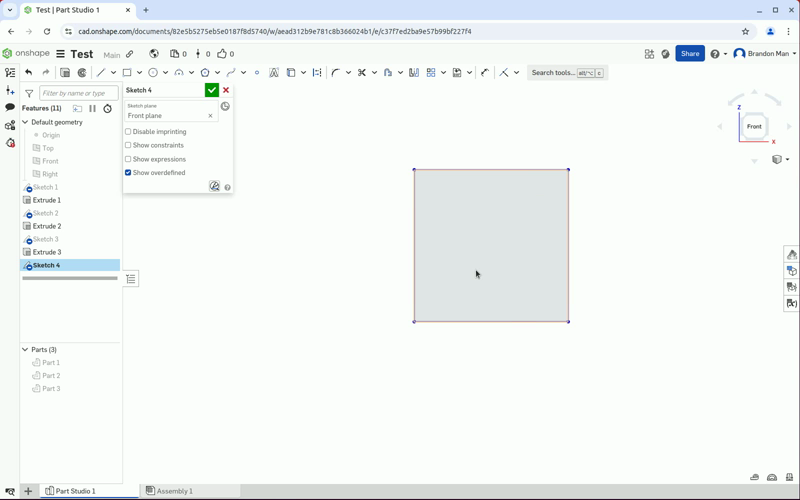
scroll(6)
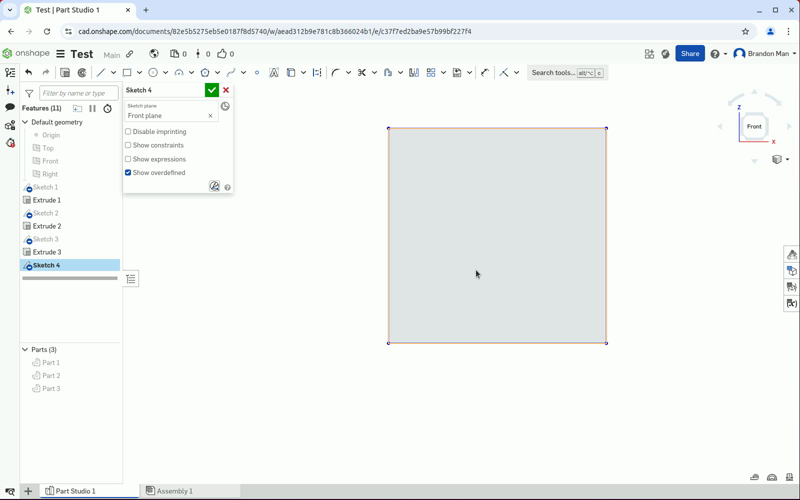
scroll(6)
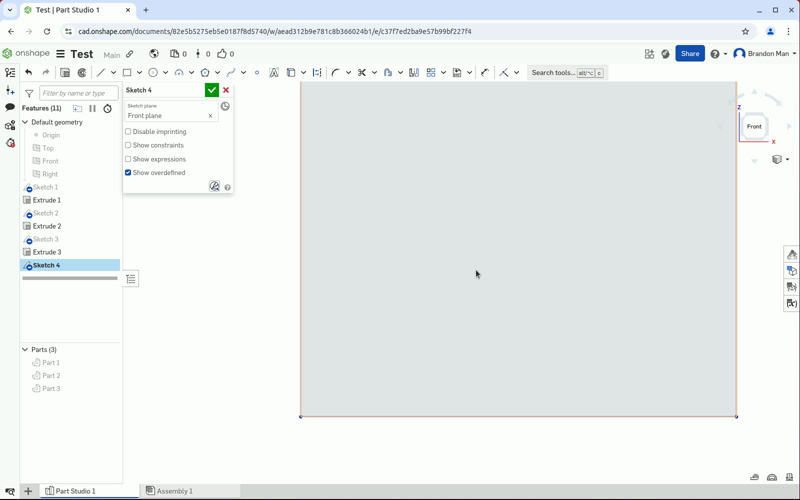
click(476, 269)
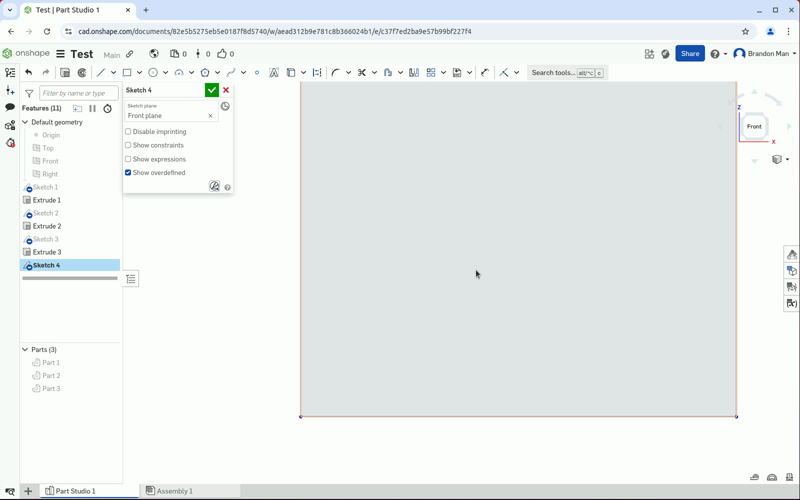
scroll(-6)
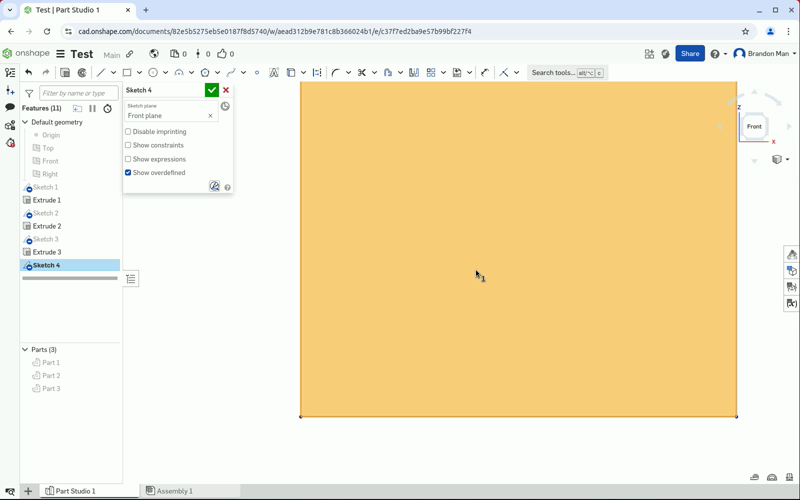
scroll(-6)
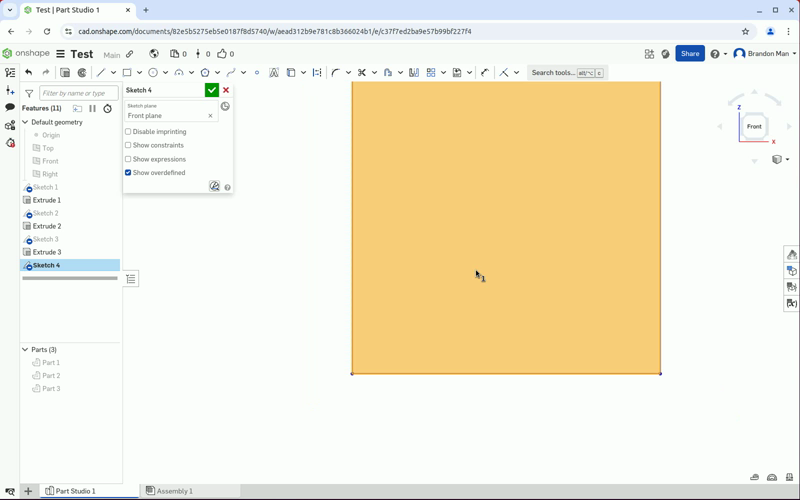
scroll(-6)
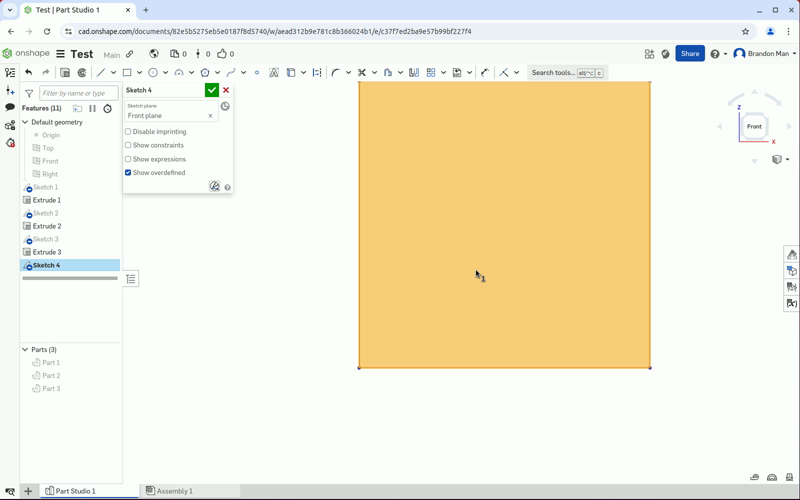
scroll(-6)
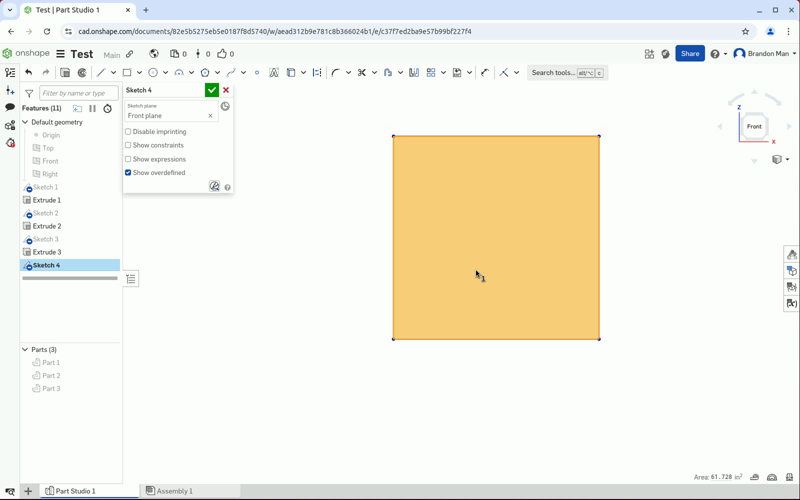
scroll(-6)
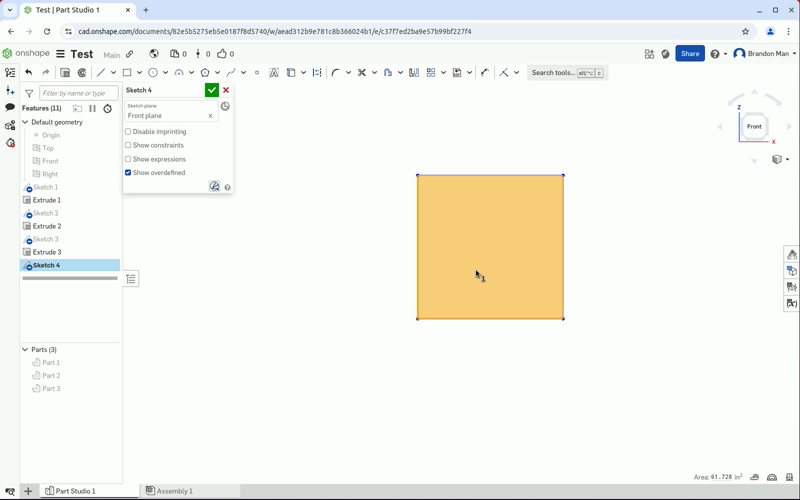
scroll(-6)
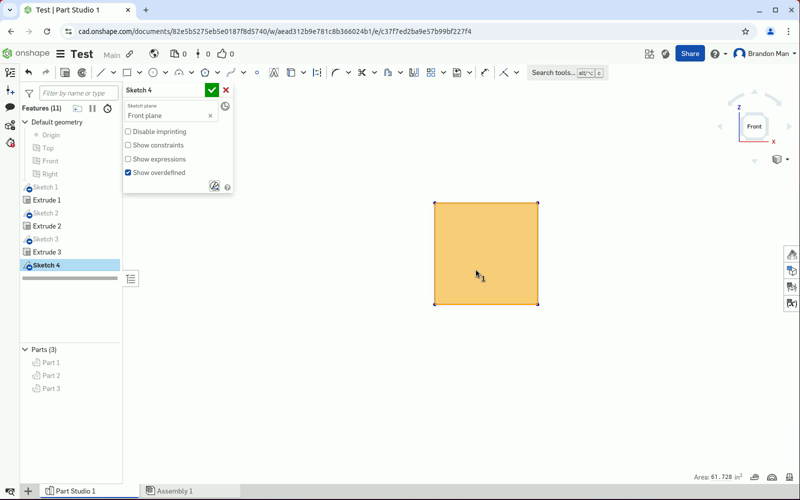
scroll(-6)
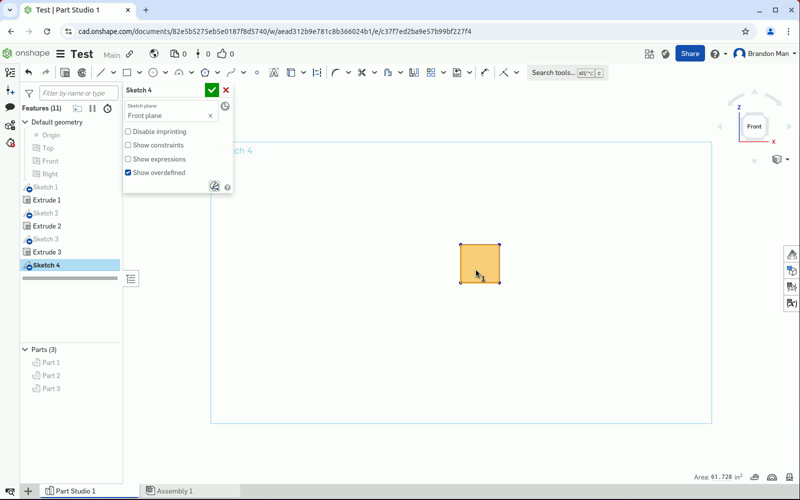
mouse_move(73, 352)
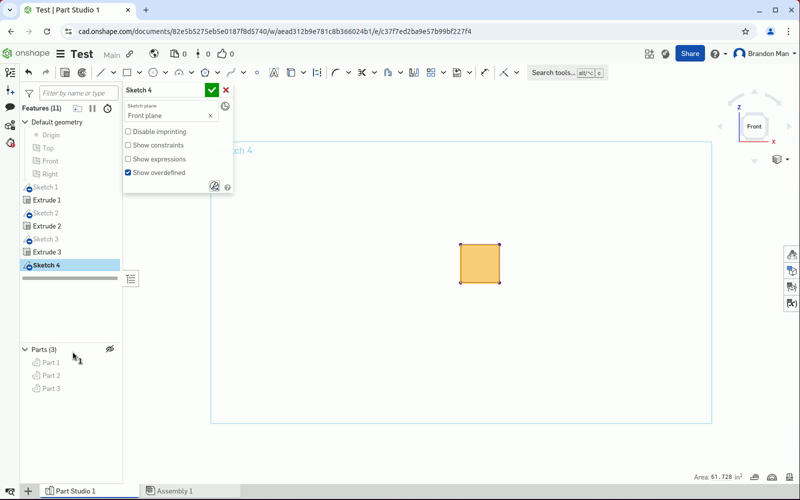
key(shift+y)
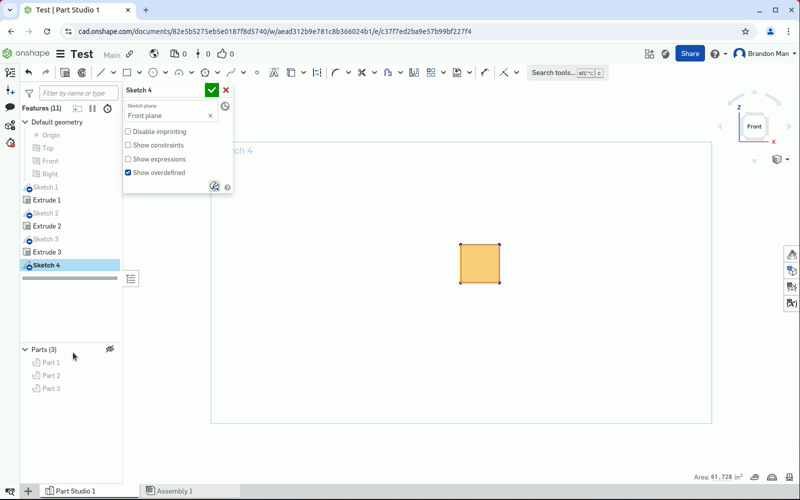
key(shift+e)
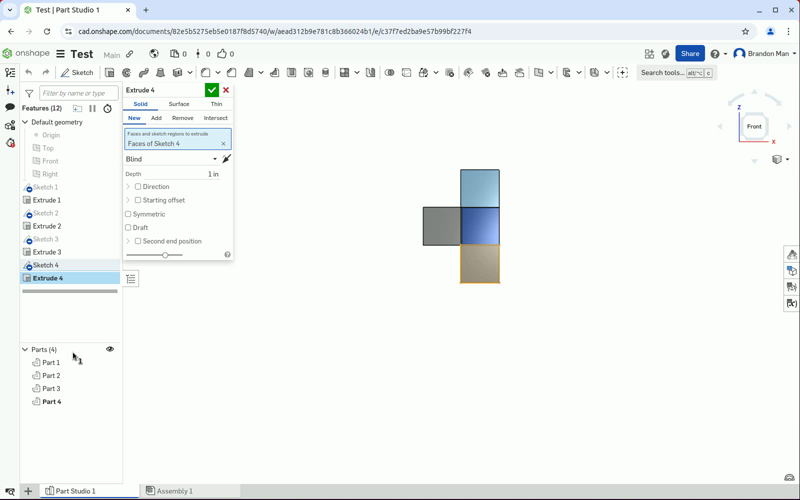
mouse_move(143, 106)
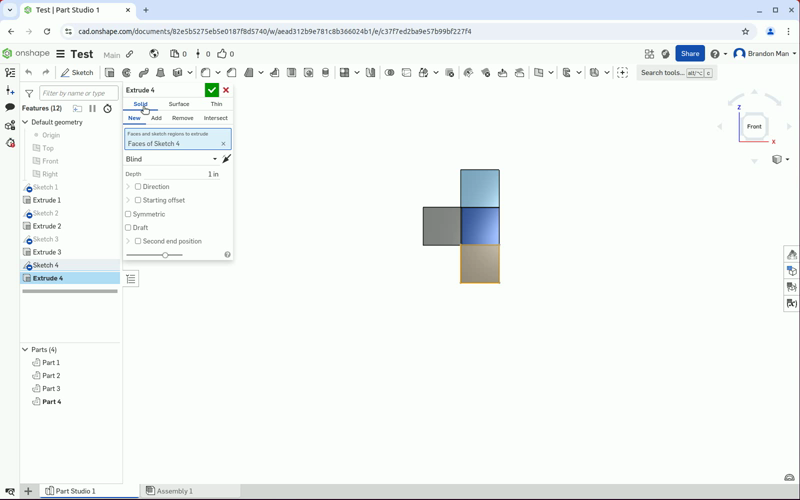
click(143, 106)
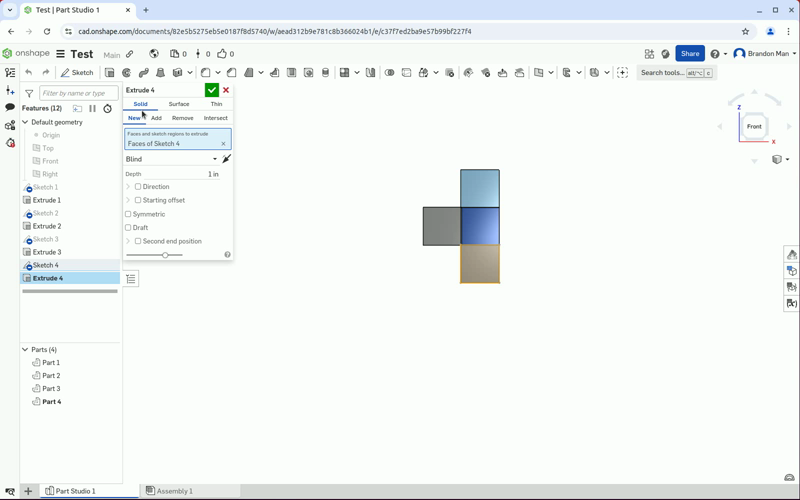
mouse_move(137, 120)
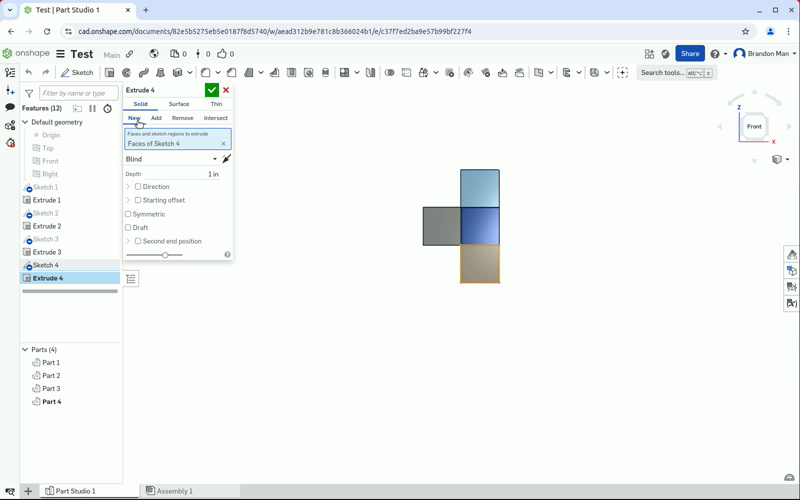
click(137, 120)
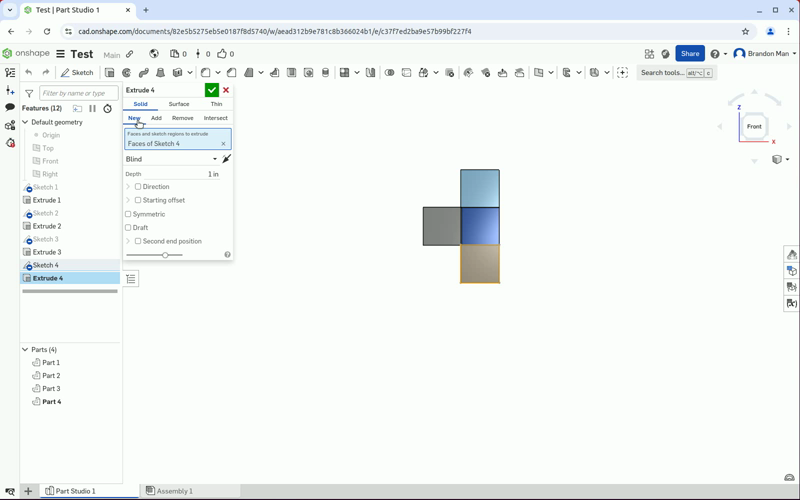
key(tab, 4)
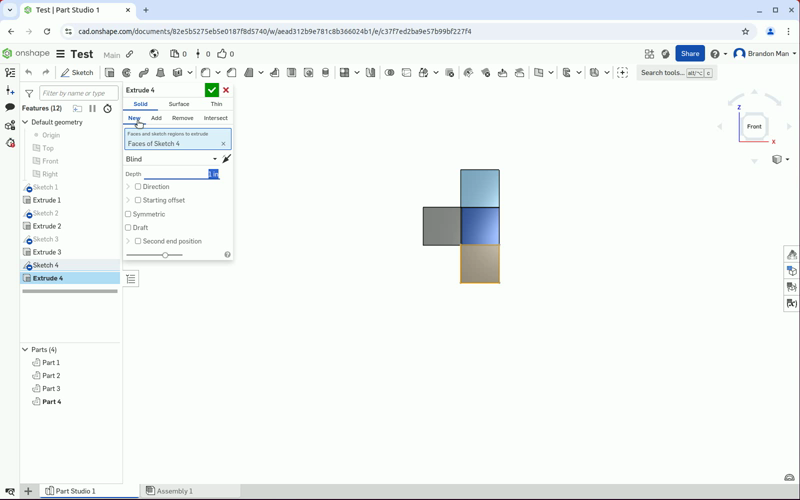
text(7.703)
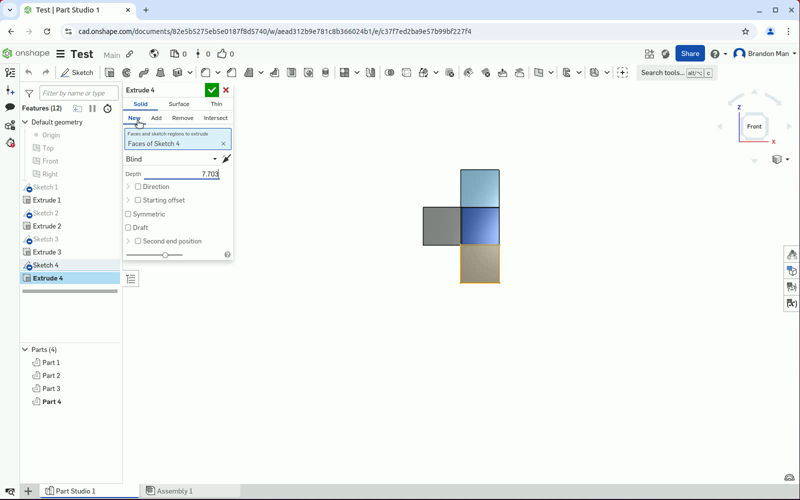
key(enter)
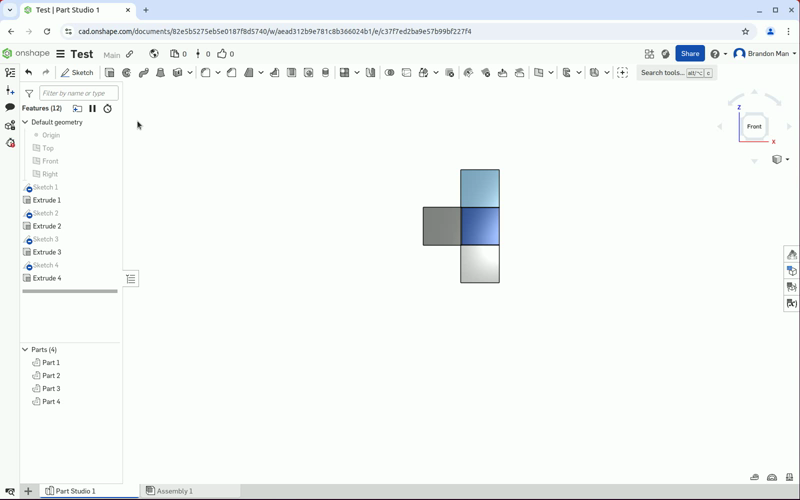
key(shift+h)
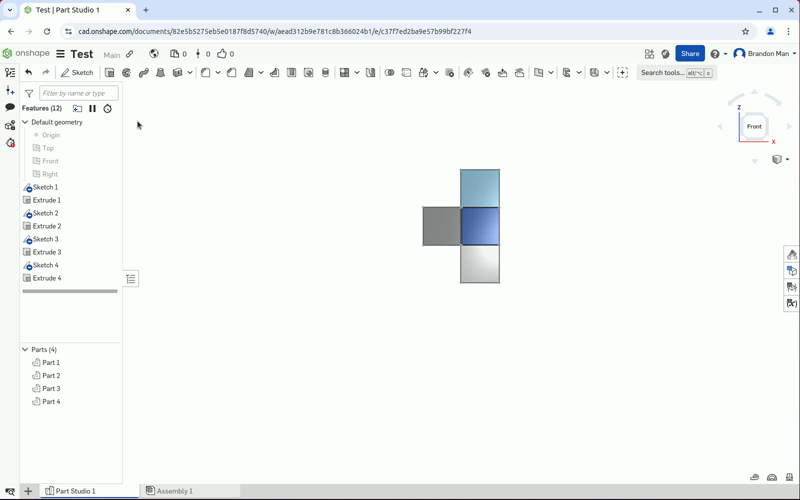
key(shift+h)
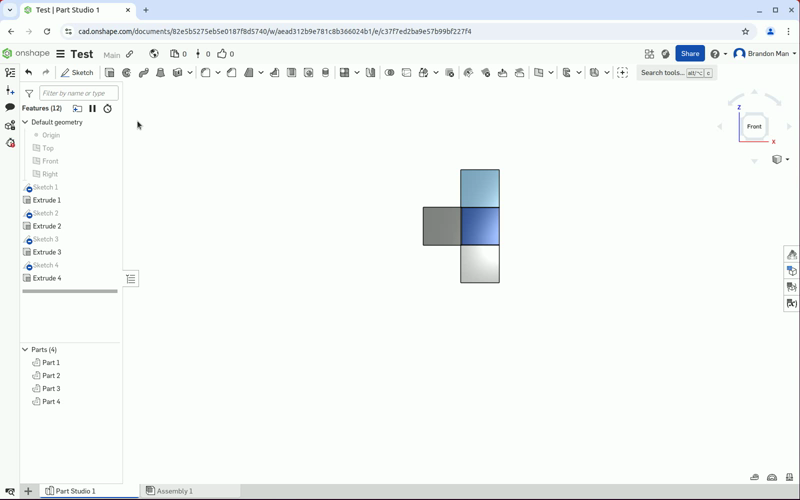
mouse_move(73, 189)
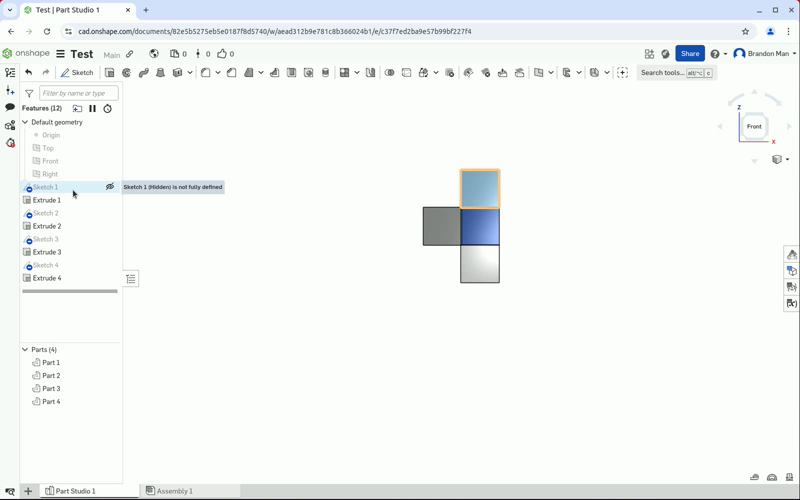
click(73, 189)
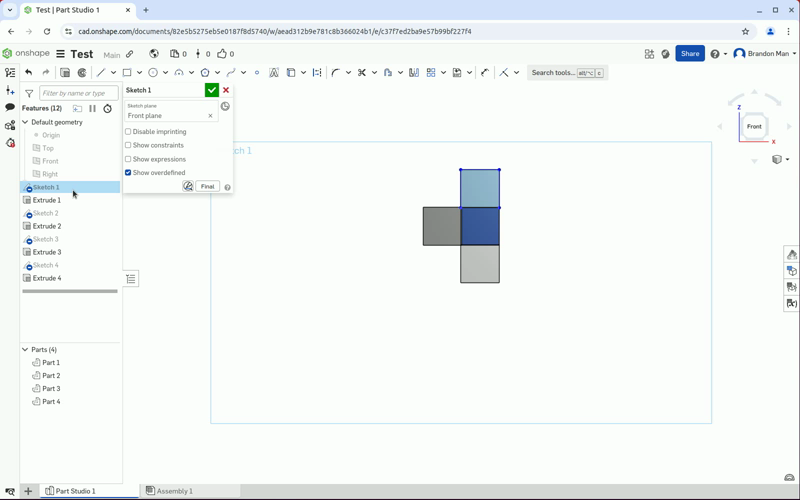
mouse_move(229, 92)
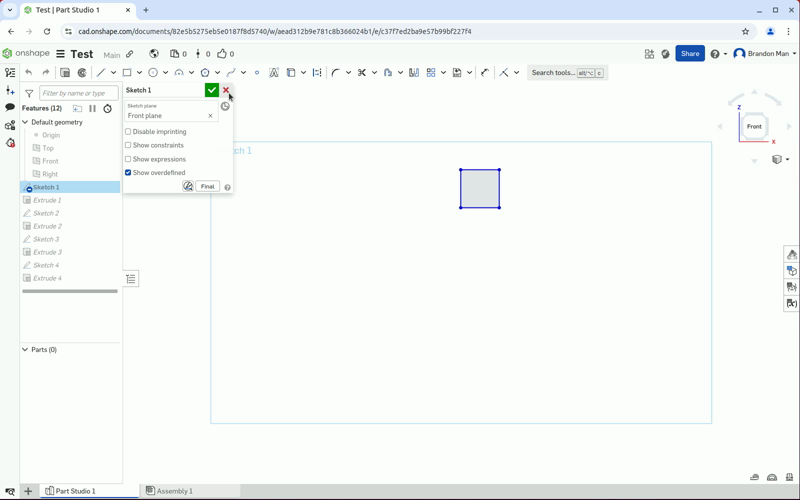
click(229, 92)
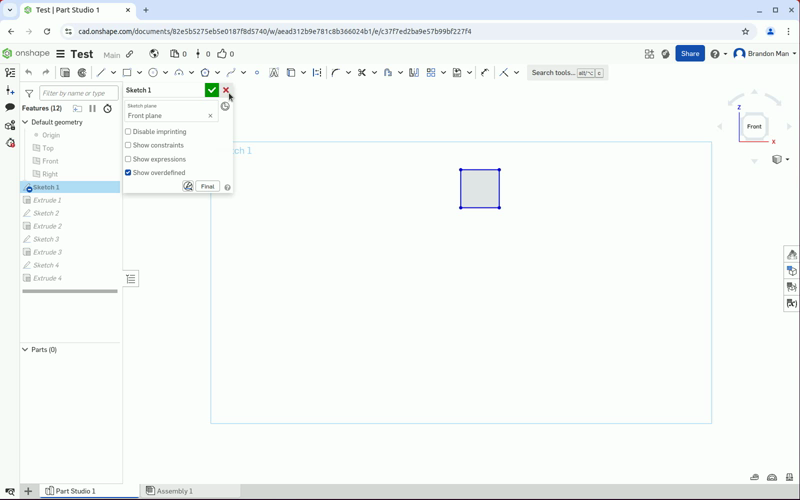
key(shift+s)
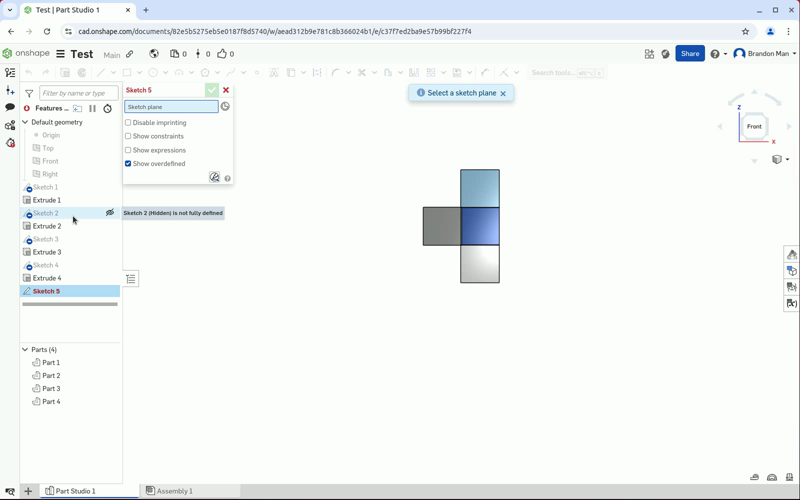
scroll(3)
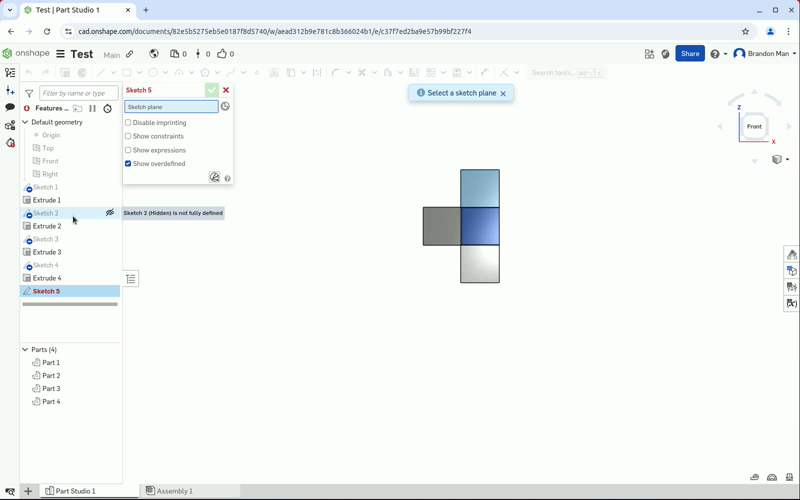
mouse_move(73, 163)
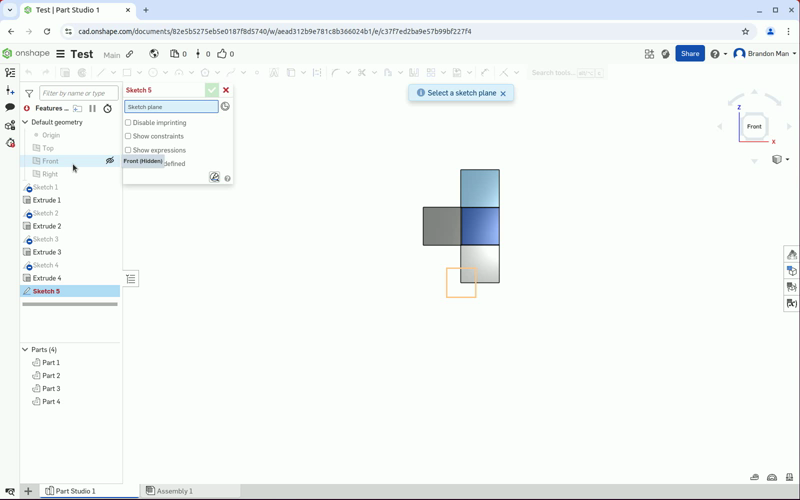
click(73, 163)
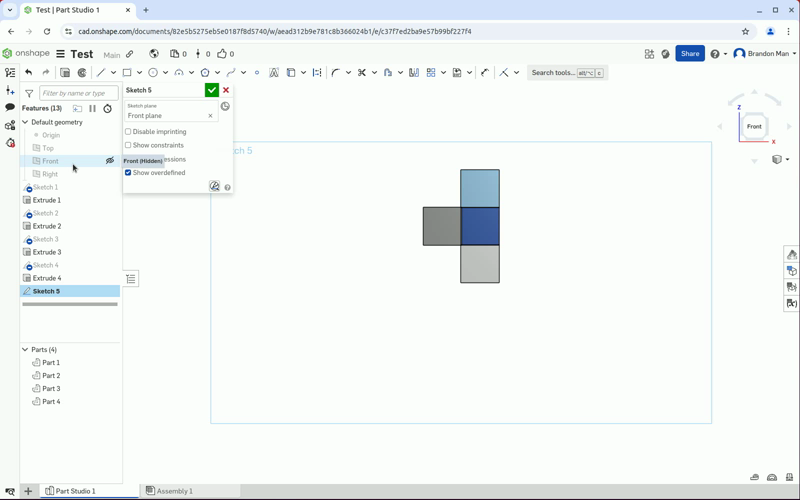
mouse_move(73, 352)
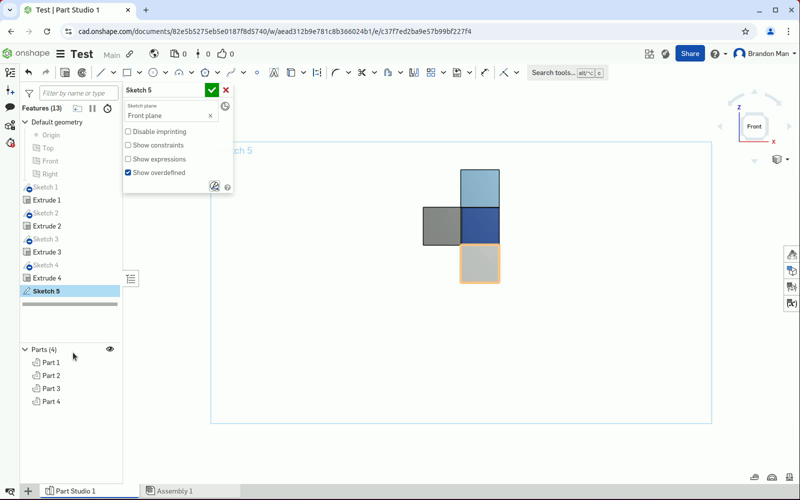
key(y)
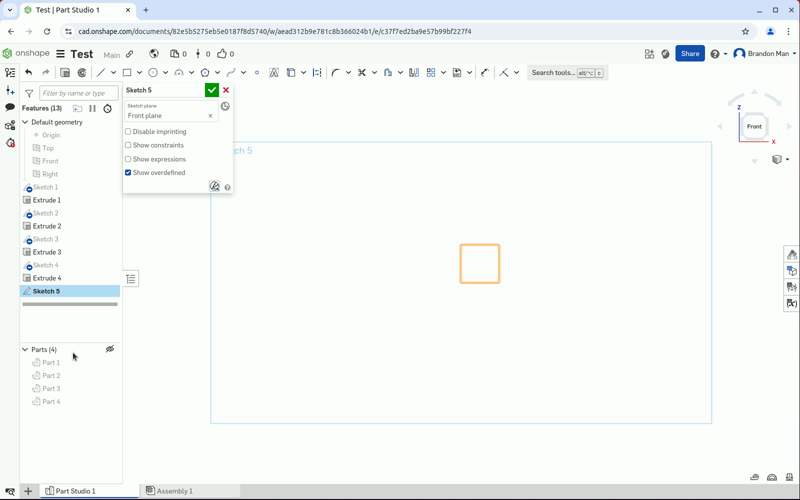
key(l)
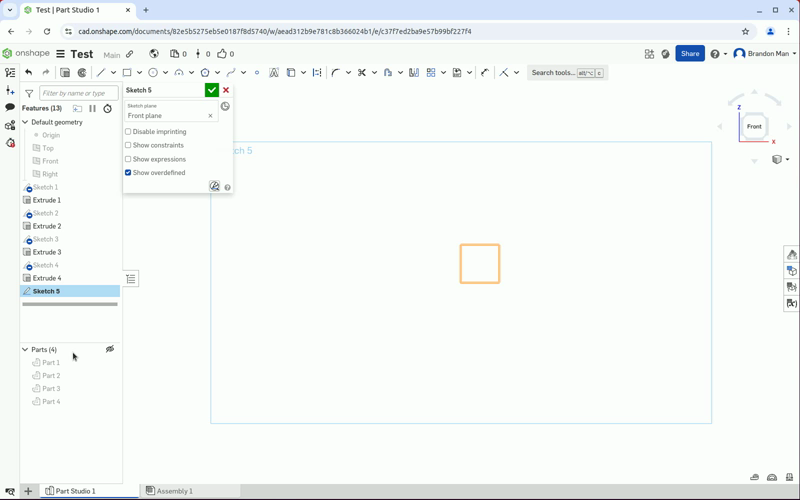
key_down(shift)
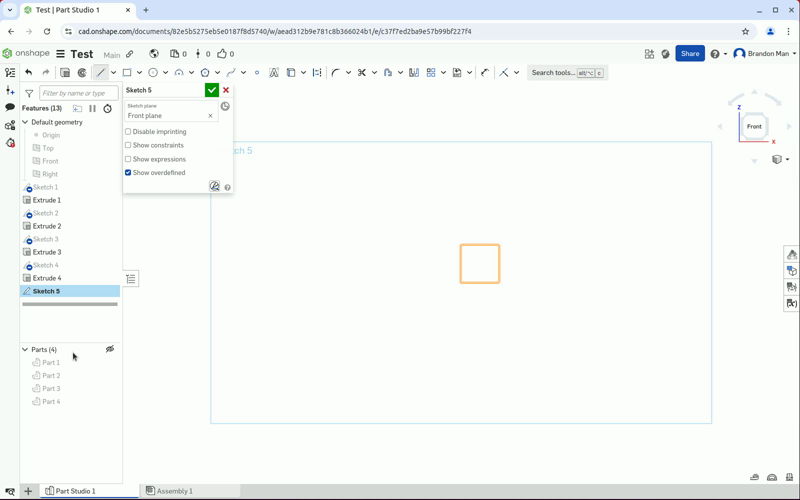
mouse_move(423, 282)
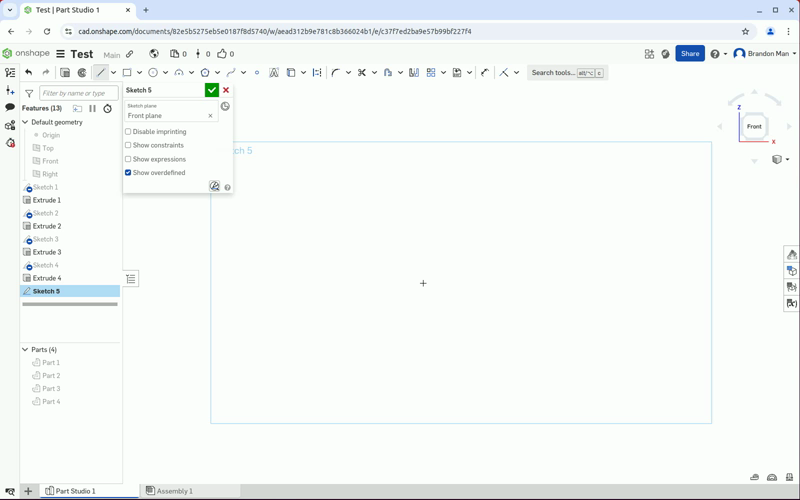
click(423, 282)
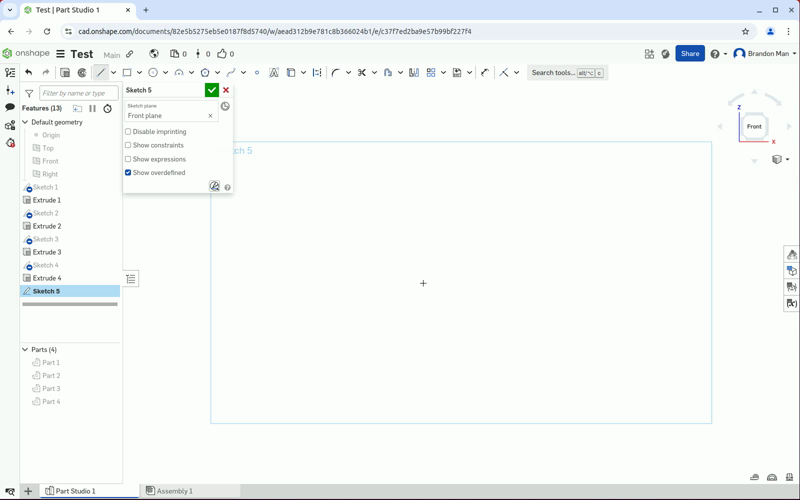
key_up(shift)
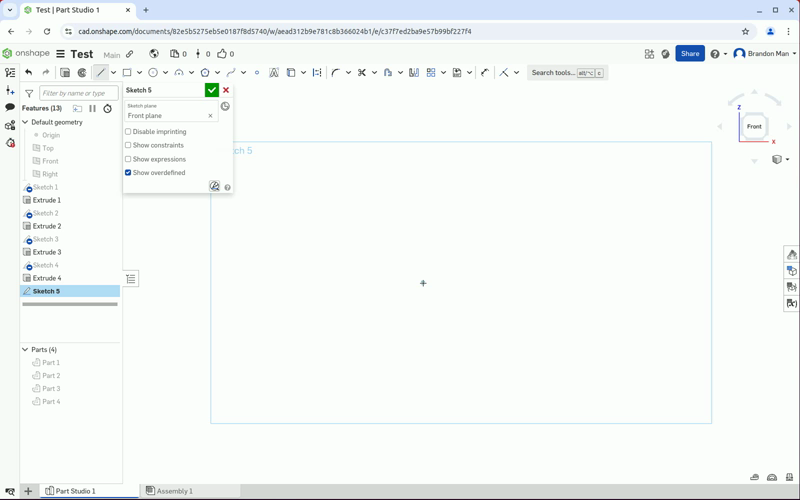
key_down(shift)
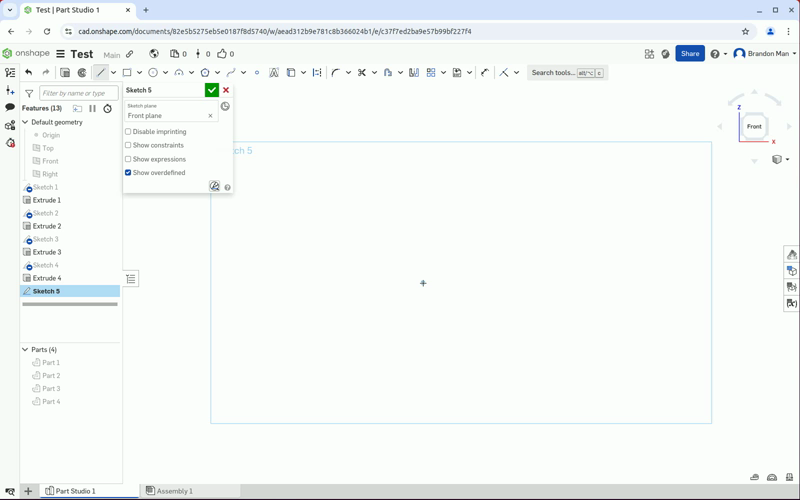
mouse_move(453, 282)
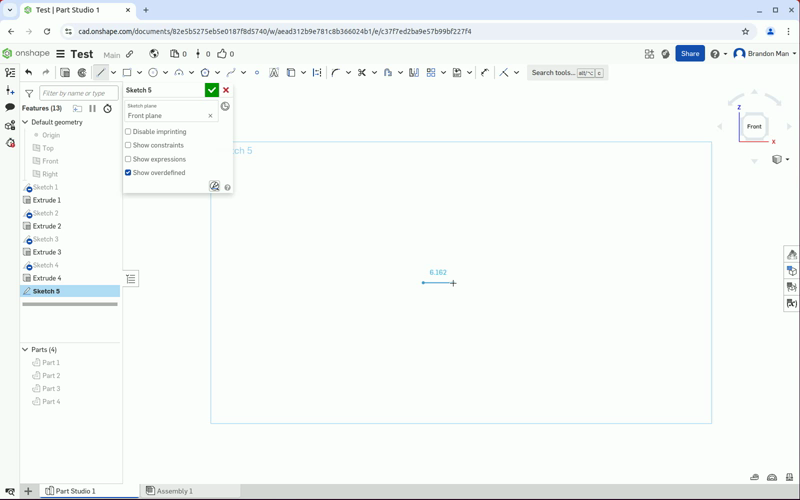
mouse_move(461, 282)
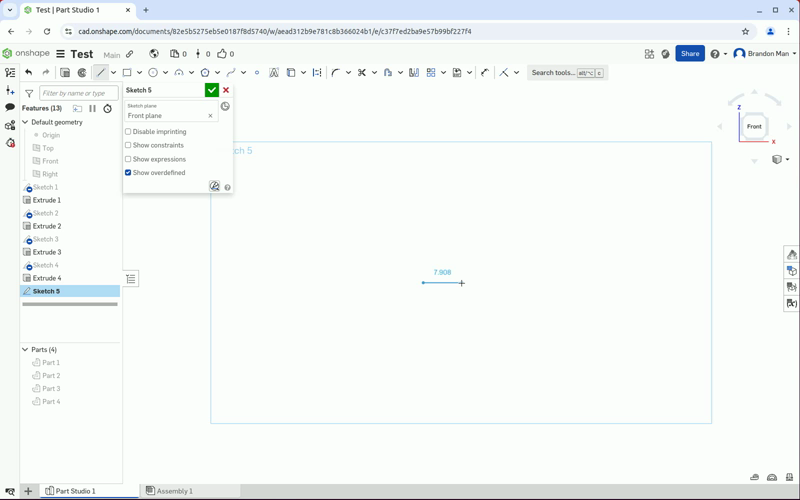
click(461, 282)
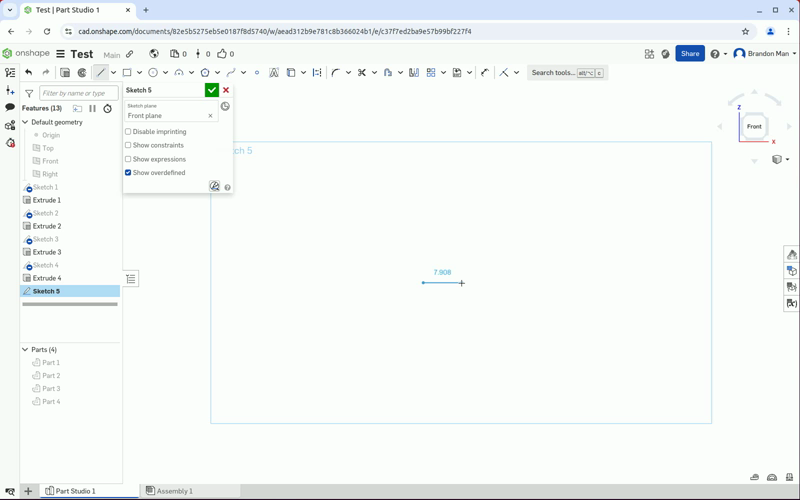
key_up(shift)
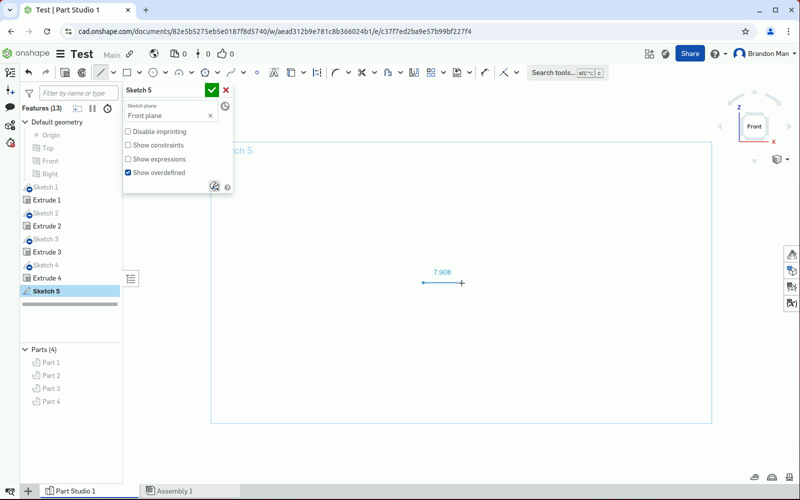
key_down(shift)
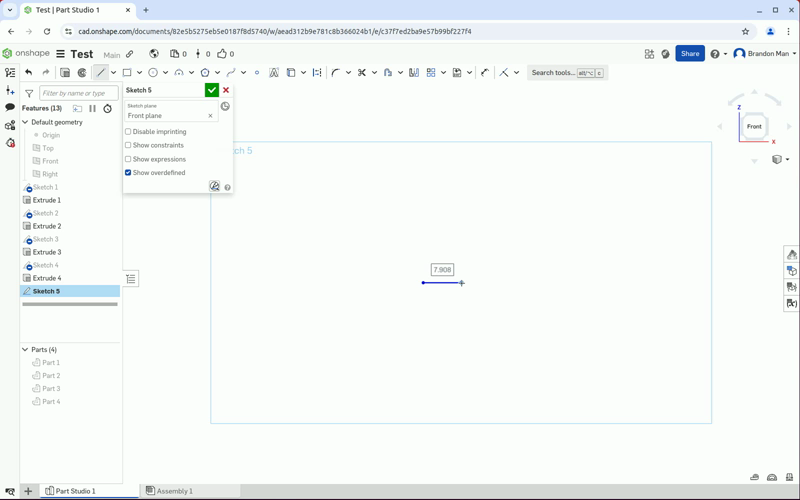
mouse_move(491, 282)
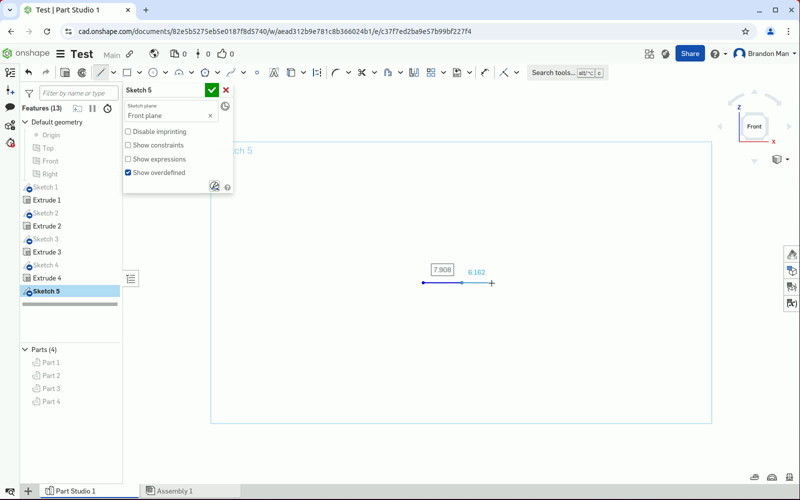
mouse_move(461, 244)
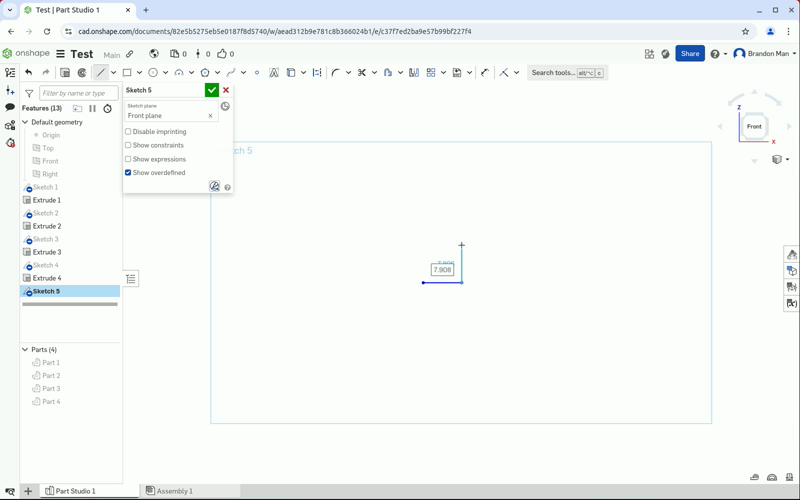
click(461, 244)
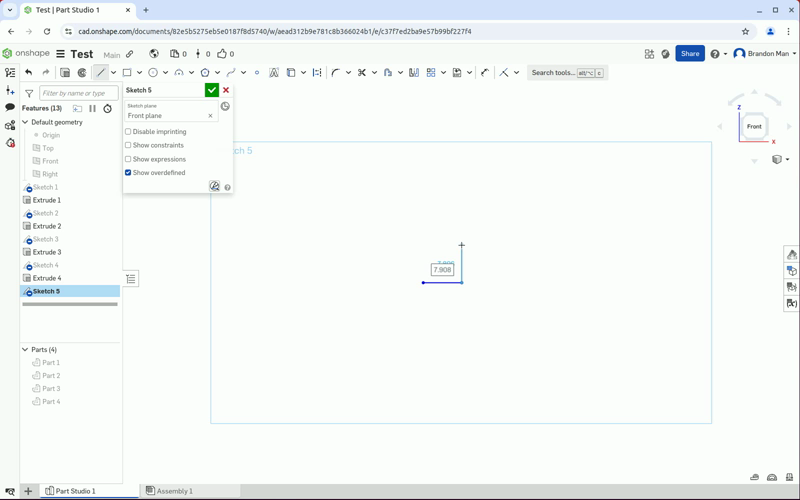
key_up(shift)
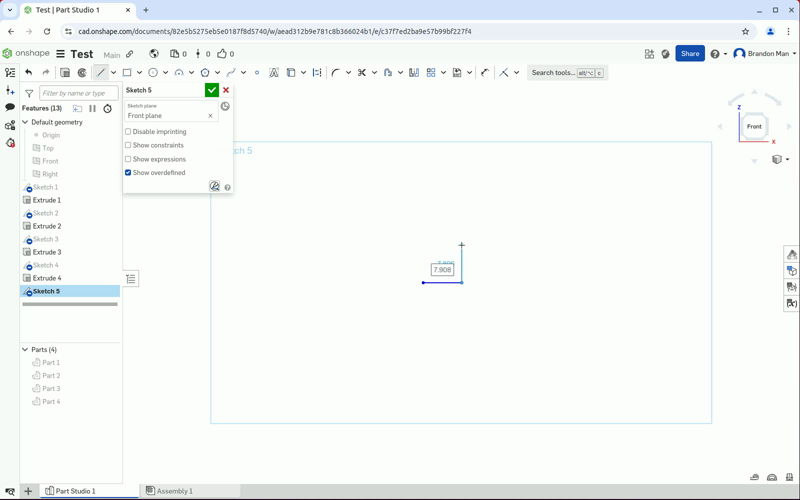
key_down(shift)
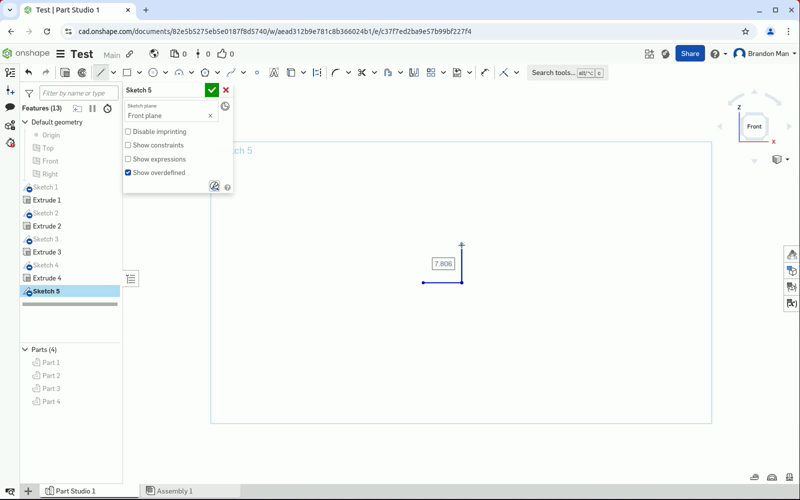
mouse_move(491, 244)
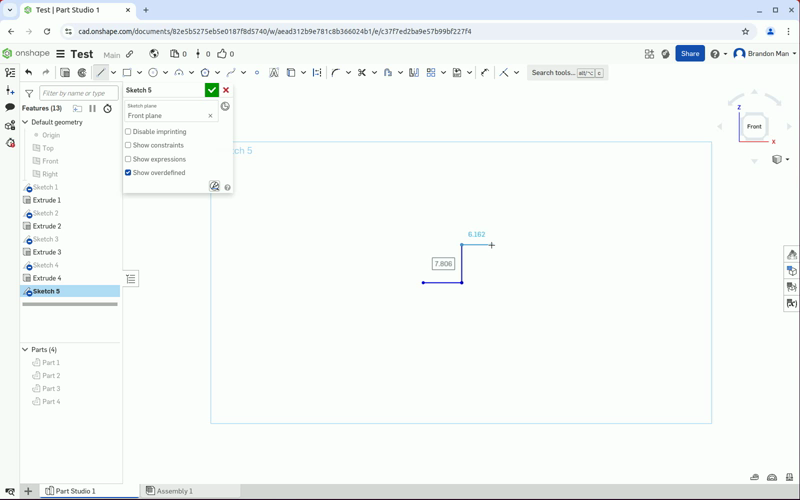
mouse_move(423, 244)
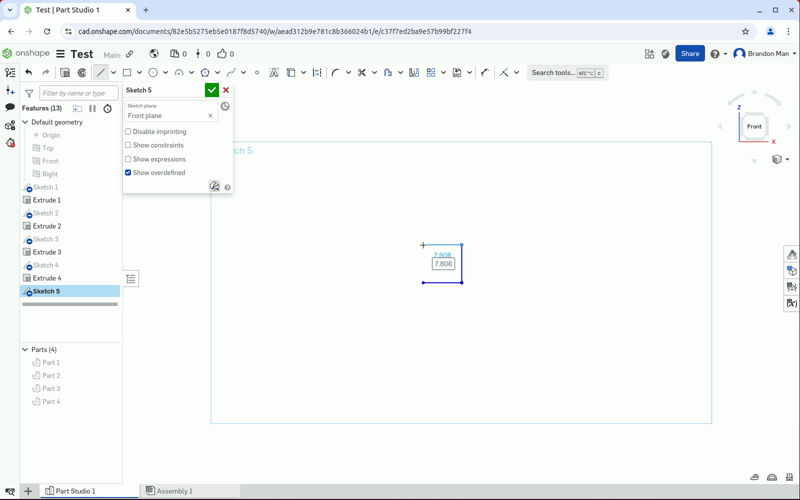
click(423, 244)
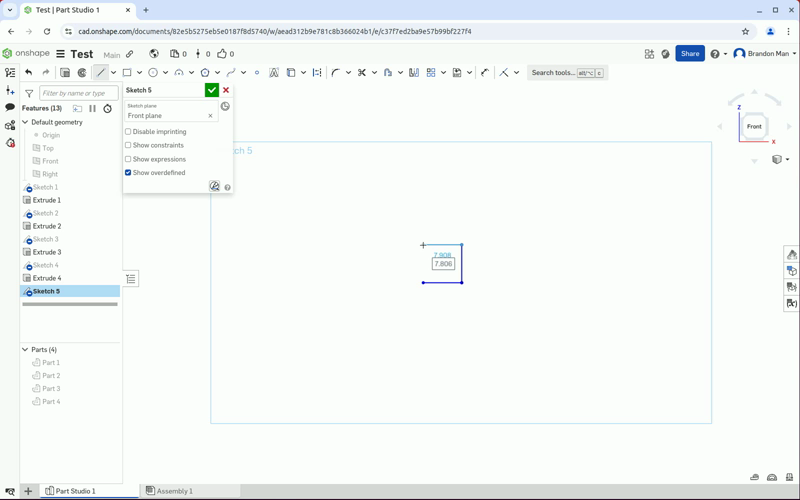
key_up(shift)
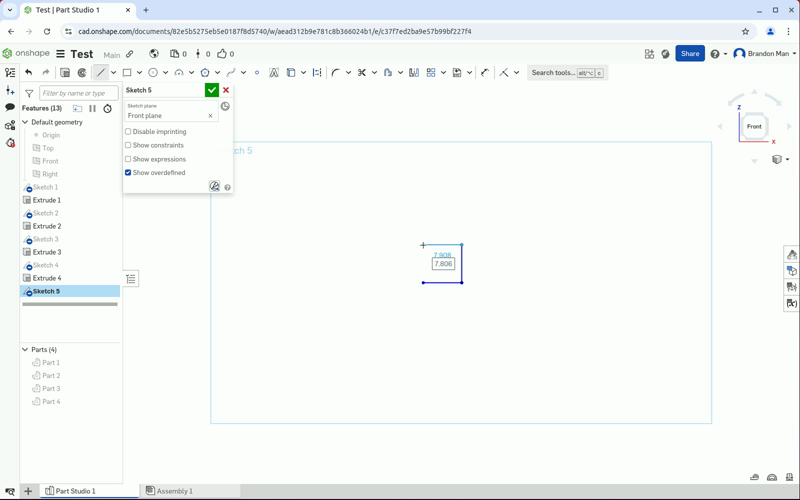
mouse_move(453, 244)
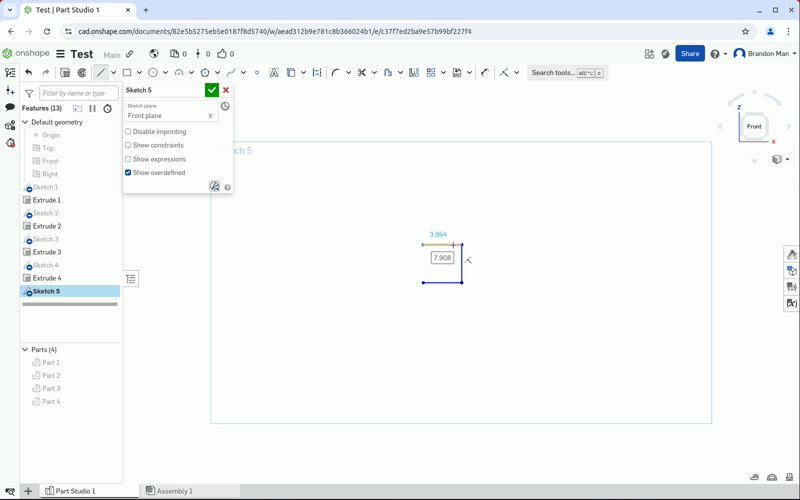
key_down(shift)
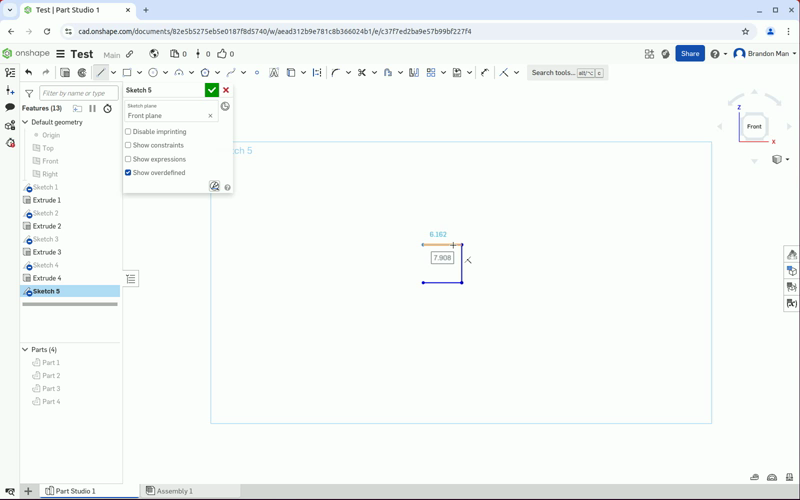
mouse_move(423, 282)
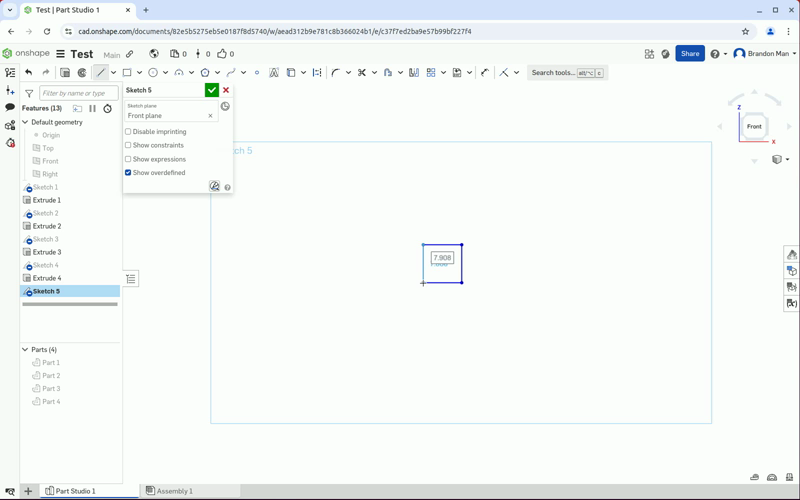
key_up(shift)
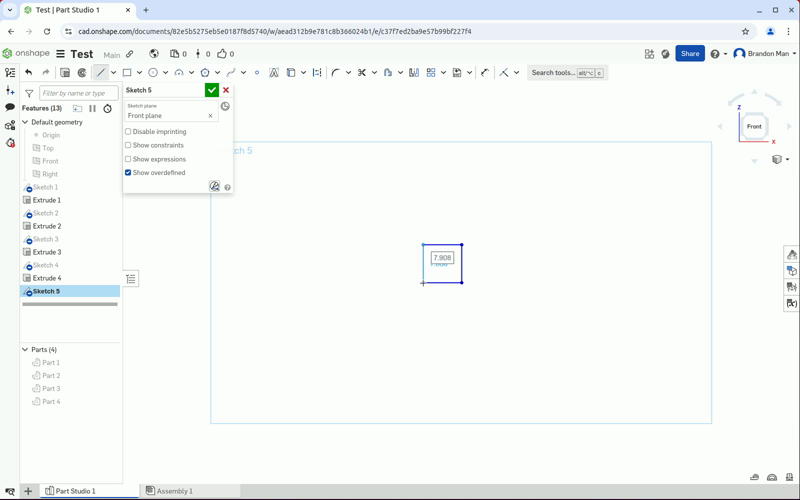
click(423, 282)
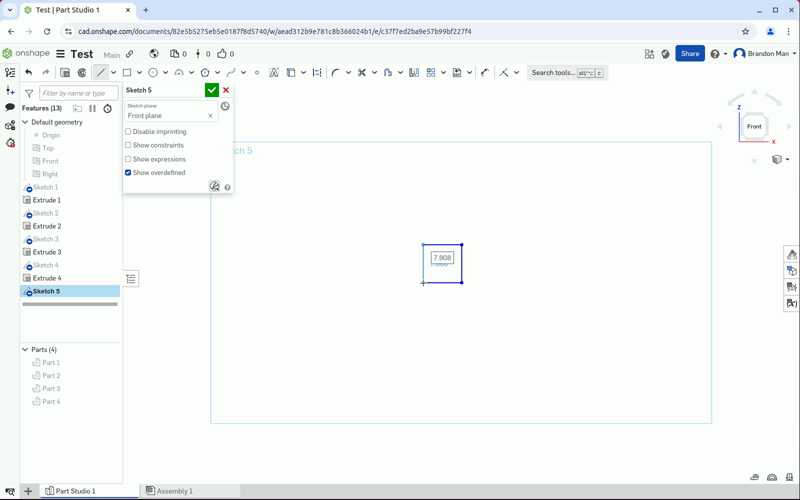
key(esc)
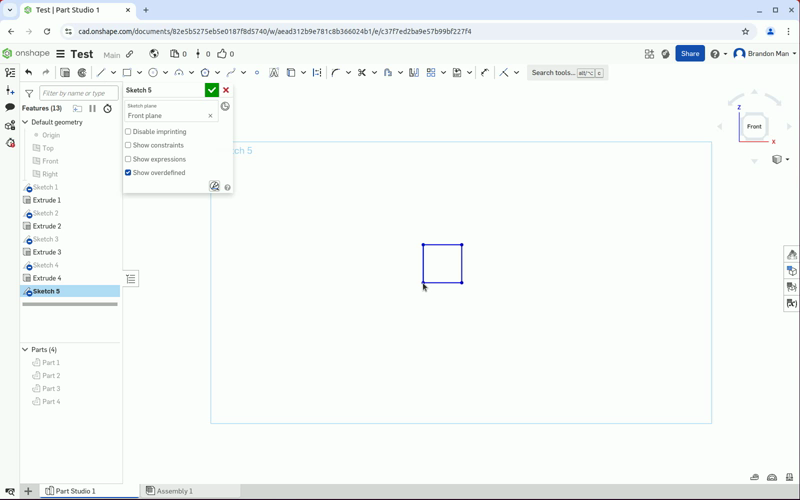
mouse_move(437, 248)
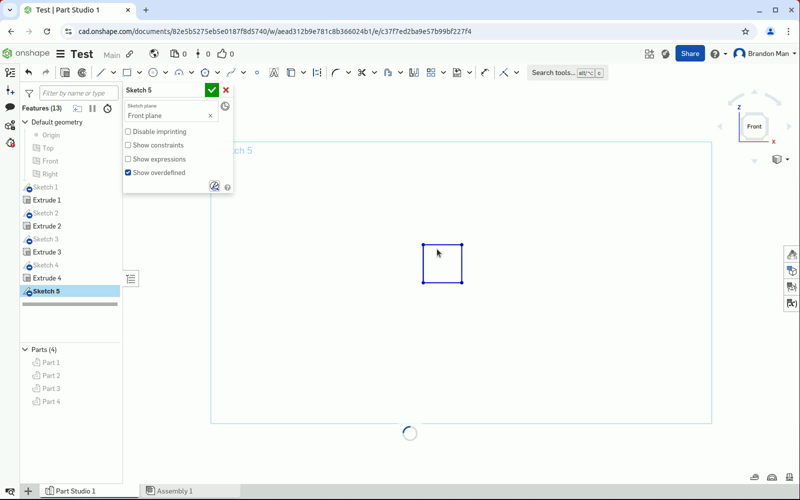
scroll(6)
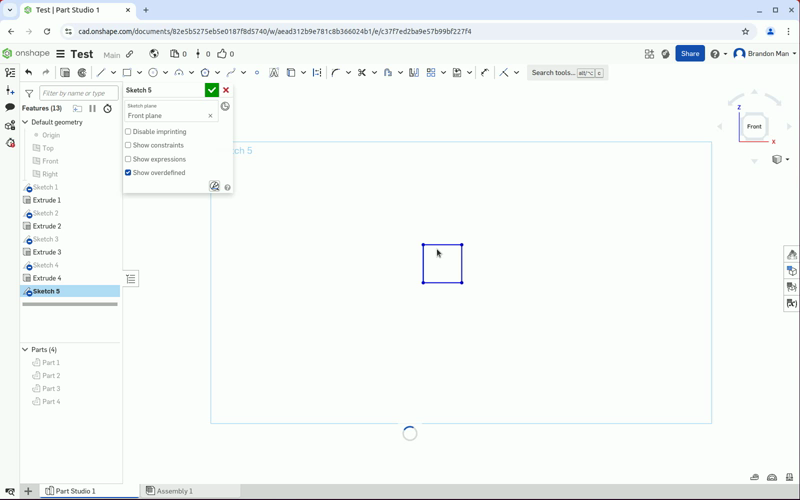
scroll(6)
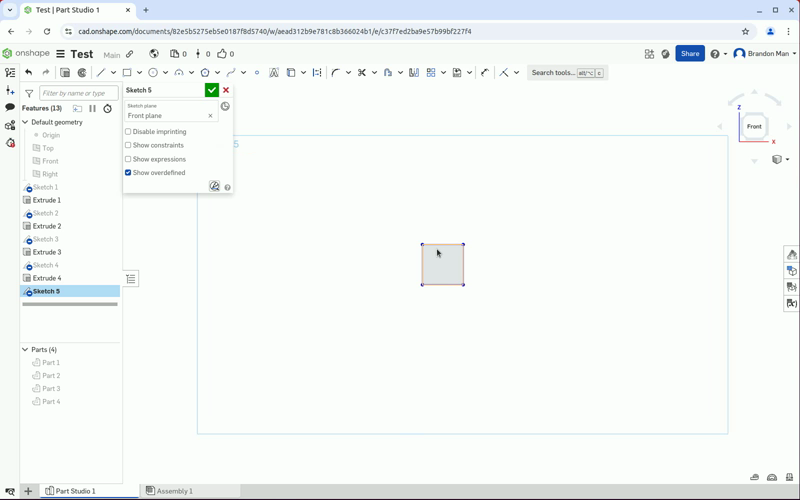
scroll(6)
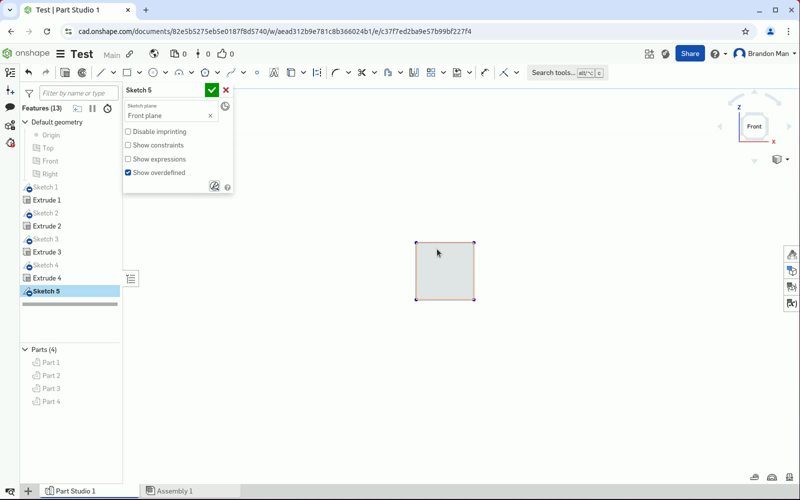
scroll(6)
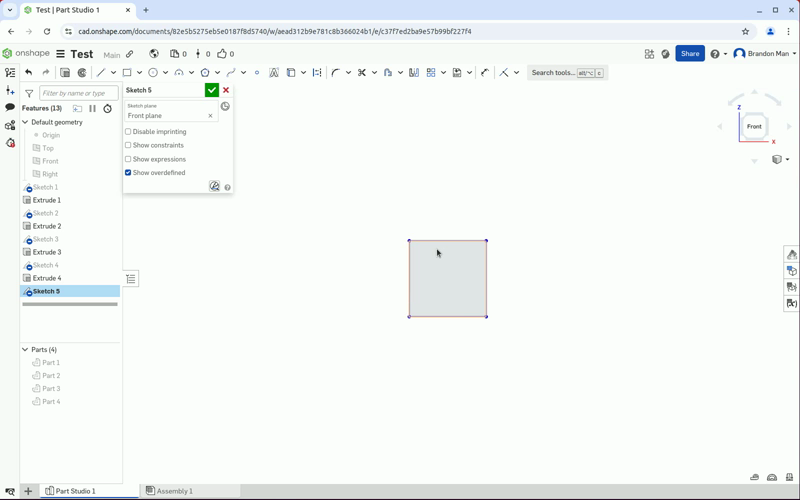
scroll(6)
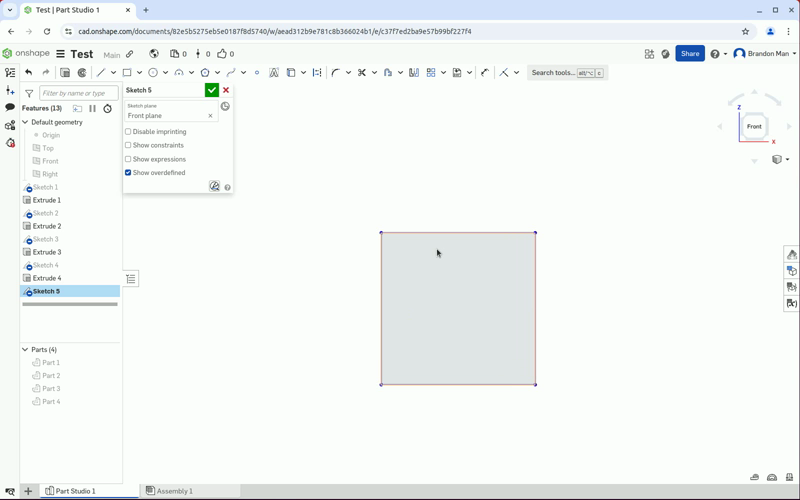
scroll(6)
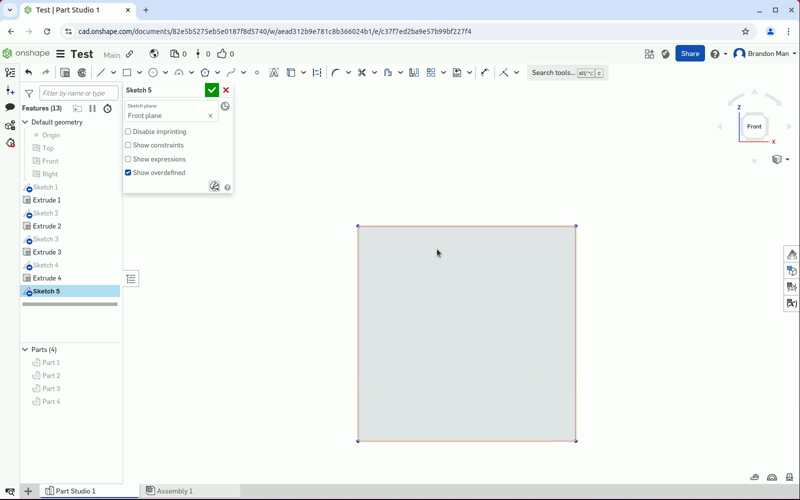
scroll(6)
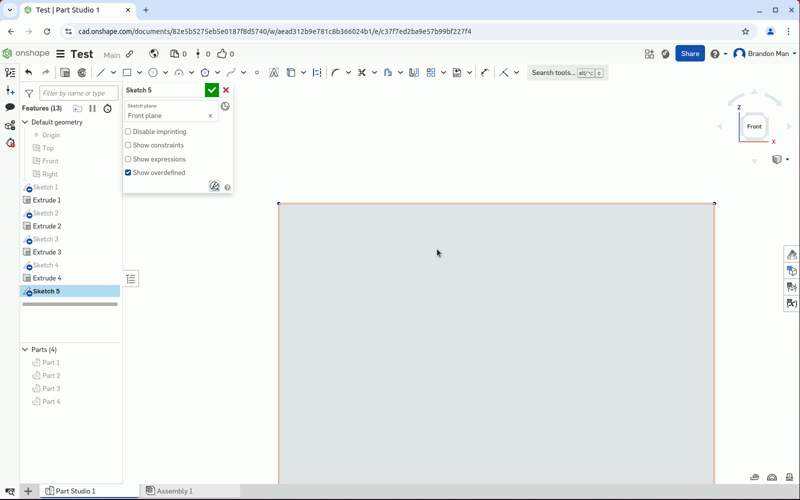
click(437, 248)
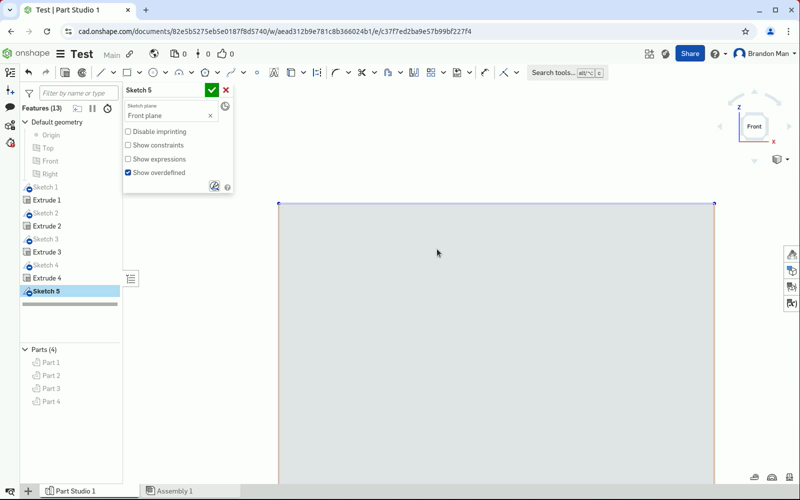
scroll(-6)
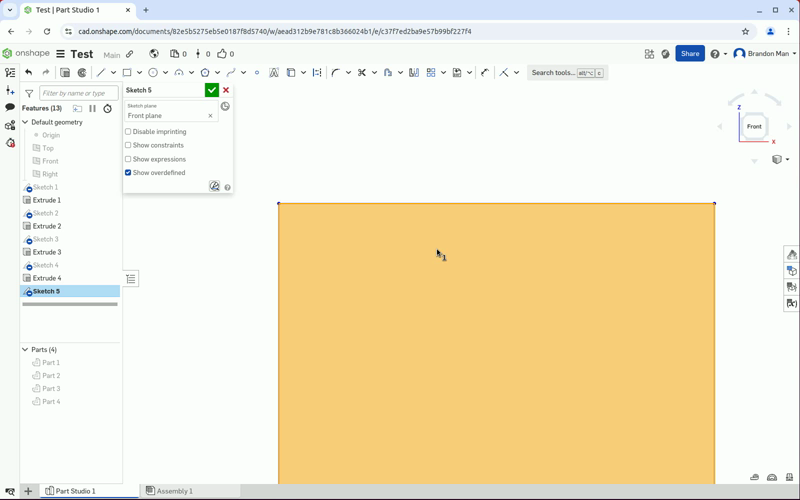
scroll(-6)
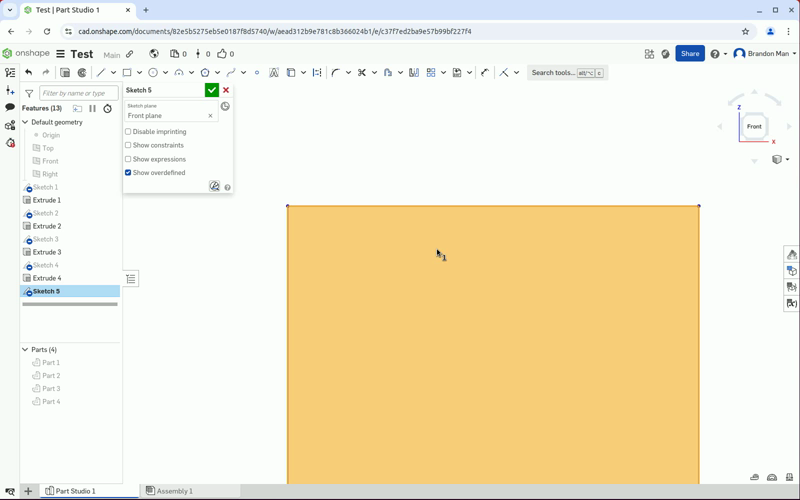
scroll(-6)
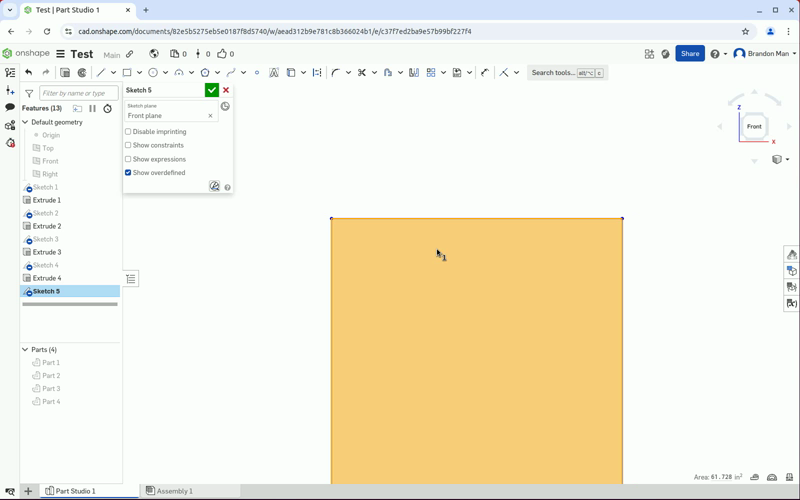
scroll(-6)
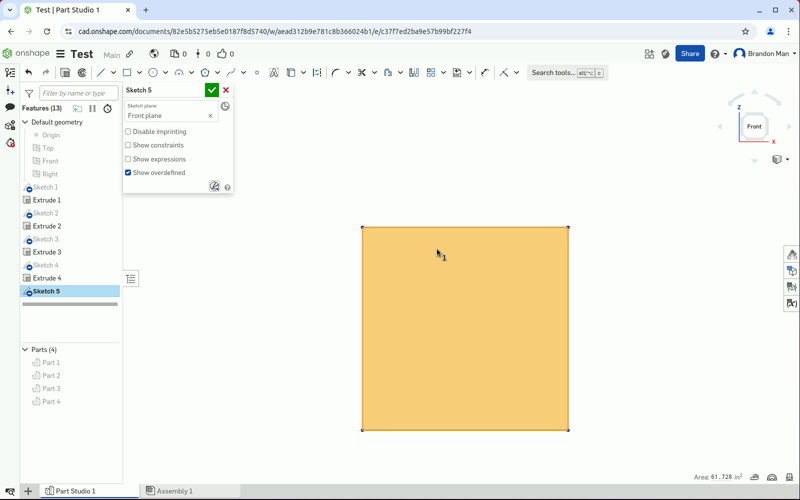
scroll(-6)
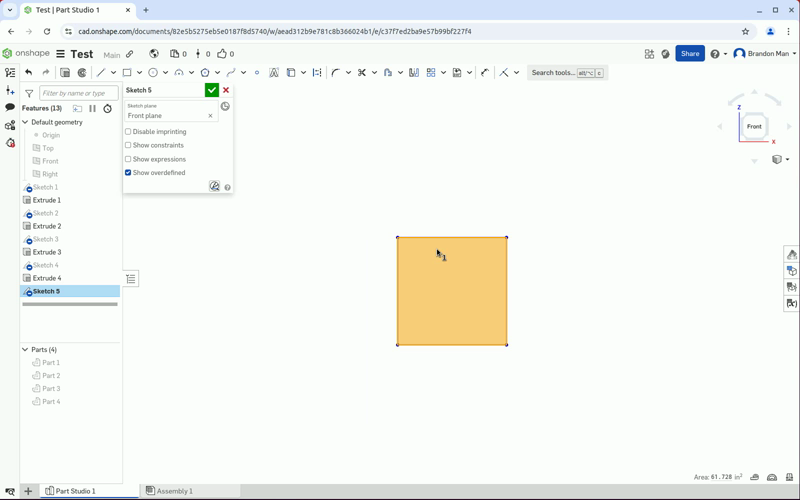
scroll(-6)
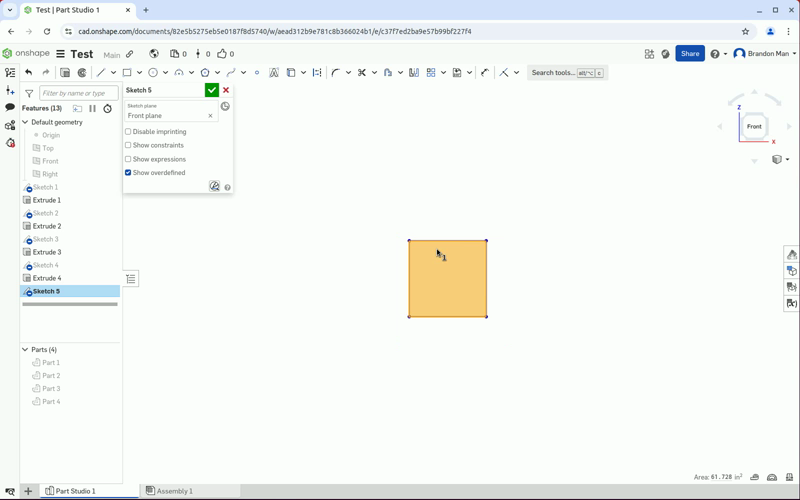
scroll(-6)
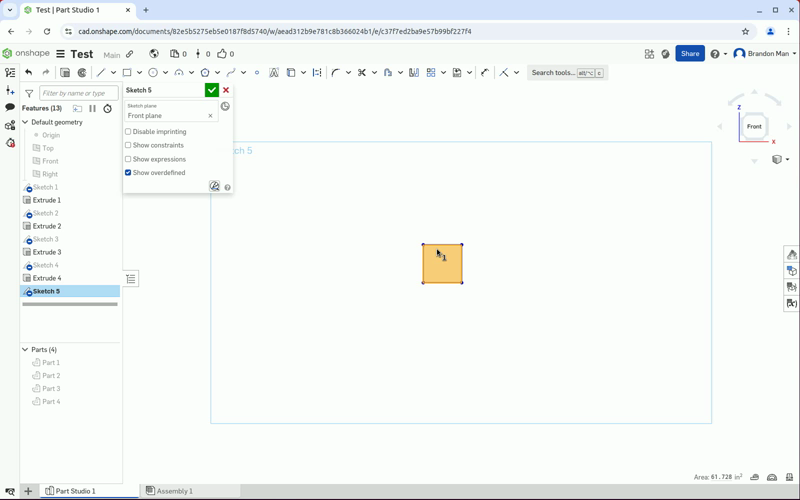
mouse_move(73, 352)
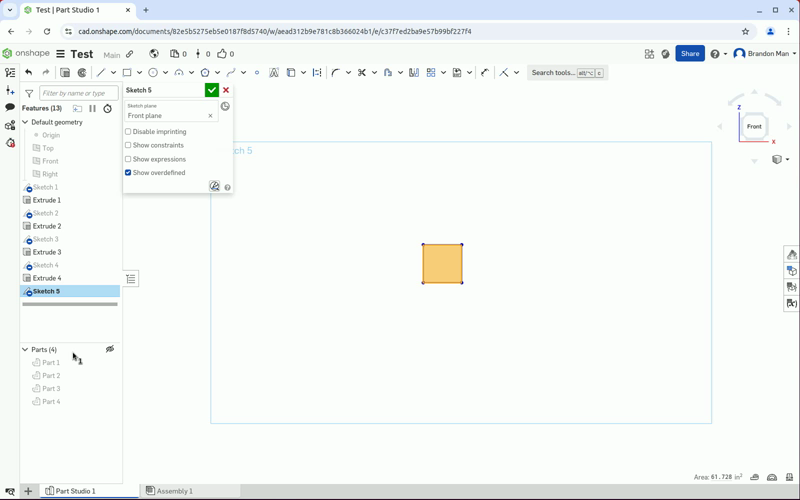
key(shift+y)
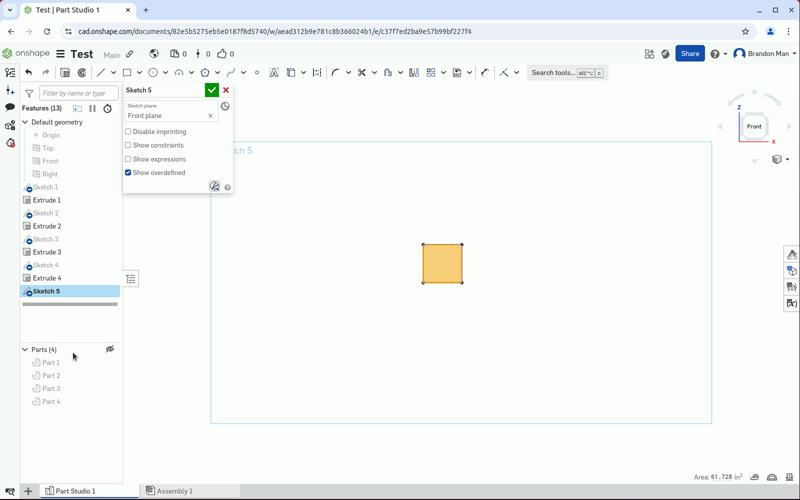
key(shift+e)
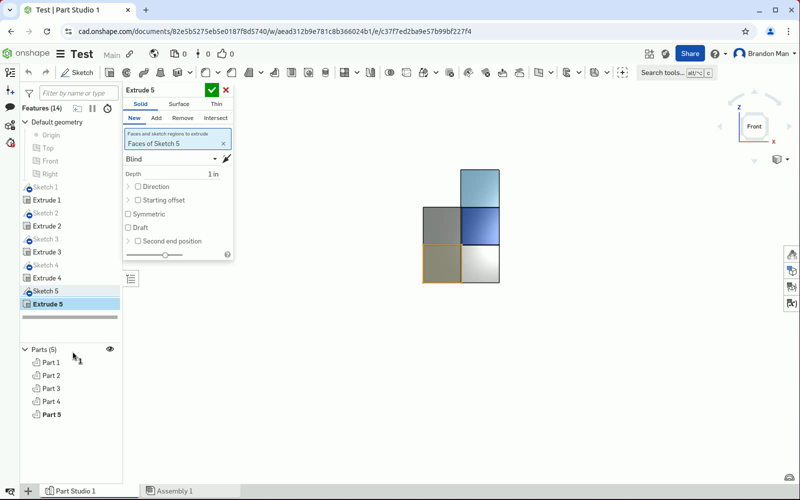
mouse_move(143, 106)
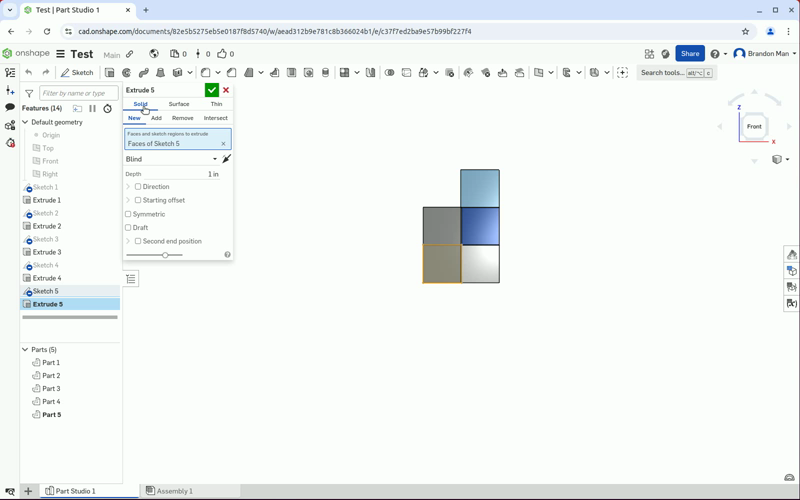
click(143, 106)
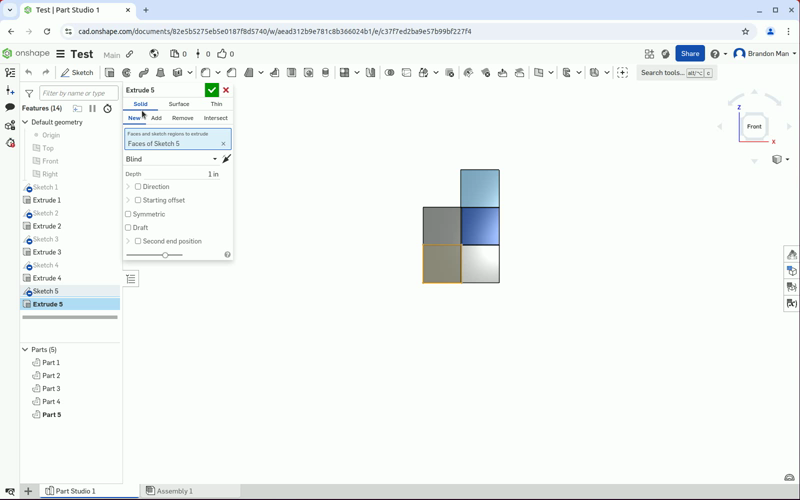
mouse_move(137, 120)
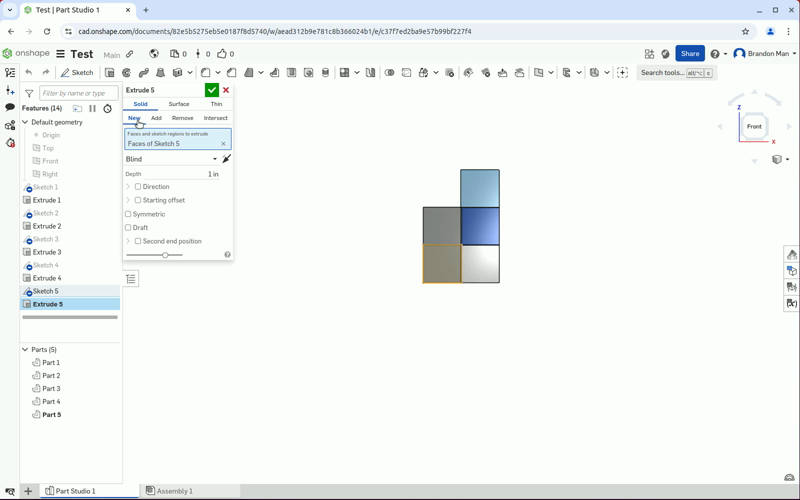
click(137, 120)
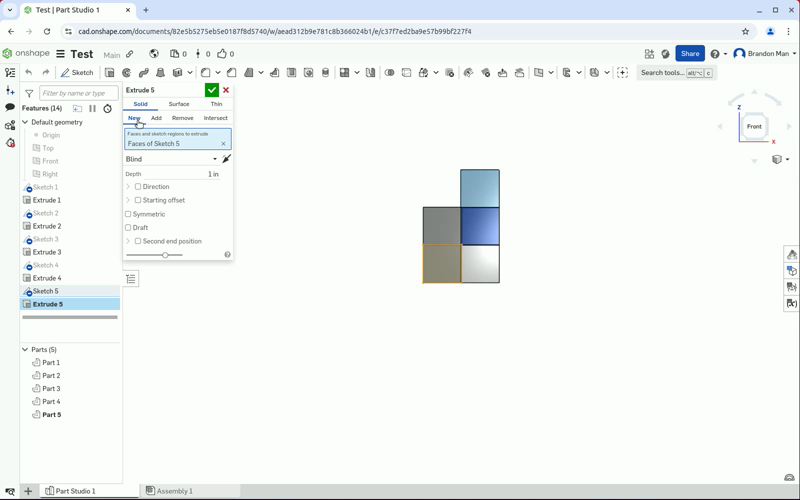
key(tab, 4)
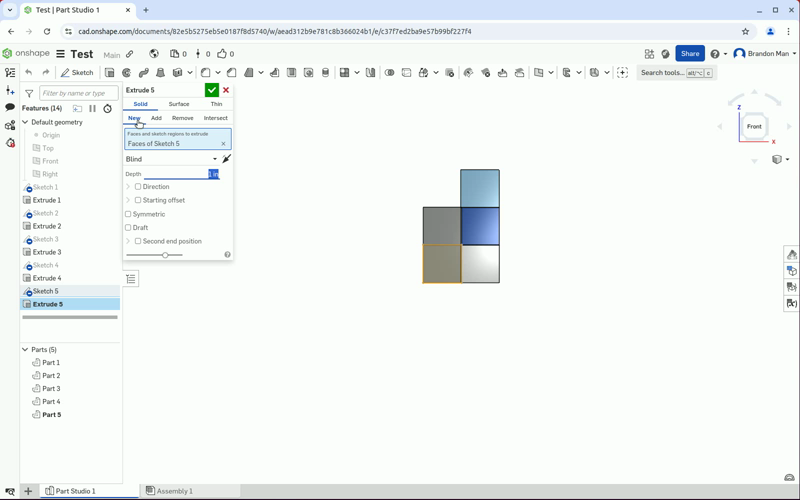
text(7.703)
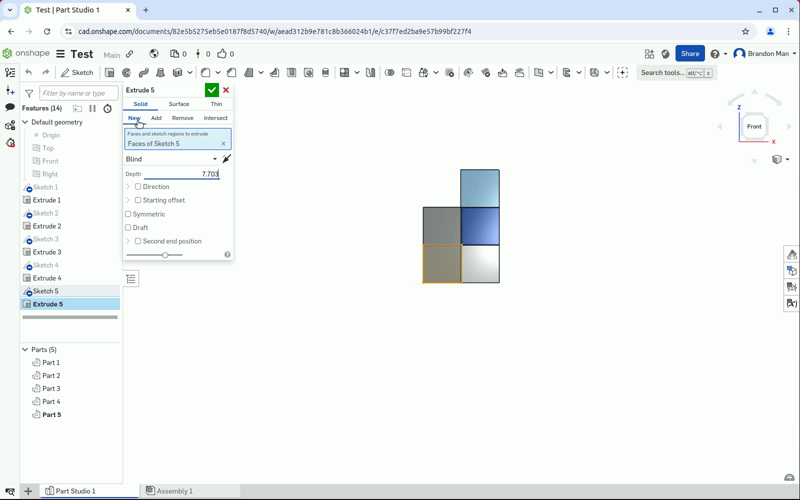
key(enter)
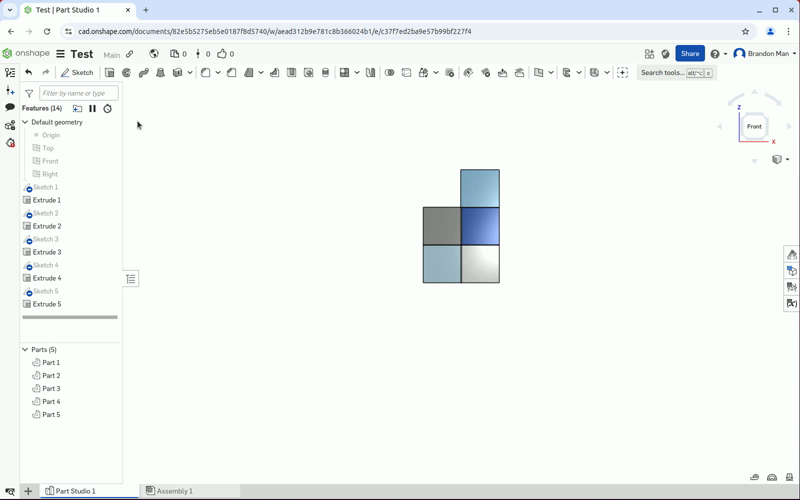
key(shift+h)
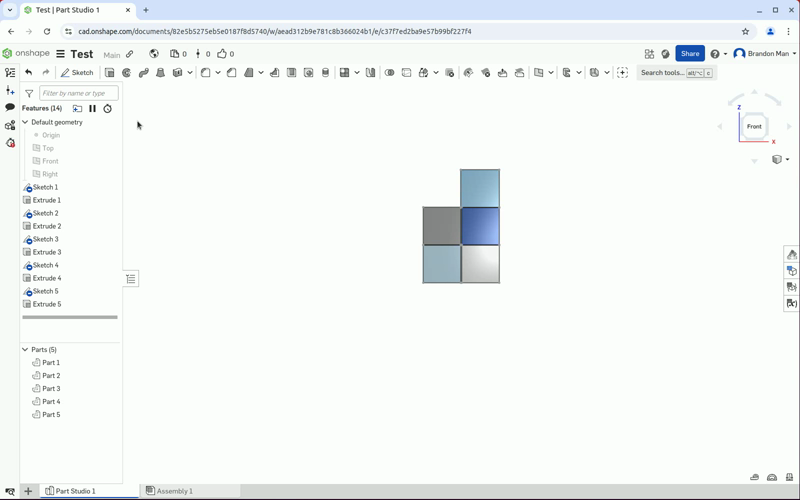
key(shift+h)
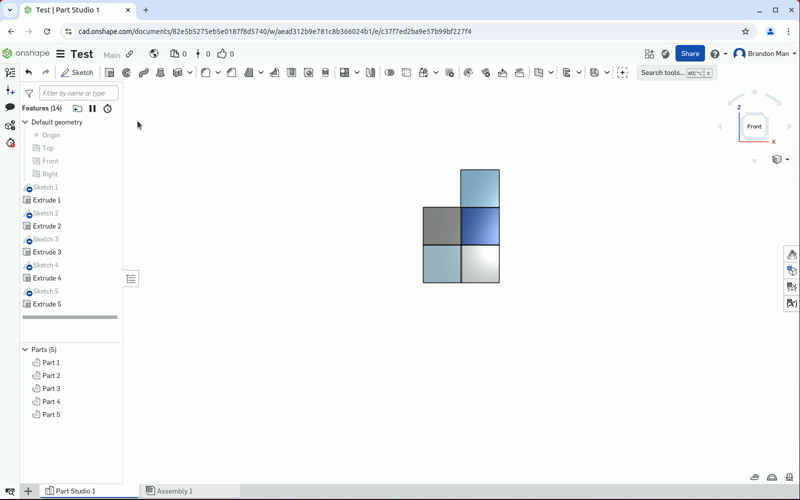
mouse_move(73, 189)
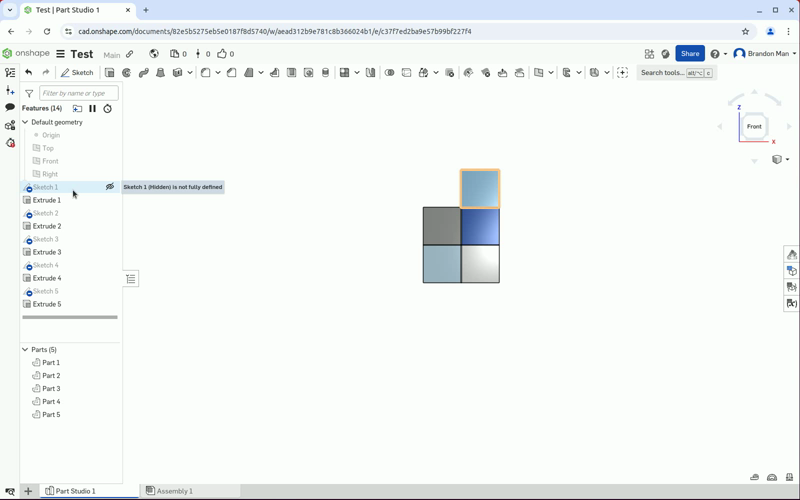
click(73, 189)
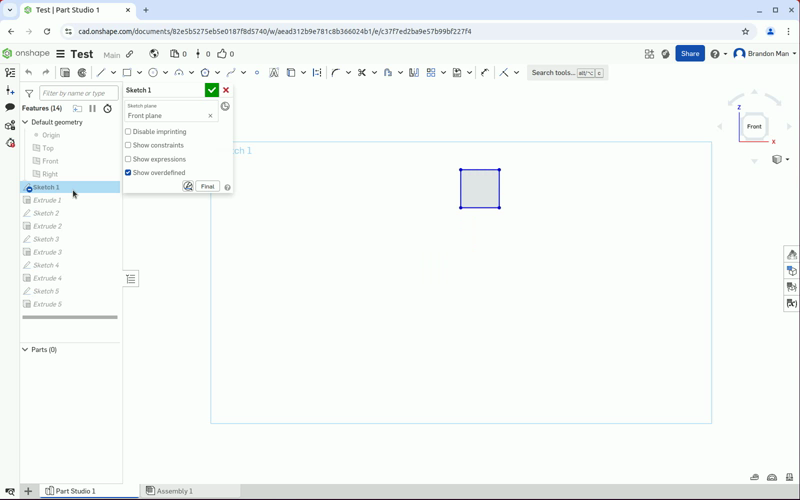
mouse_move(229, 92)
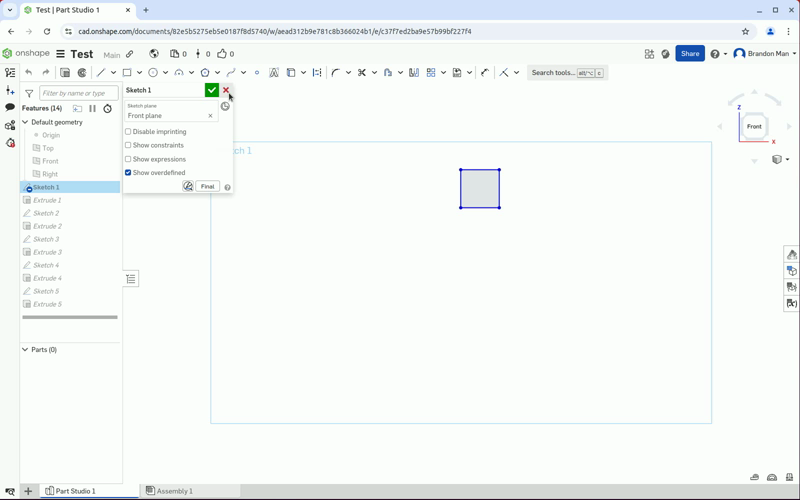
click(229, 92)
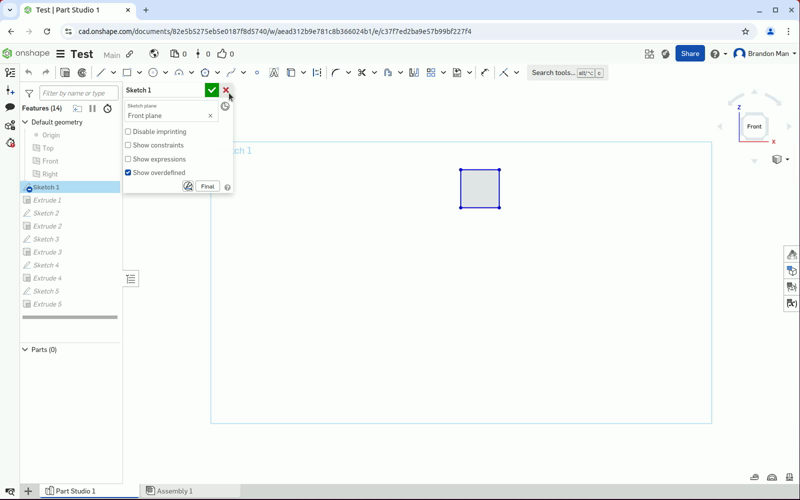
key(shift+s)
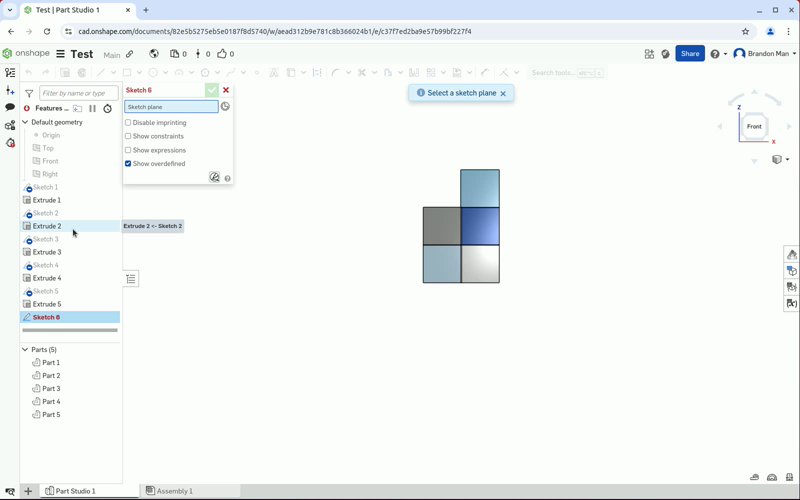
scroll(3)
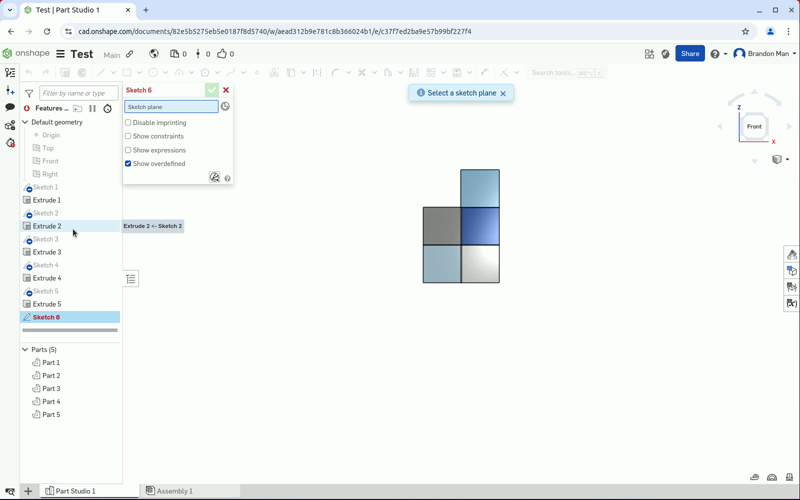
mouse_move(73, 163)
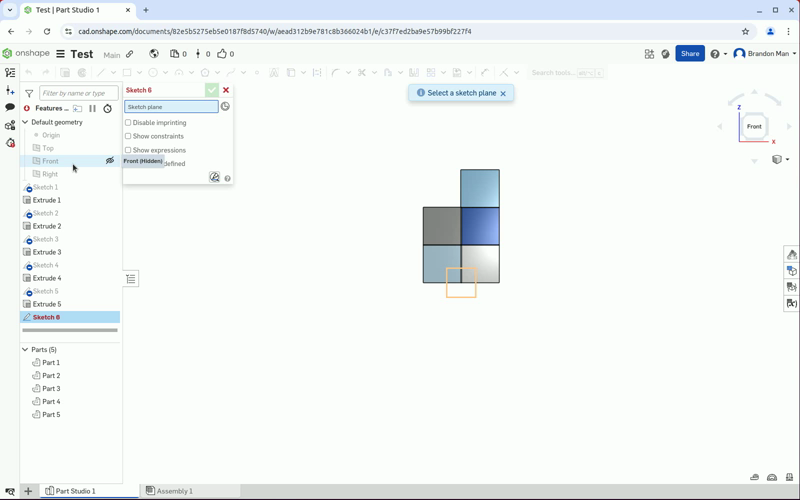
click(73, 163)
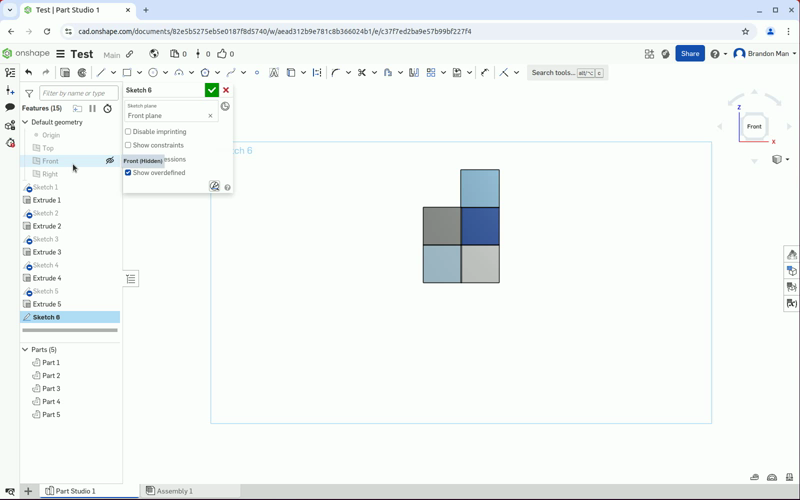
mouse_move(73, 352)
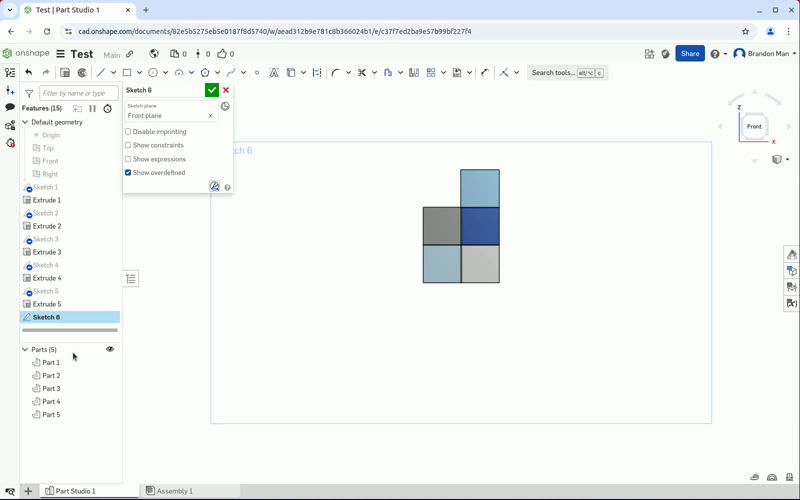
key(y)
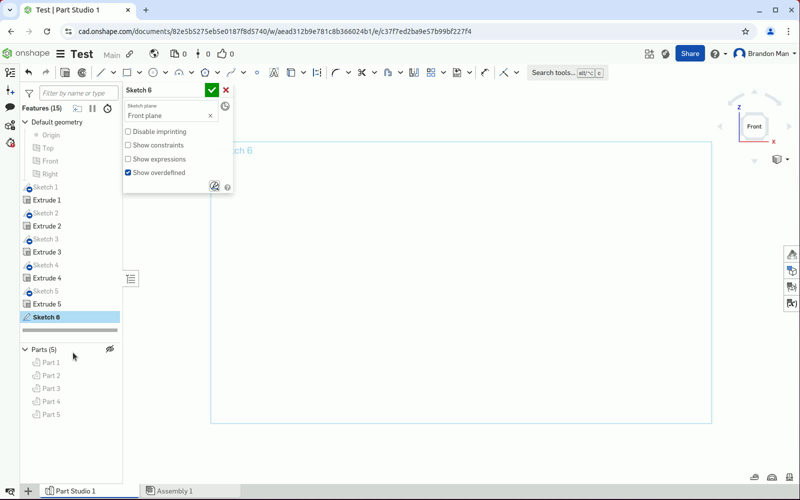
key(l)
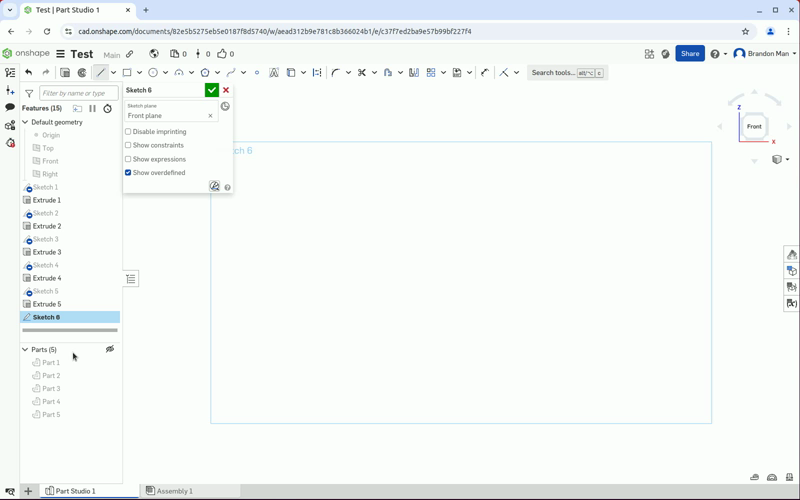
key_down(shift)
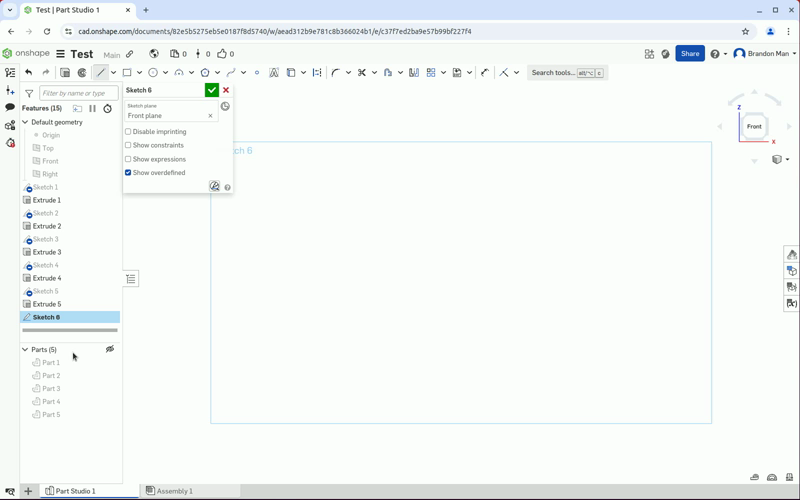
mouse_move(388, 282)
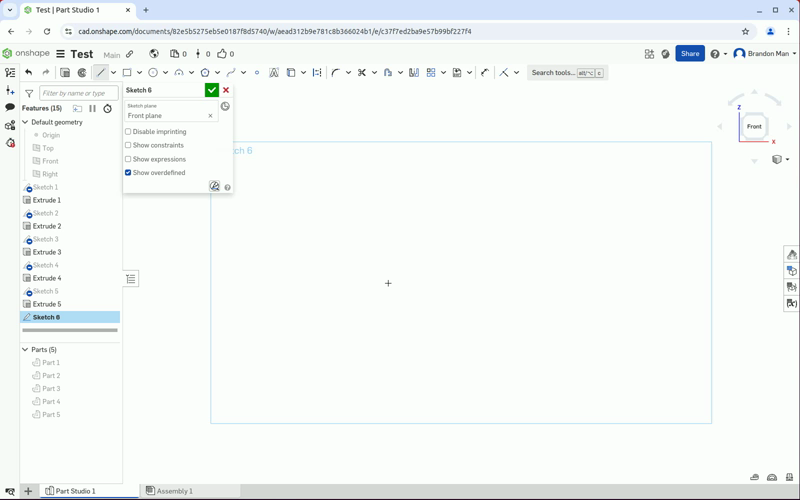
click(388, 282)
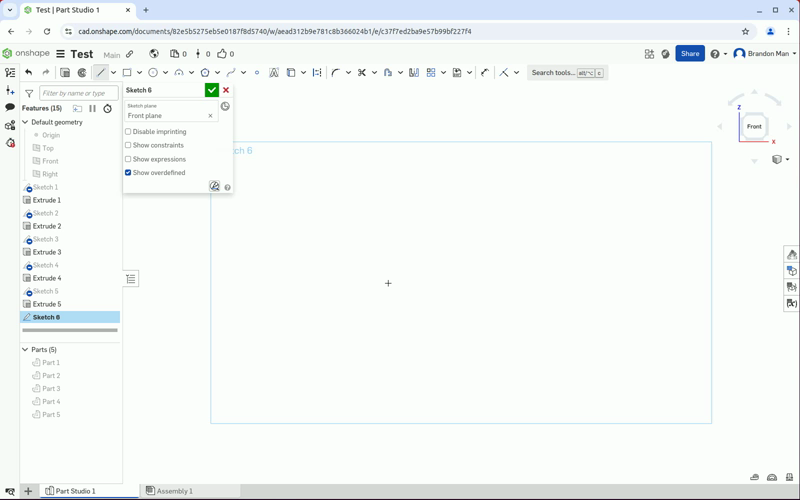
key_up(shift)
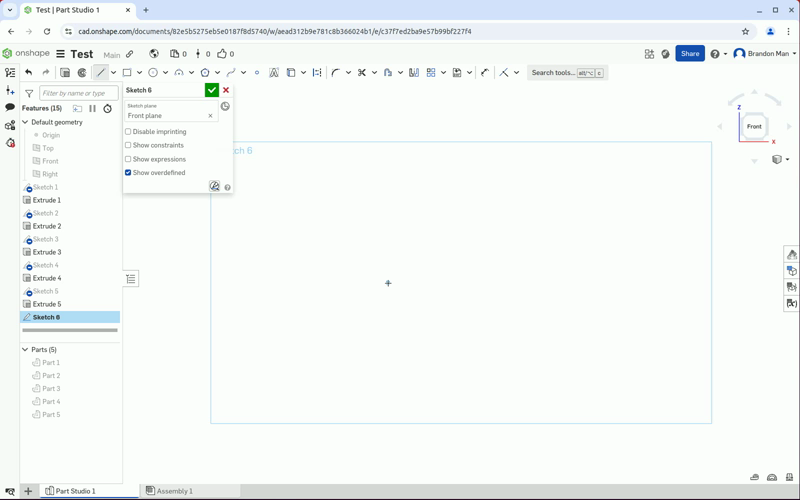
key_down(shift)
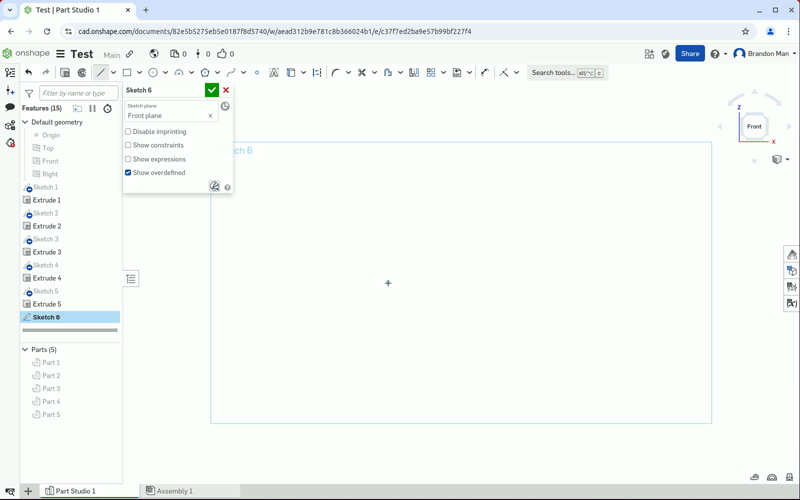
mouse_move(418, 282)
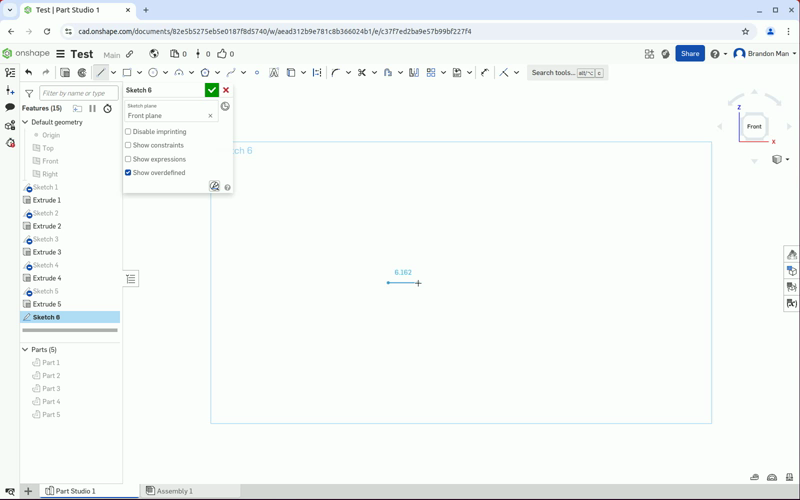
mouse_move(423, 282)
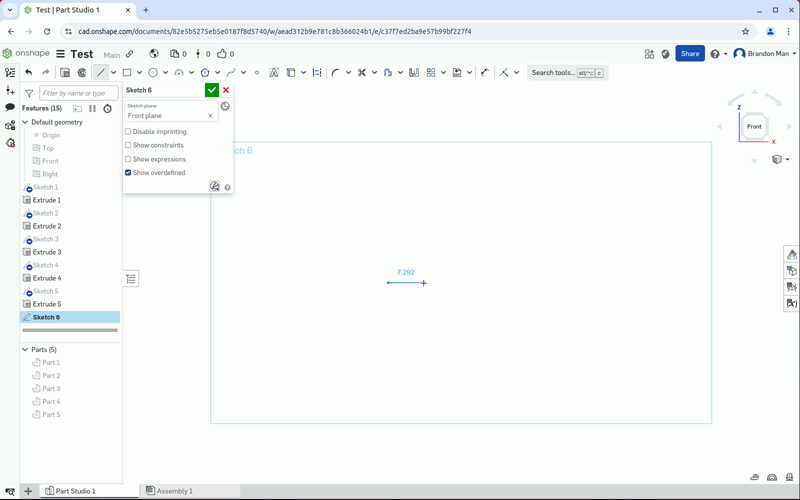
click(423, 282)
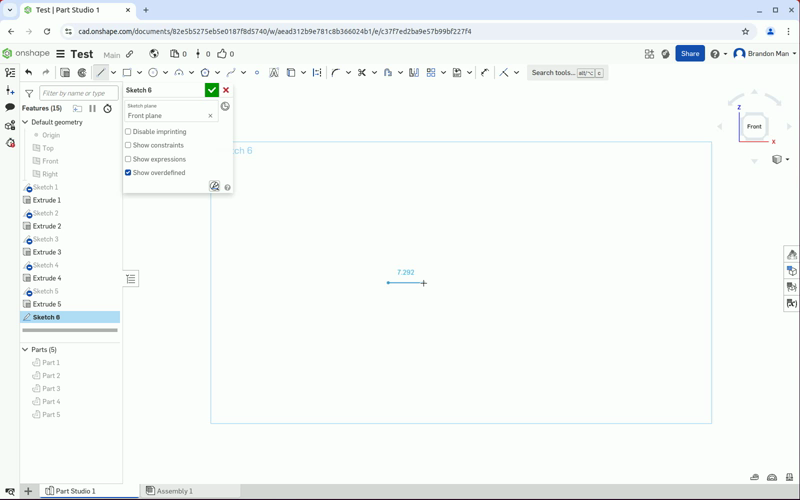
key_up(shift)
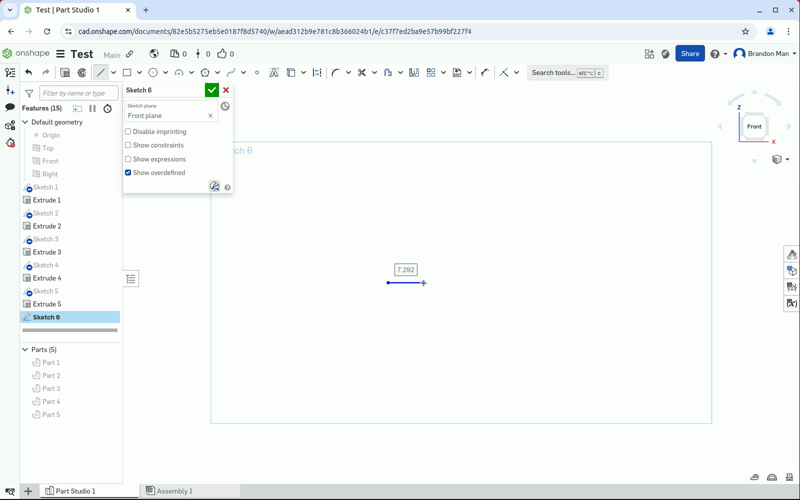
key_down(shift)
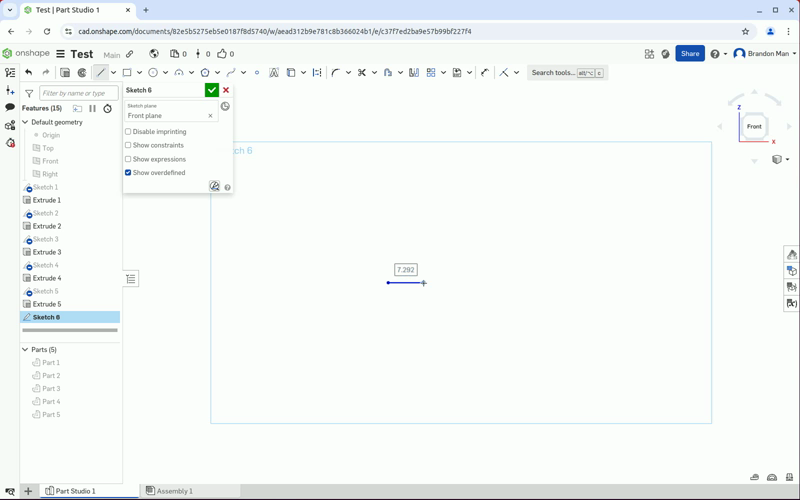
mouse_move(453, 282)
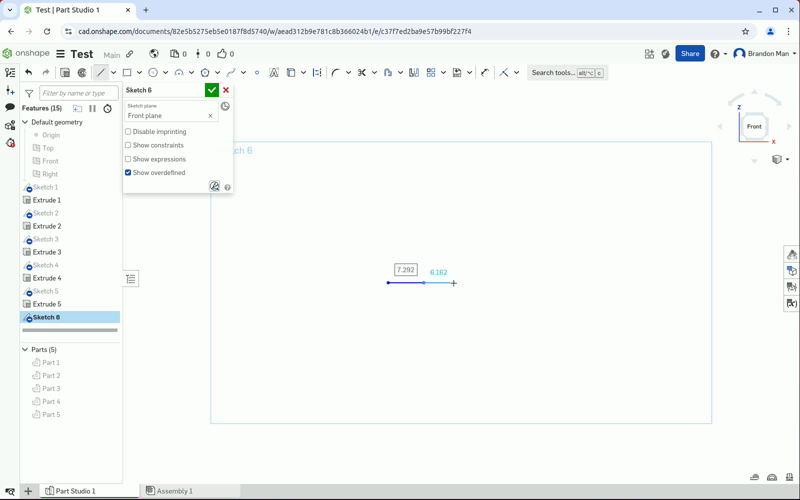
mouse_move(423, 244)
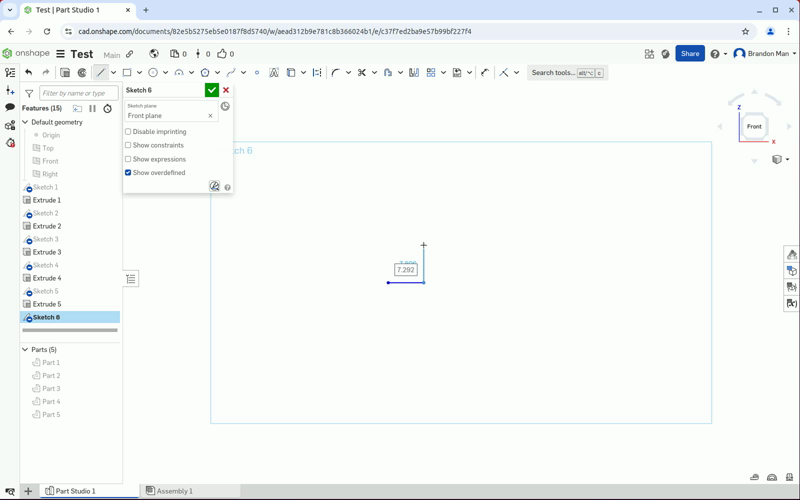
click(423, 244)
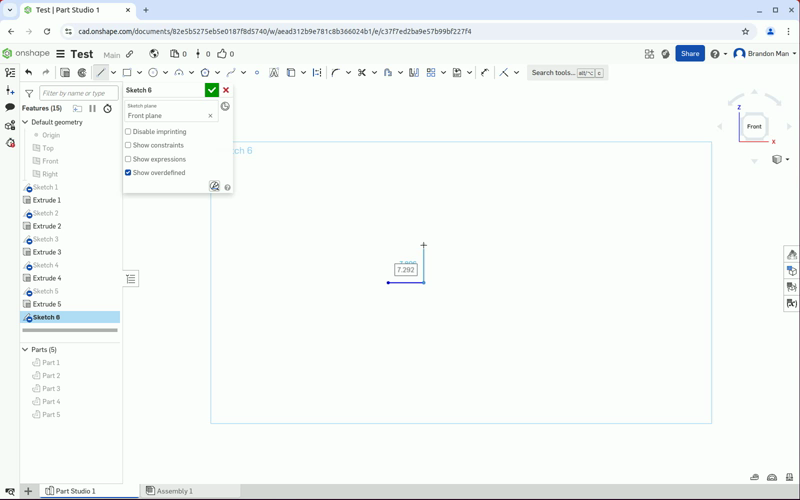
key_up(shift)
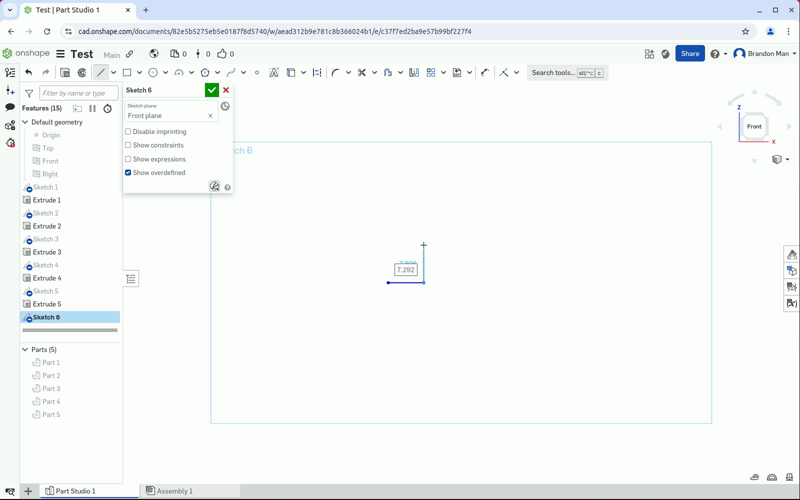
key_down(shift)
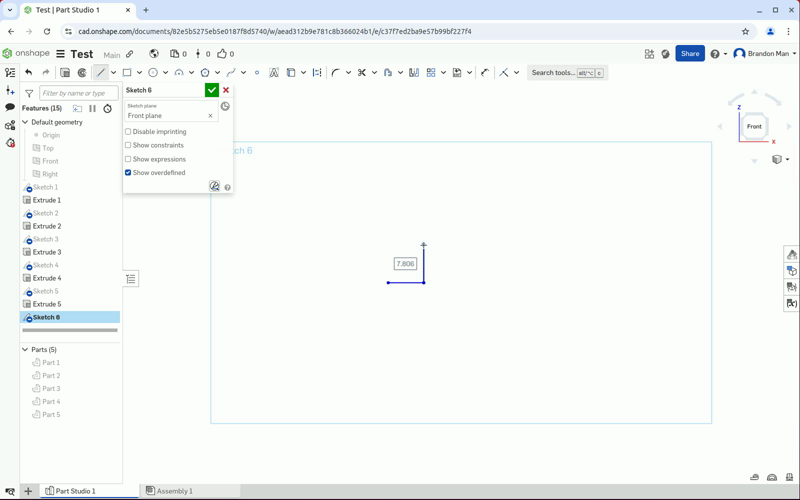
mouse_move(453, 244)
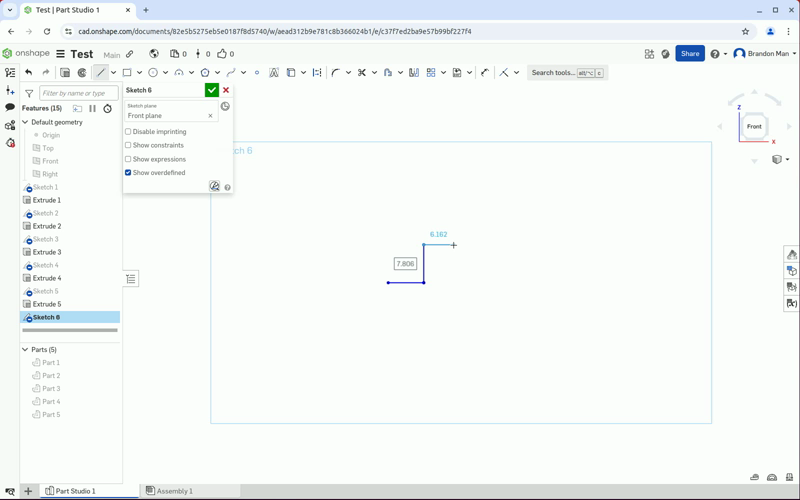
mouse_move(388, 244)
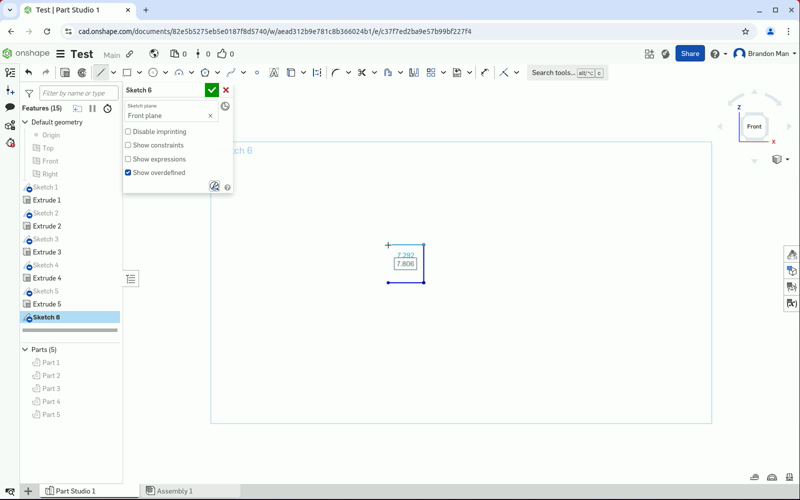
click(388, 244)
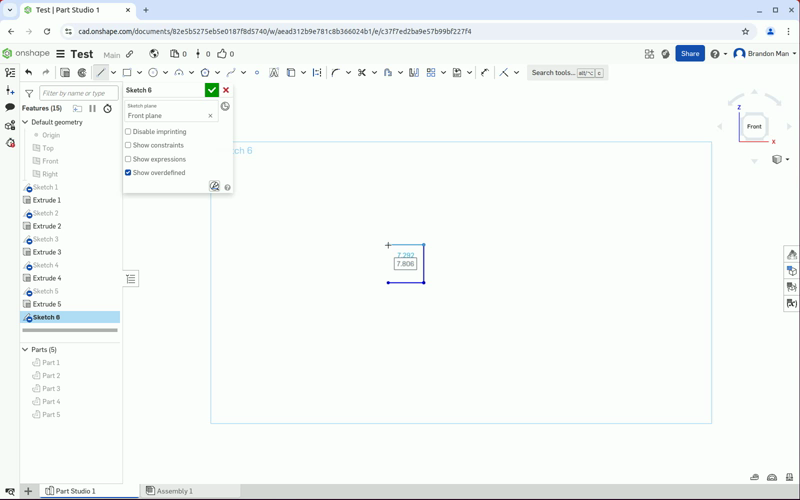
key_up(shift)
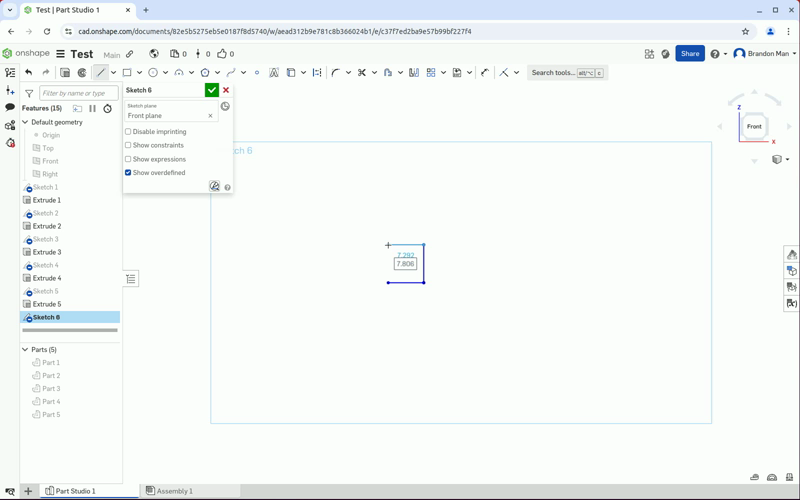
mouse_move(418, 244)
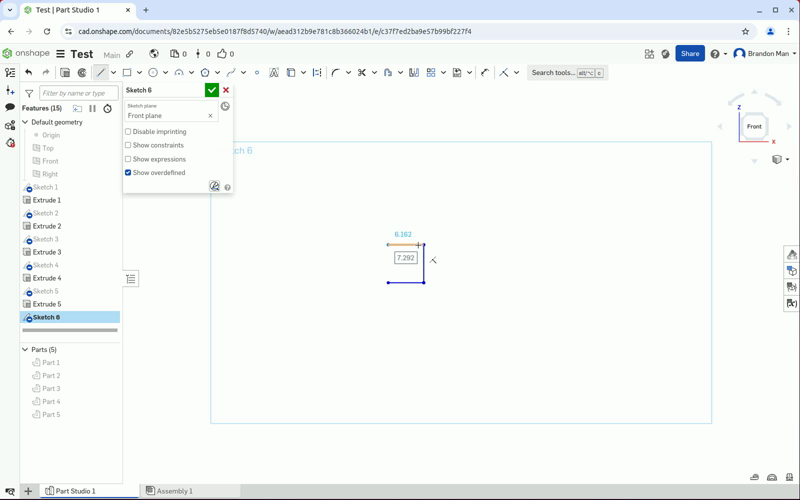
key_down(shift)
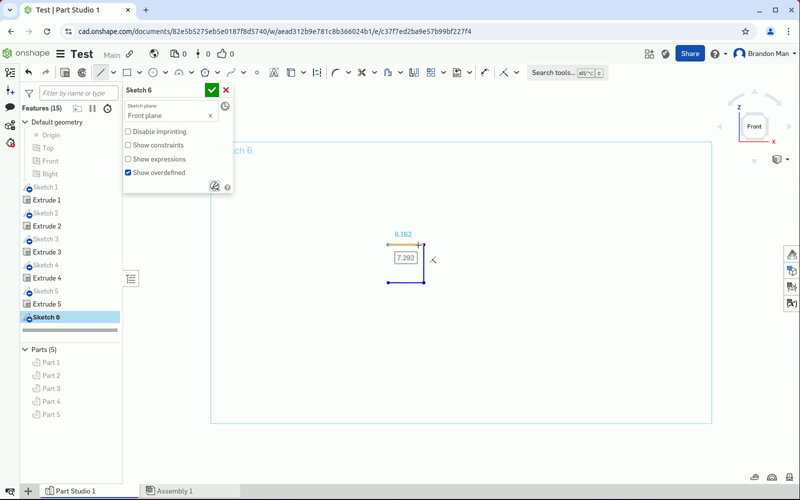
mouse_move(388, 282)
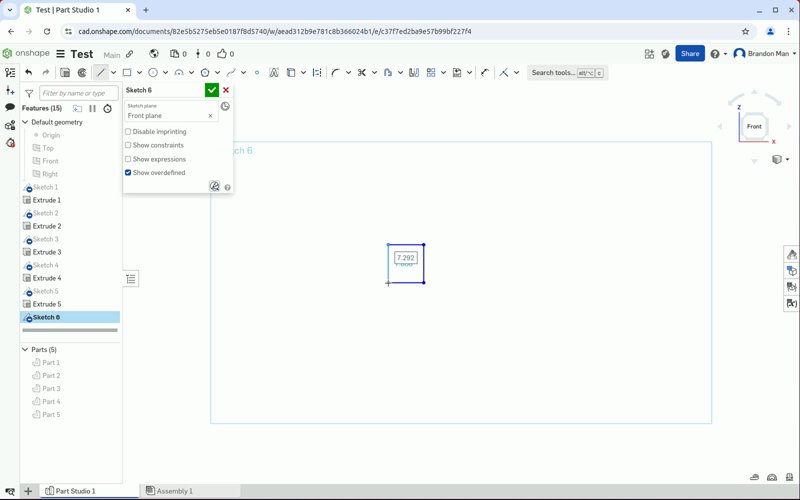
key_up(shift)
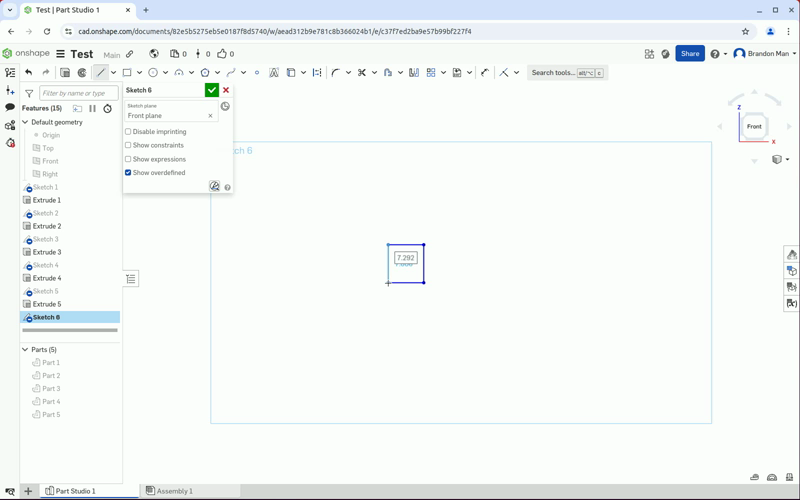
click(388, 282)
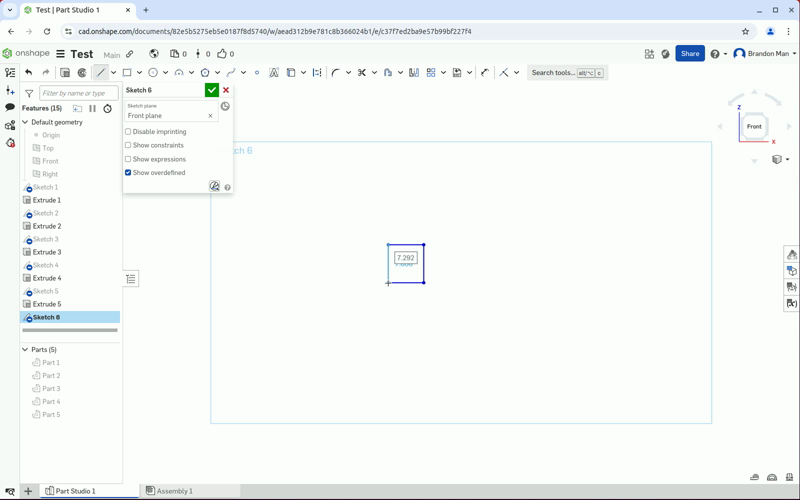
key(esc)
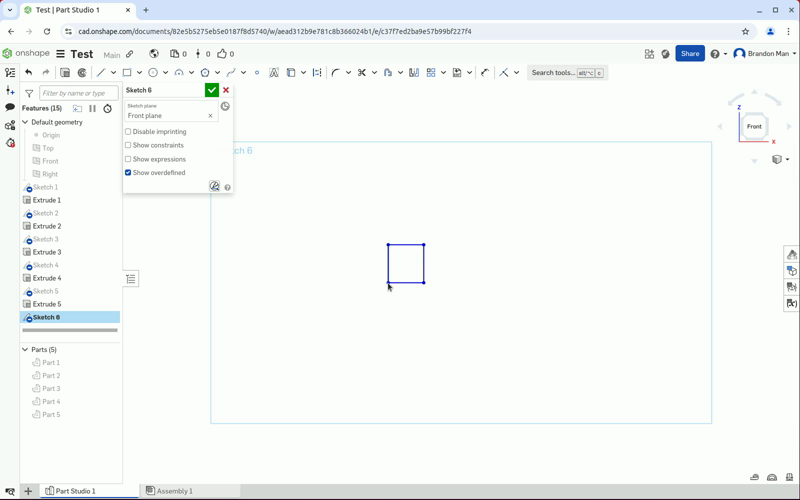
mouse_move(420, 277)
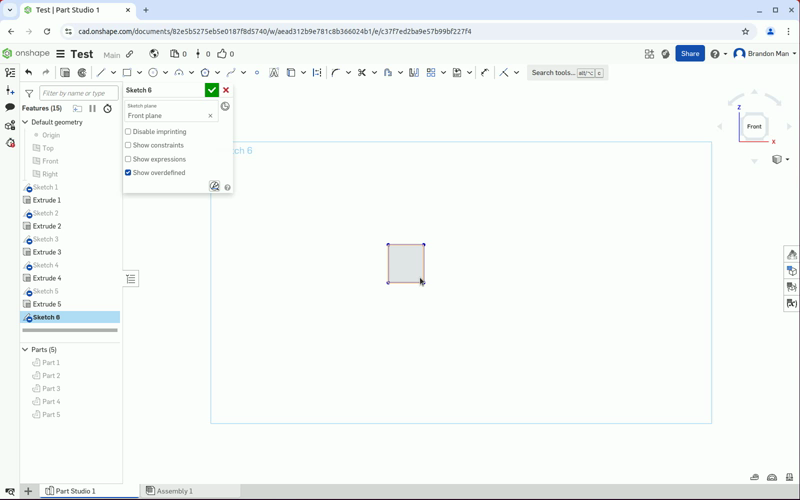
scroll(6)
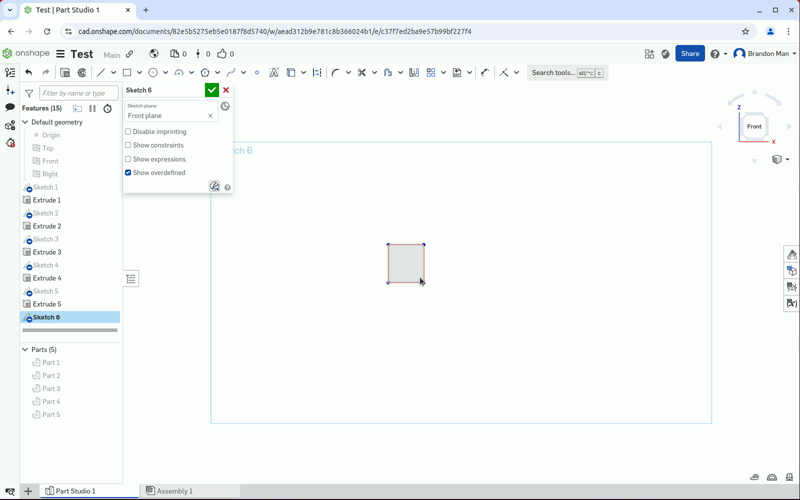
scroll(6)
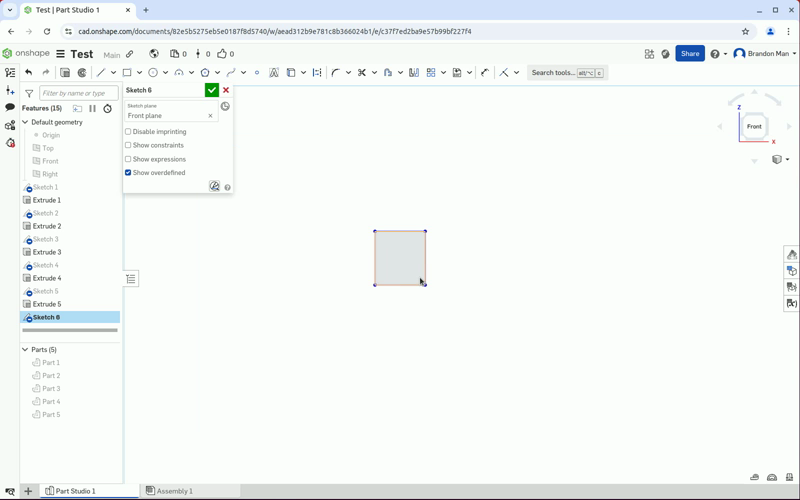
scroll(6)
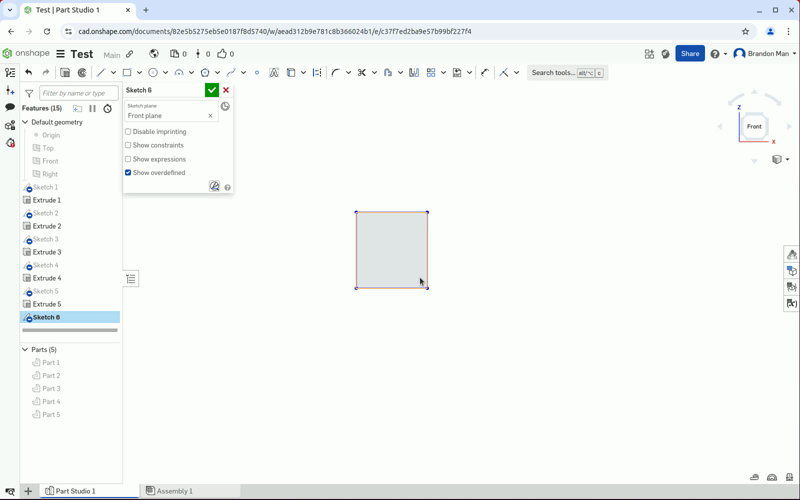
scroll(6)
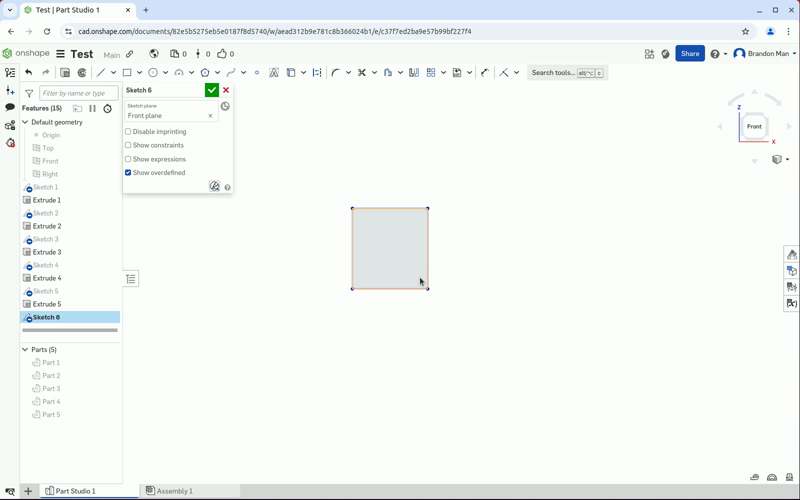
scroll(6)
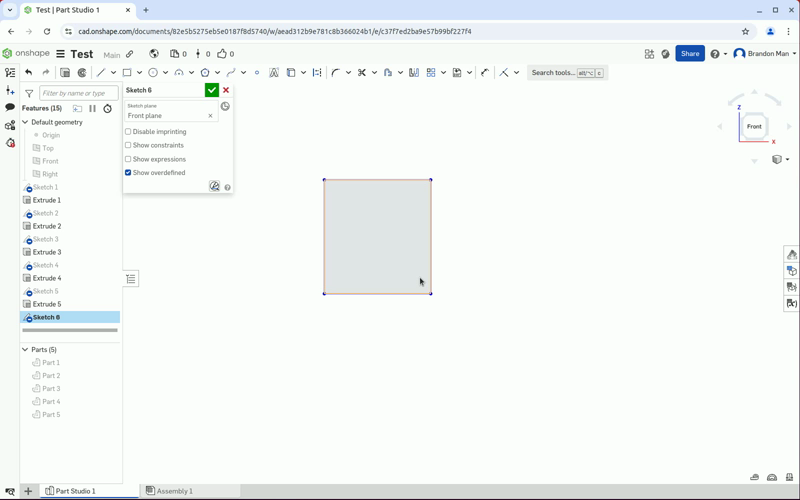
scroll(6)
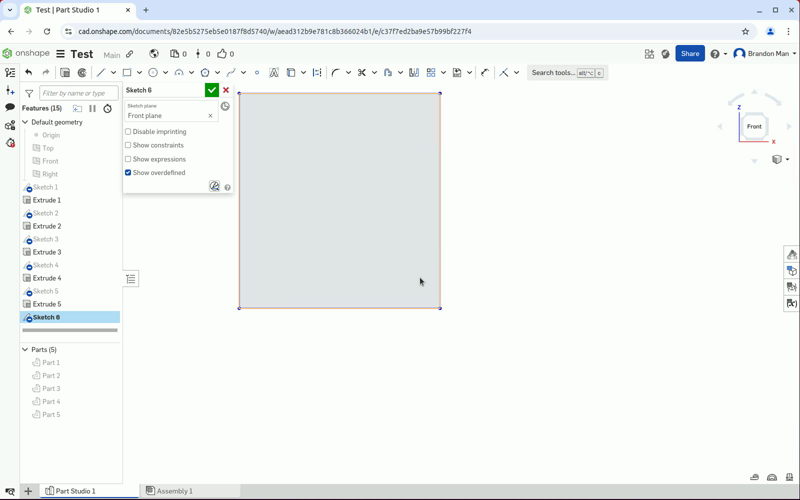
scroll(6)
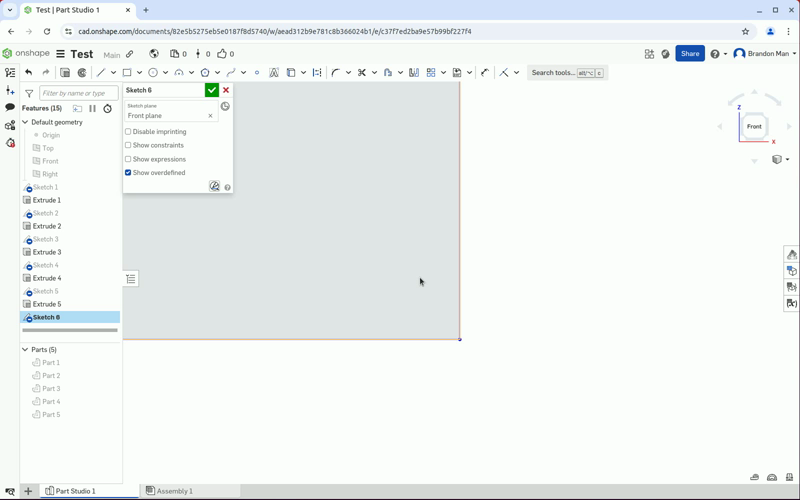
click(420, 277)
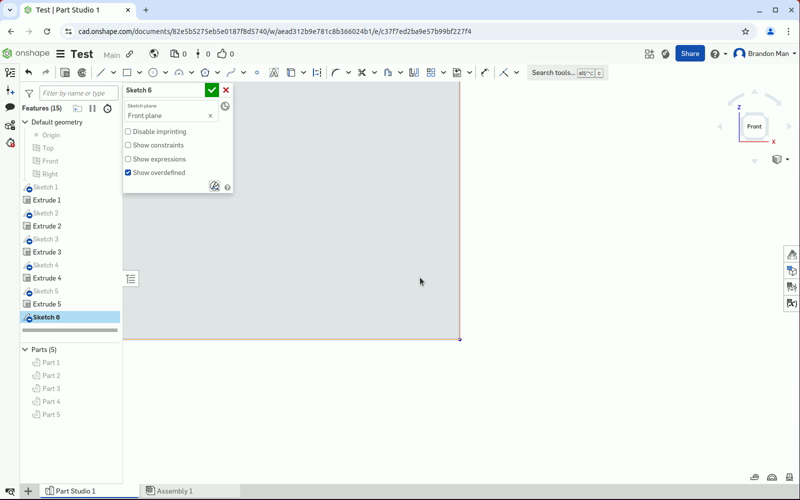
scroll(-6)
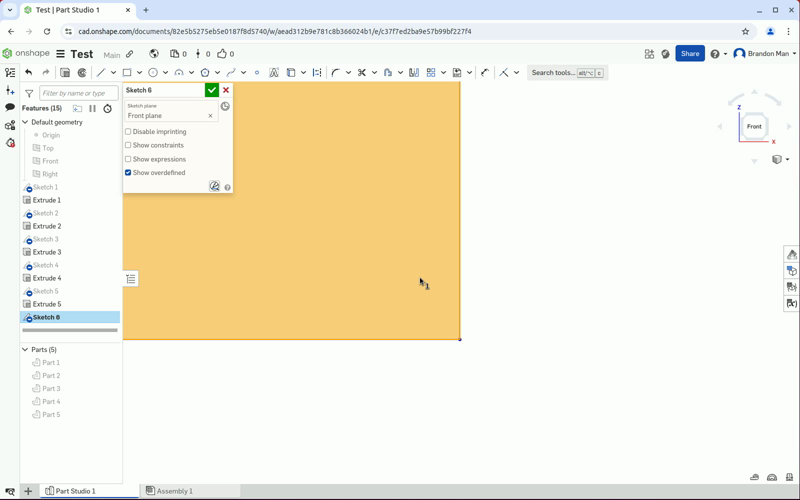
scroll(-6)
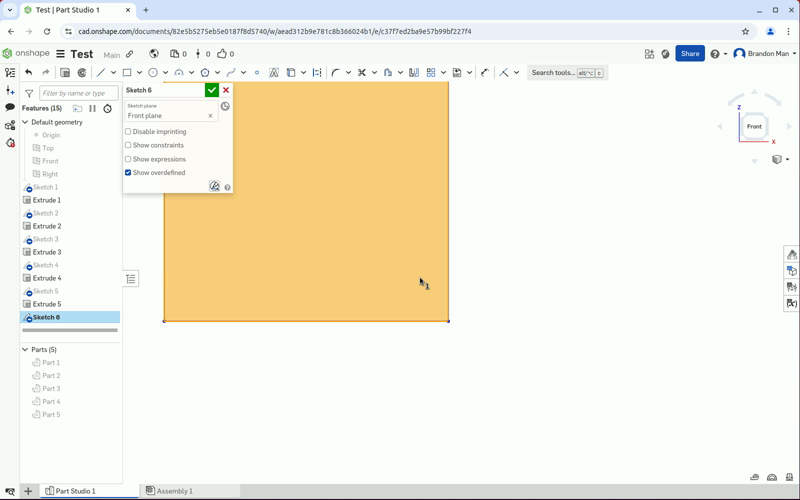
scroll(-6)
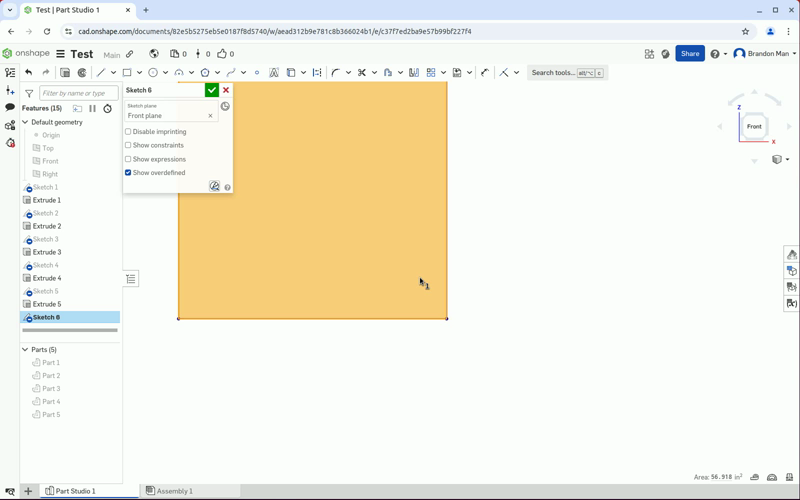
scroll(-6)
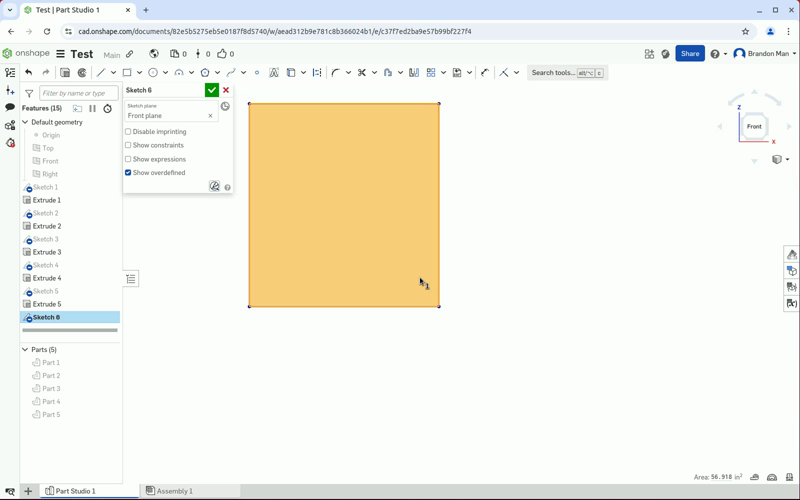
scroll(-6)
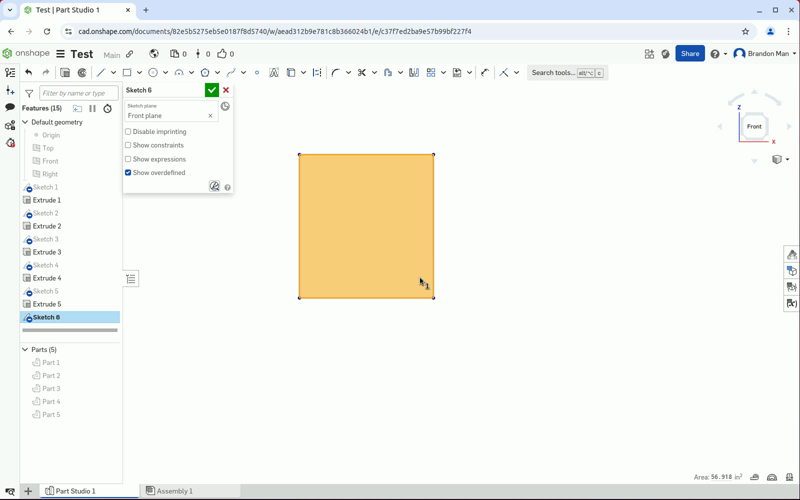
scroll(-6)
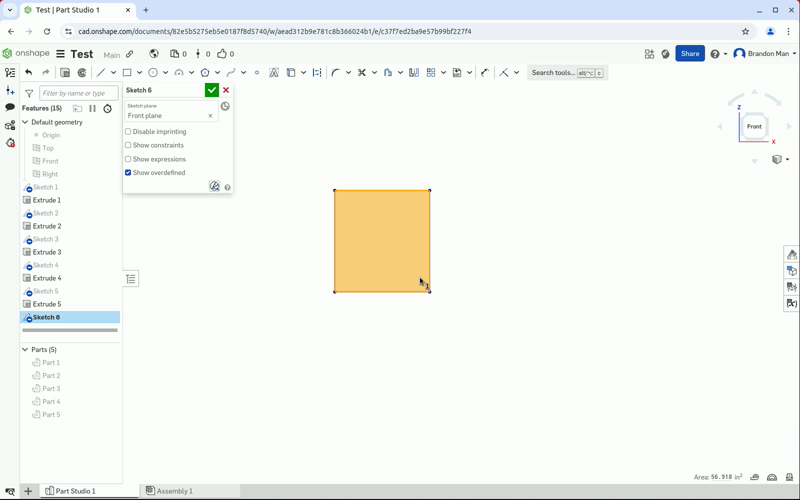
scroll(-6)
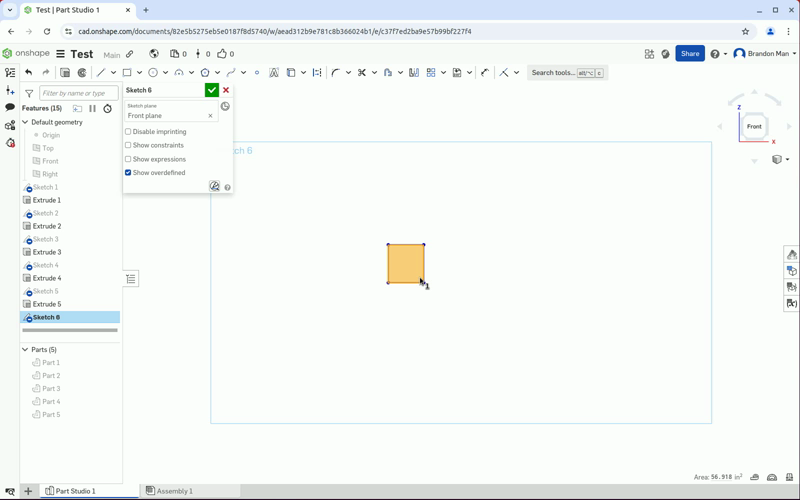
mouse_move(73, 352)
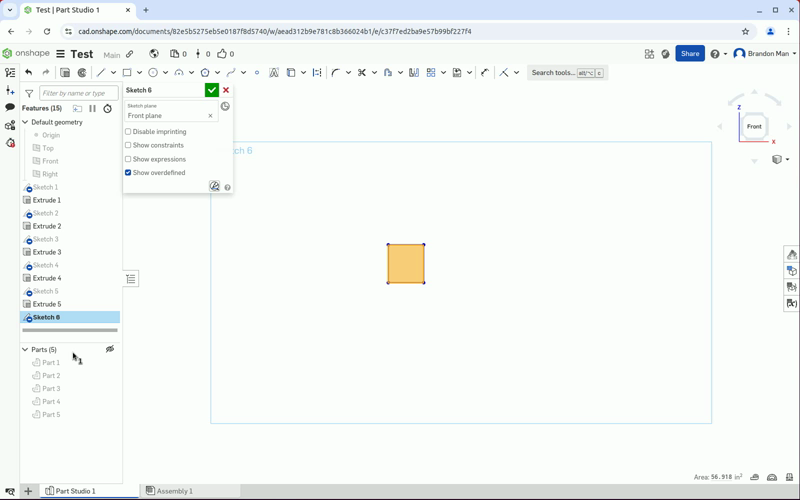
key(shift+y)
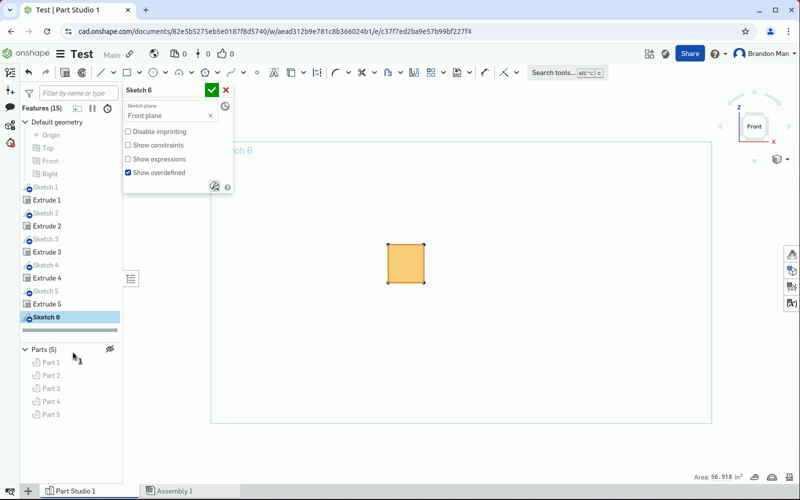
key(shift+e)
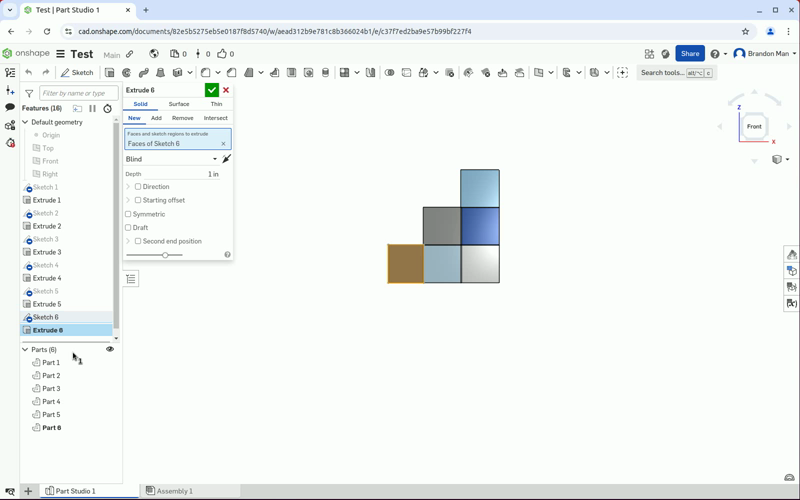
mouse_move(143, 106)
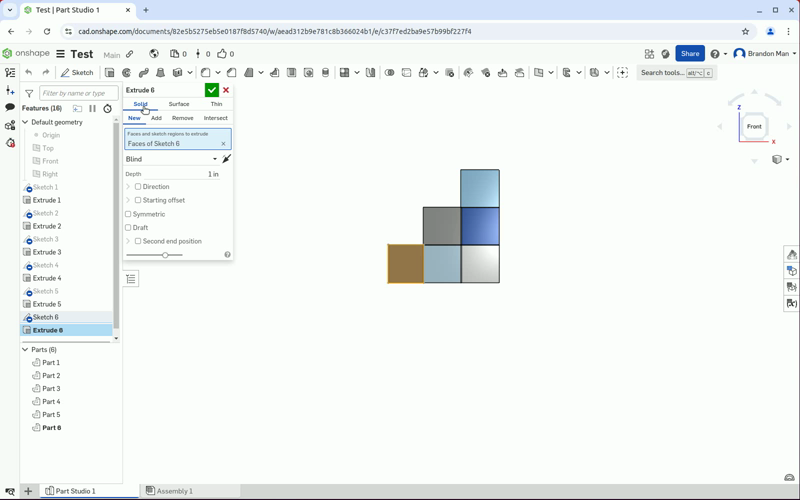
click(143, 106)
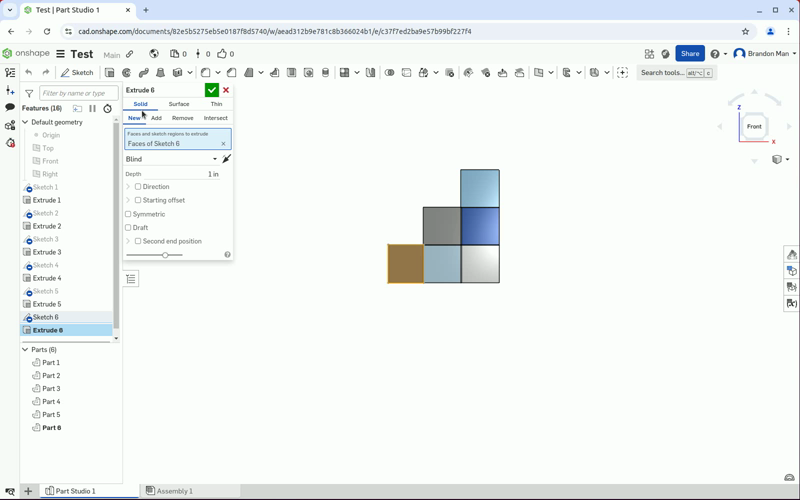
mouse_move(137, 120)
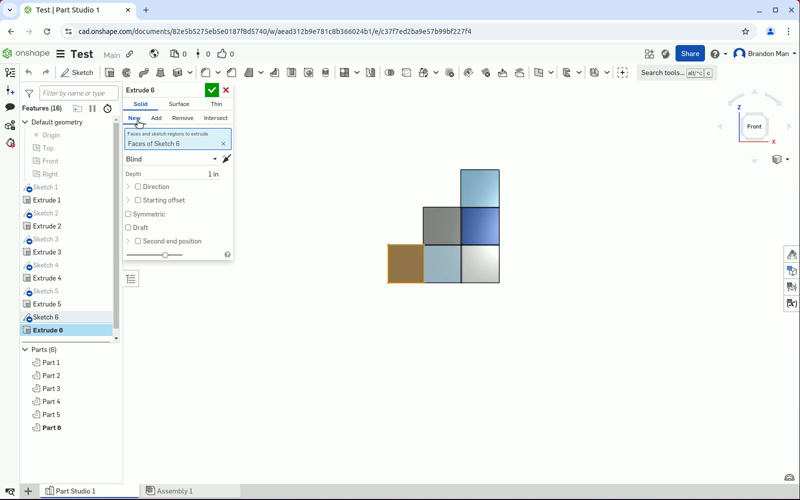
click(137, 120)
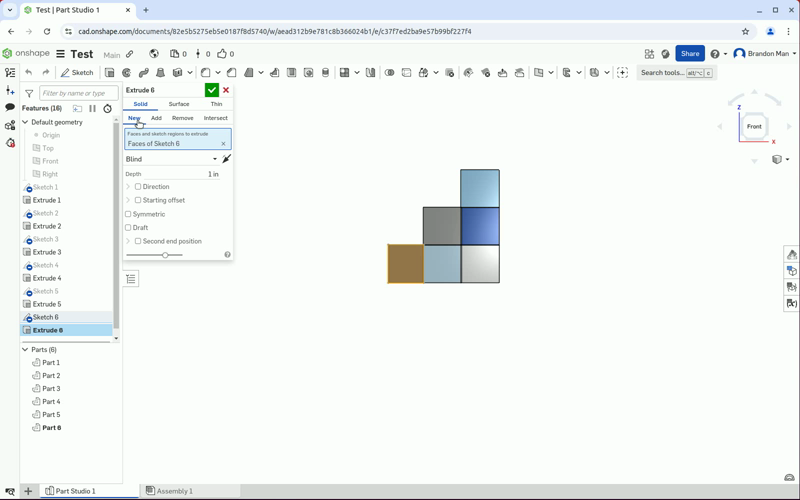
key(tab, 4)
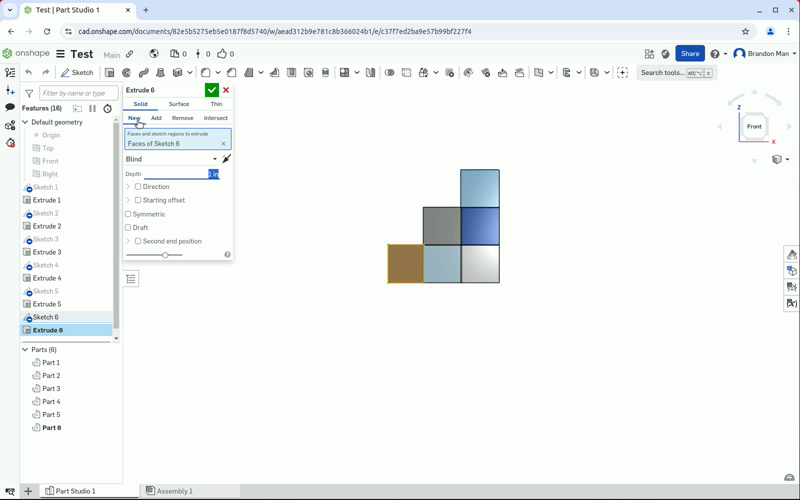
text(7.703)
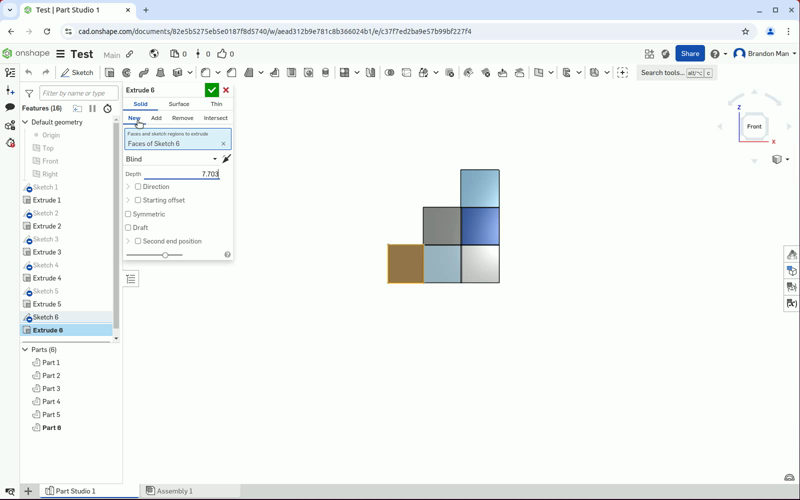
key(enter)
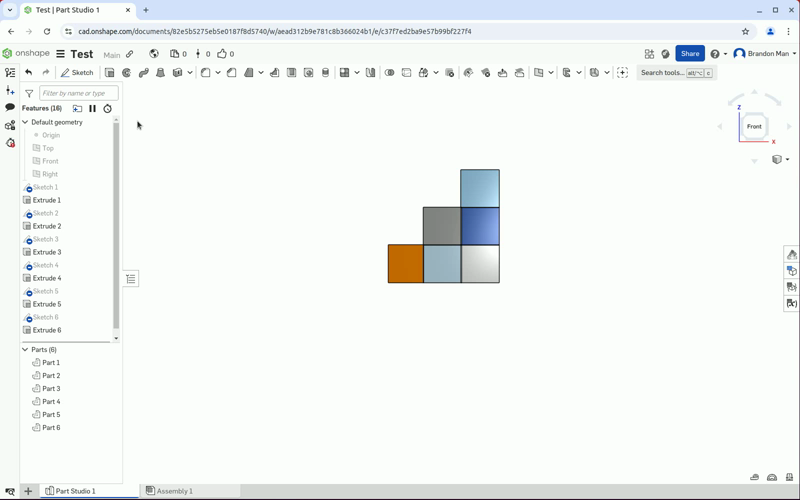
key(shift+h)
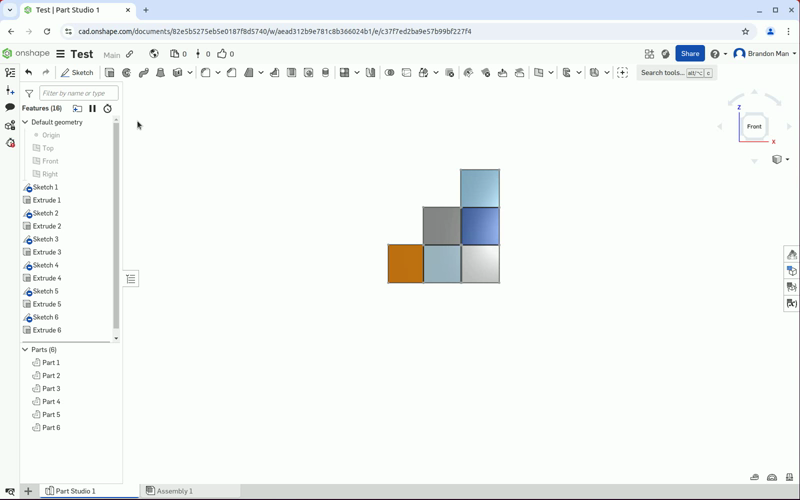
key(shift+h)
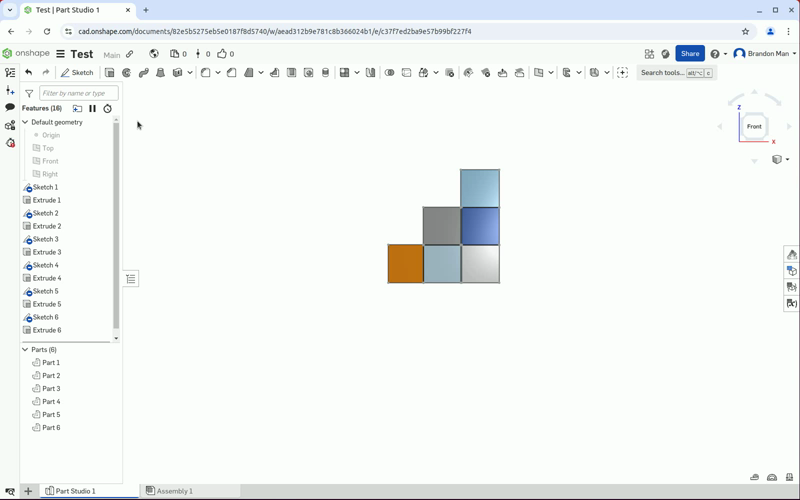
key(shift+7)
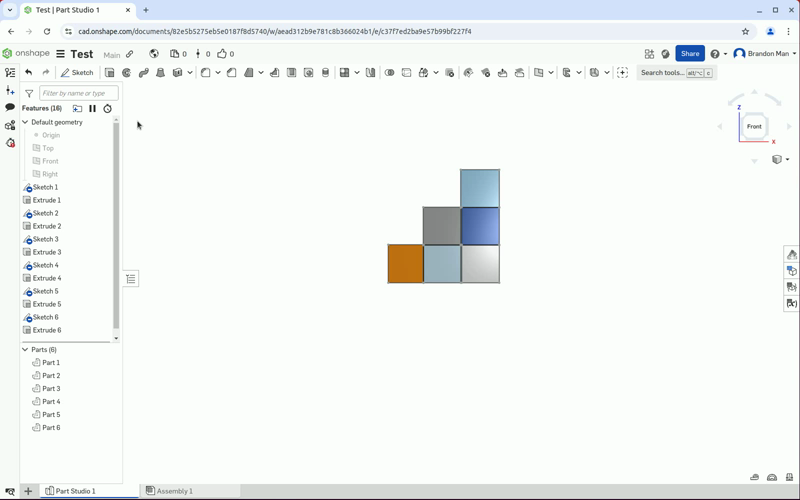
key(left, 2)
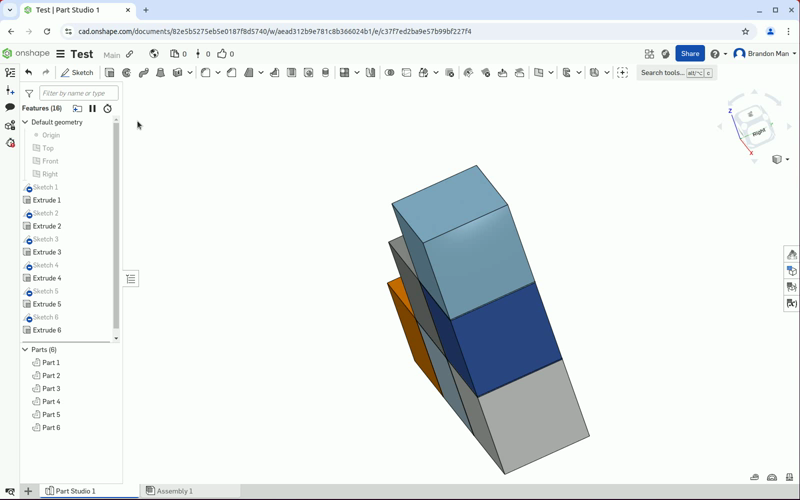
key(down, 2)
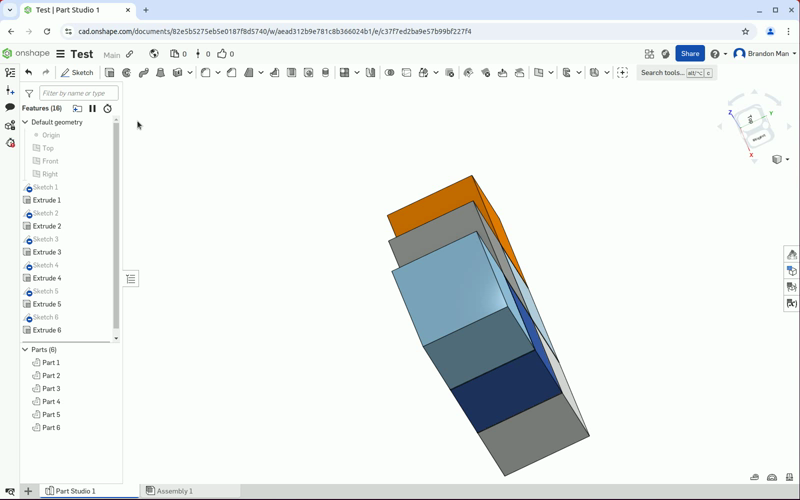
key(up, 2)
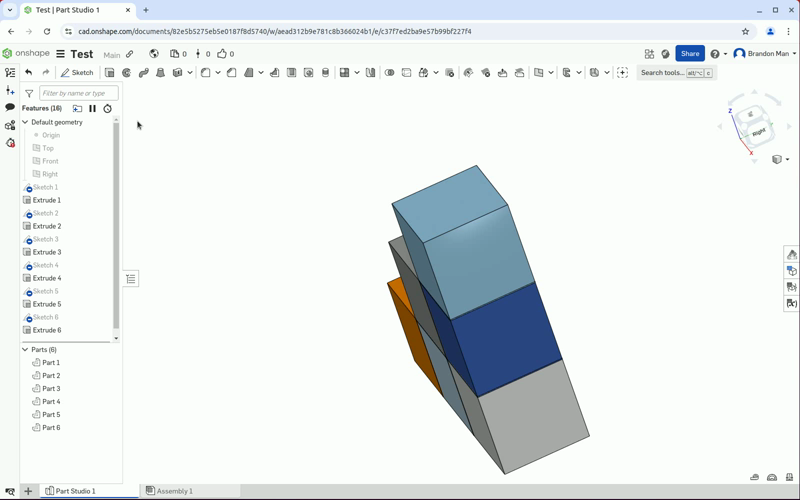
key(right, 2)
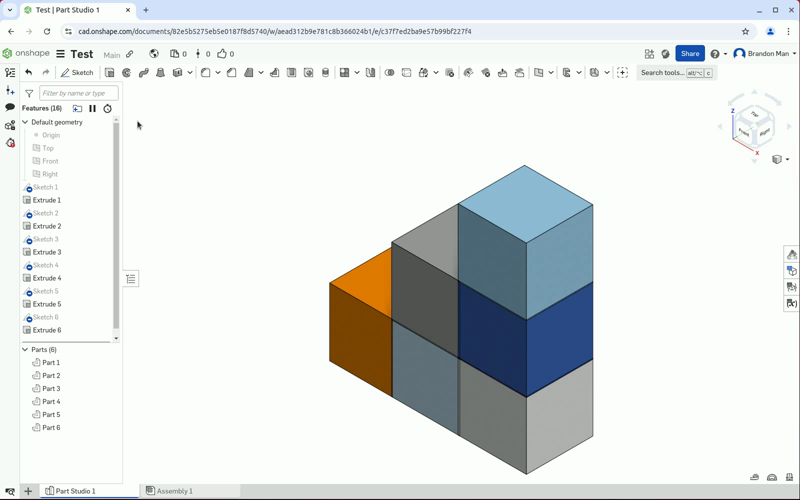
mouse_move(69, 189)
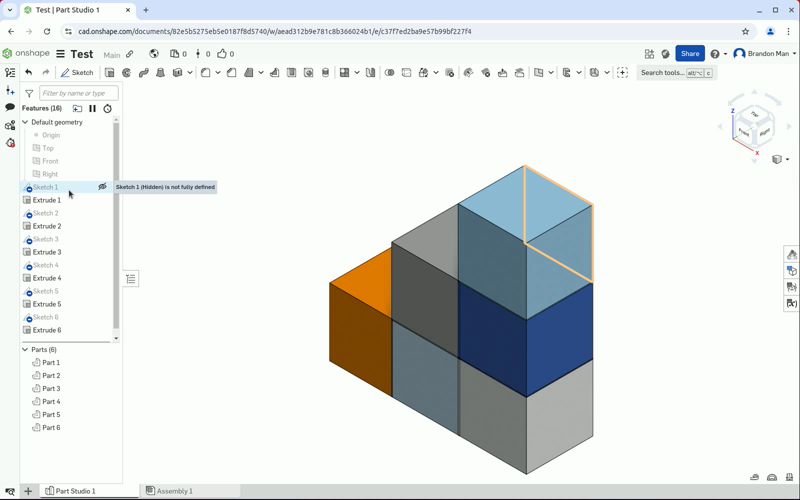
click(69, 189)